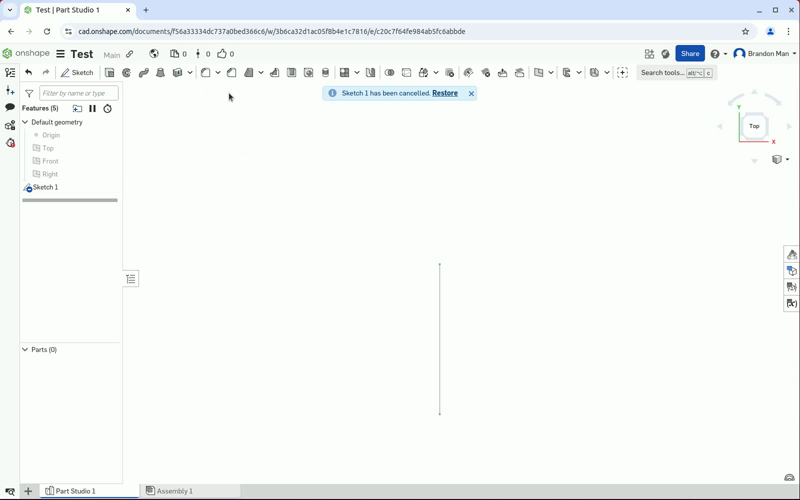
key(shift+h)
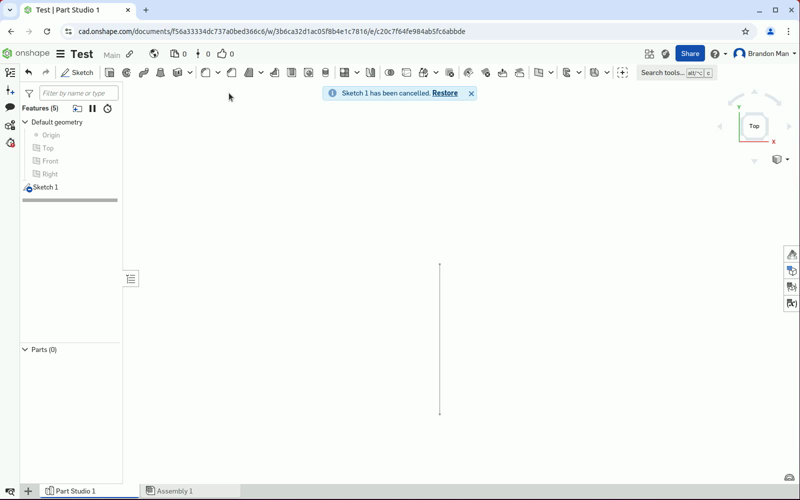
key(shift+s)
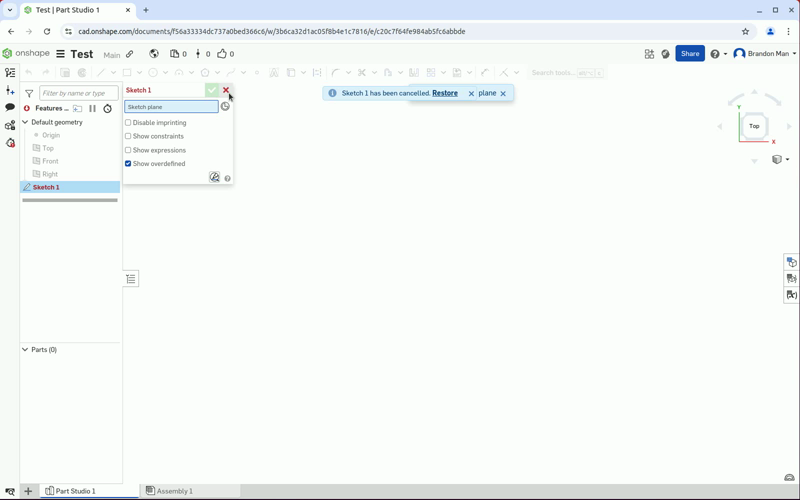
mouse_move(73, 150)
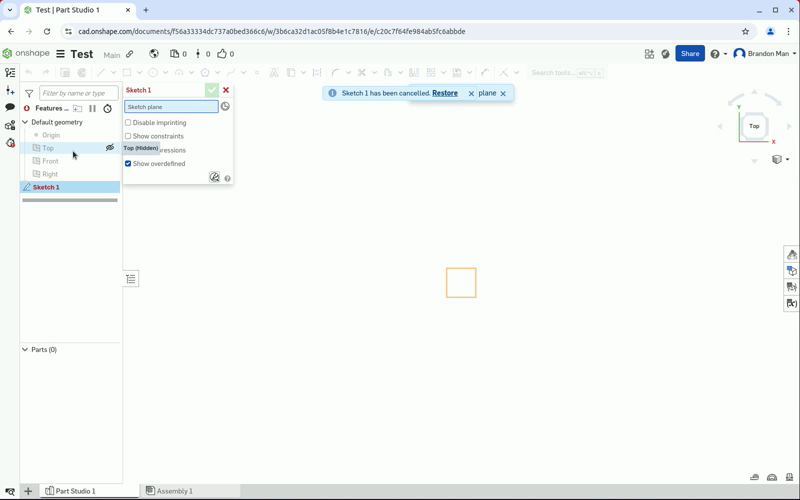
click(73, 150)
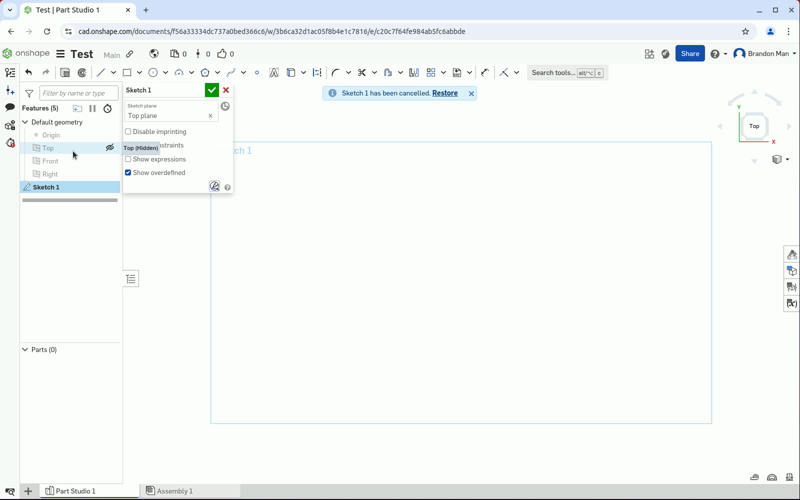
mouse_move(73, 352)
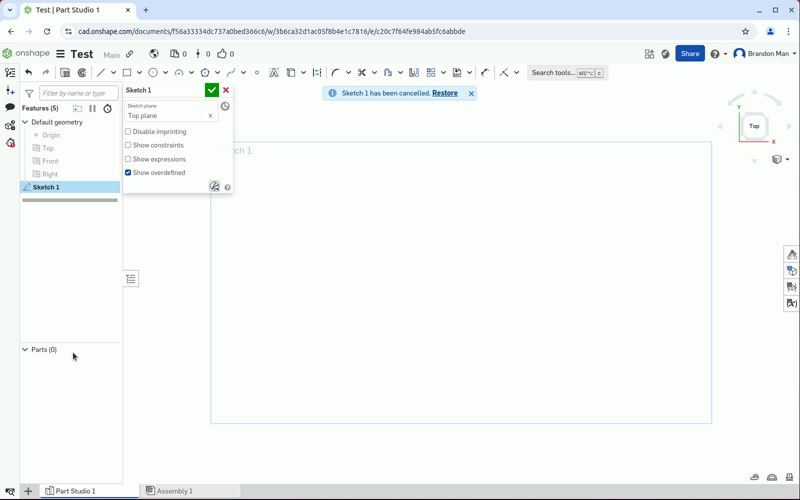
key(y)
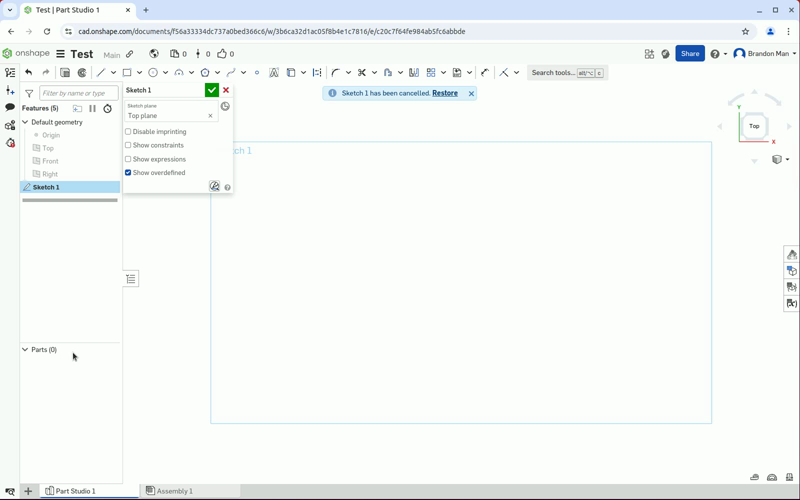
key(a)
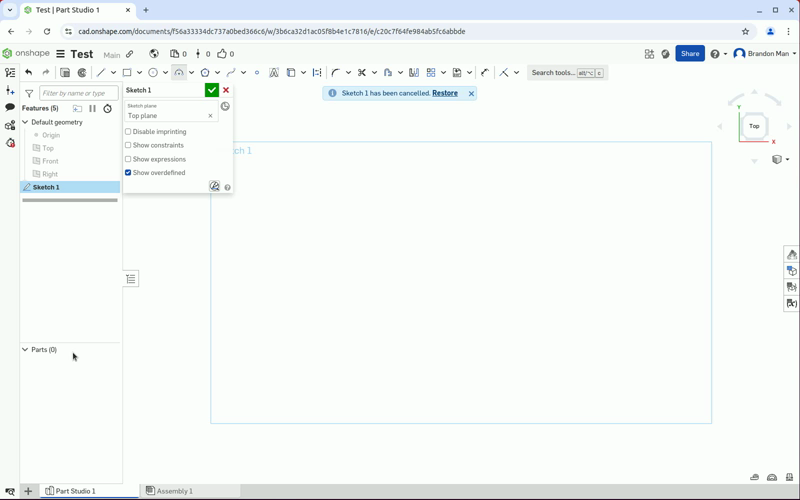
key_down(shift)
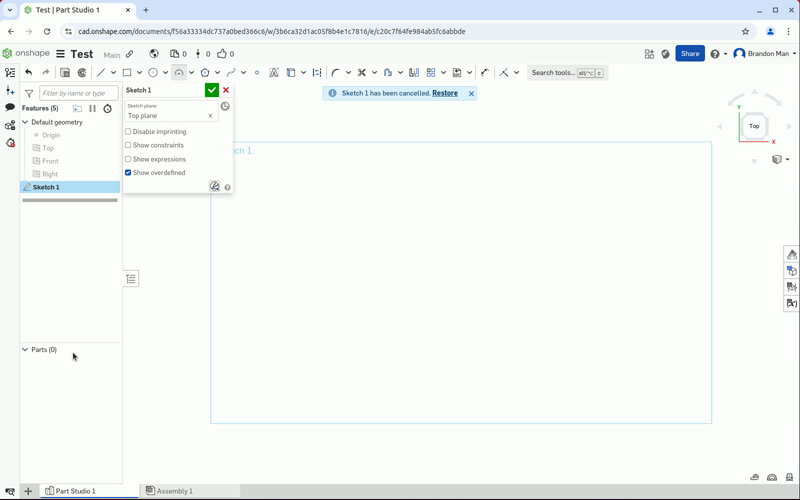
mouse_move(438, 332)
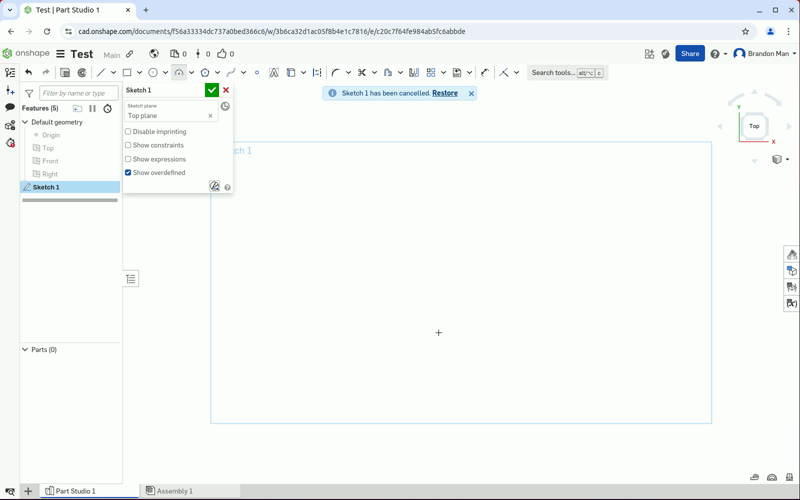
click(438, 332)
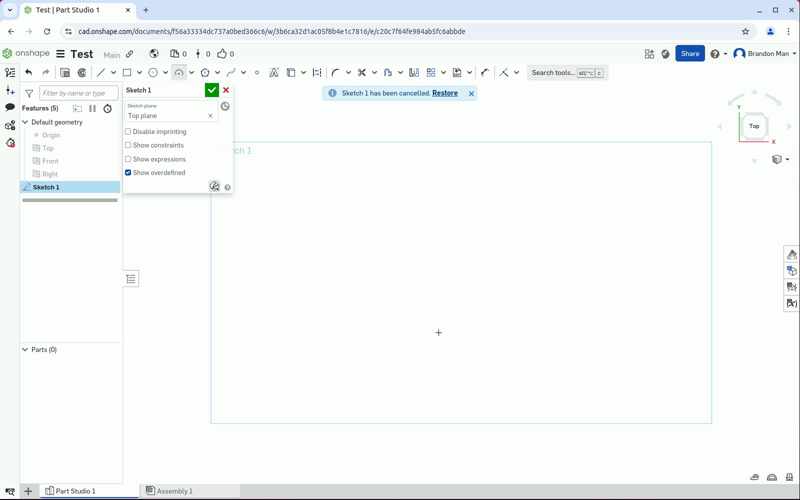
key_up(shift)
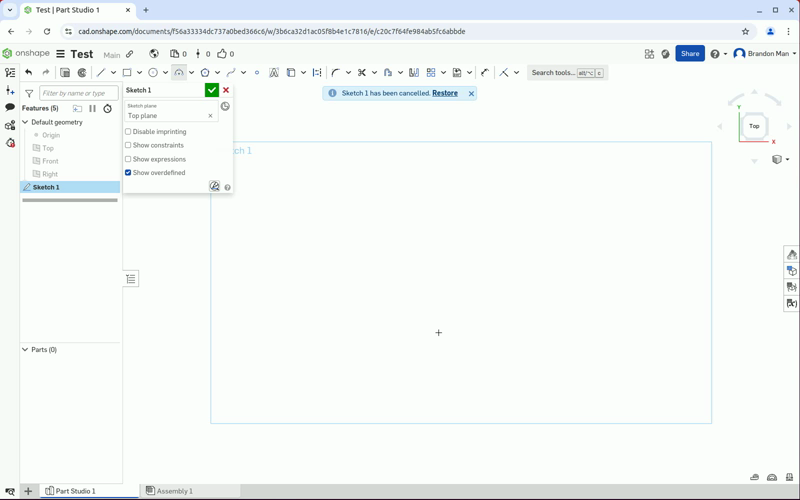
key_down(shift)
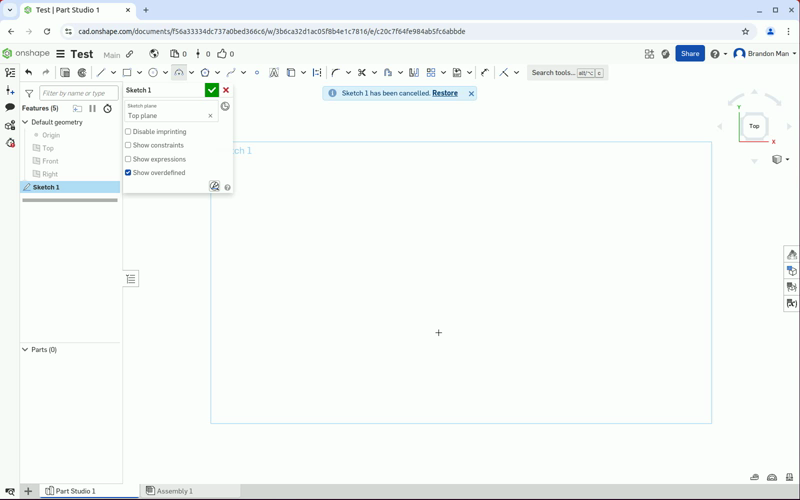
mouse_move(438, 262)
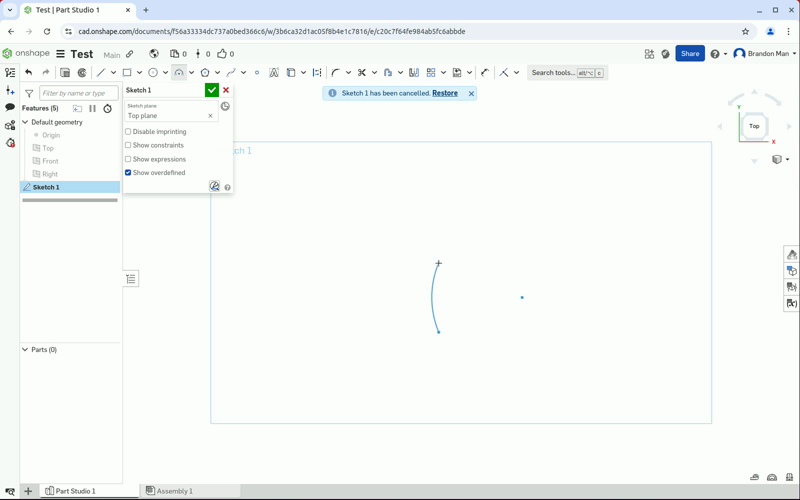
click(438, 262)
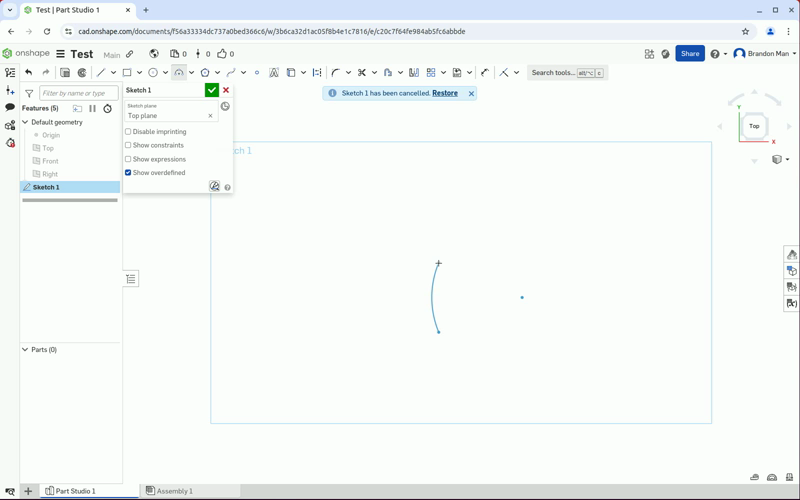
mouse_move(473, 297)
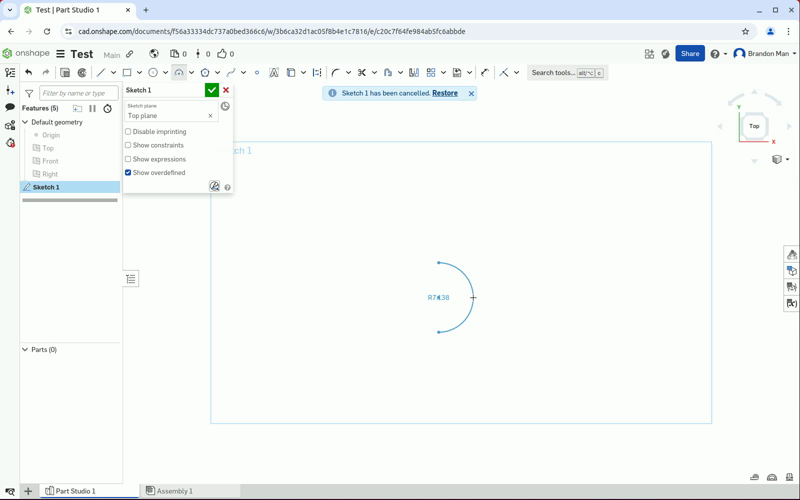
click(473, 297)
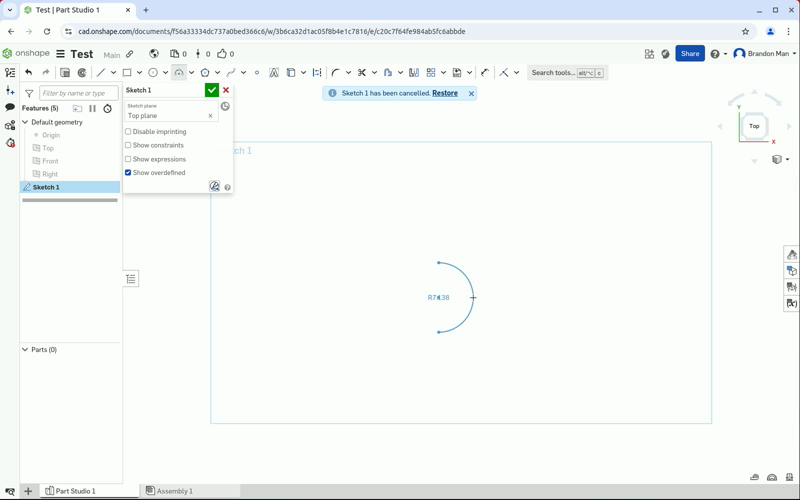
key_up(shift)
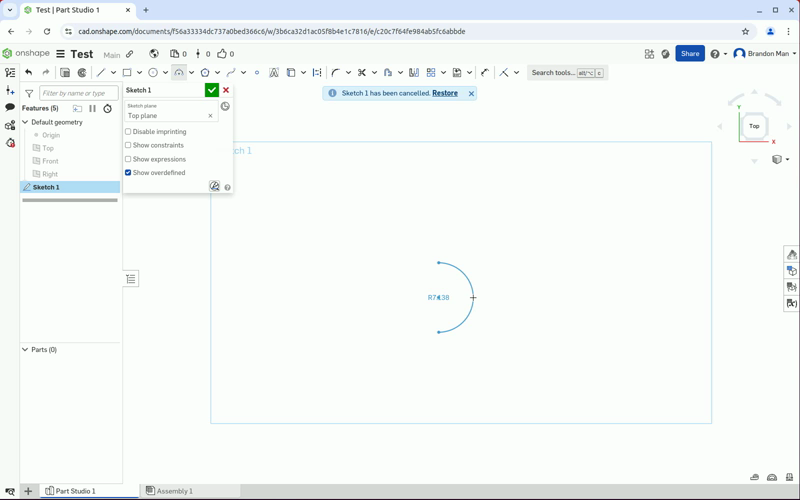
key(esc)
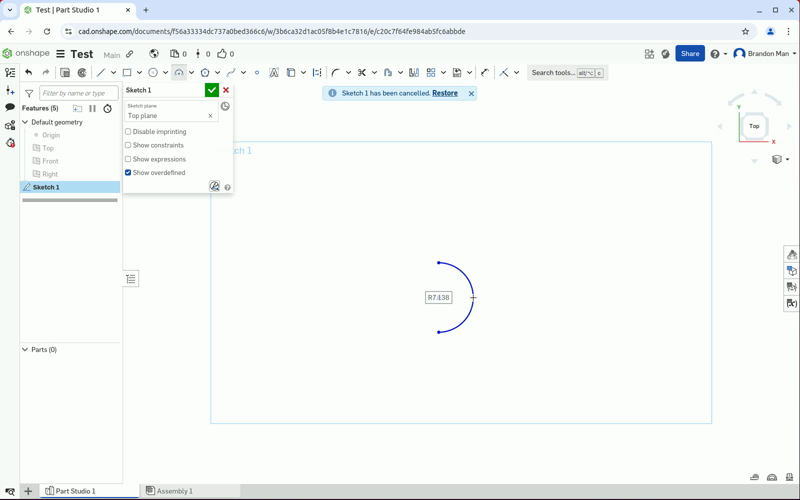
key(l)
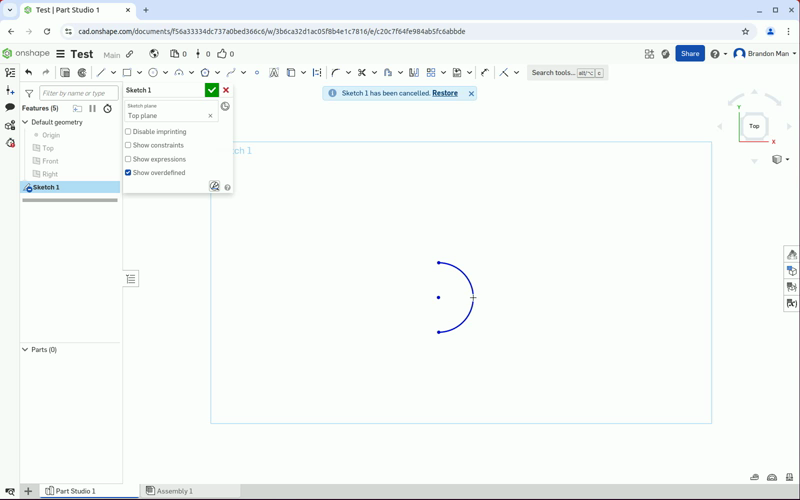
mouse_move(438, 262)
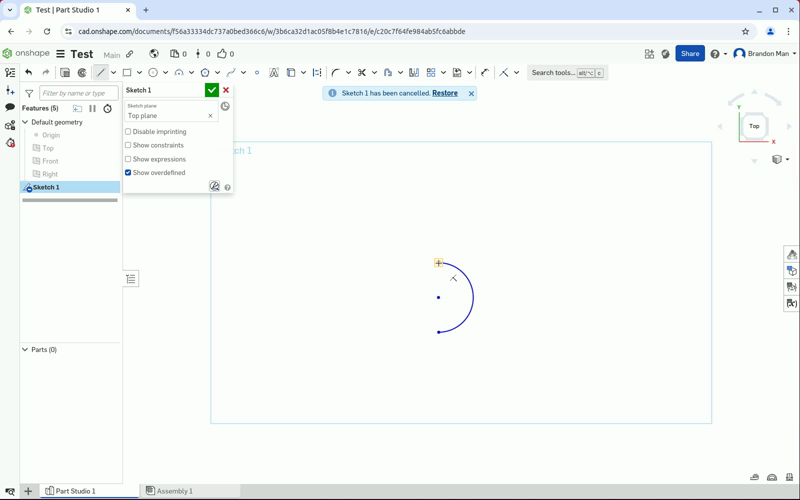
click(438, 262)
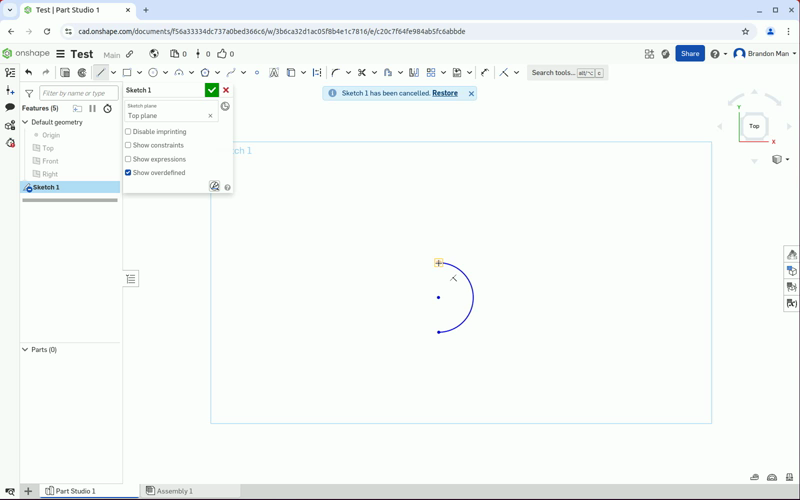
key_down(shift)
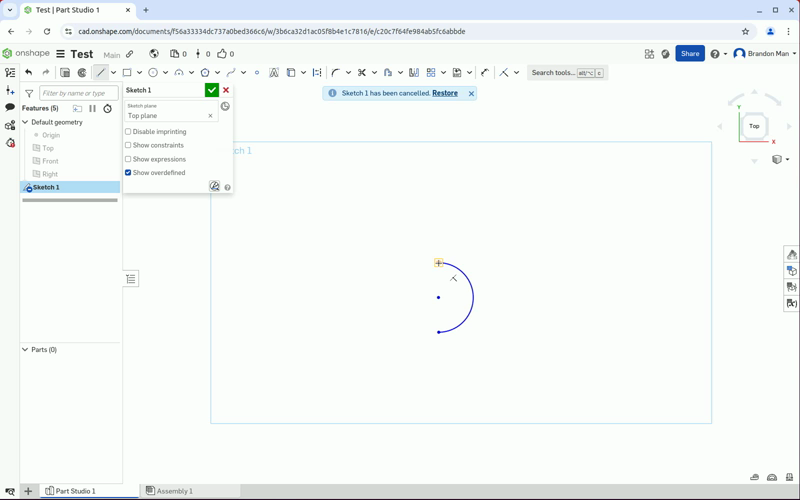
mouse_move(468, 262)
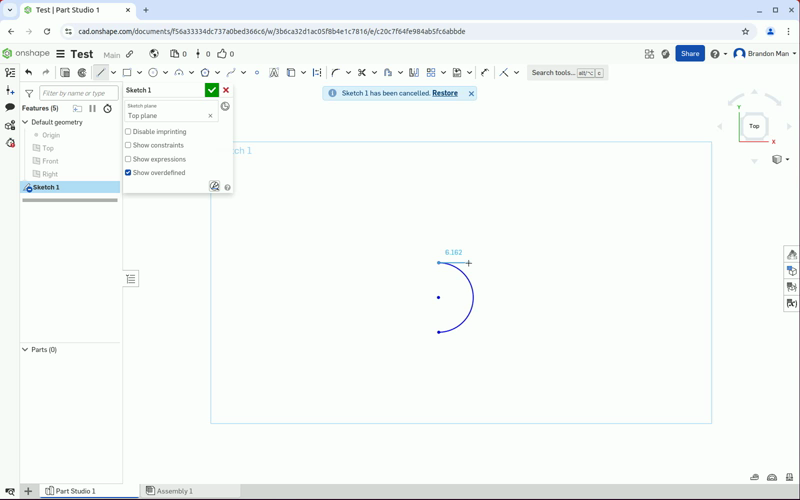
mouse_move(438, 277)
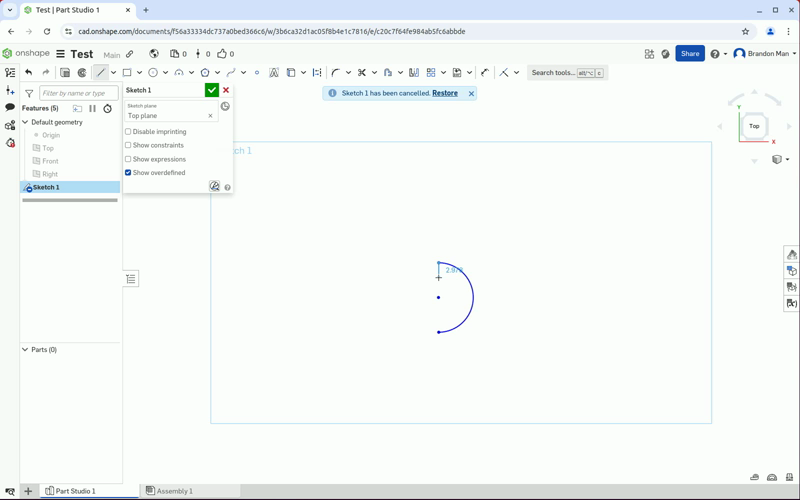
click(438, 277)
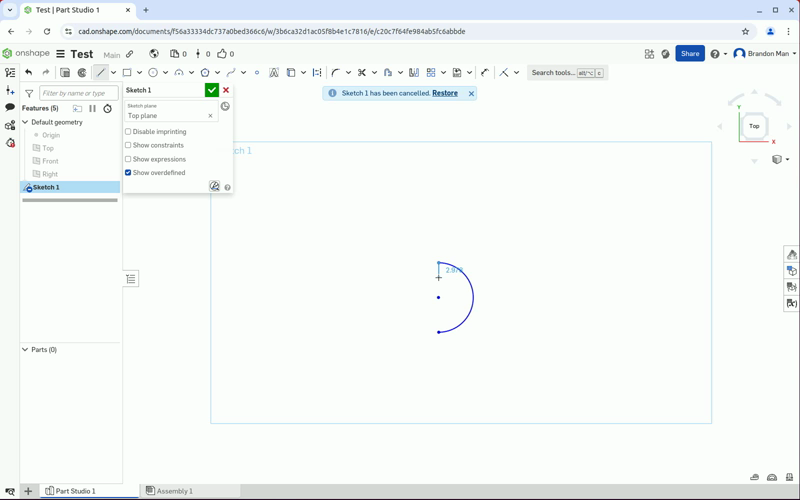
key_up(shift)
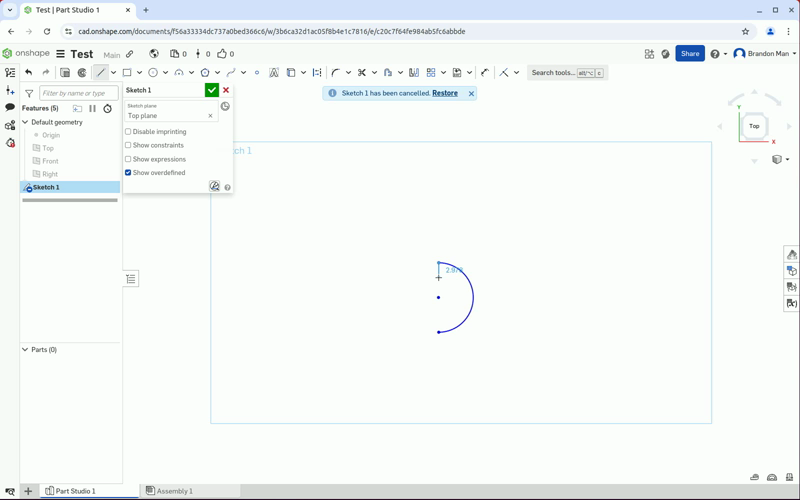
key(esc)
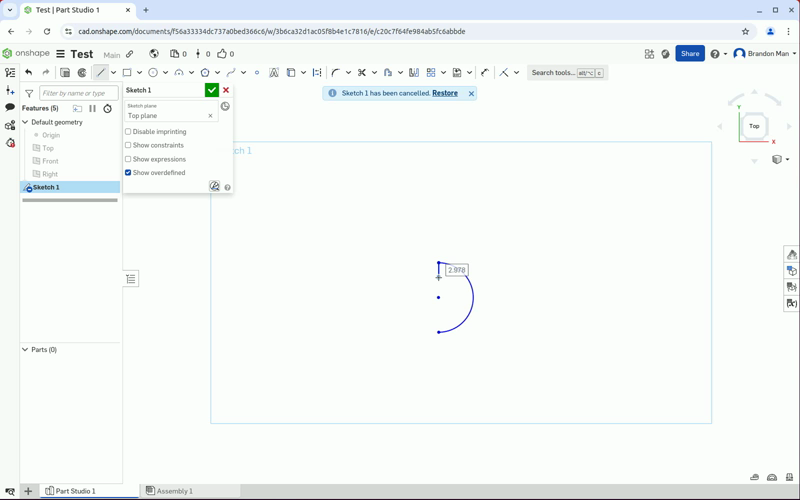
key(a)
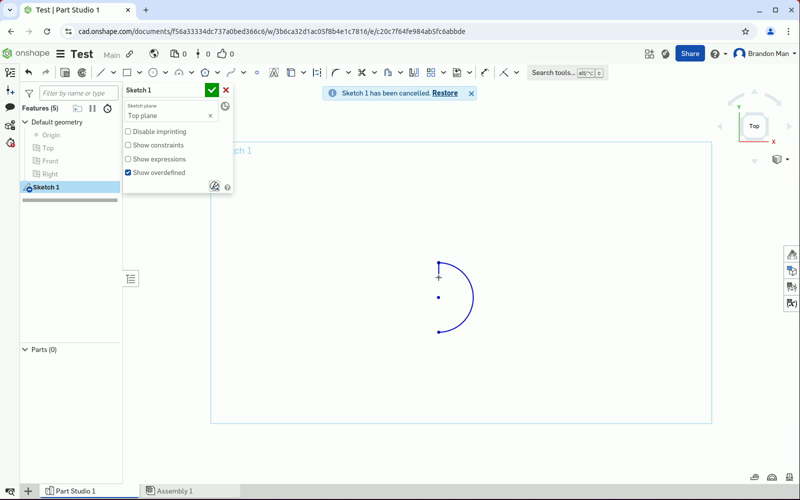
mouse_move(438, 277)
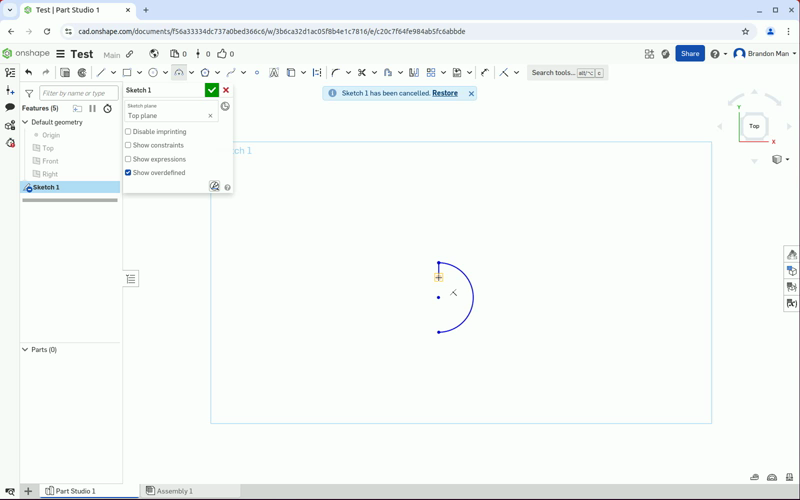
click(438, 277)
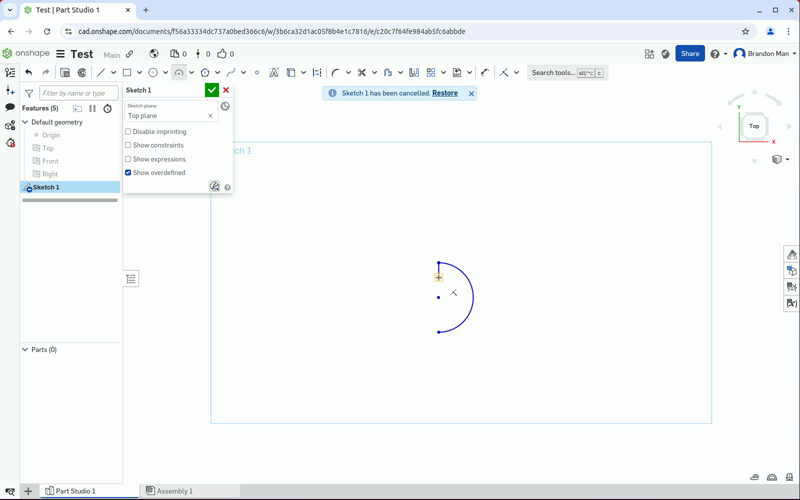
key_down(shift)
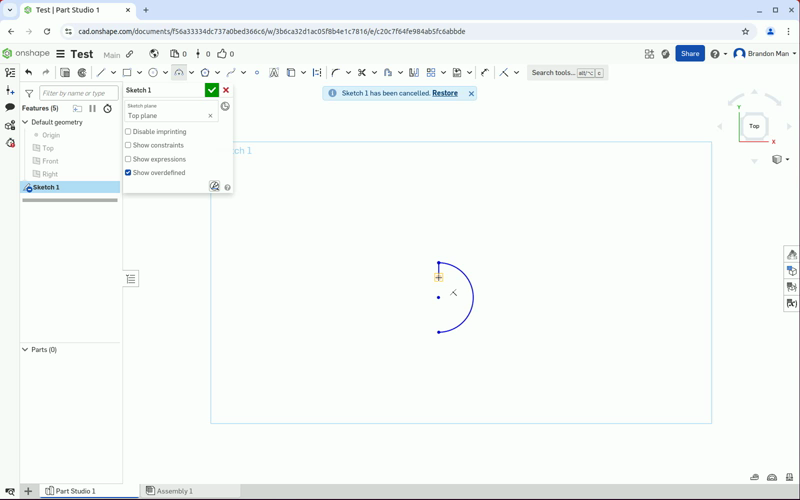
mouse_move(438, 317)
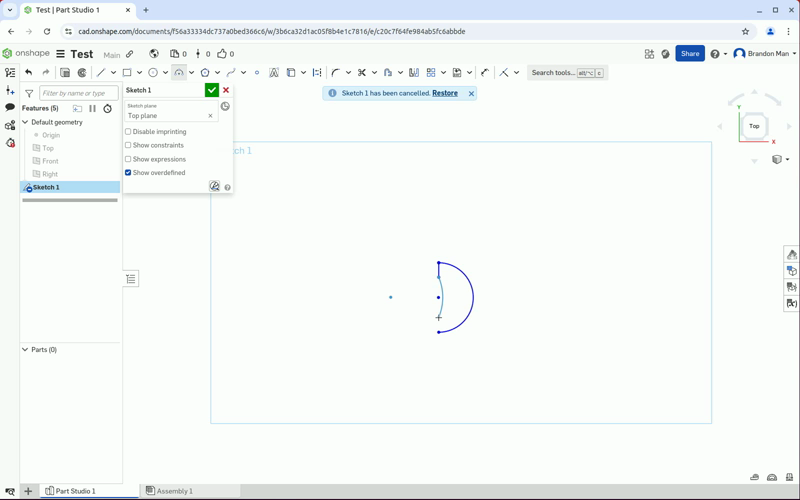
click(438, 317)
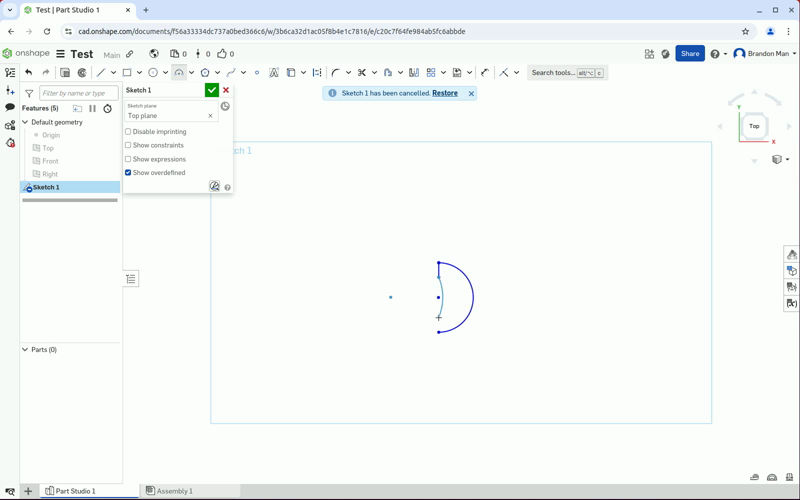
mouse_move(458, 297)
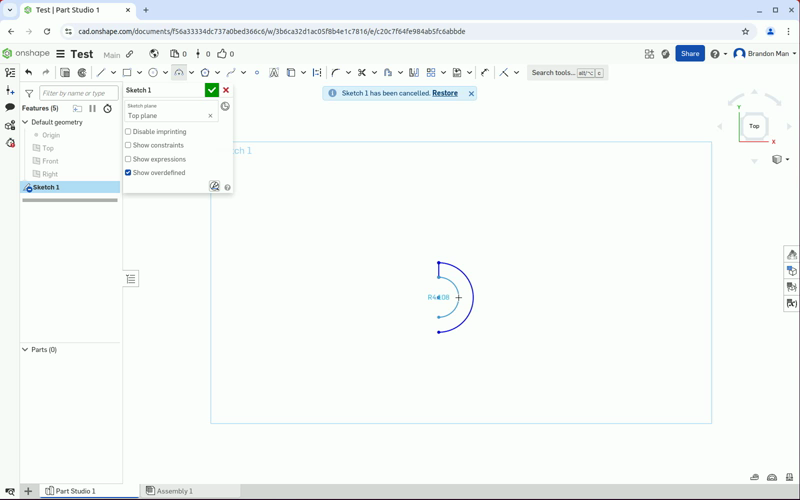
click(458, 297)
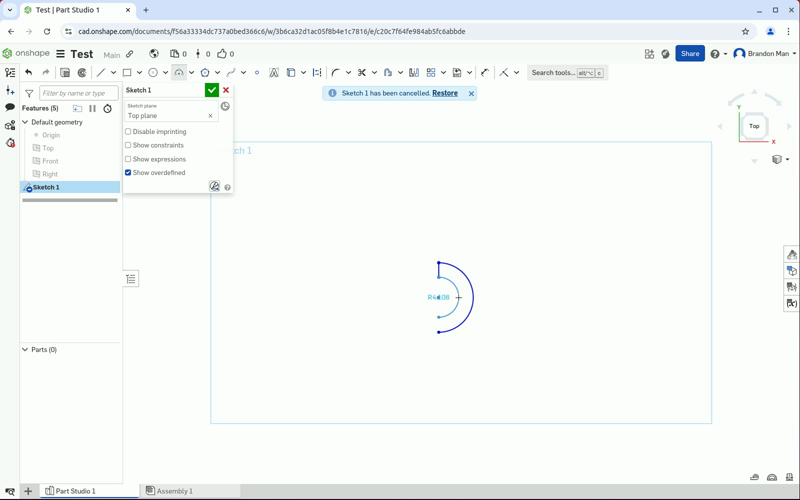
key_up(shift)
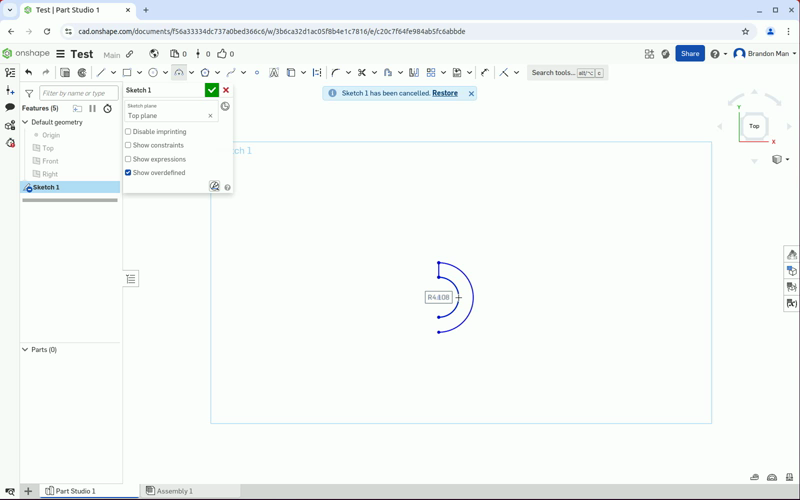
key(esc)
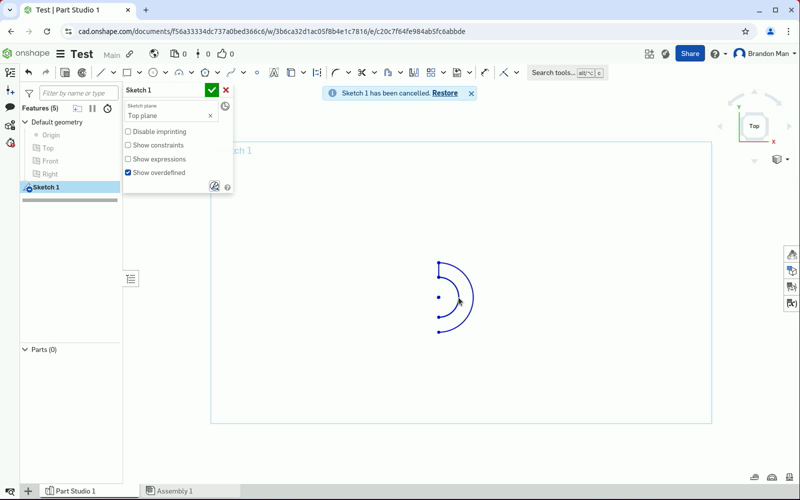
key(l)
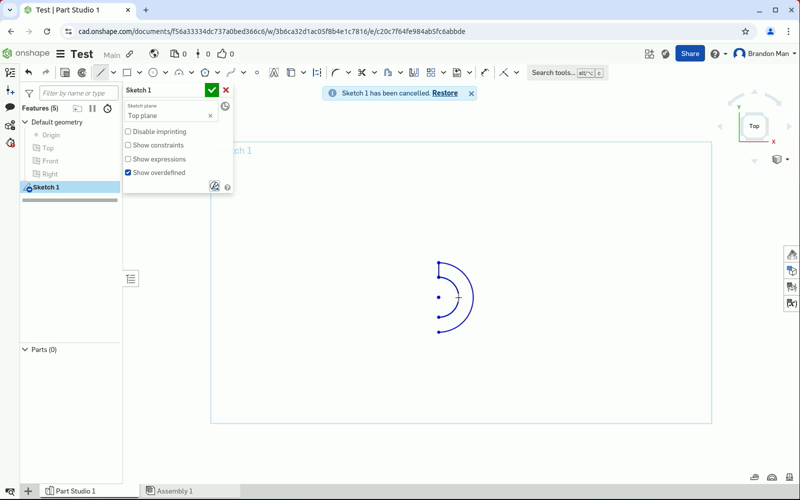
mouse_move(438, 317)
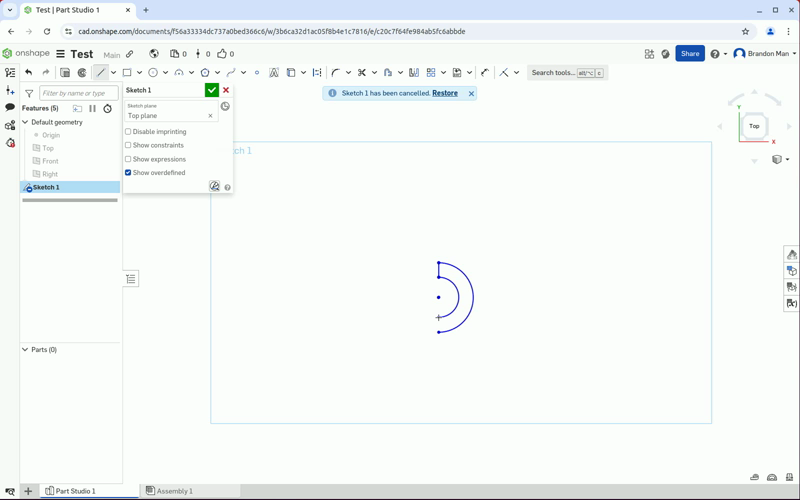
click(438, 317)
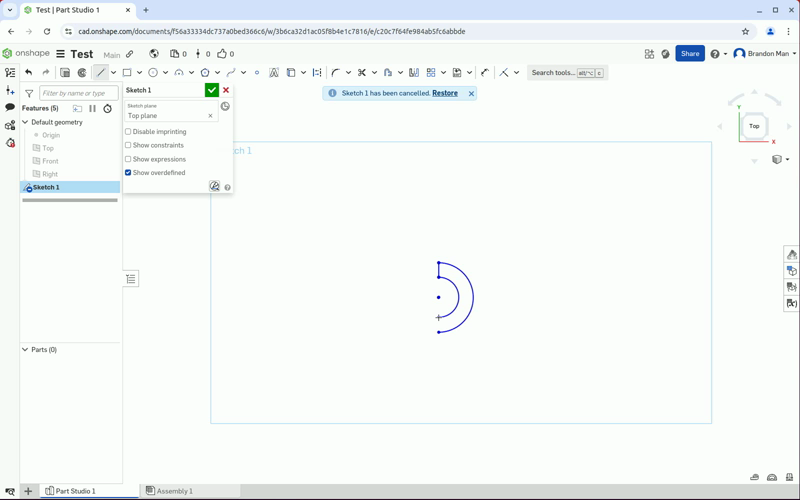
mouse_move(468, 317)
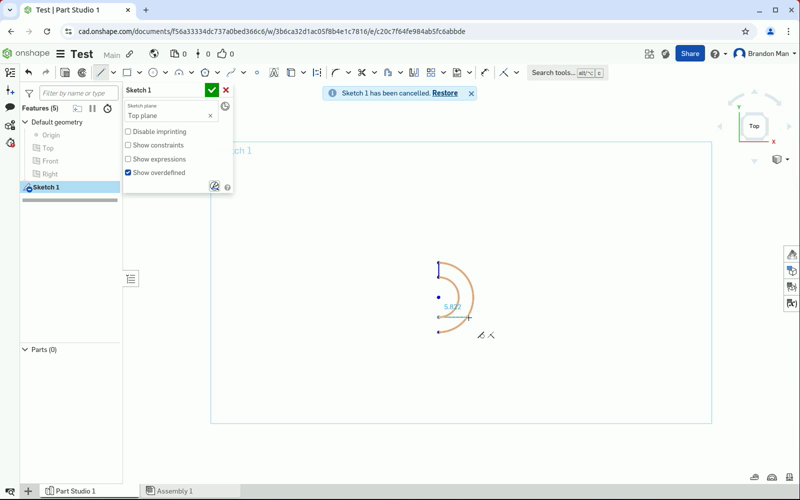
key_down(shift)
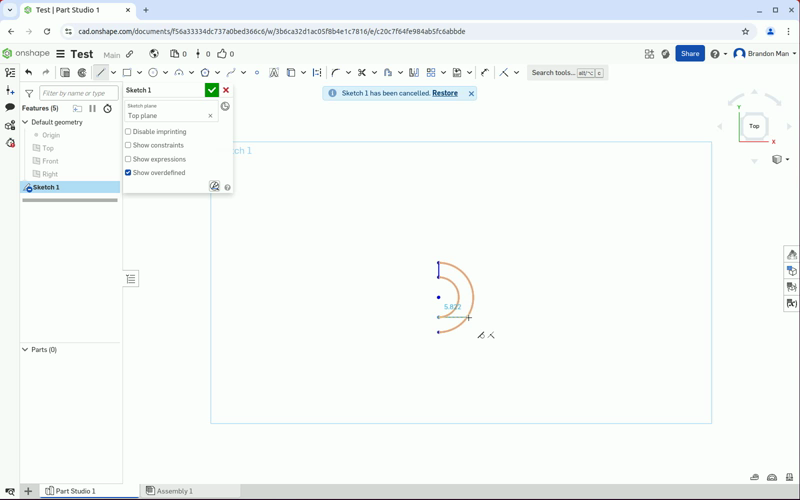
mouse_move(438, 332)
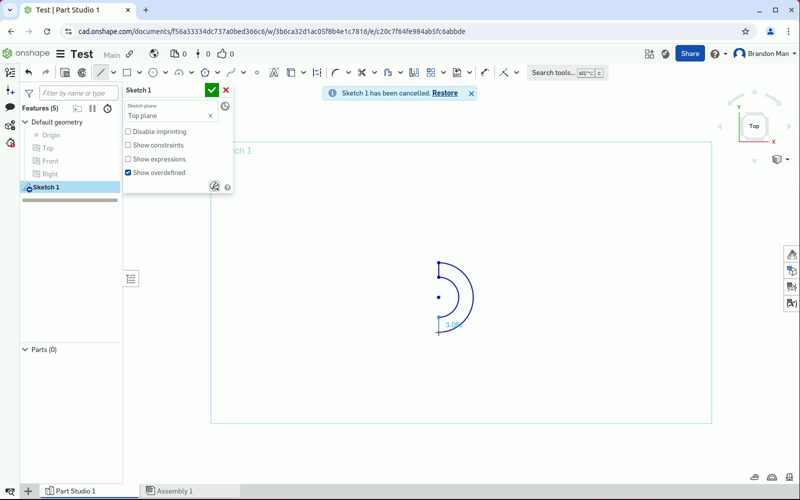
key_up(shift)
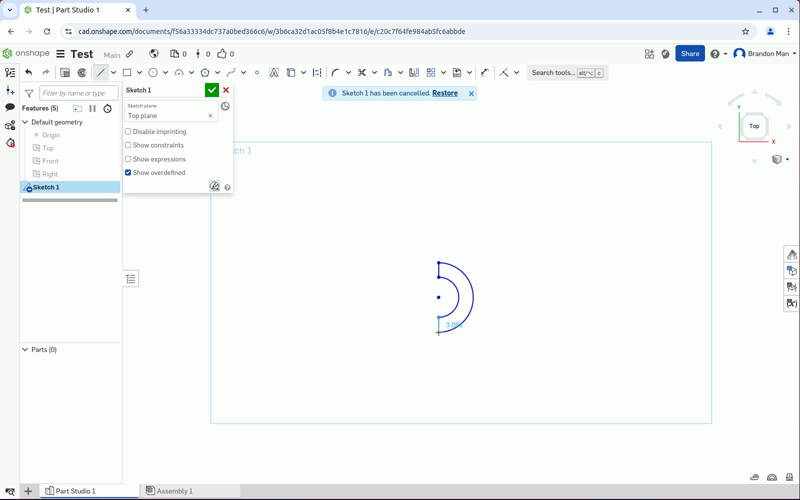
click(438, 332)
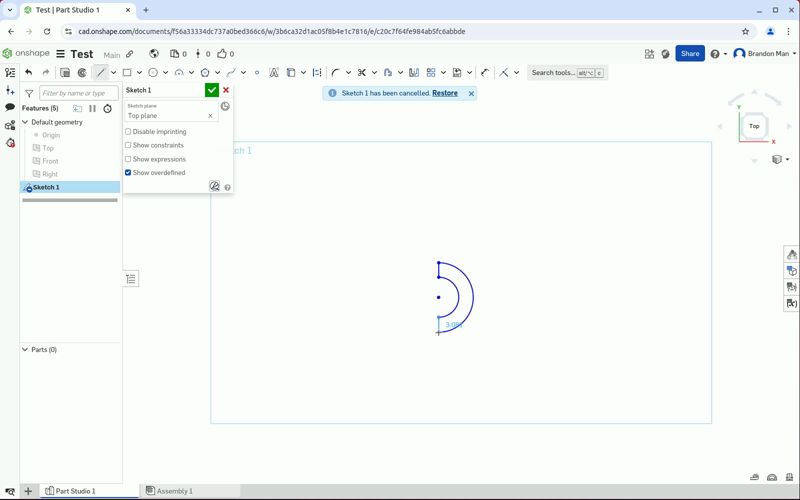
key(esc)
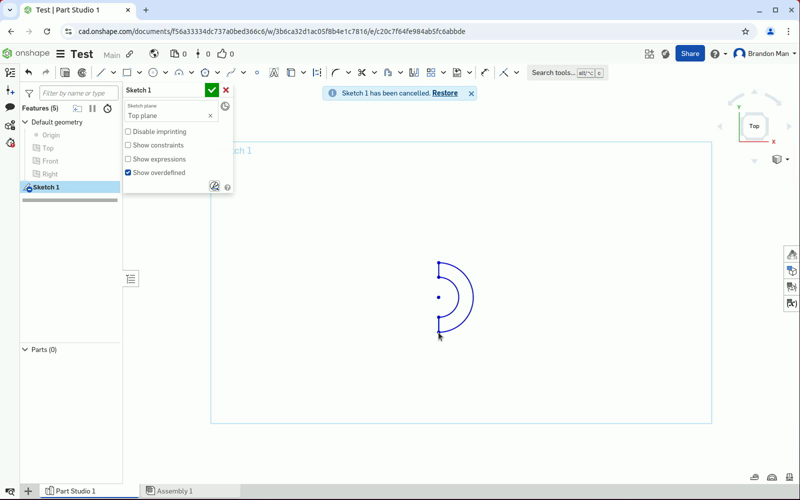
mouse_move(469, 297)
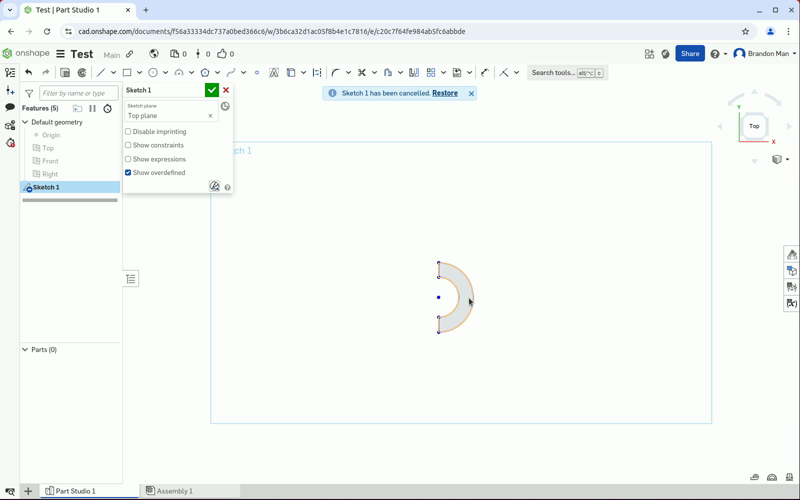
scroll(6)
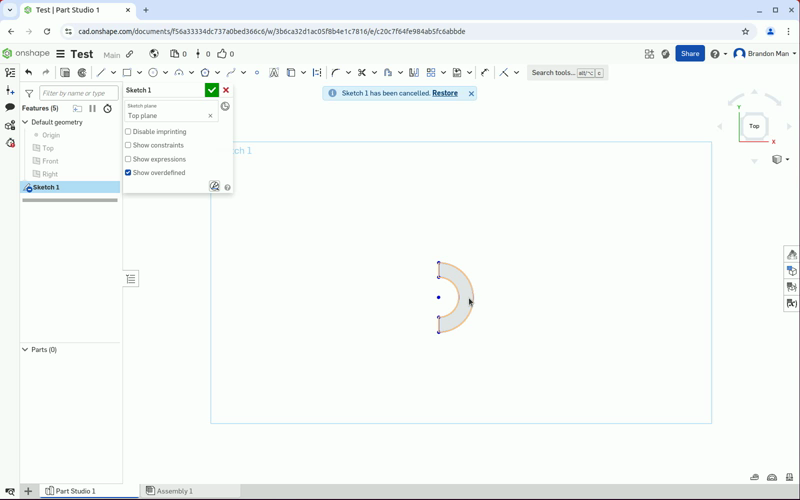
scroll(6)
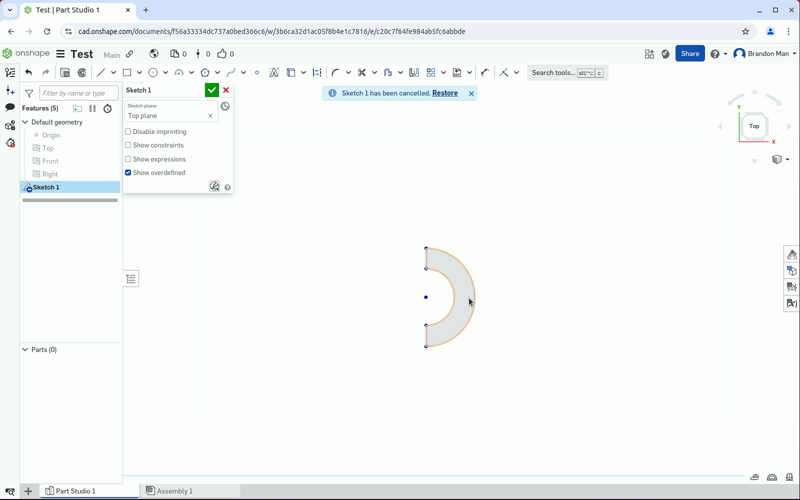
scroll(6)
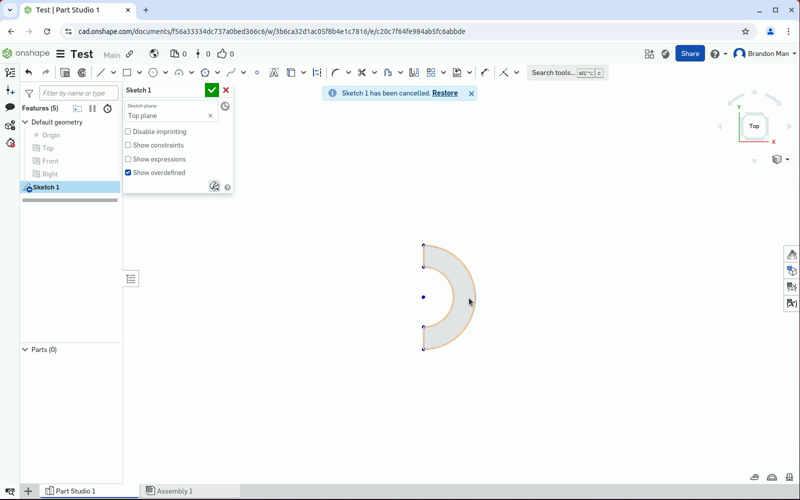
scroll(6)
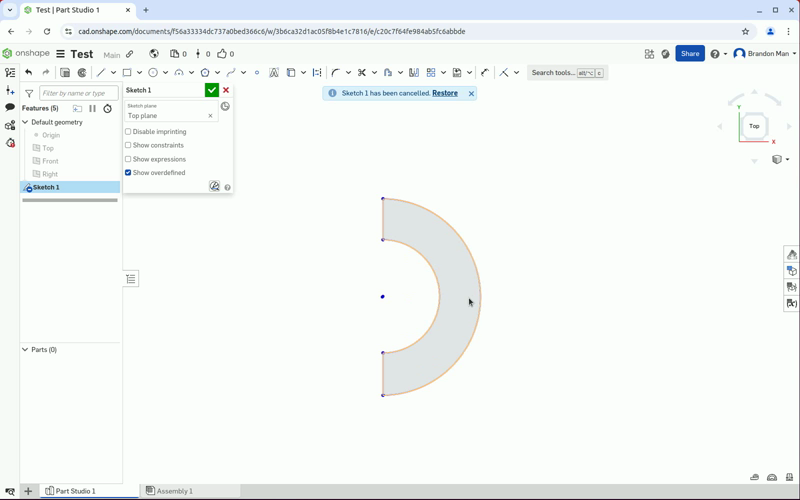
scroll(6)
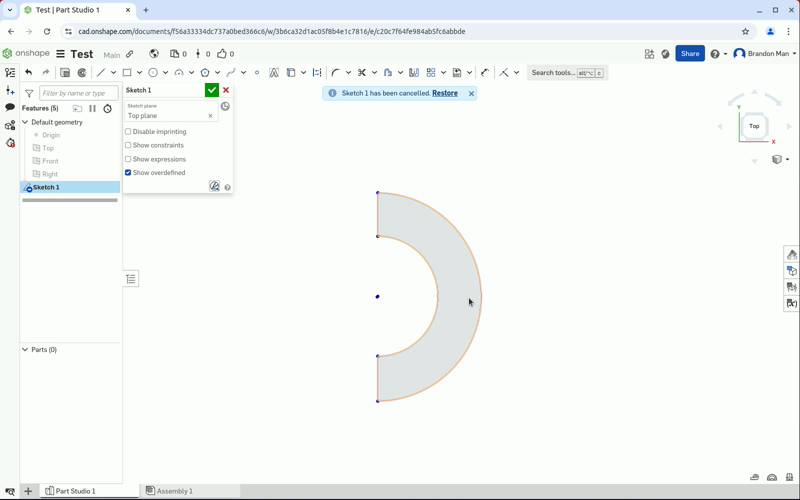
scroll(6)
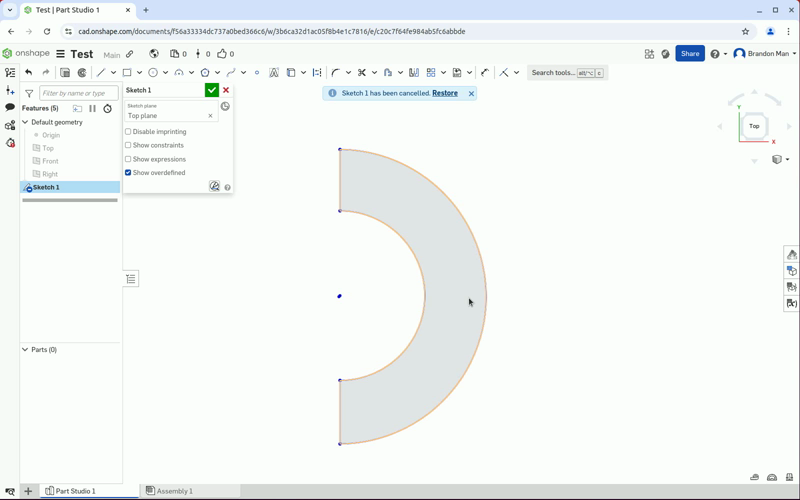
scroll(6)
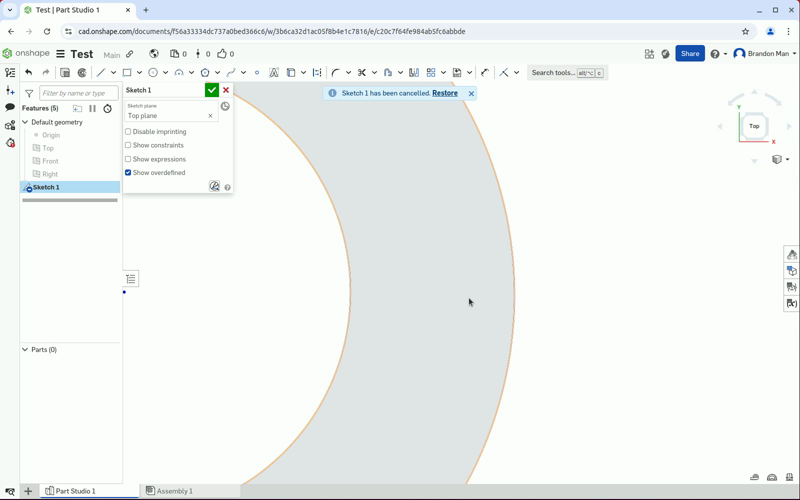
click(469, 297)
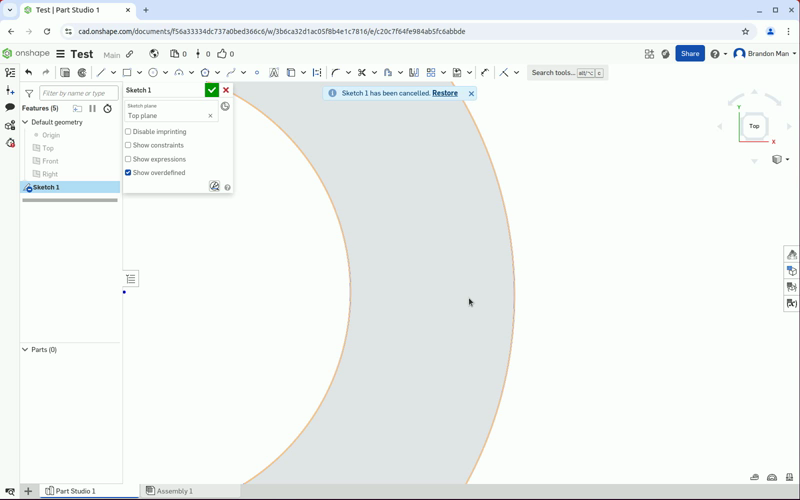
scroll(-6)
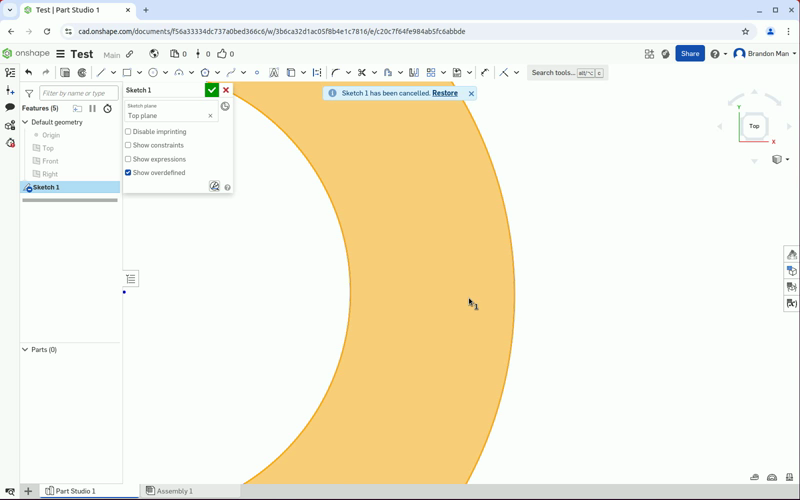
scroll(-6)
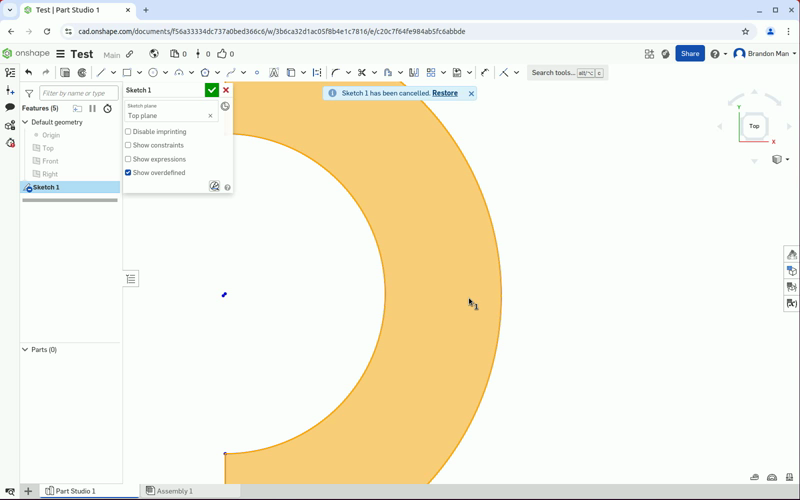
scroll(-6)
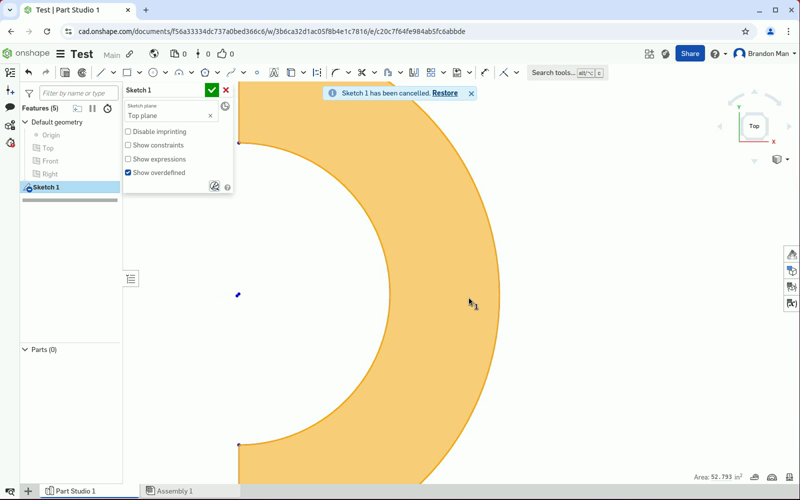
scroll(-6)
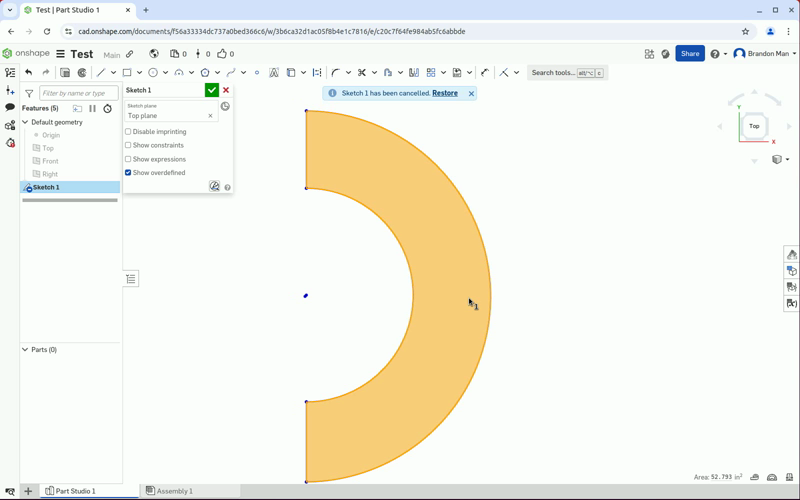
scroll(-6)
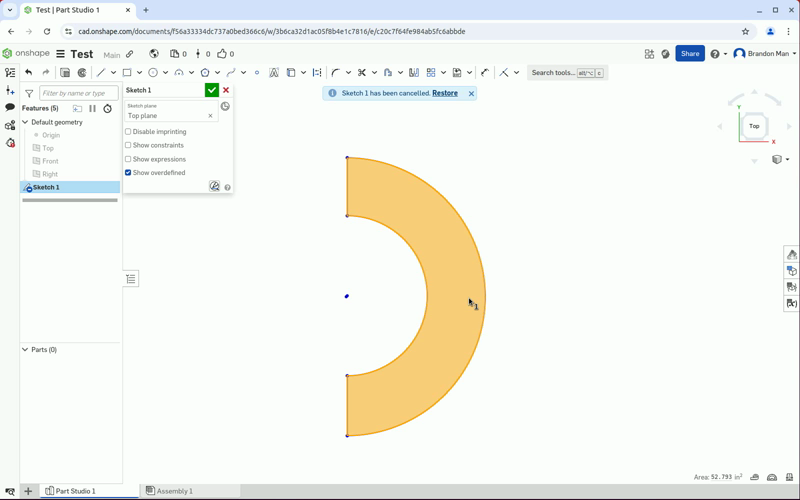
scroll(-6)
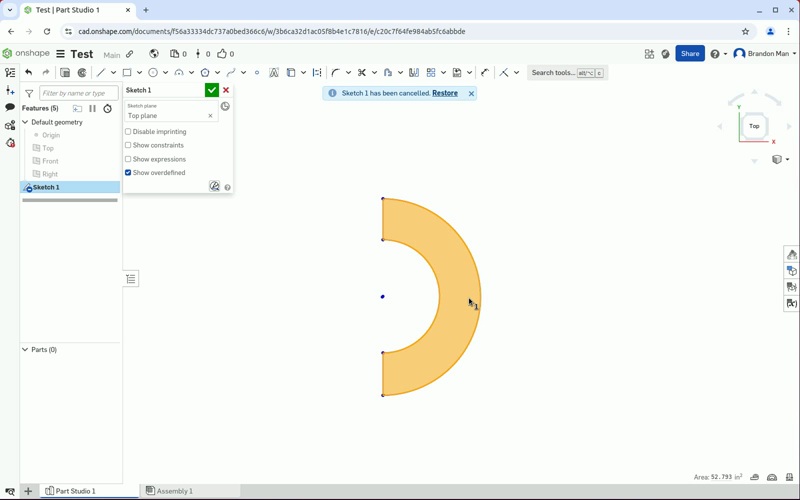
scroll(-6)
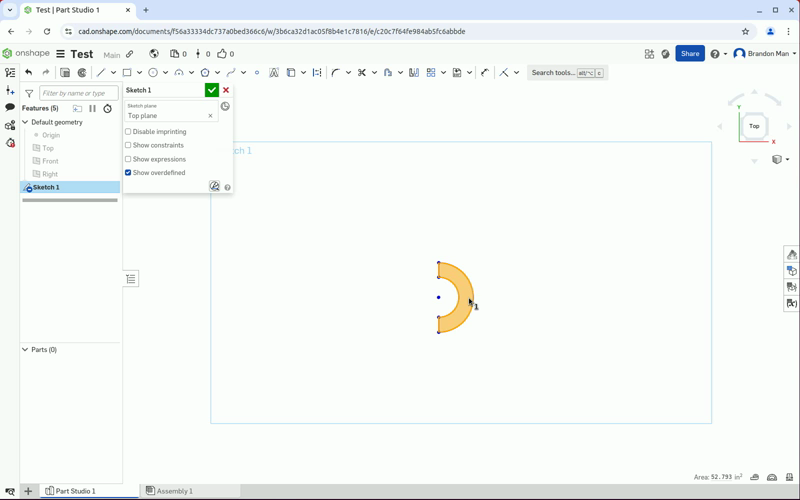
mouse_move(73, 352)
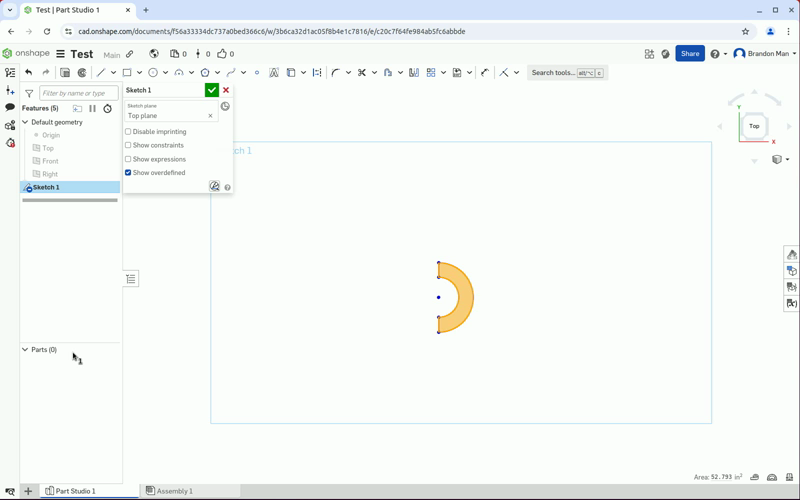
key(shift+y)
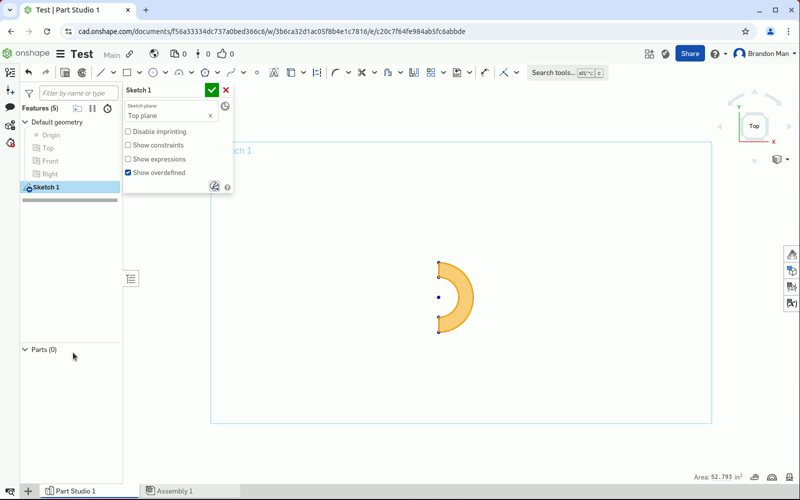
key(shift+e)
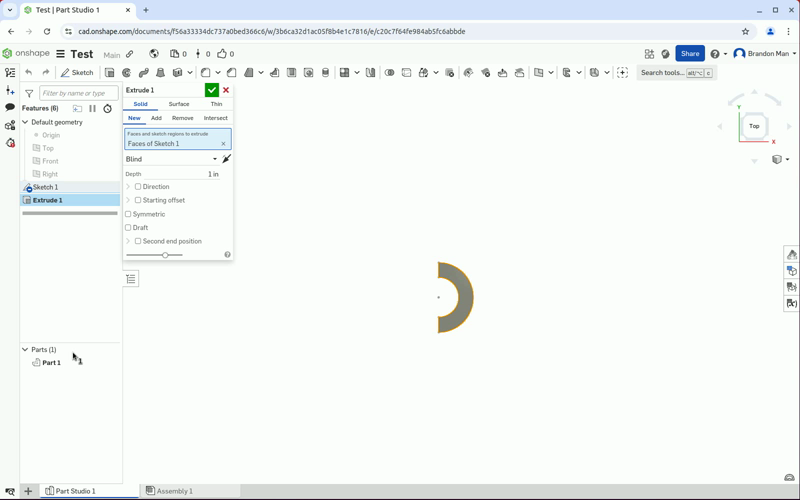
mouse_move(143, 106)
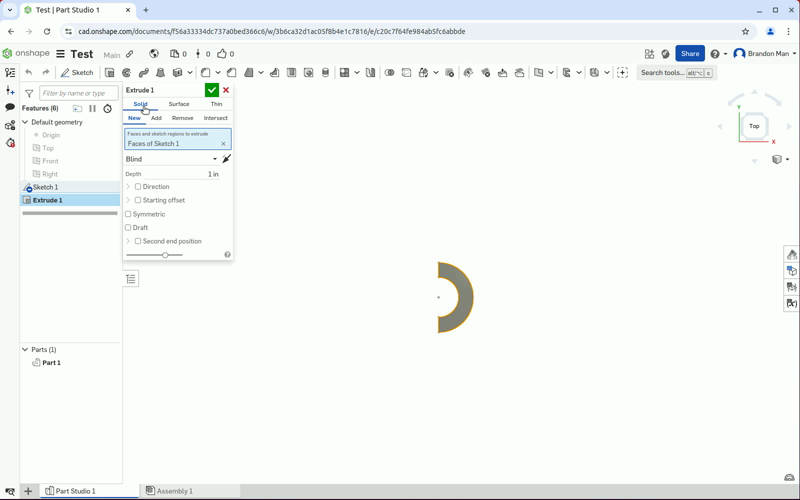
click(143, 106)
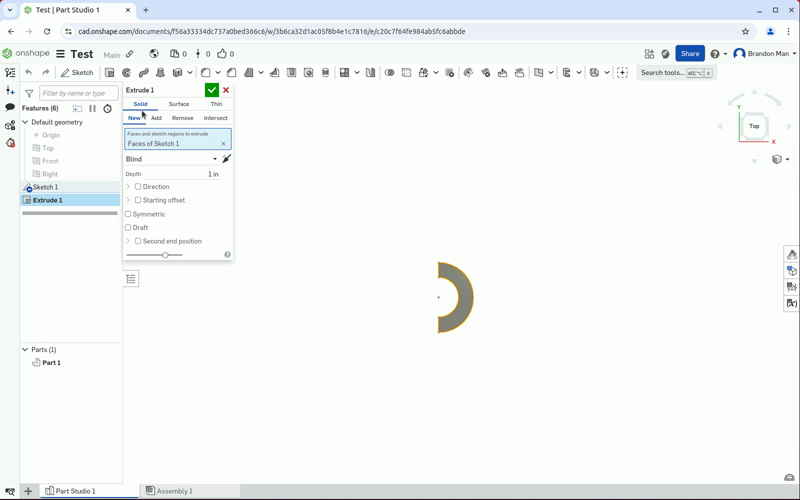
mouse_move(137, 120)
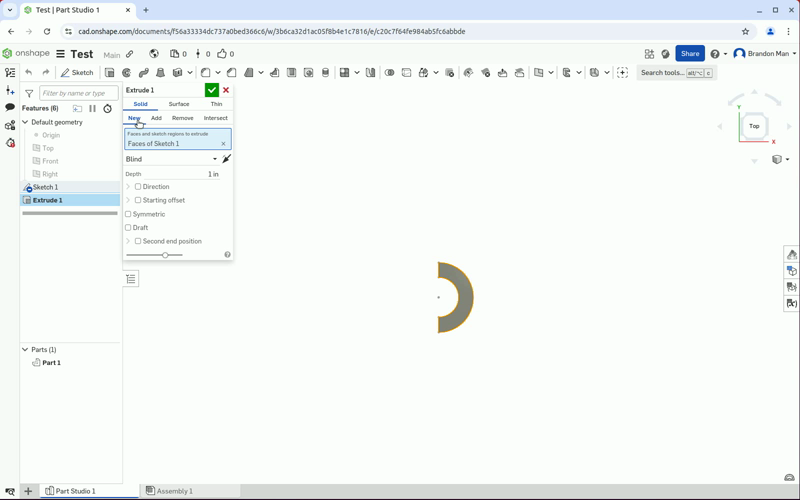
click(137, 120)
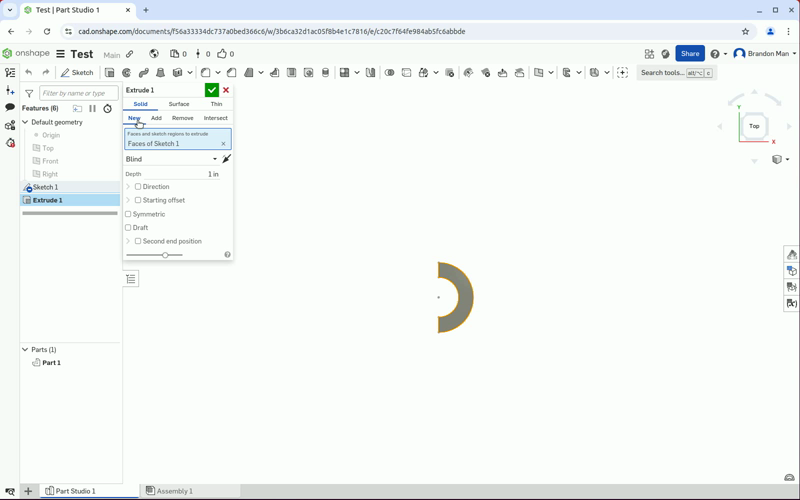
key(tab, 4)
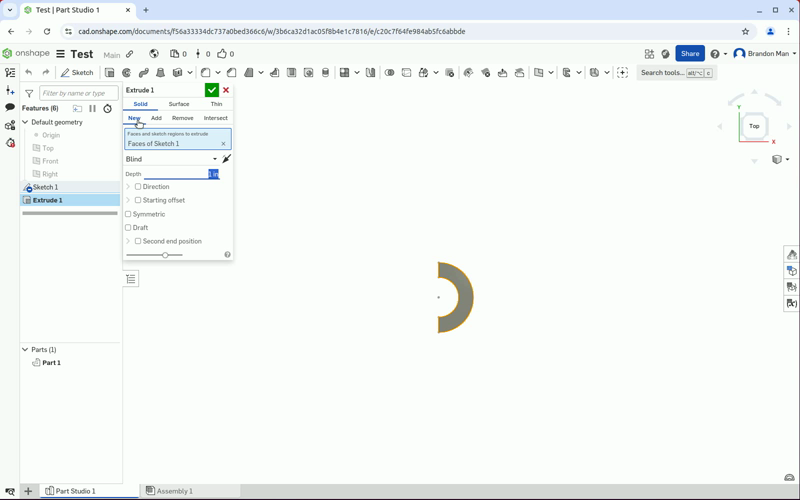
text(5.536)
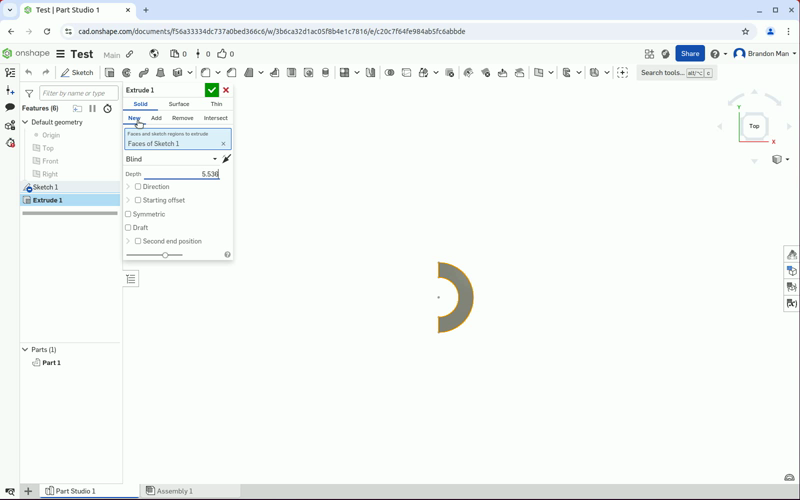
key(enter)
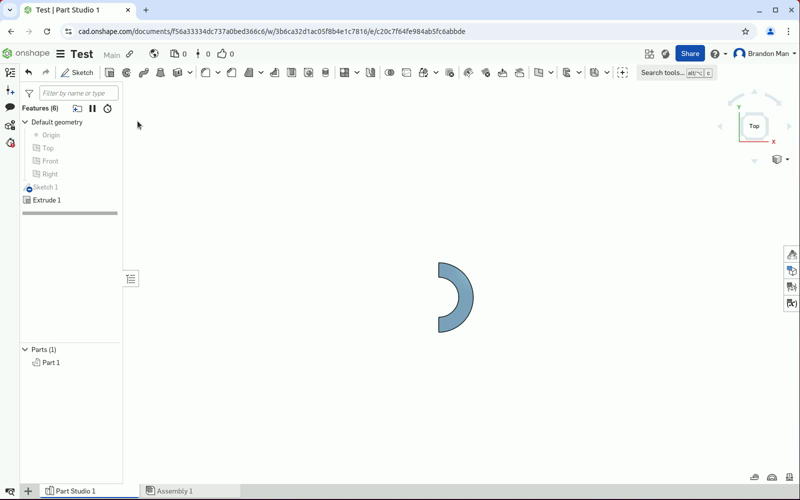
key(shift+h)
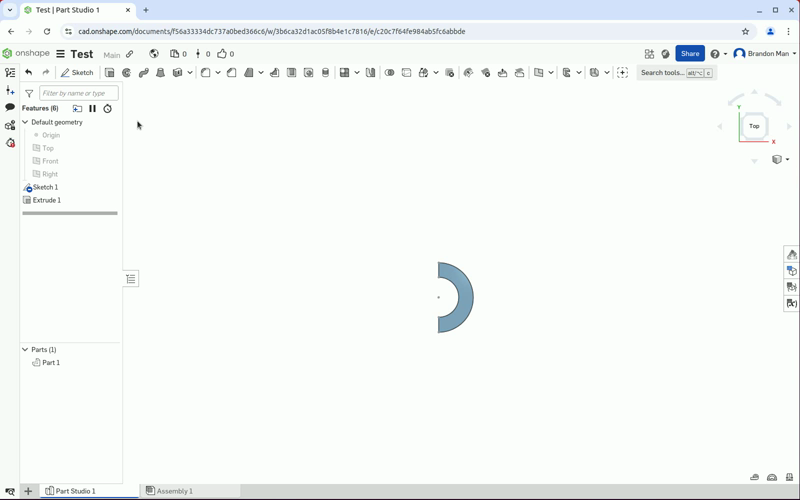
key(shift+h)
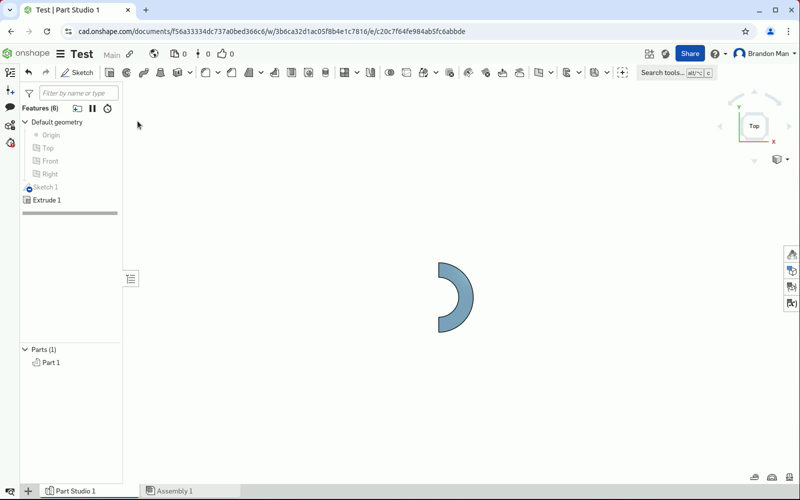
mouse_move(73, 189)
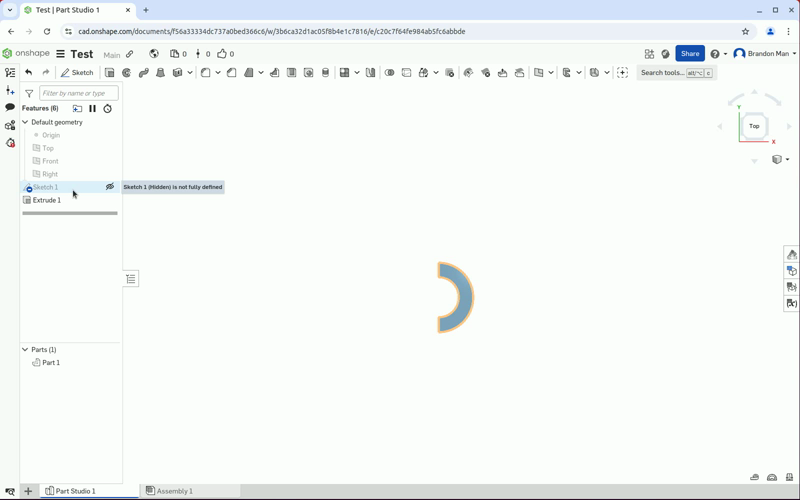
click(73, 189)
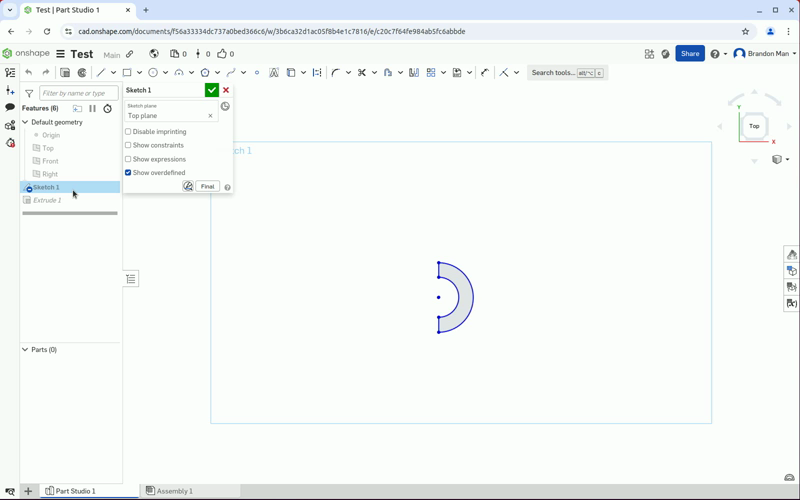
mouse_move(229, 92)
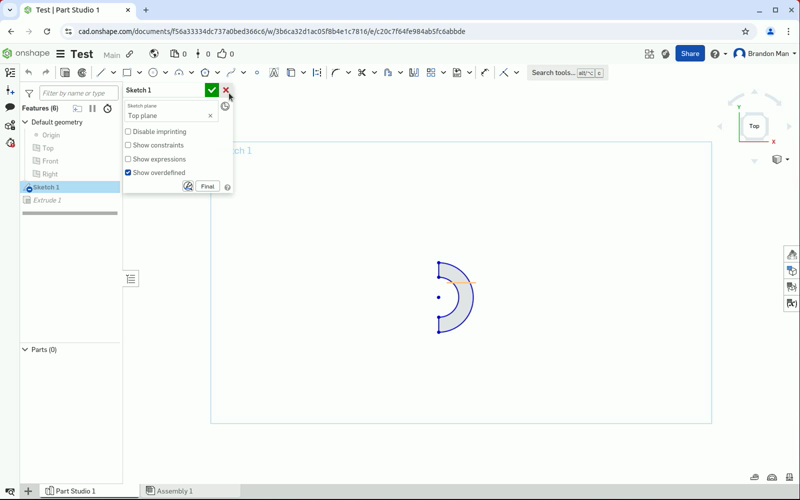
click(229, 92)
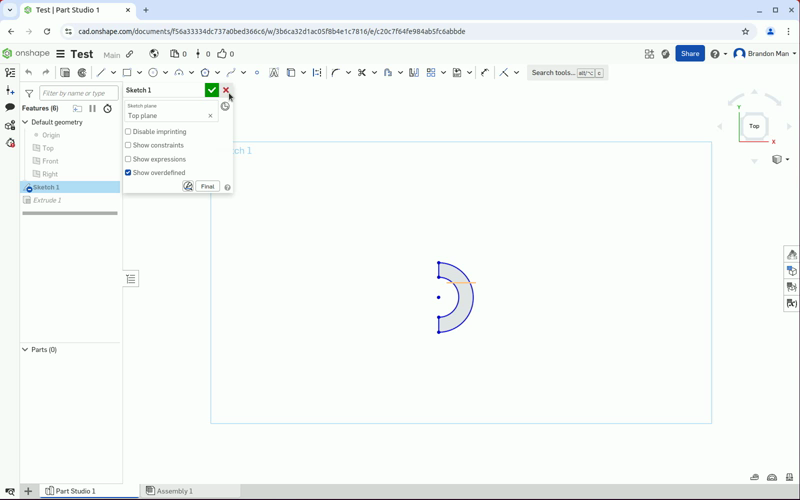
key(shift+s)
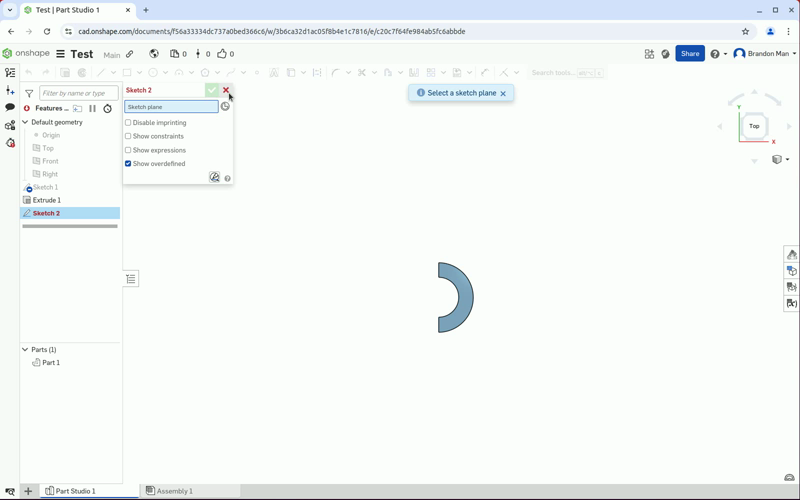
mouse_move(73, 150)
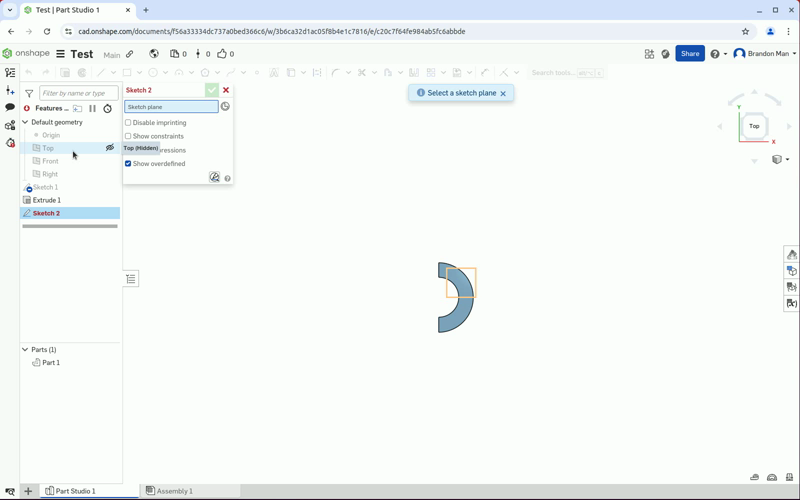
click(73, 150)
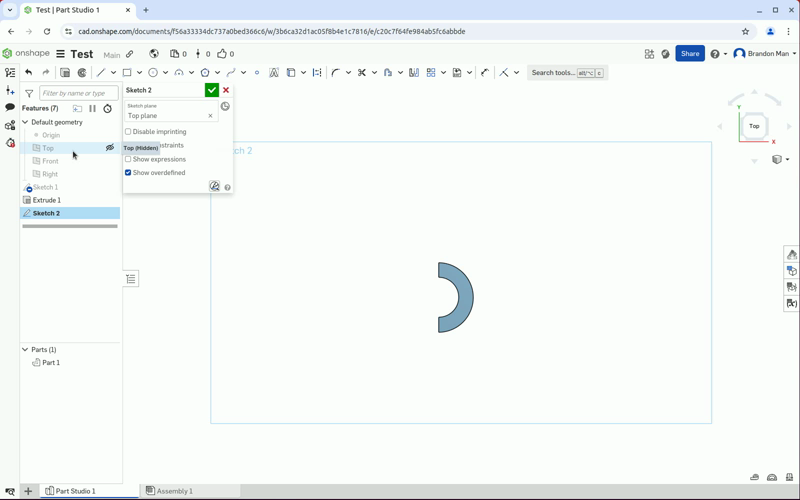
mouse_move(73, 352)
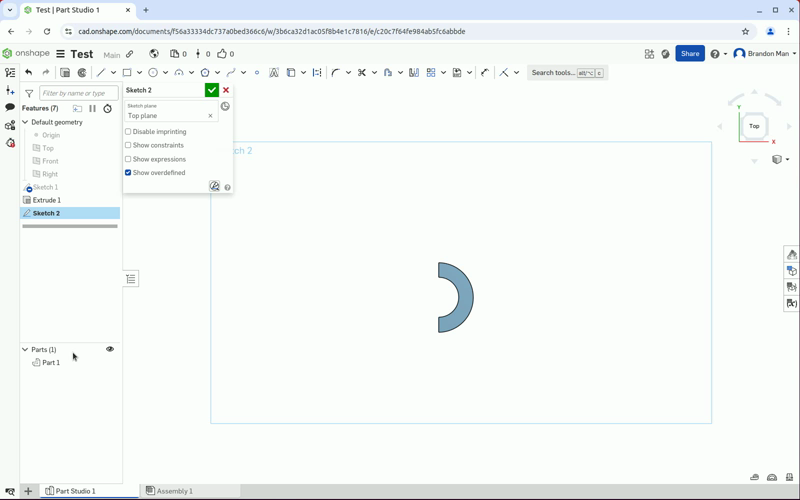
key(y)
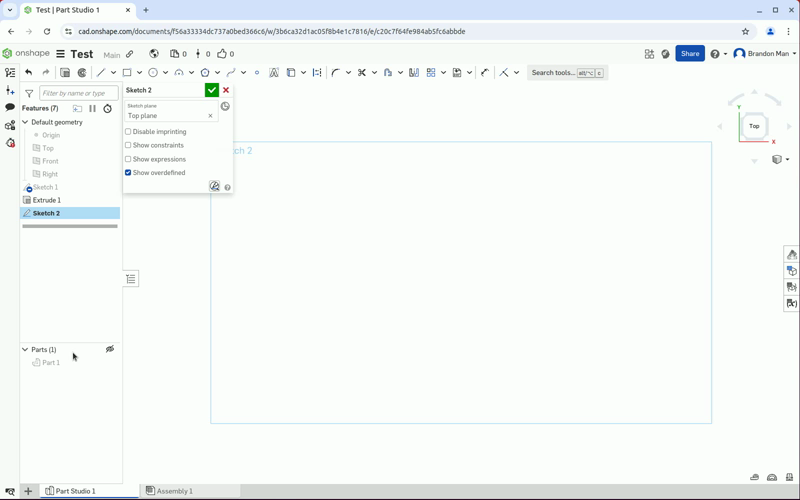
key(a)
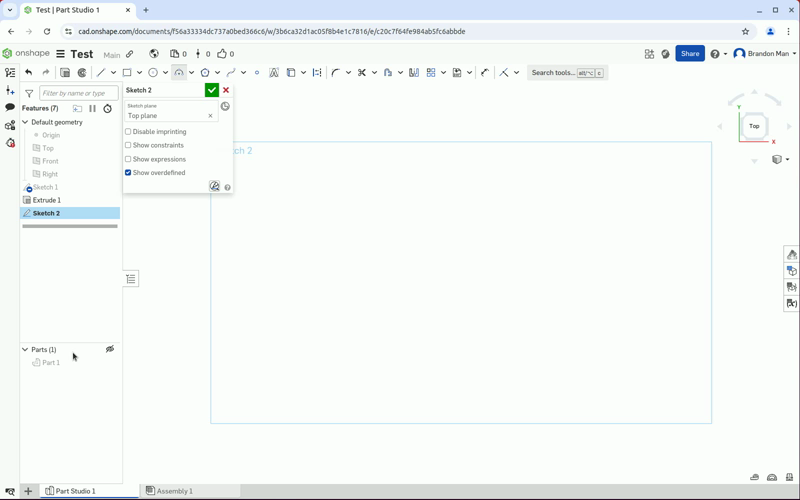
key_down(shift)
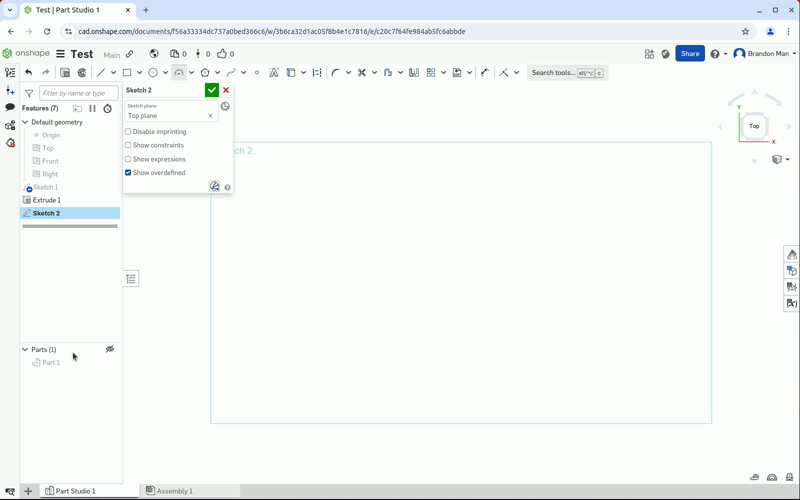
mouse_move(403, 301)
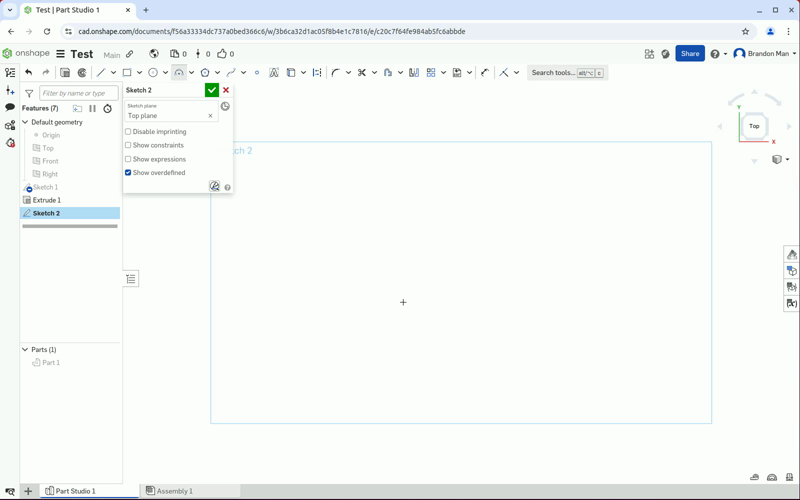
click(403, 301)
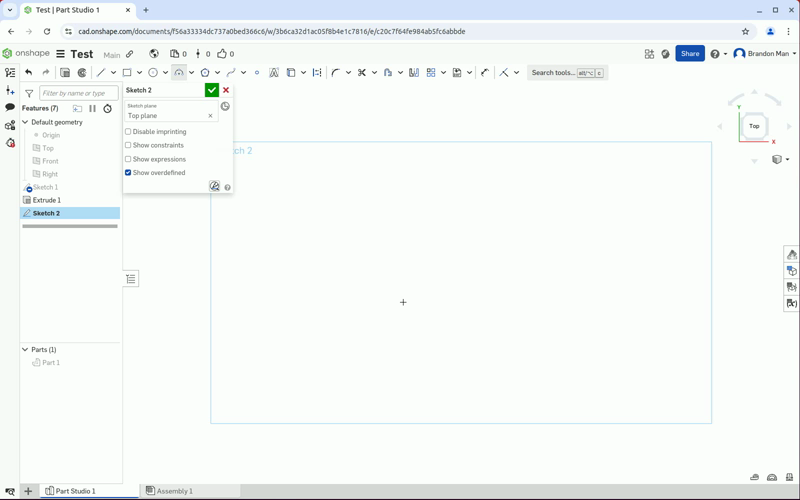
key_up(shift)
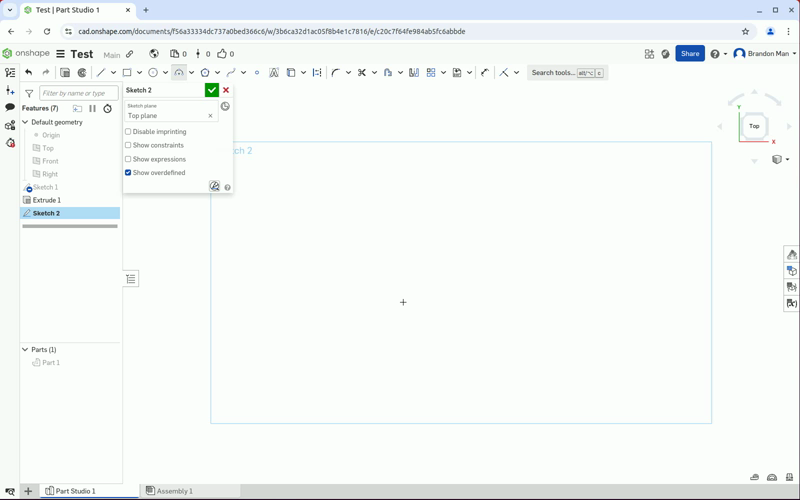
key_down(shift)
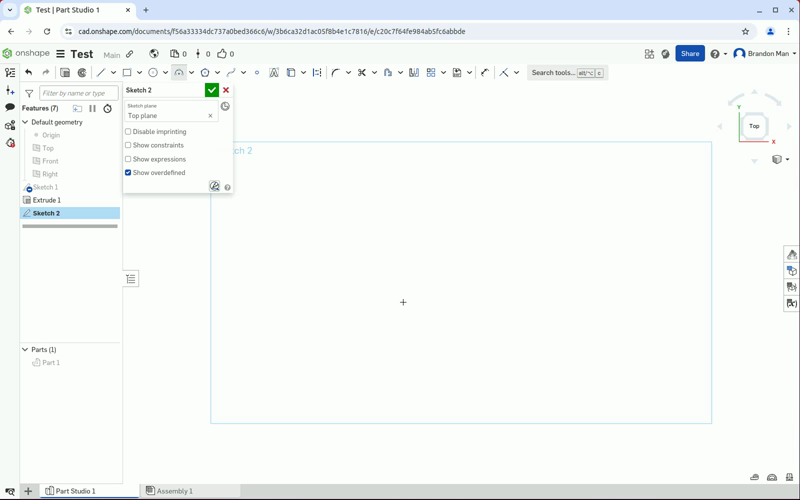
mouse_move(438, 332)
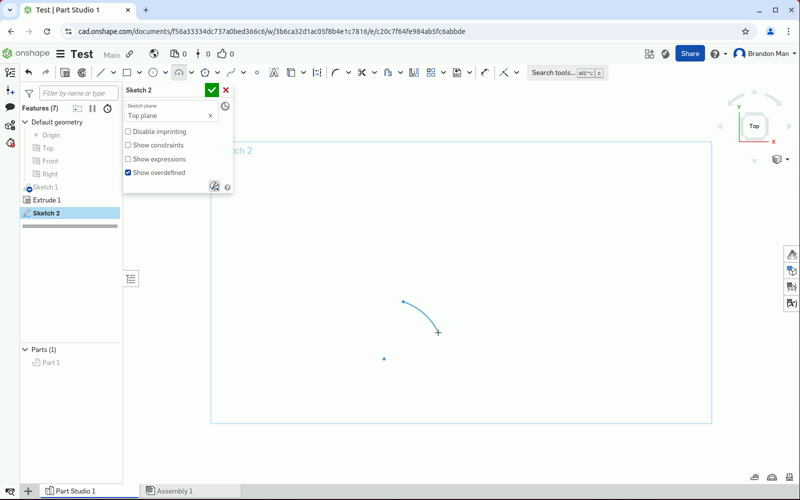
click(438, 332)
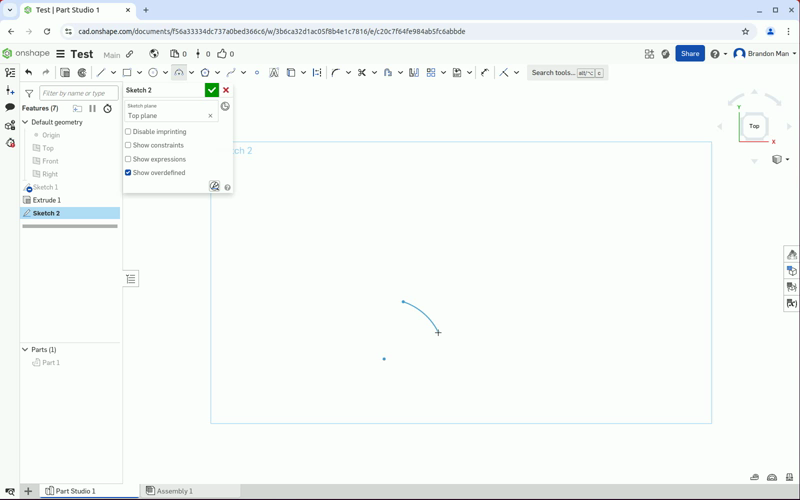
mouse_move(414, 323)
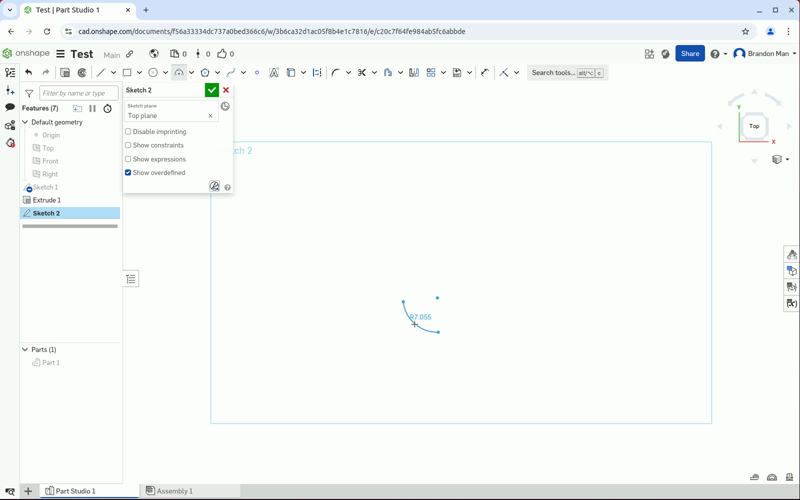
click(414, 323)
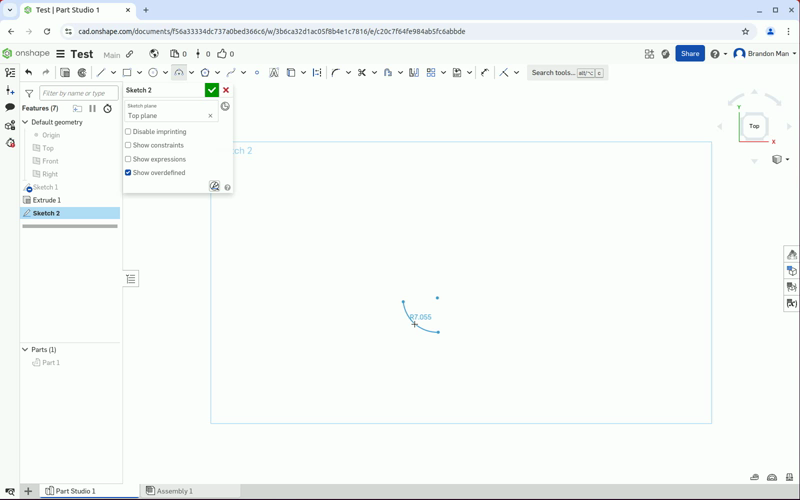
key_up(shift)
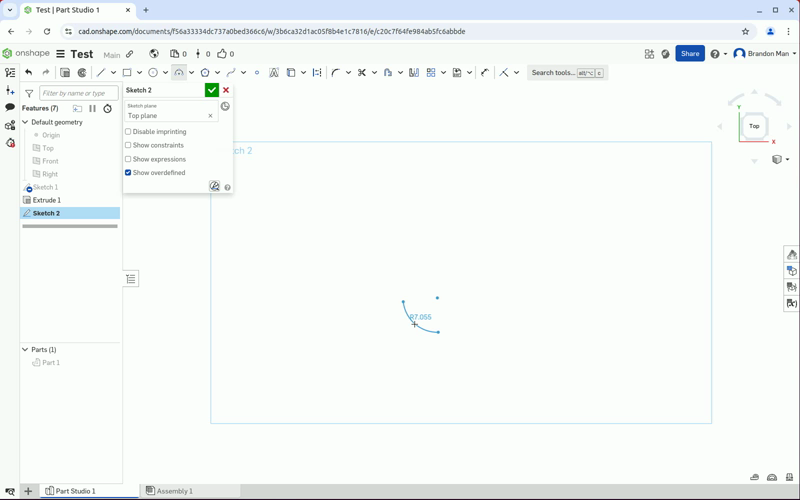
key(esc)
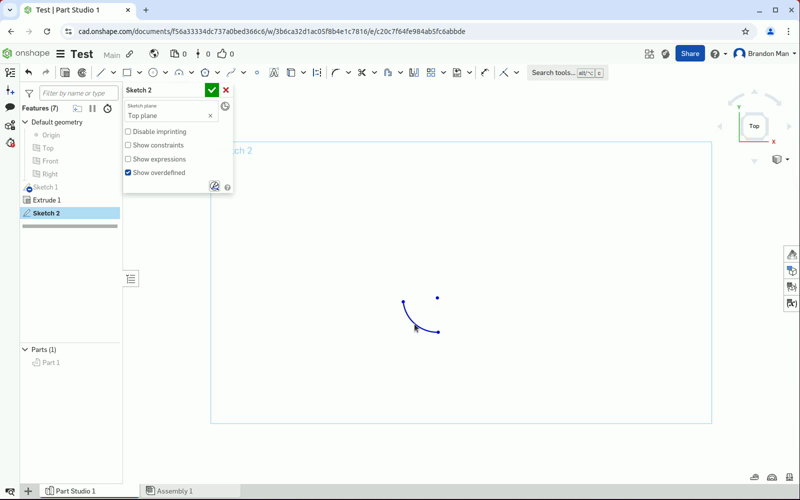
key(l)
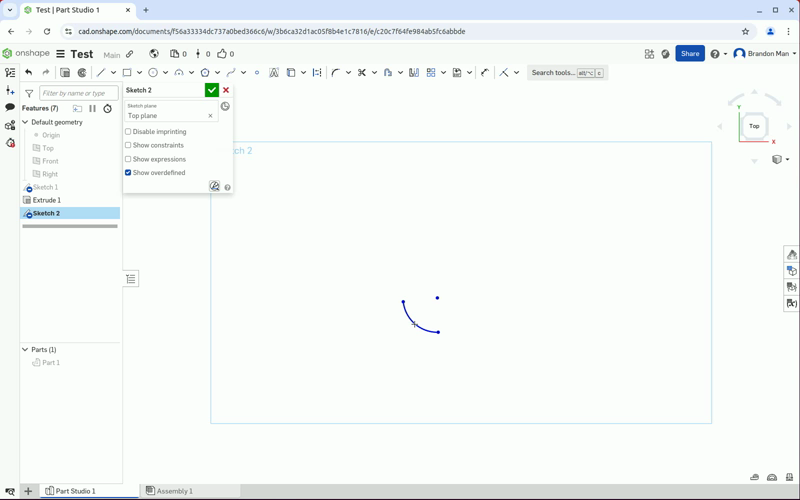
mouse_move(438, 332)
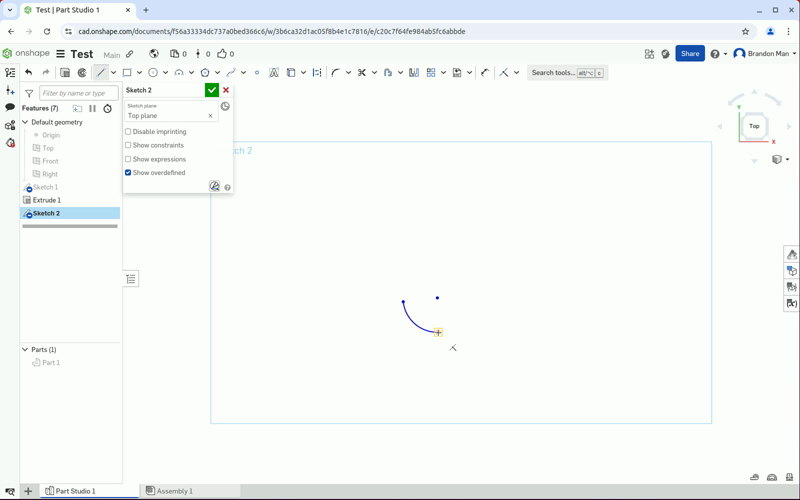
click(438, 332)
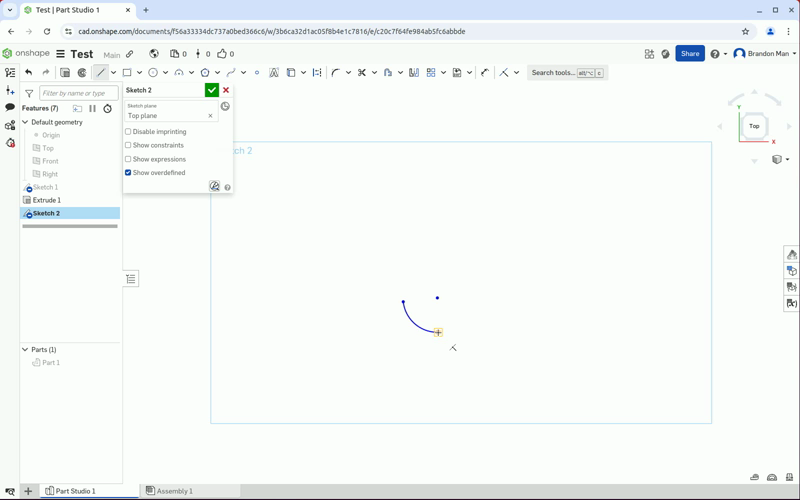
key_down(shift)
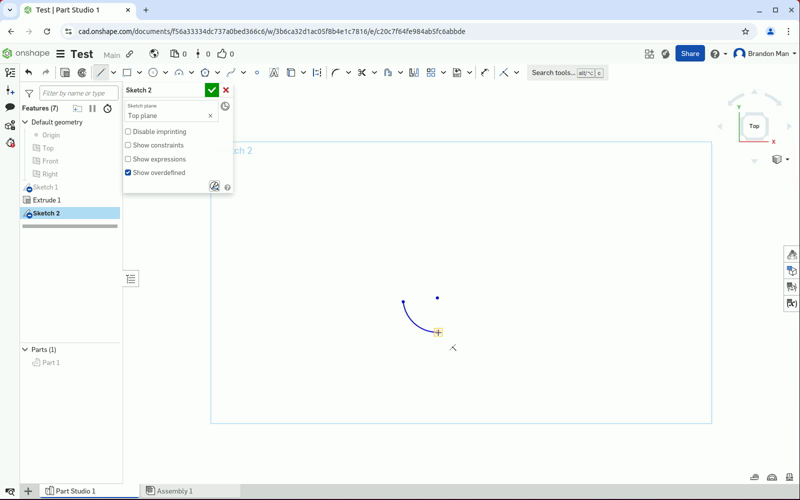
mouse_move(468, 332)
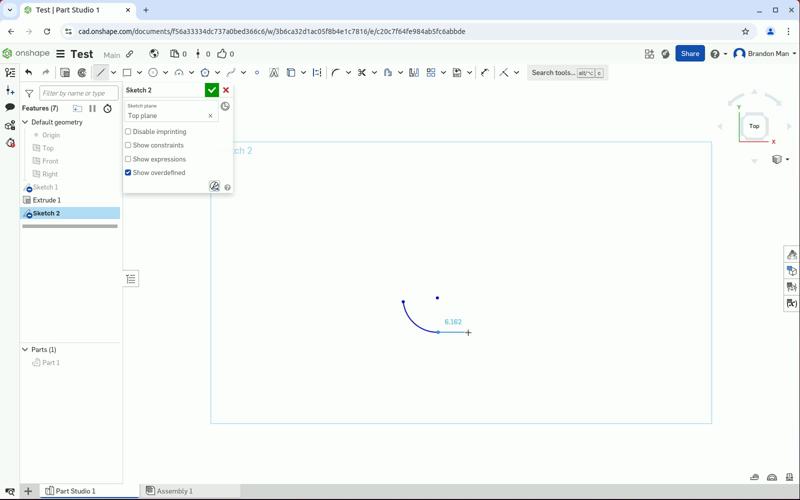
mouse_move(438, 317)
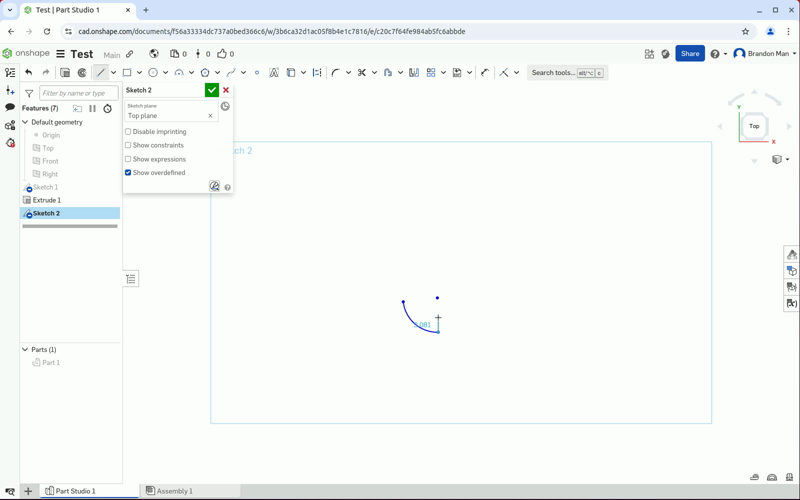
click(438, 317)
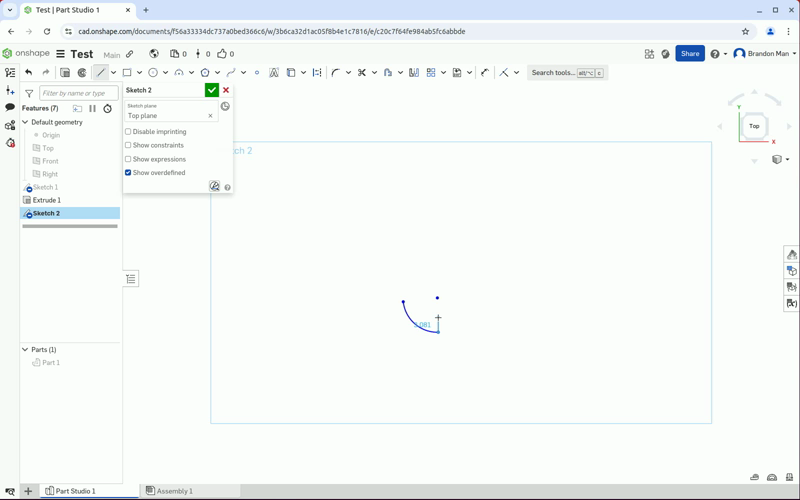
key_up(shift)
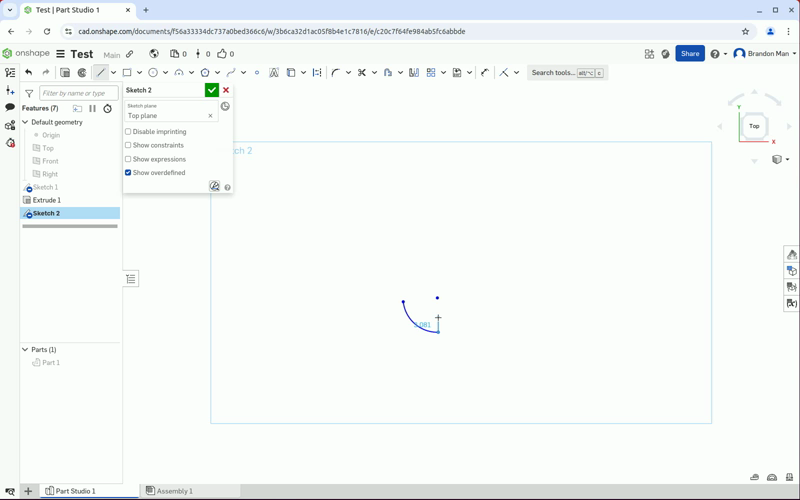
key(esc)
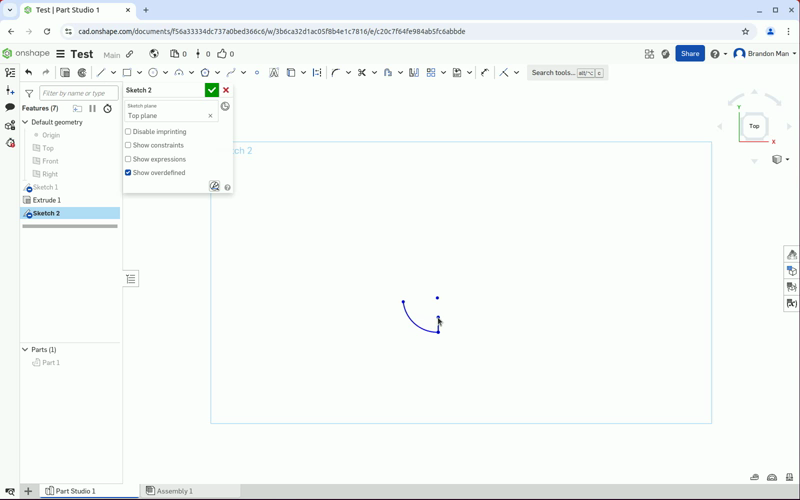
key(a)
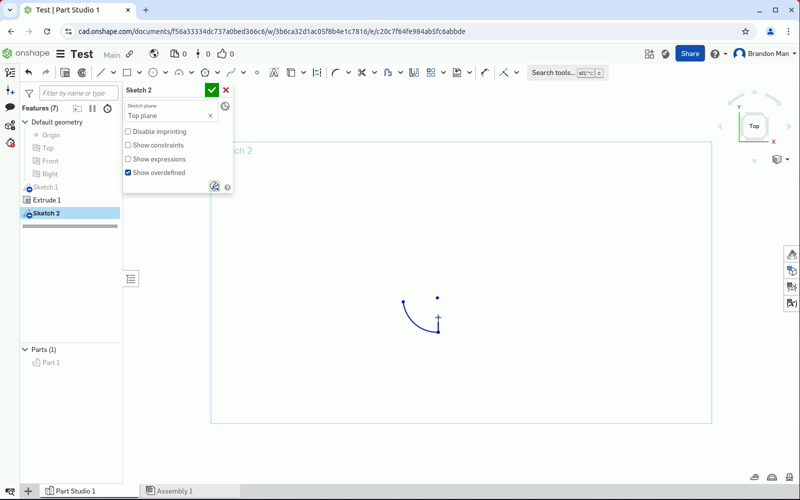
mouse_move(438, 317)
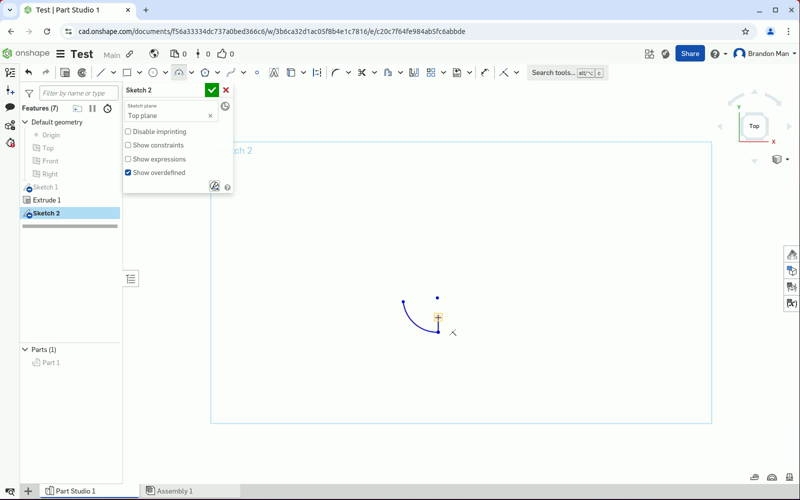
click(438, 317)
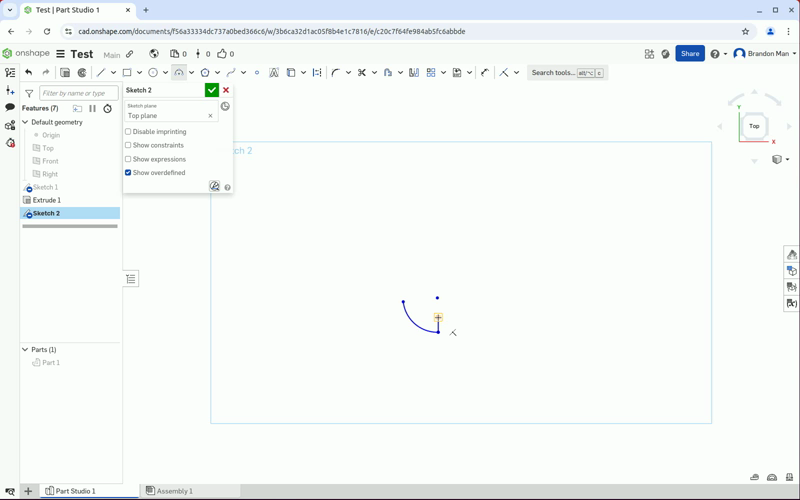
key_down(shift)
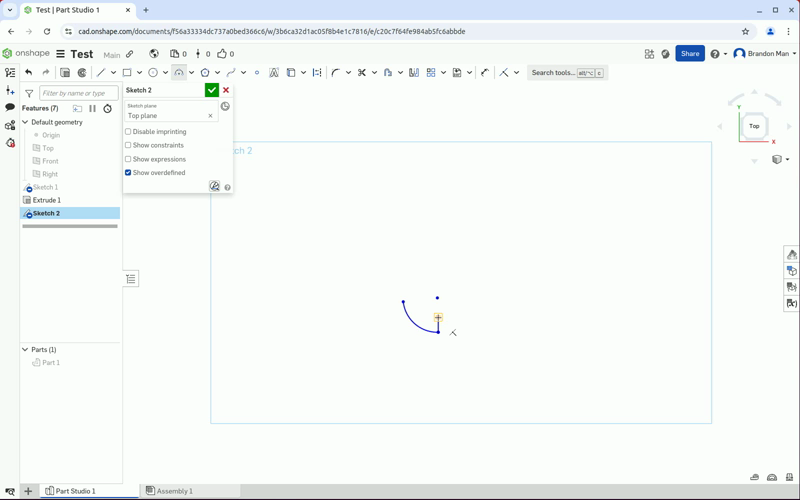
mouse_move(438, 277)
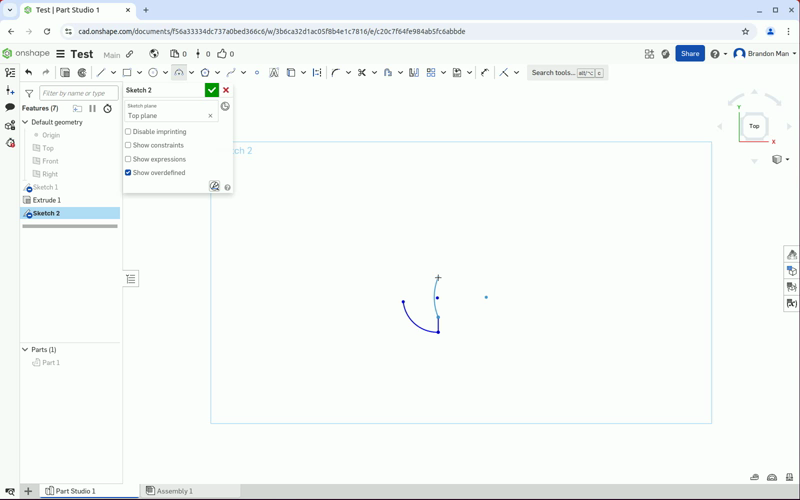
click(438, 277)
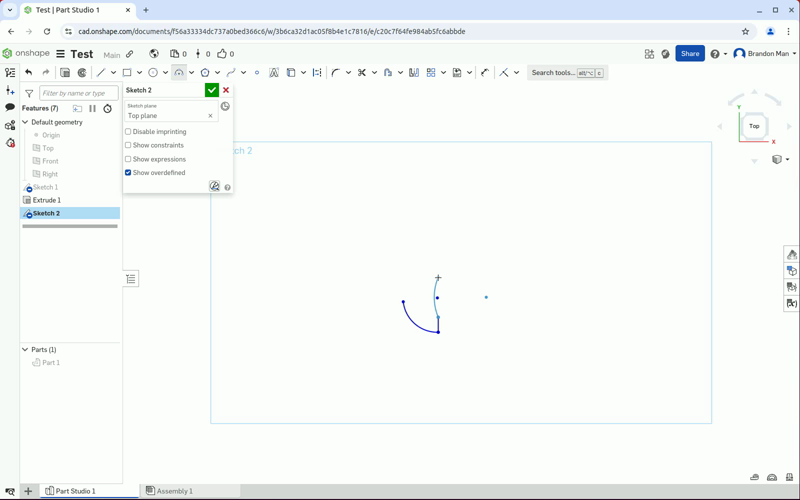
mouse_move(418, 297)
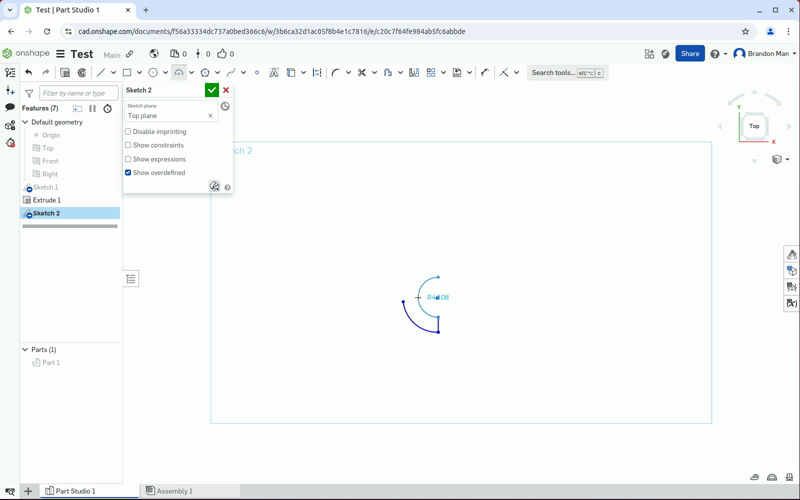
click(418, 297)
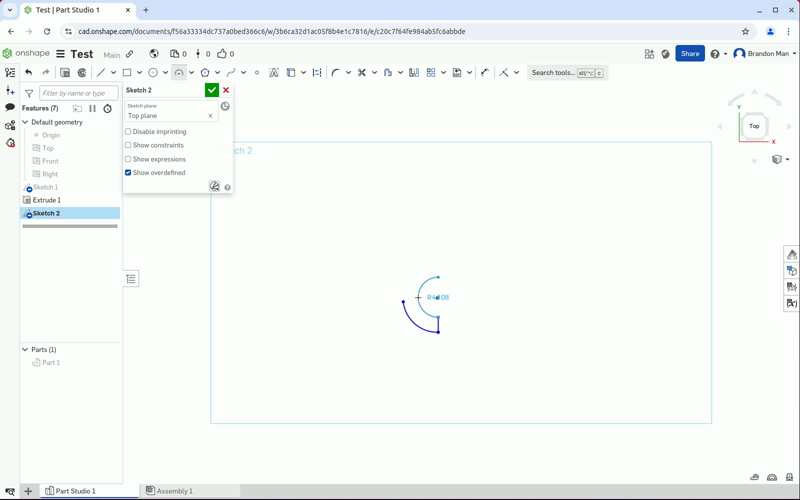
key_up(shift)
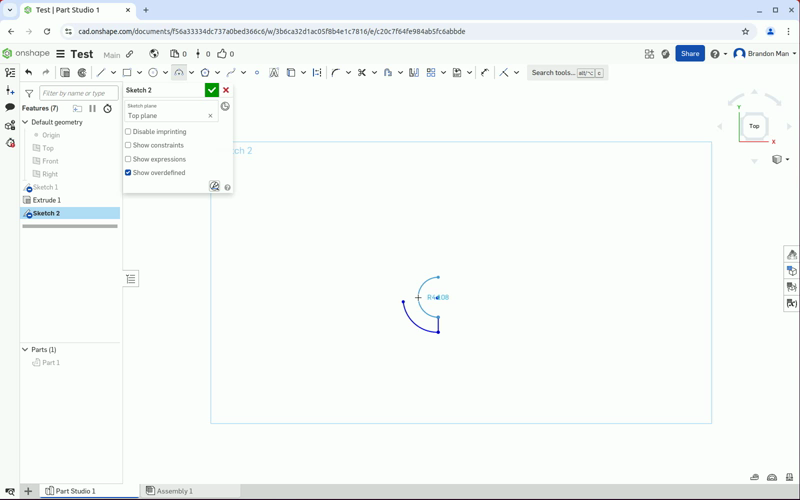
key(esc)
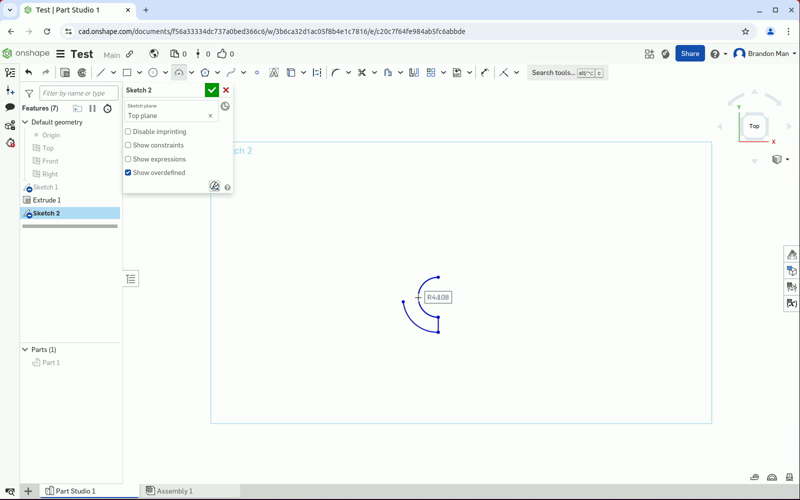
key(l)
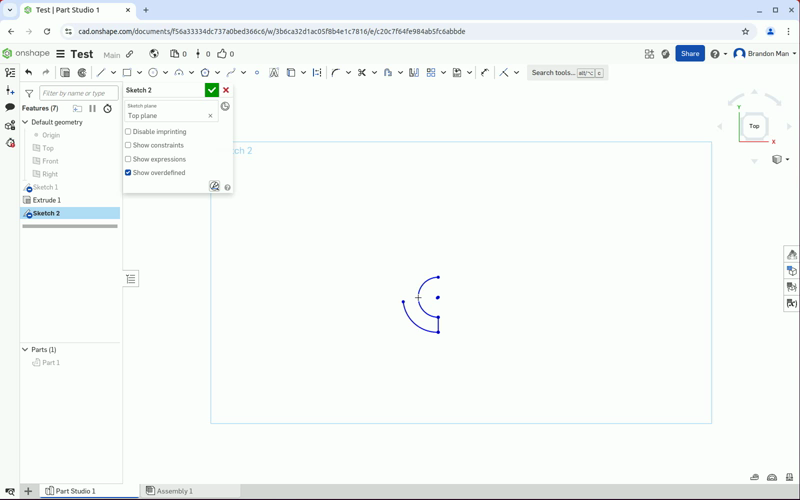
mouse_move(438, 277)
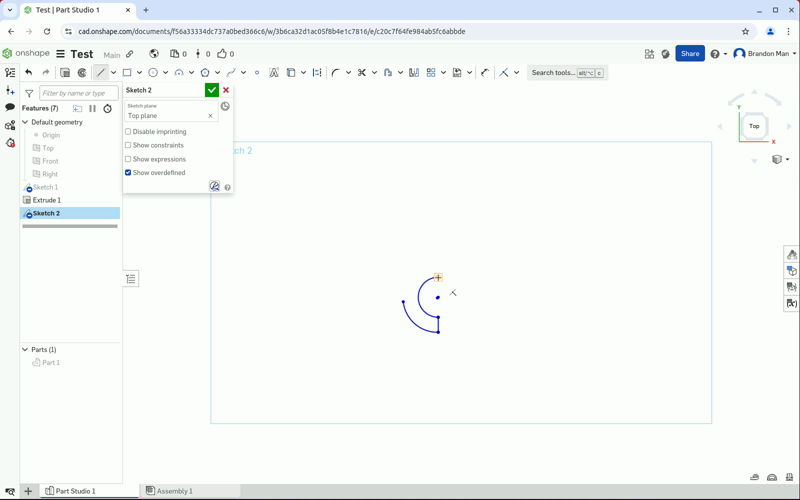
click(438, 277)
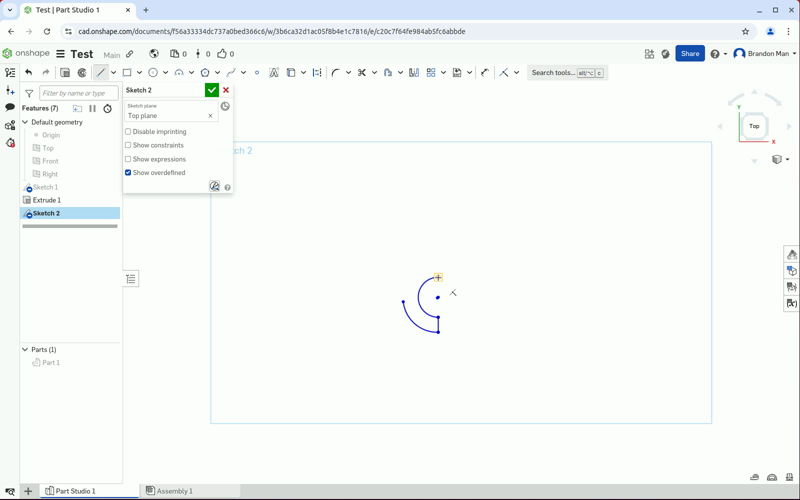
key_down(shift)
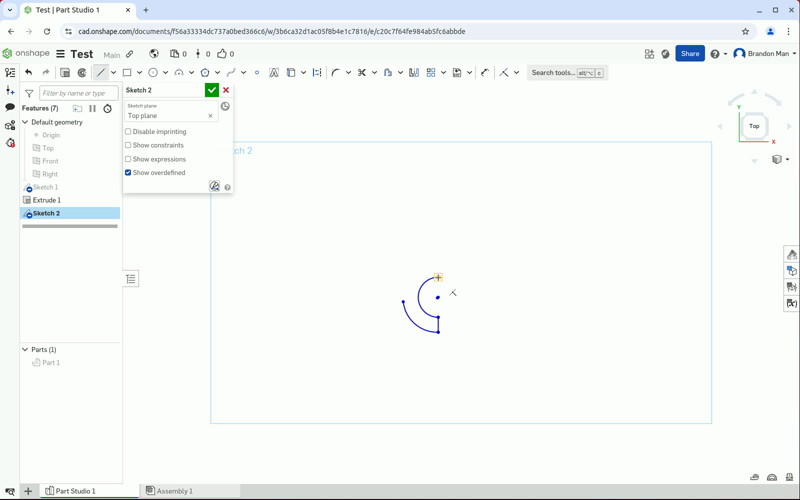
mouse_move(468, 277)
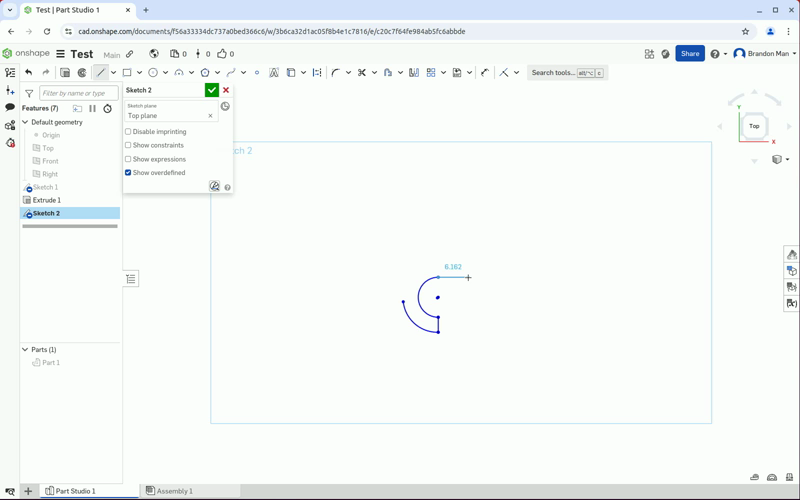
mouse_move(438, 262)
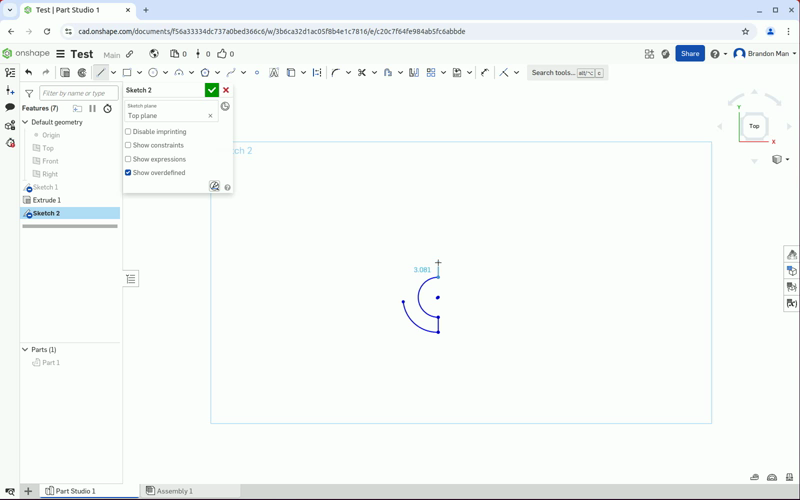
click(438, 262)
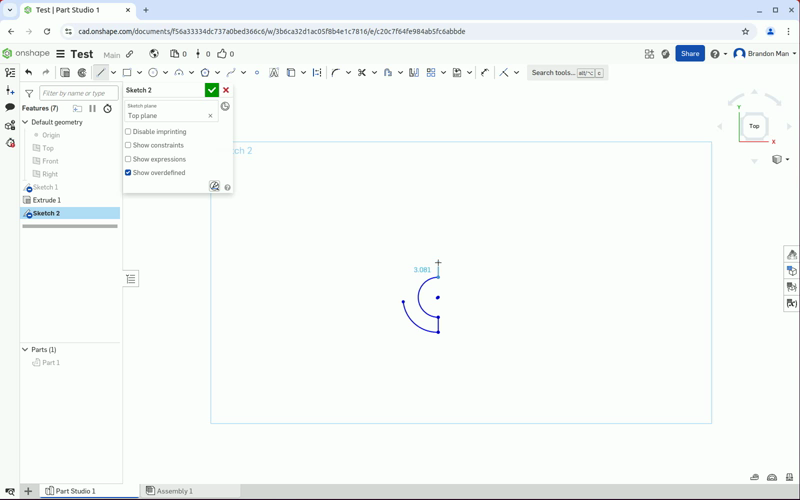
key_up(shift)
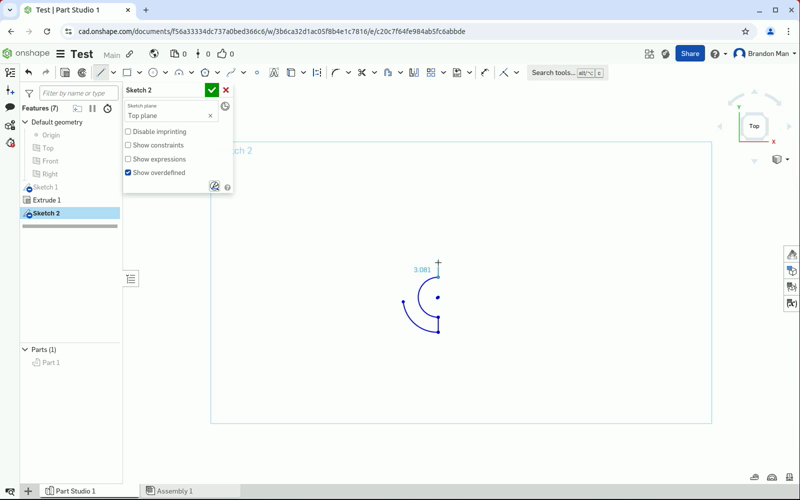
key(esc)
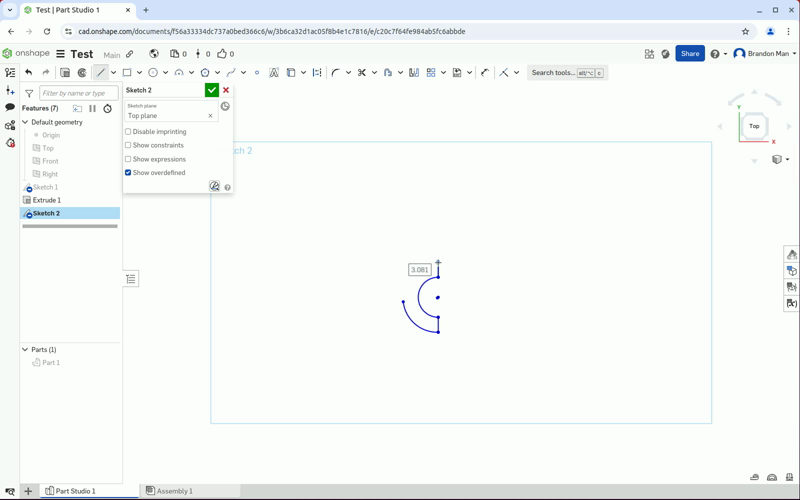
key(a)
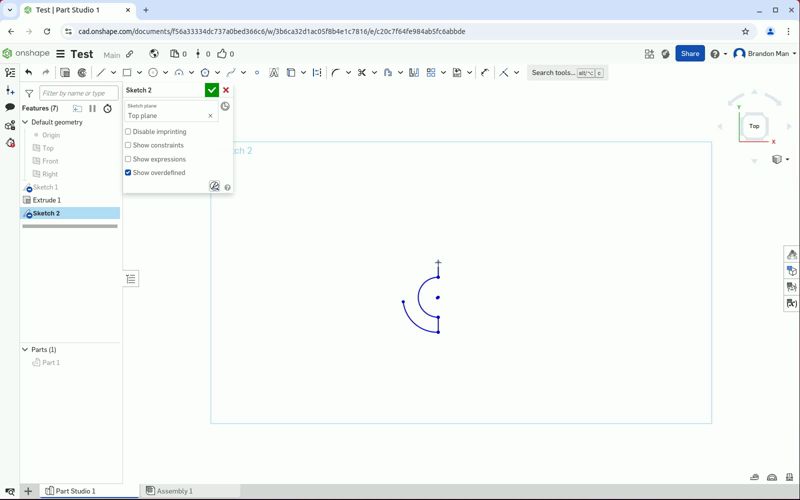
mouse_move(438, 262)
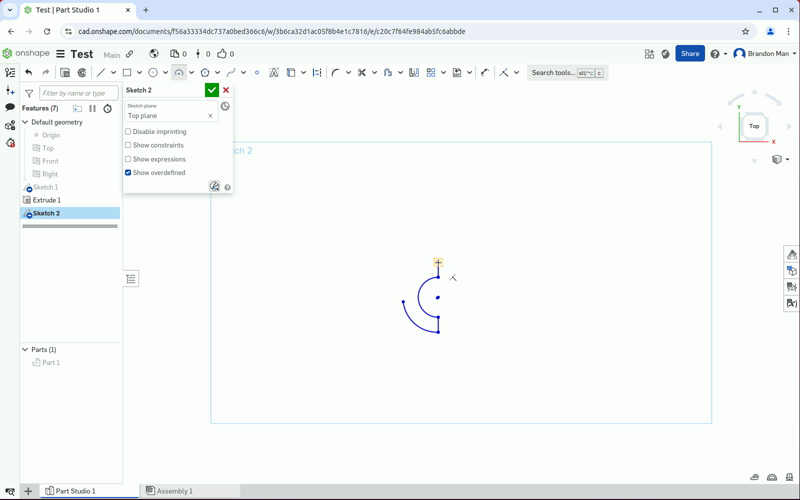
click(438, 262)
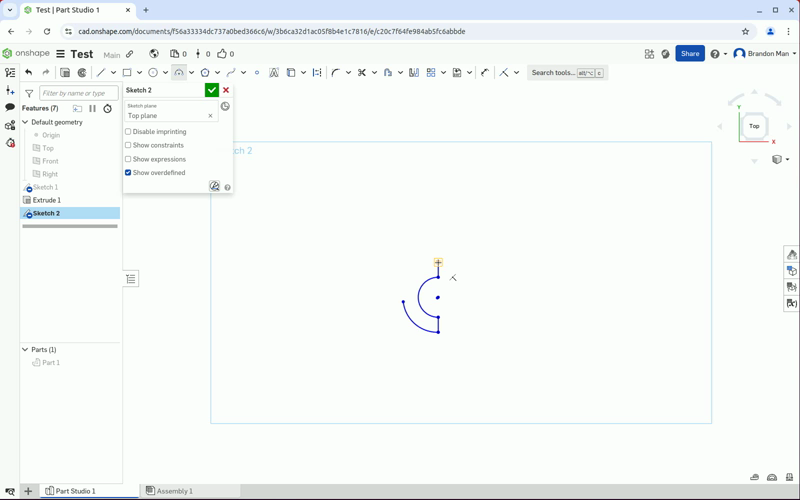
key_down(shift)
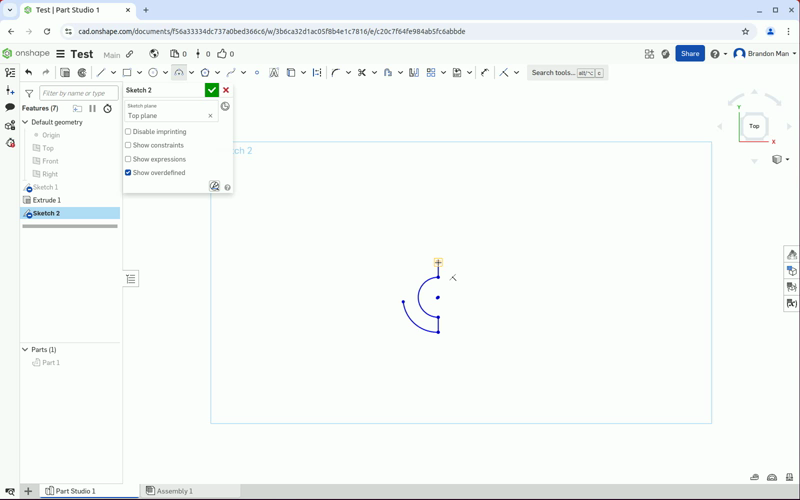
mouse_move(403, 292)
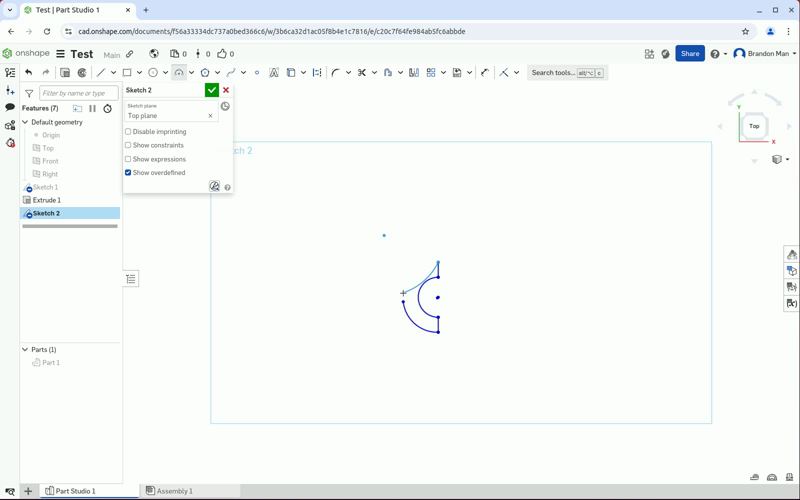
click(403, 292)
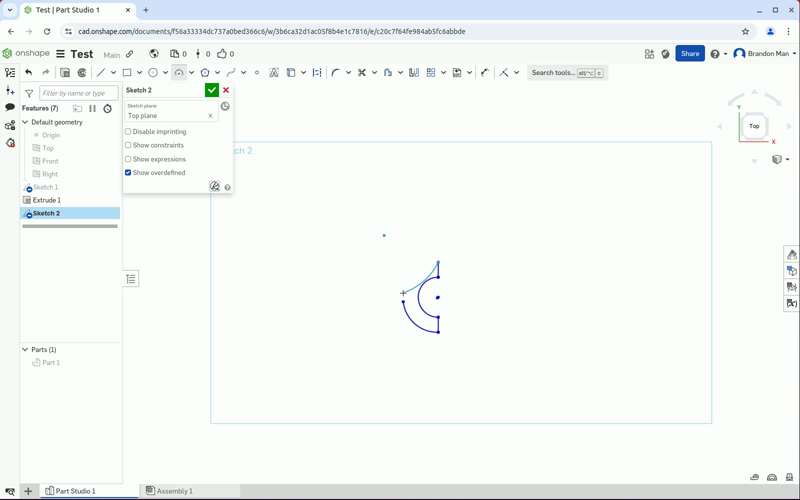
mouse_move(414, 270)
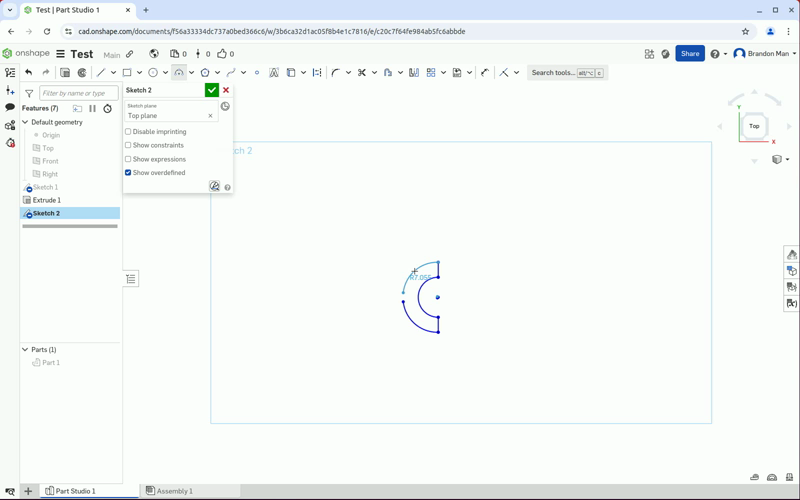
click(414, 270)
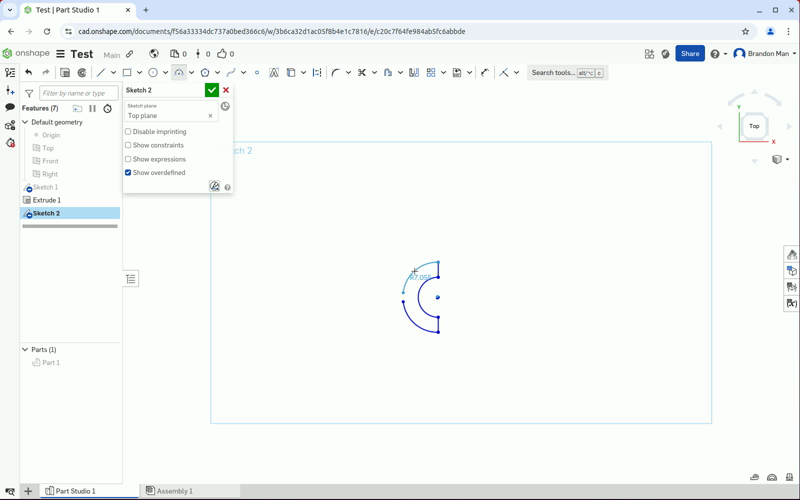
key_up(shift)
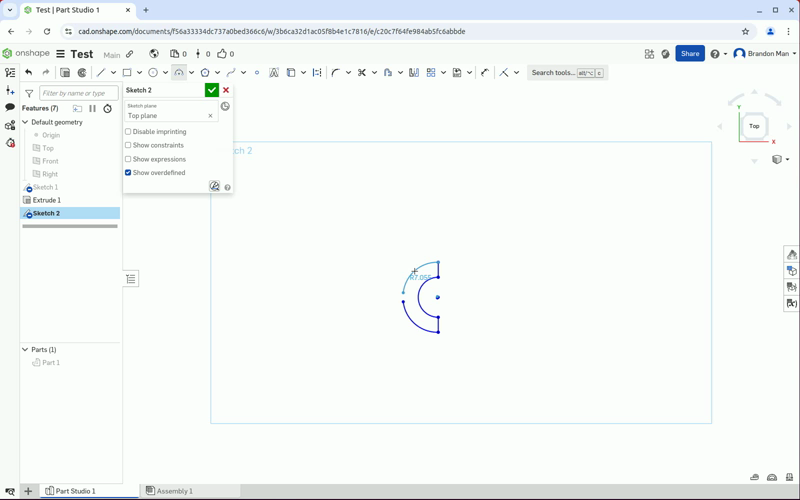
key(esc)
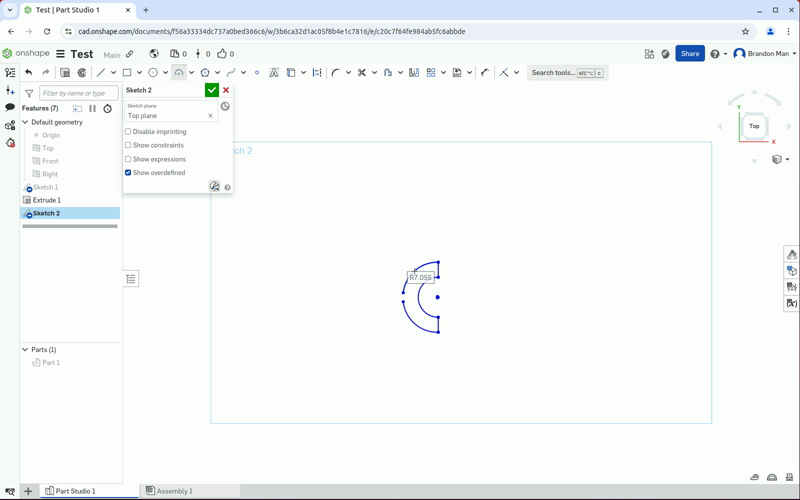
key(l)
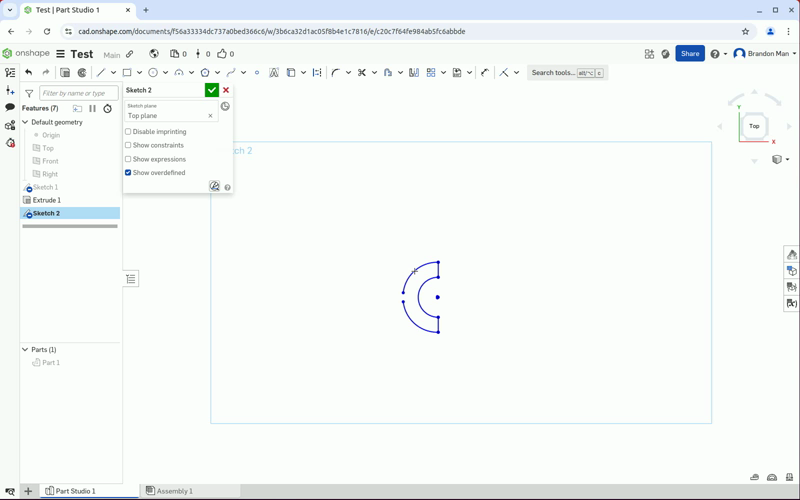
mouse_move(403, 292)
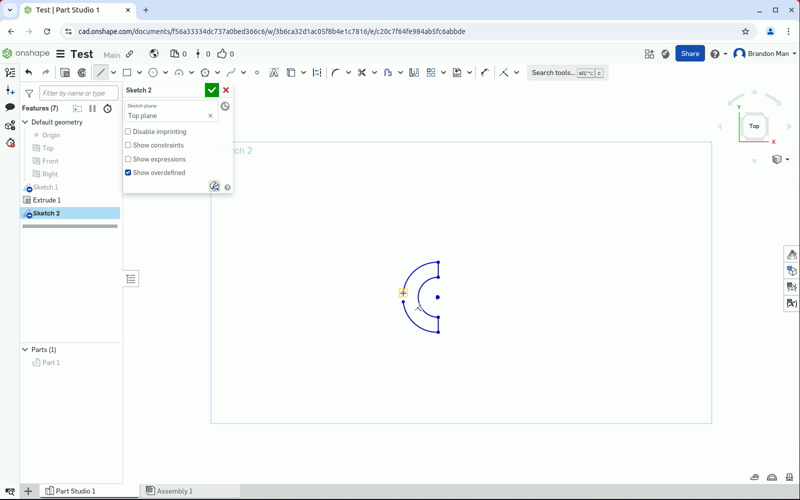
click(403, 292)
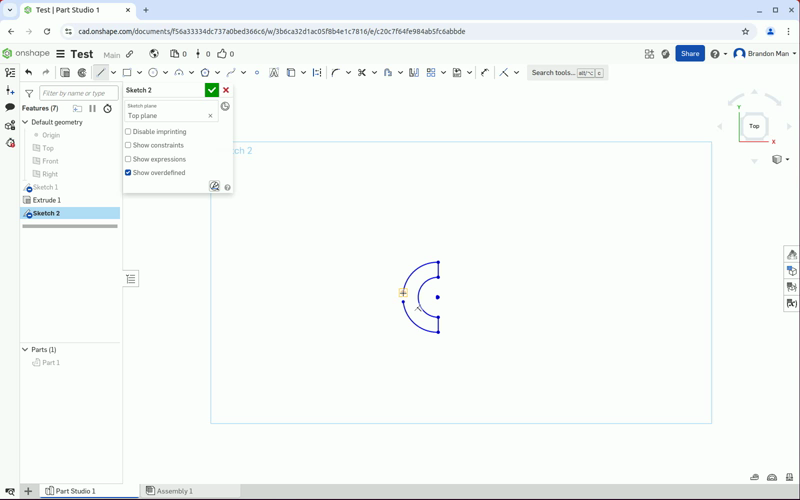
mouse_move(433, 292)
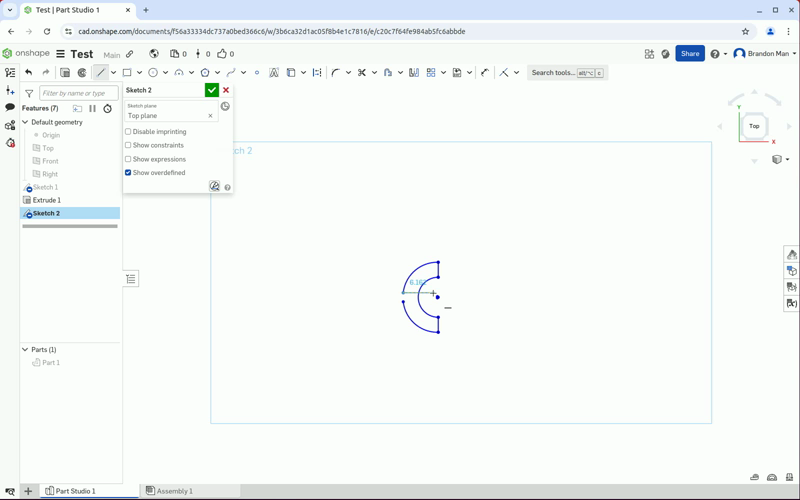
key_down(shift)
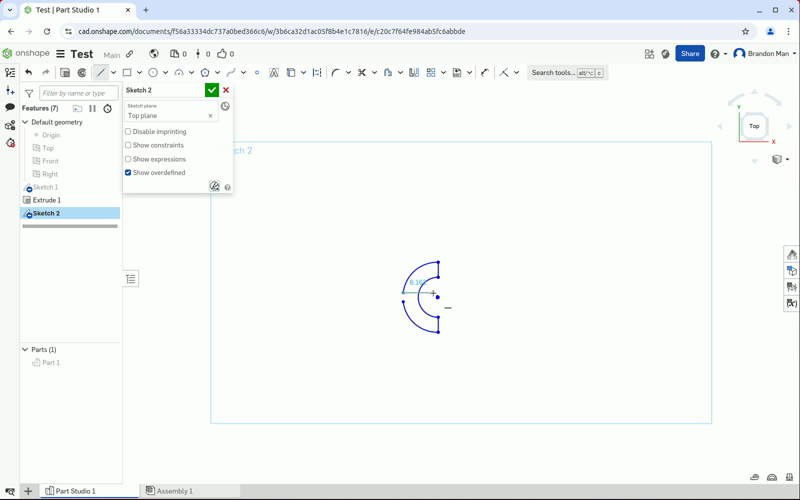
mouse_move(403, 301)
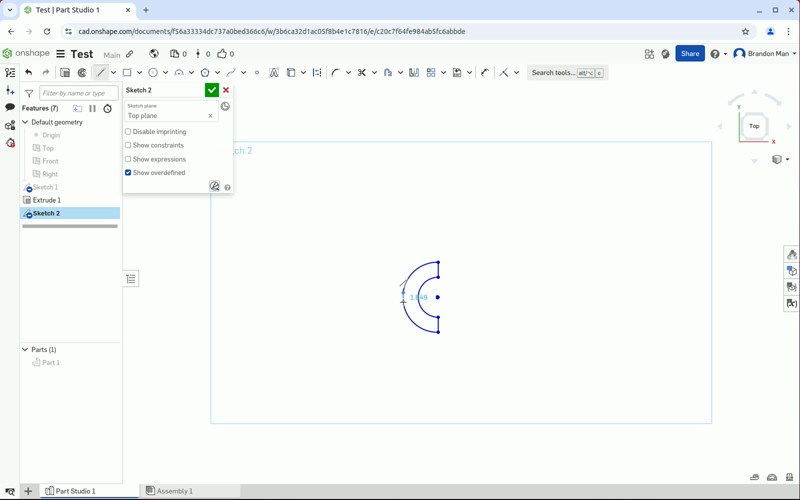
key_up(shift)
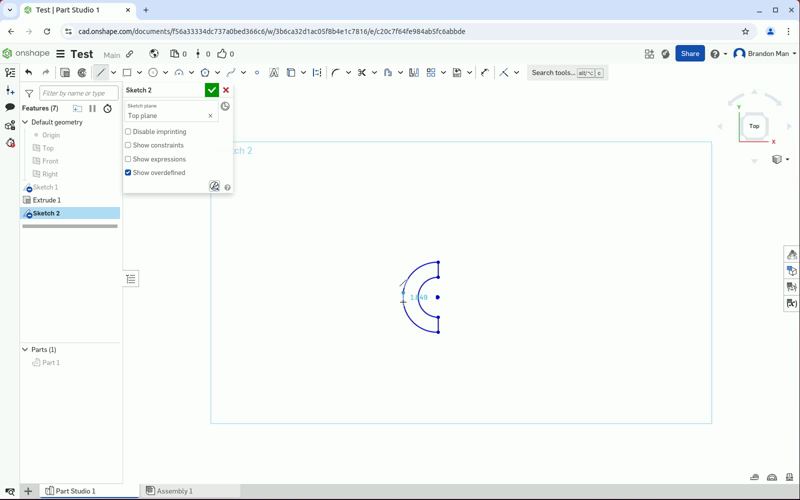
click(403, 301)
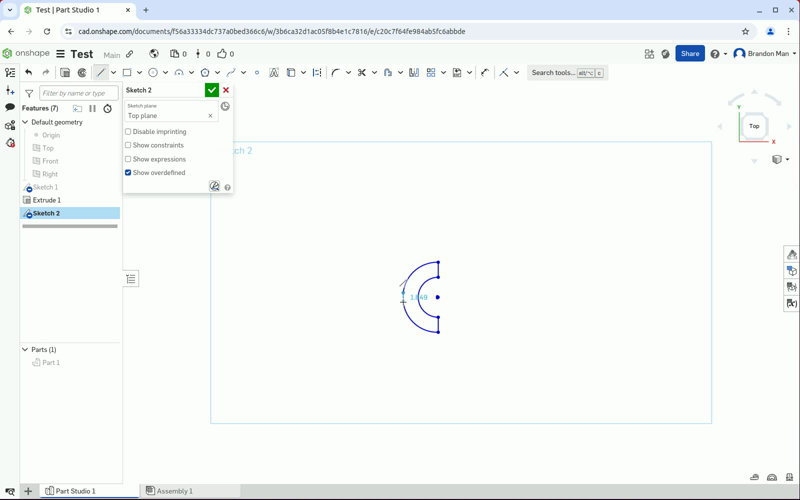
key(esc)
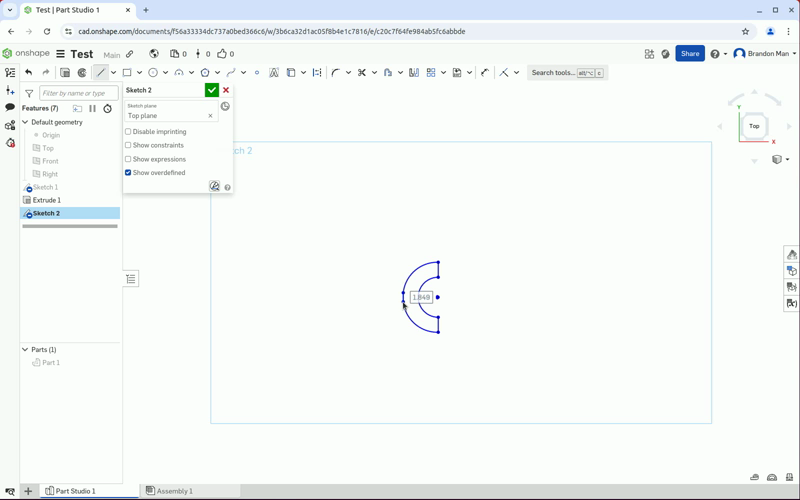
mouse_move(435, 276)
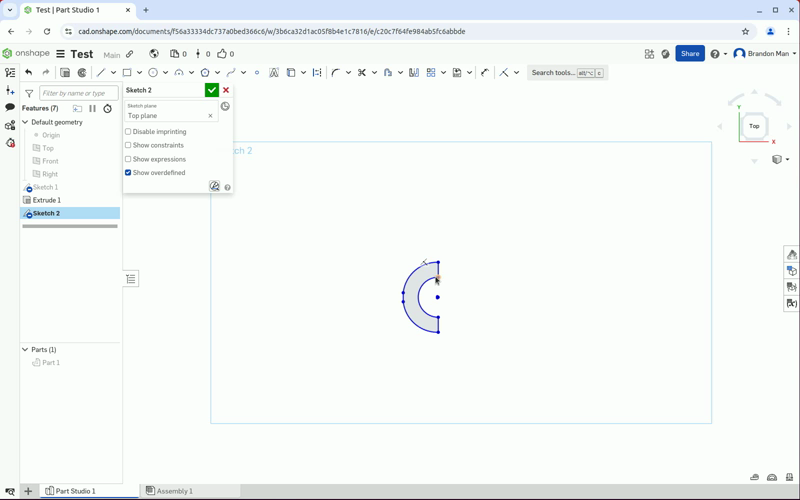
scroll(6)
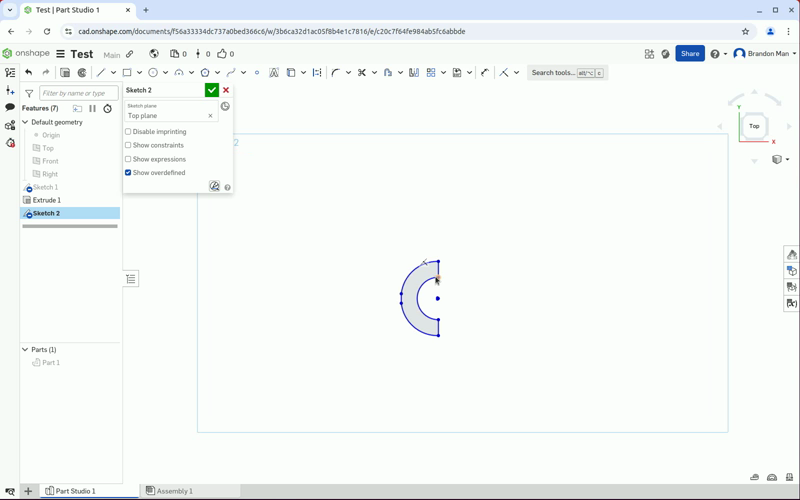
scroll(6)
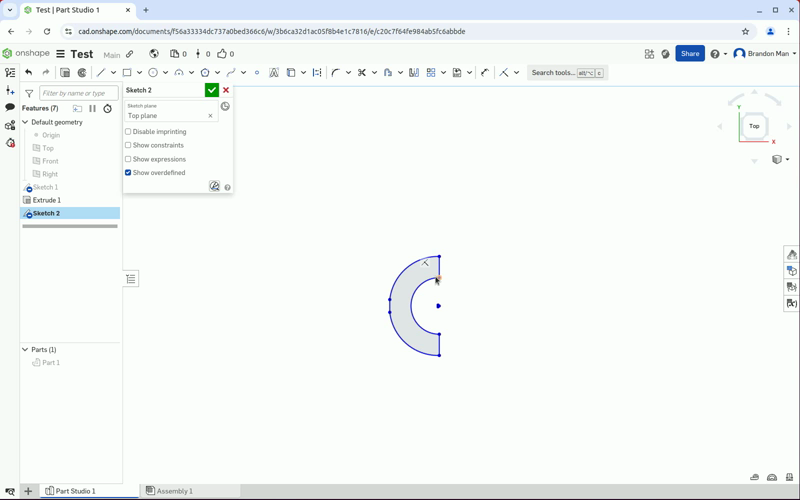
scroll(6)
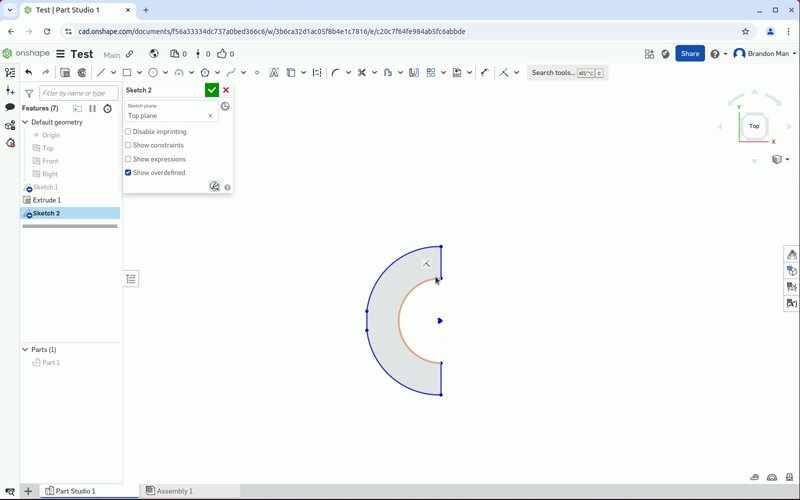
scroll(6)
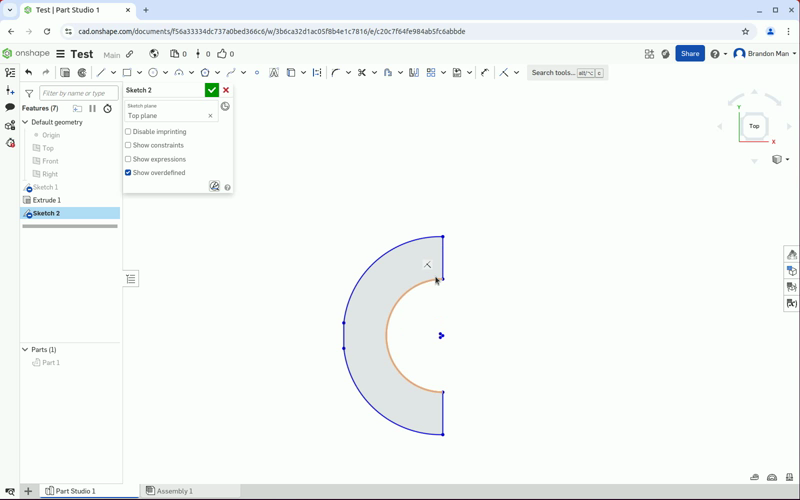
scroll(6)
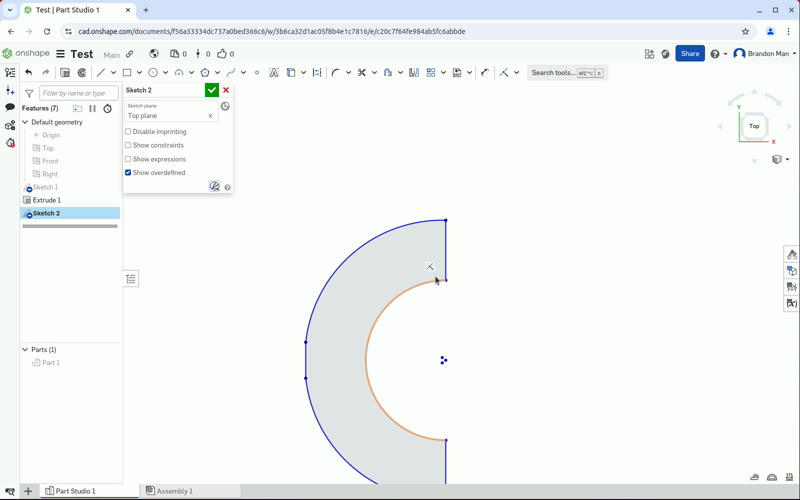
scroll(6)
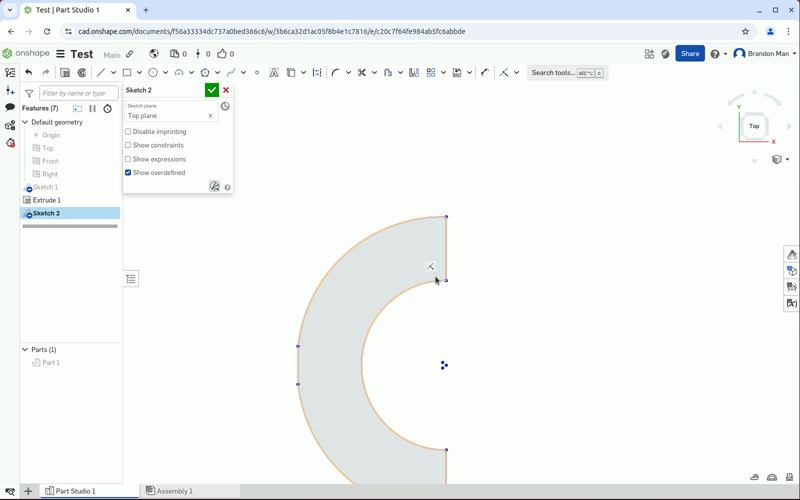
scroll(6)
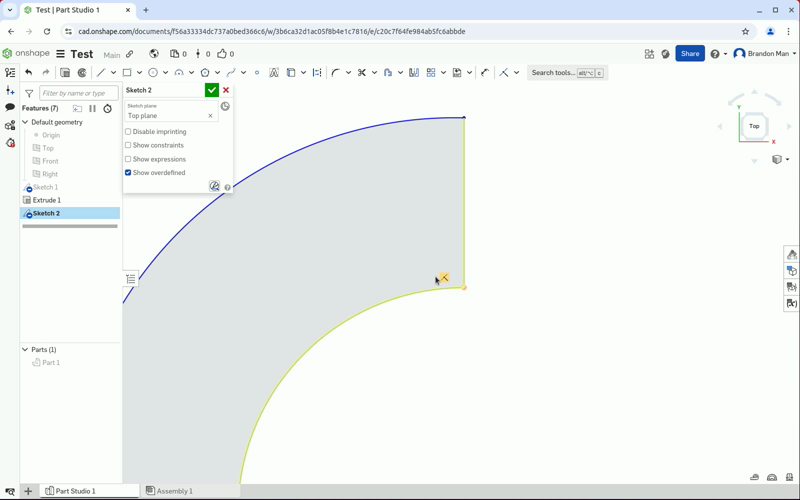
click(435, 276)
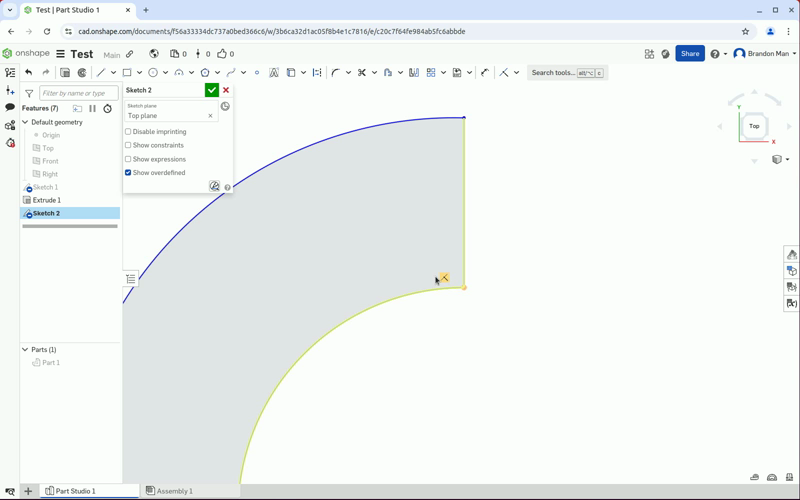
scroll(-6)
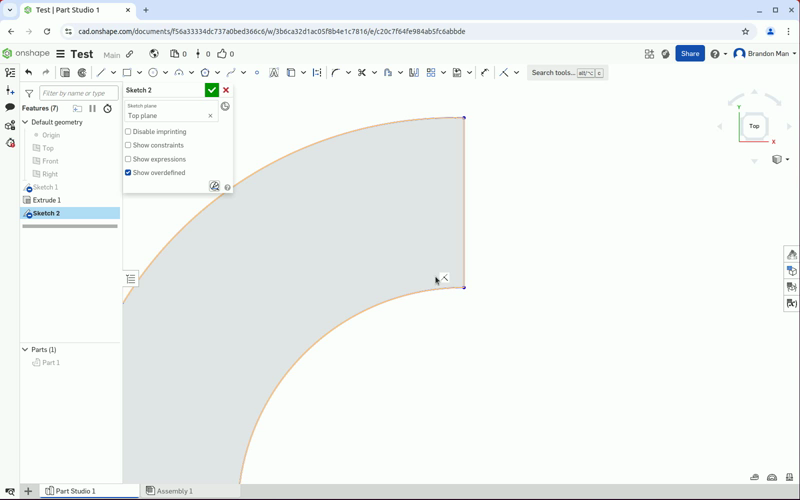
scroll(-6)
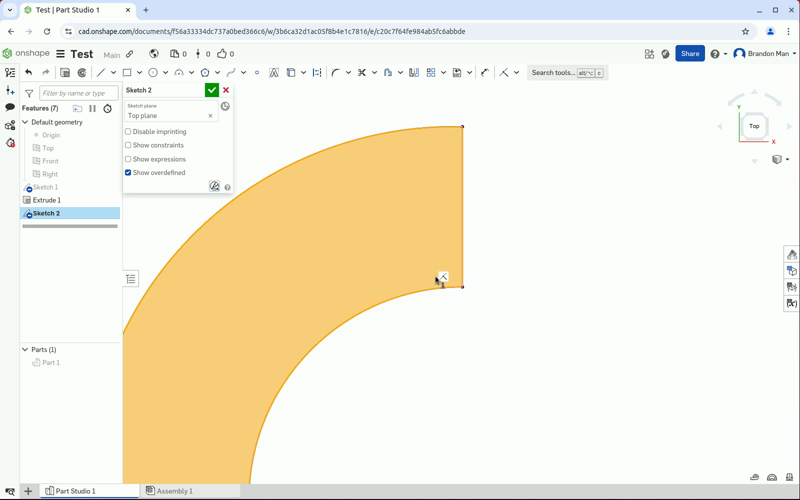
scroll(-6)
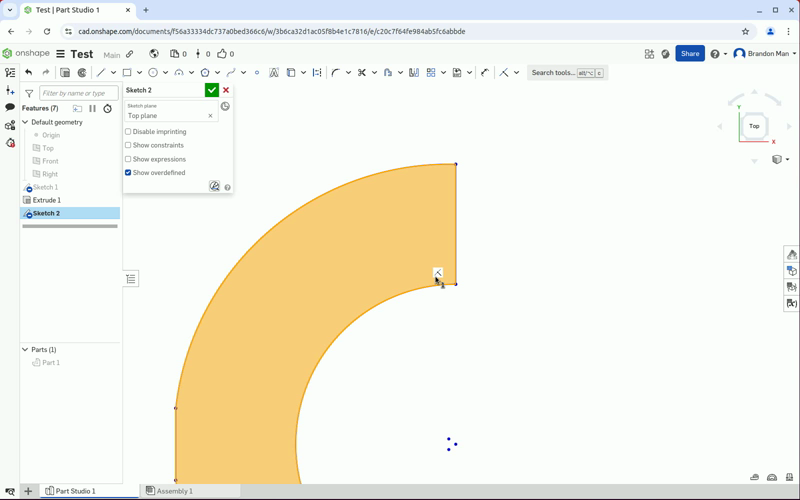
scroll(-6)
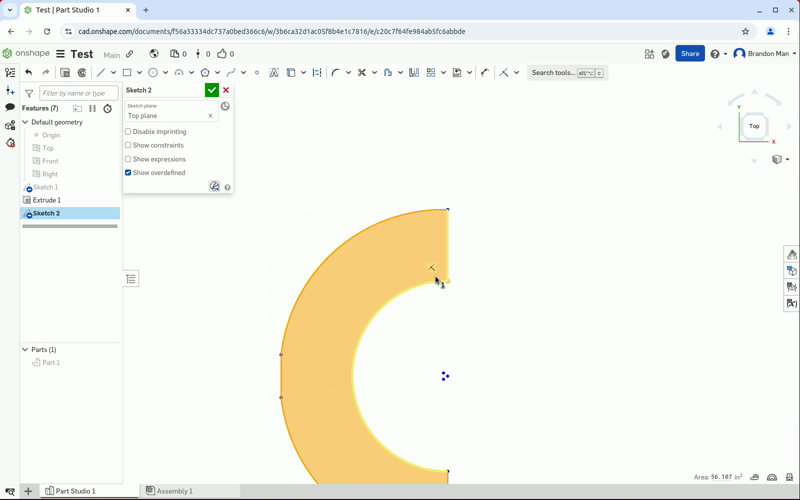
scroll(-6)
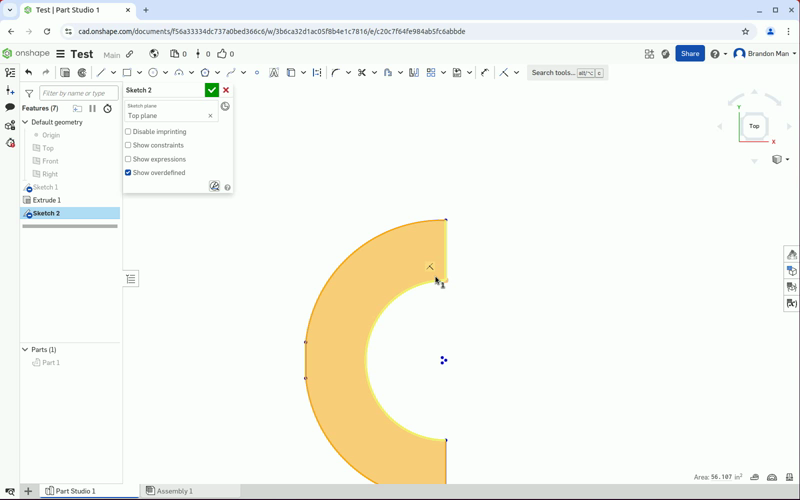
scroll(-6)
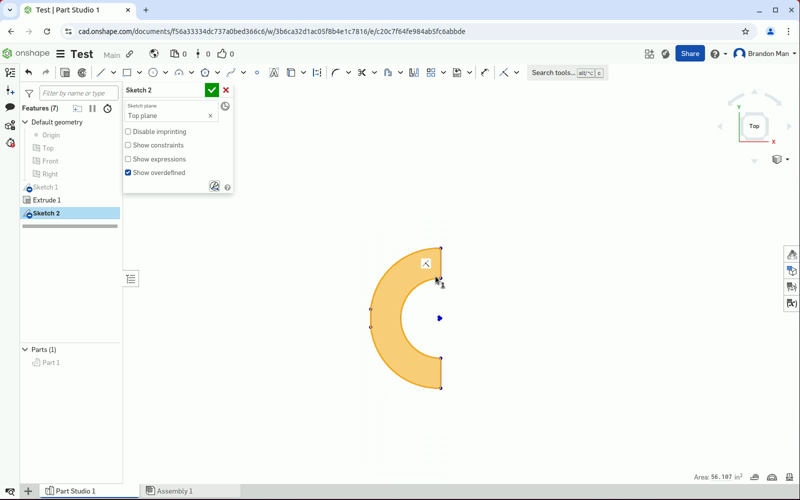
scroll(-6)
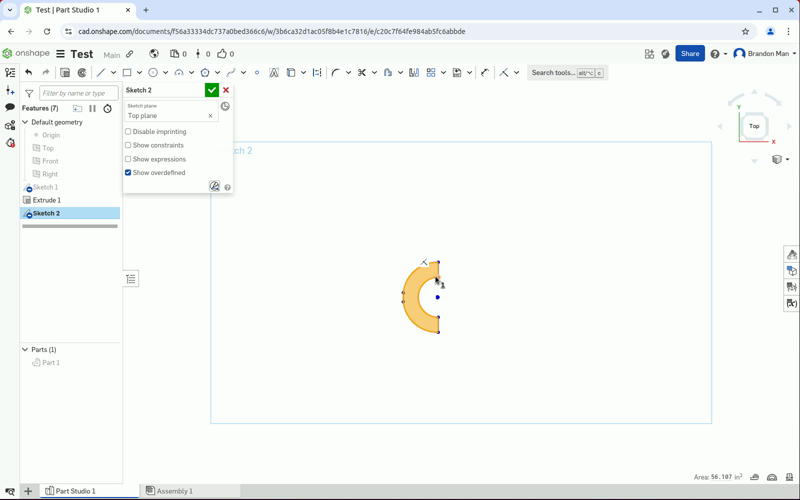
mouse_move(73, 352)
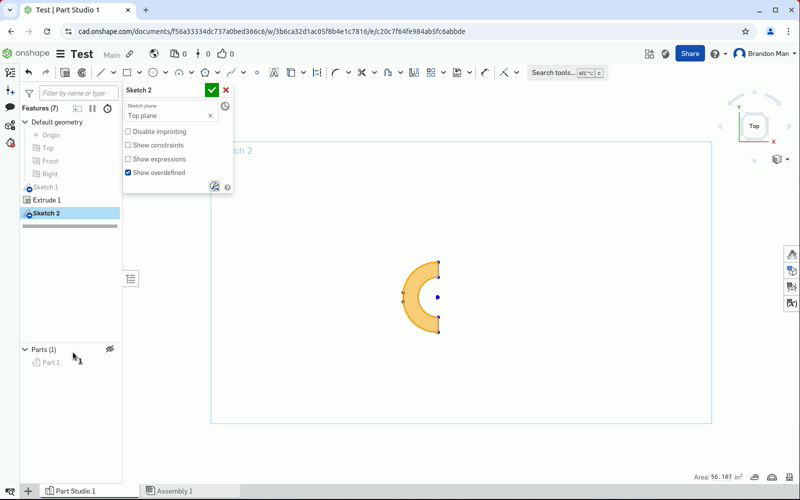
key(shift+y)
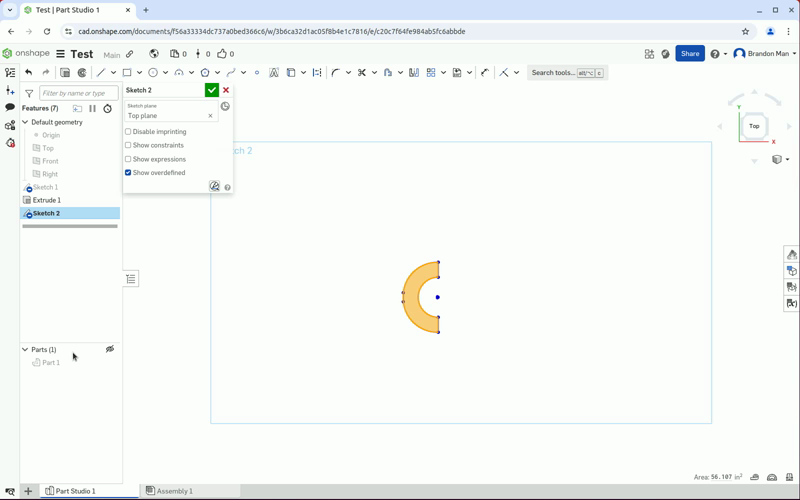
key(shift+e)
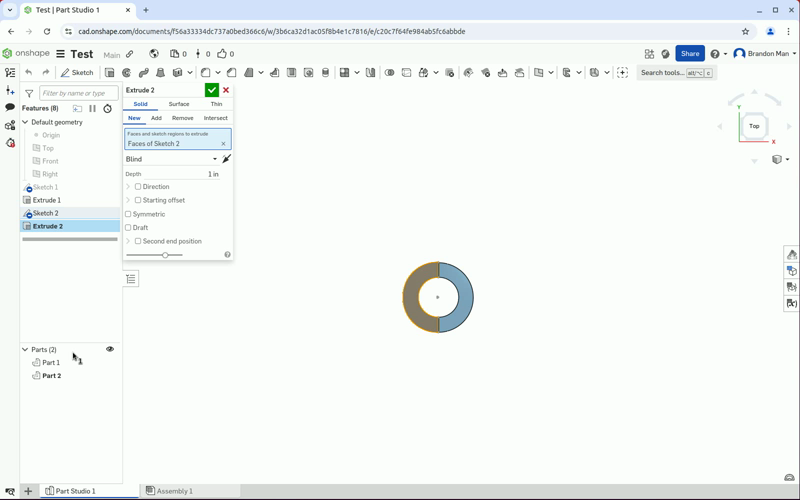
mouse_move(143, 106)
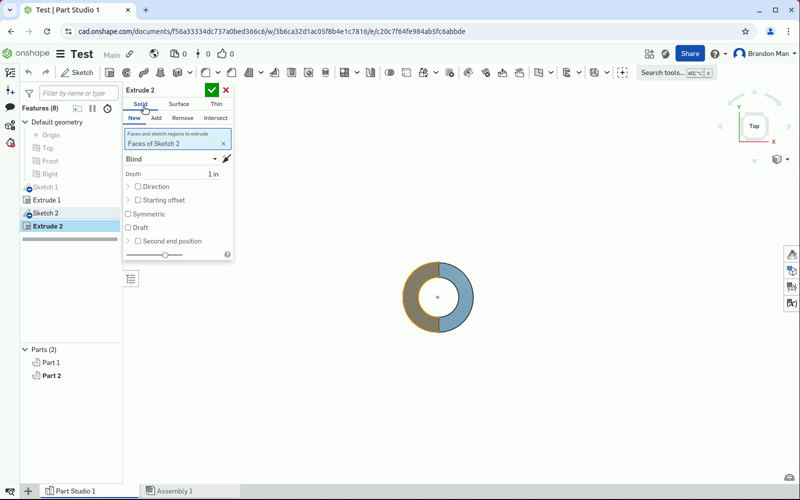
click(143, 106)
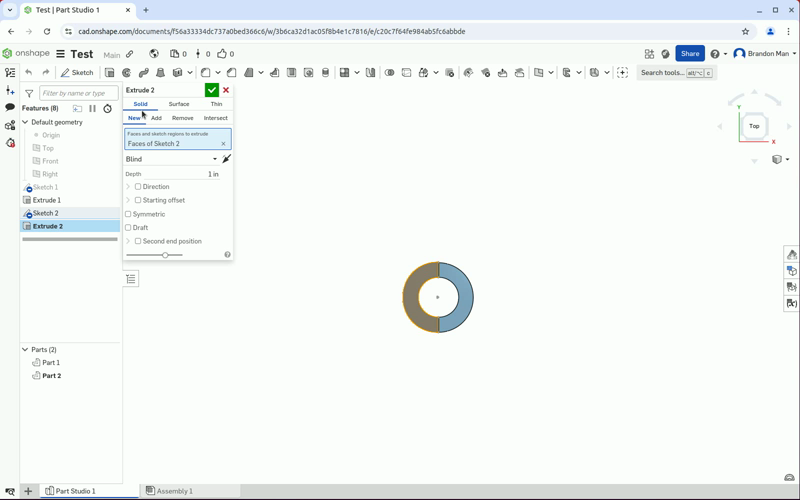
mouse_move(137, 120)
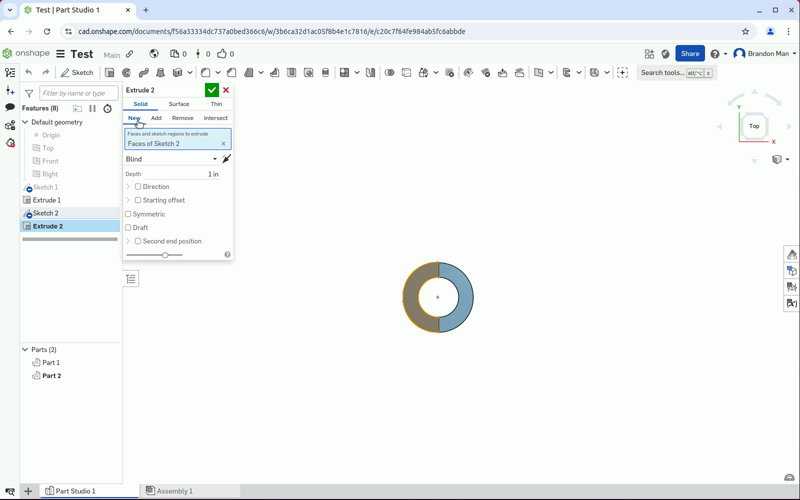
click(137, 120)
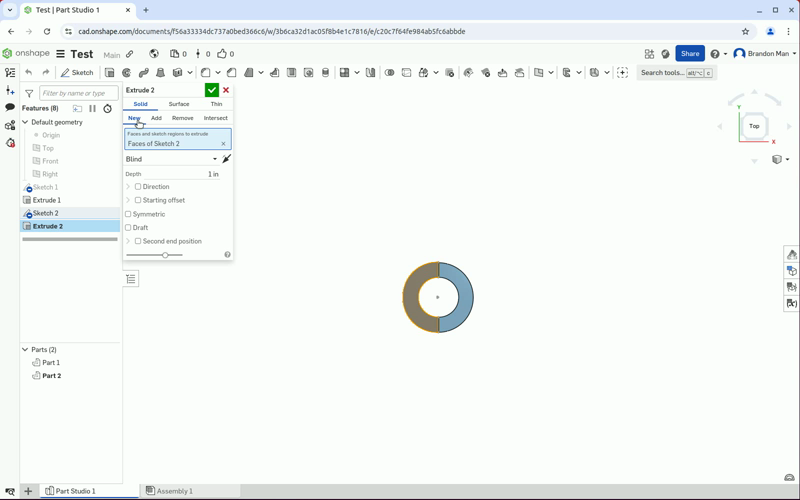
key(tab, 4)
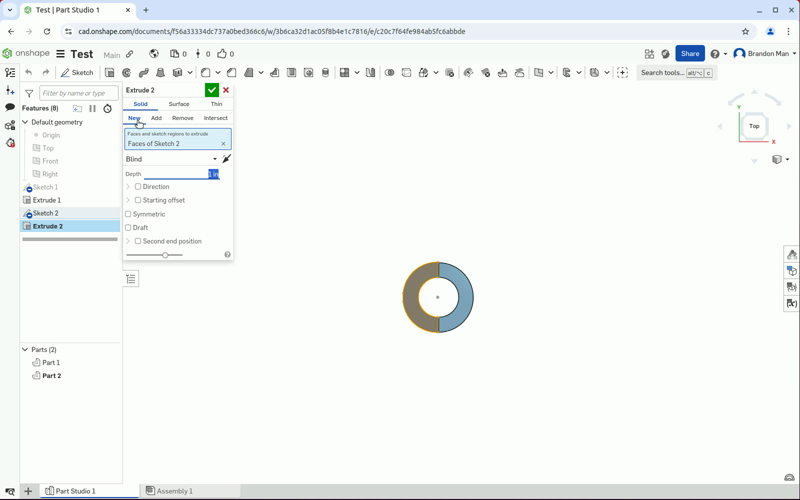
text(5.536)
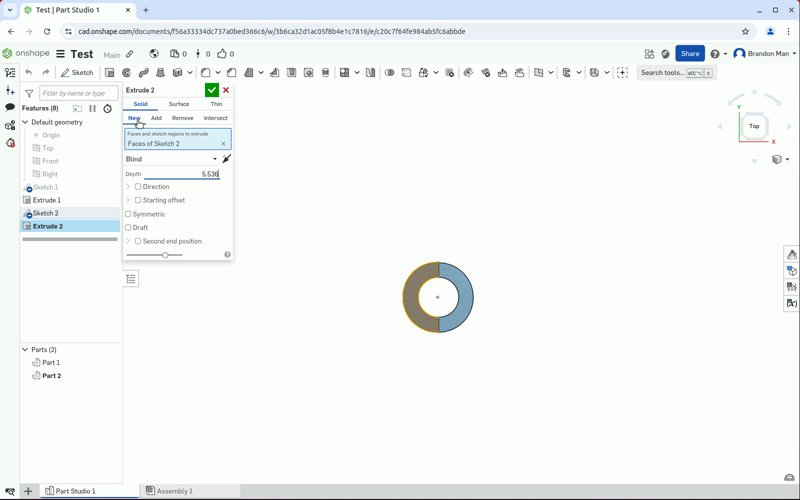
key(enter)
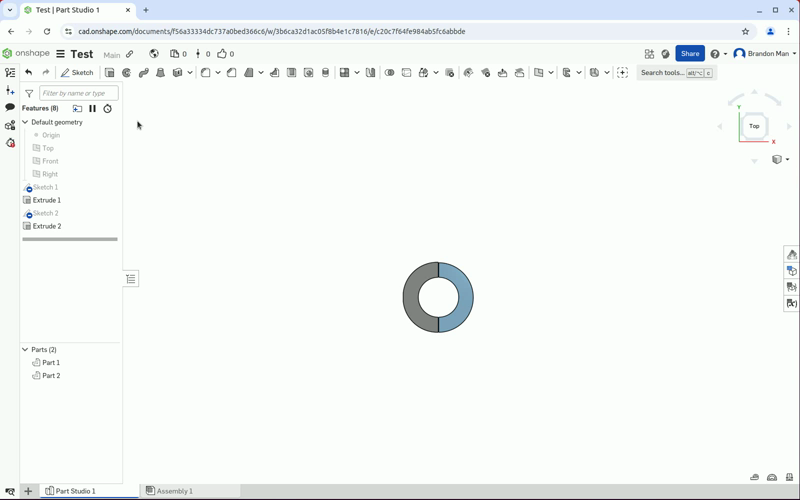
key(shift+h)
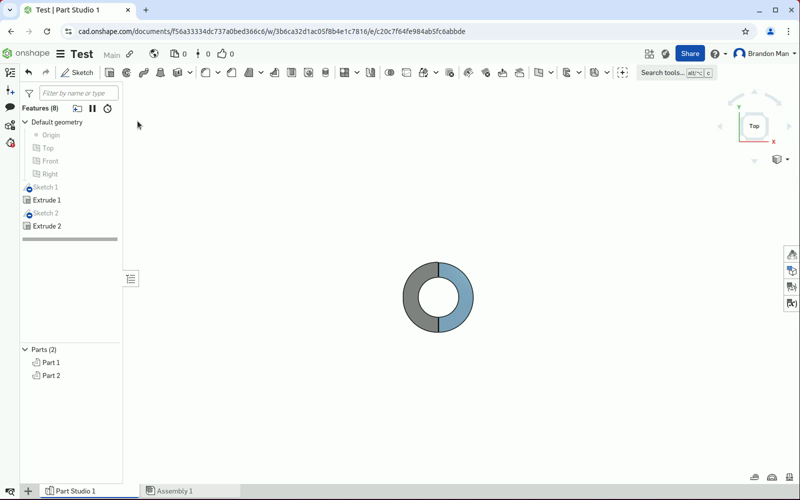
key(shift+h)
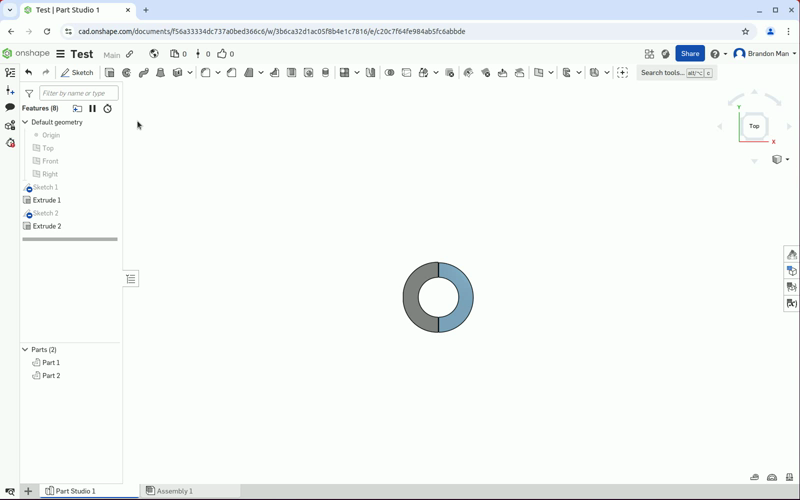
mouse_move(73, 189)
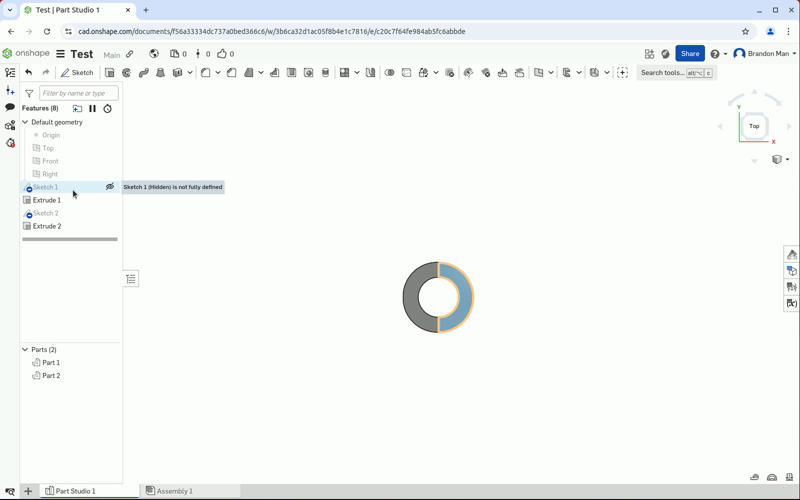
click(73, 189)
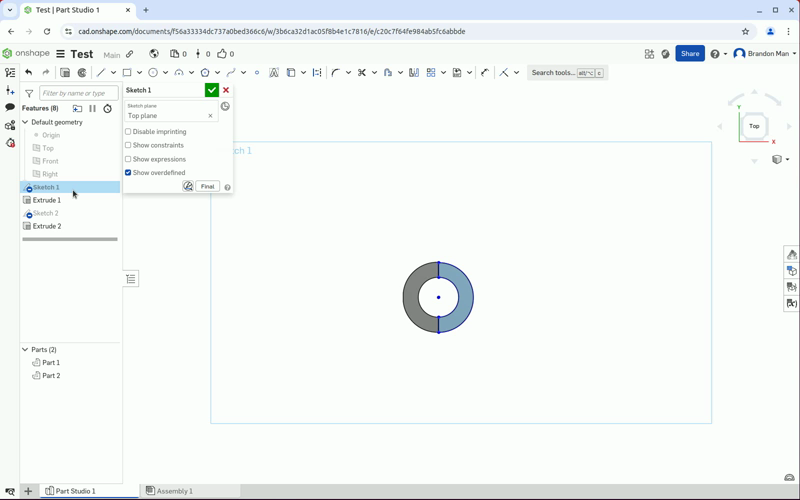
mouse_move(229, 92)
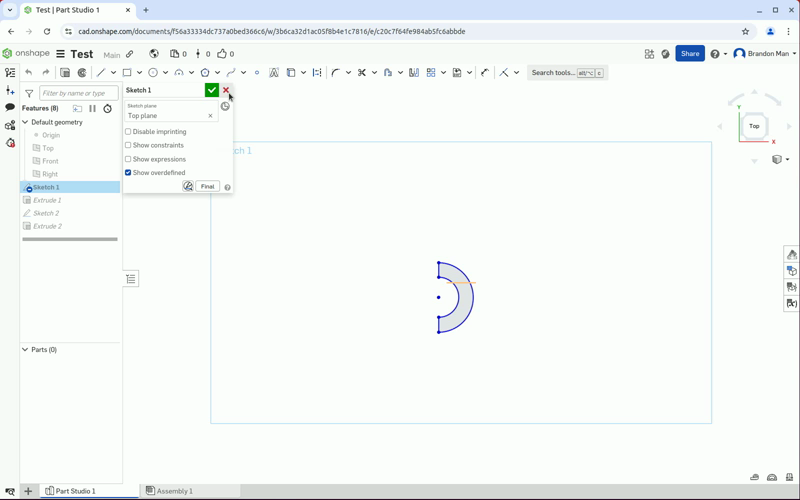
click(229, 92)
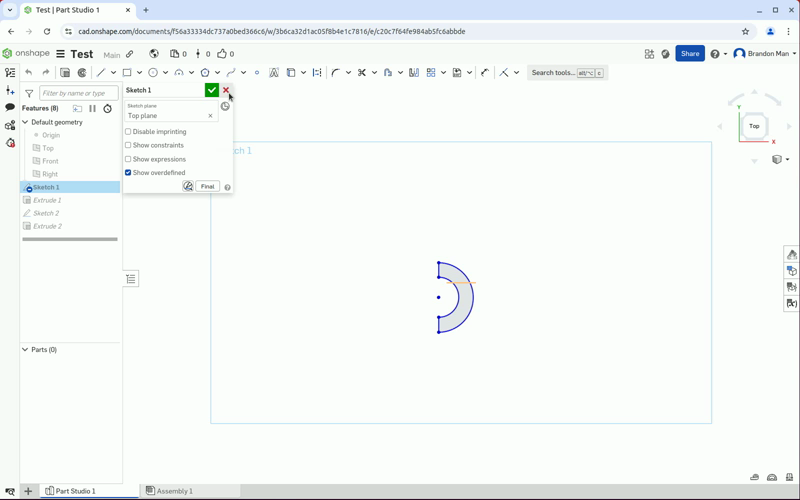
key(shift+s)
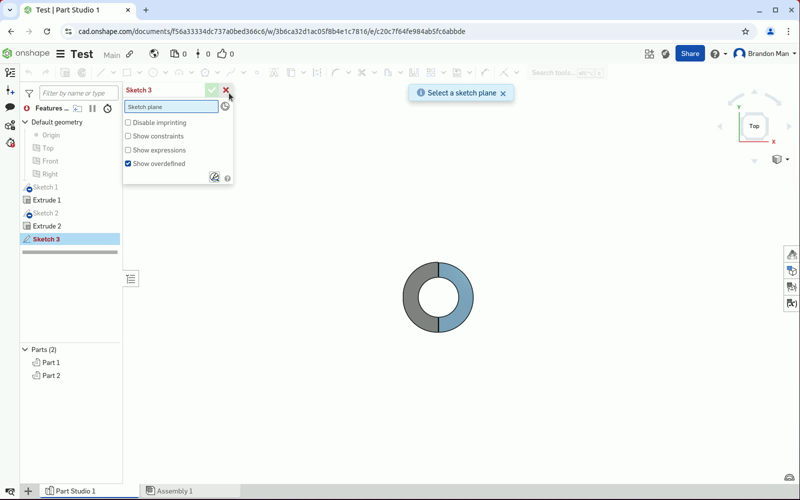
mouse_move(73, 150)
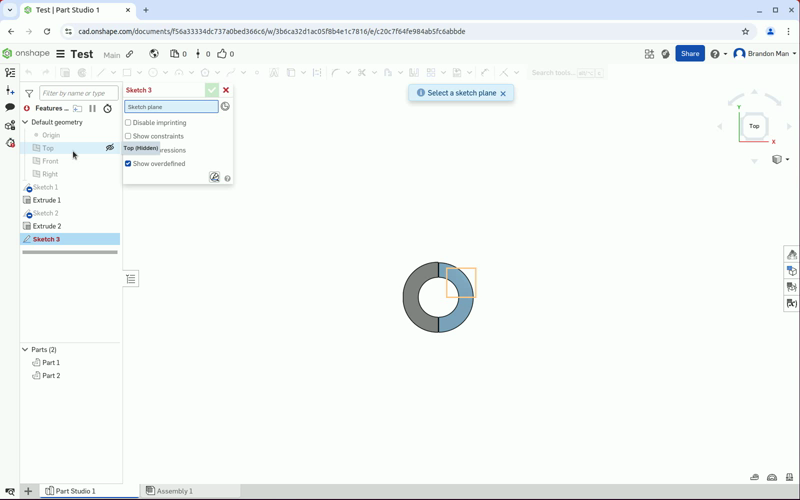
click(73, 150)
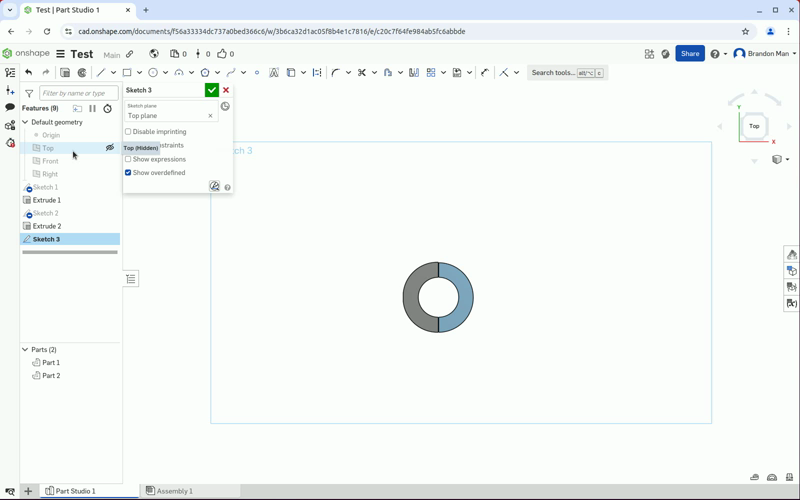
mouse_move(73, 352)
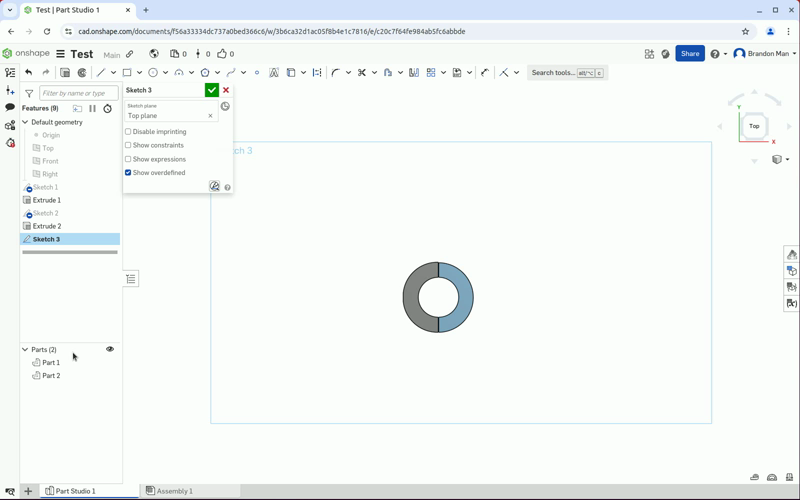
key(y)
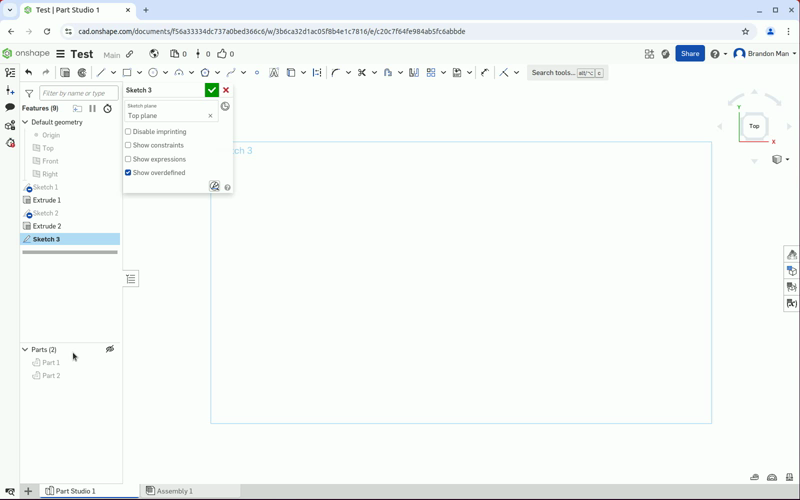
key(l)
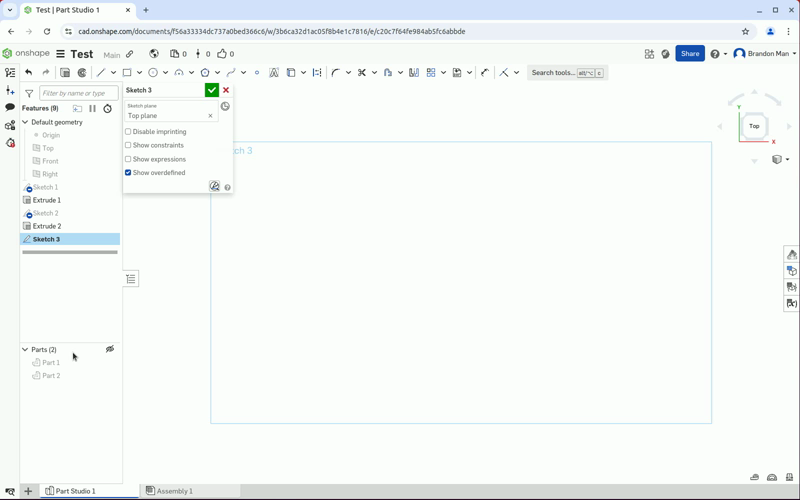
key_down(shift)
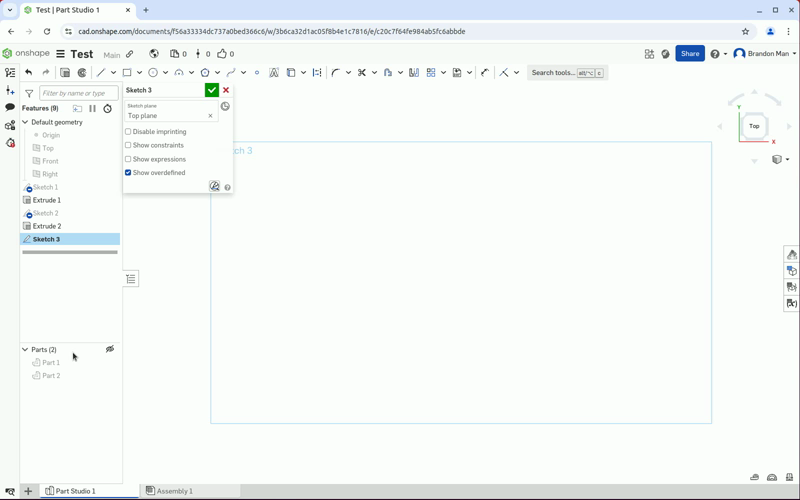
mouse_move(348, 332)
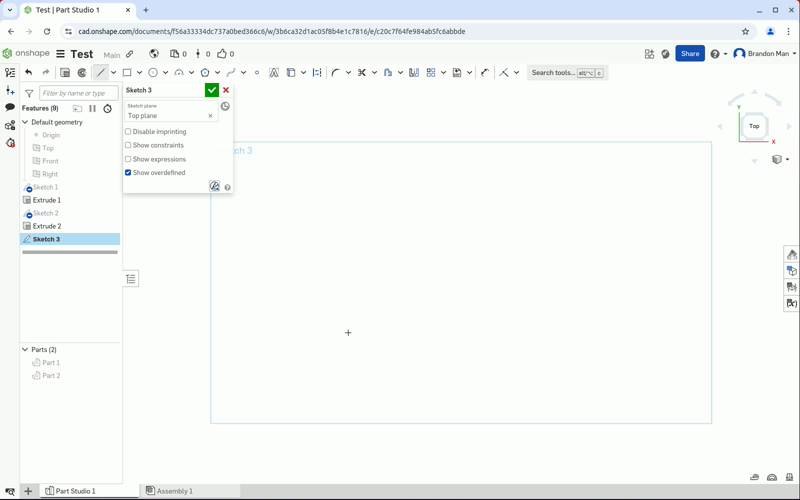
click(348, 332)
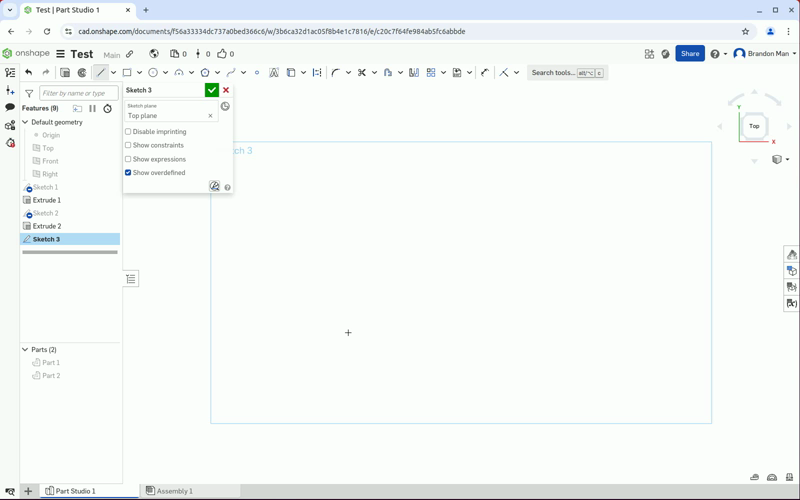
key_up(shift)
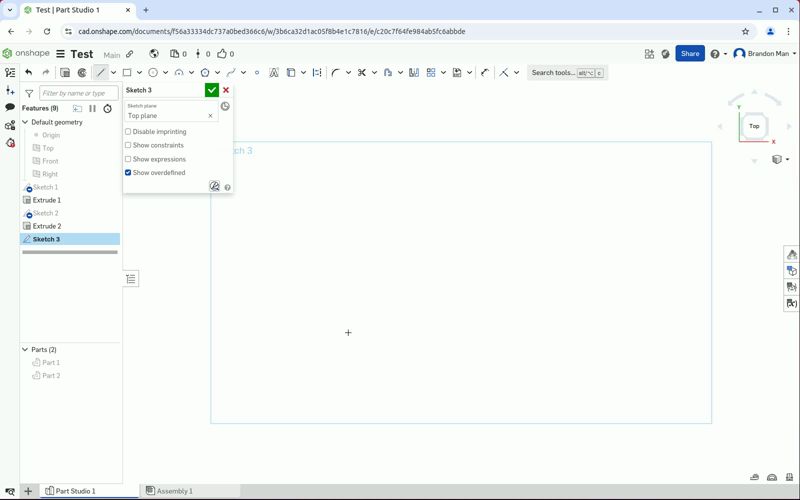
key_down(shift)
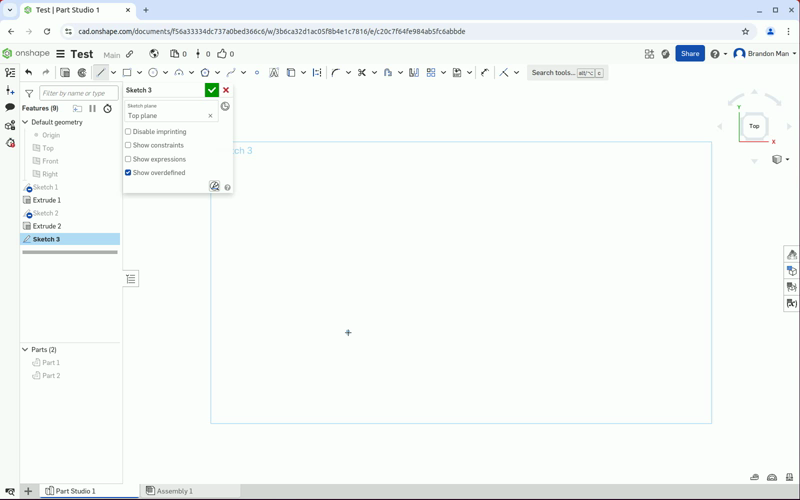
mouse_move(438, 332)
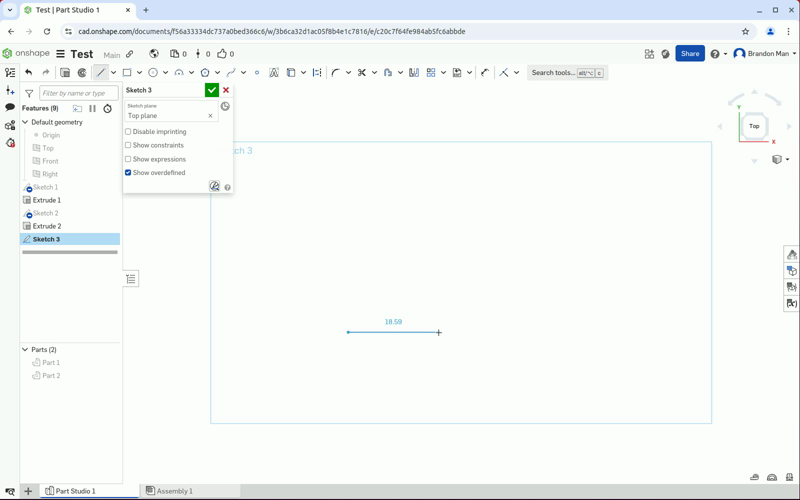
click(438, 332)
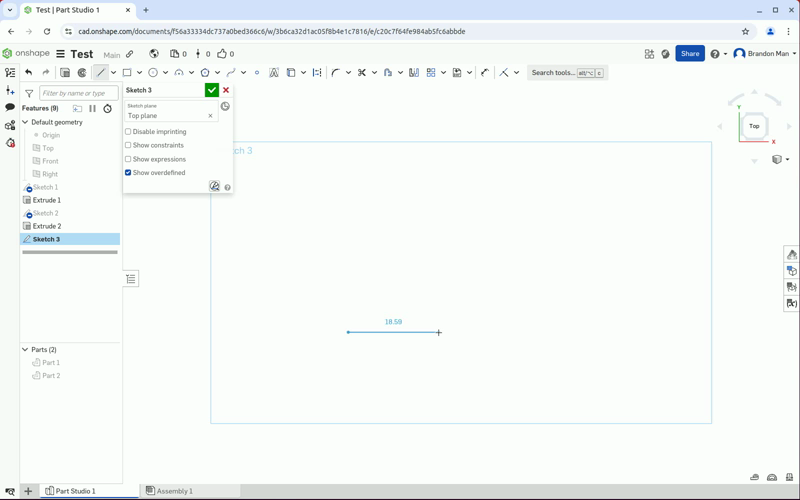
key_up(shift)
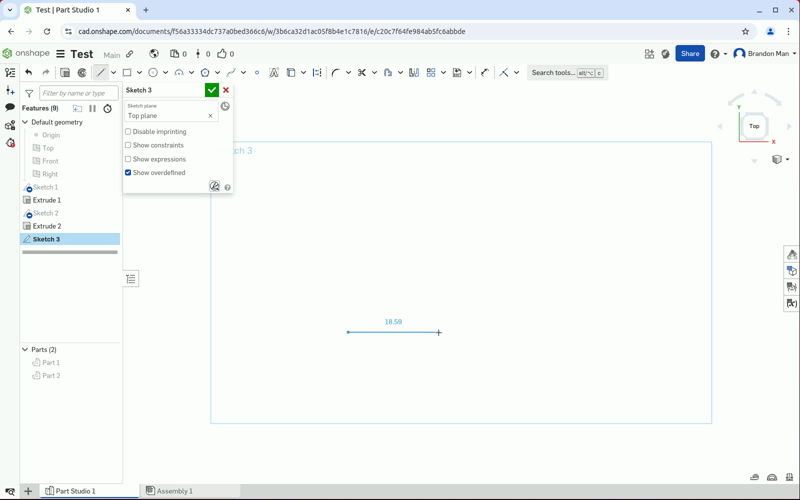
key(esc)
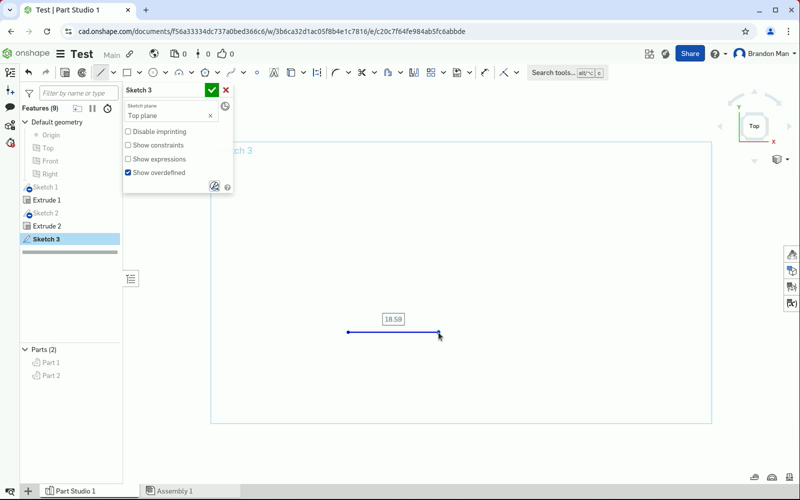
key(a)
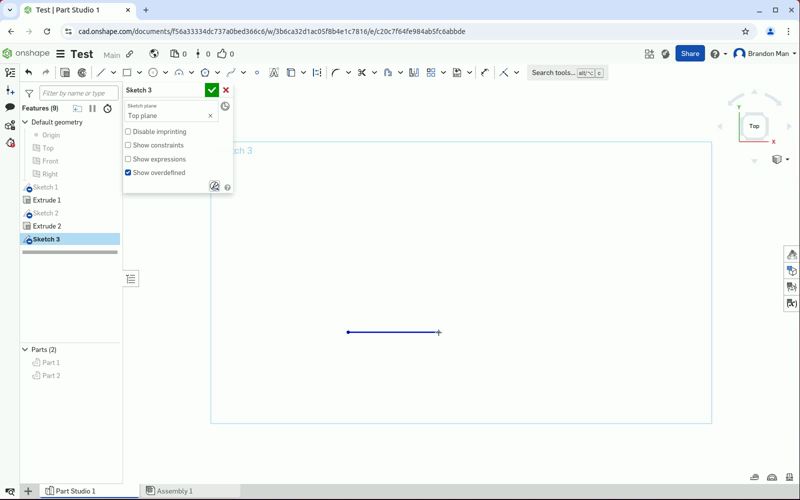
mouse_move(438, 332)
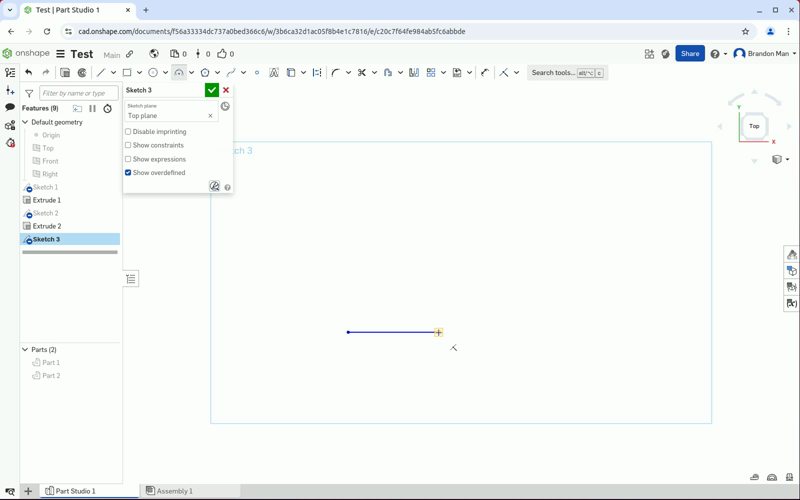
click(438, 332)
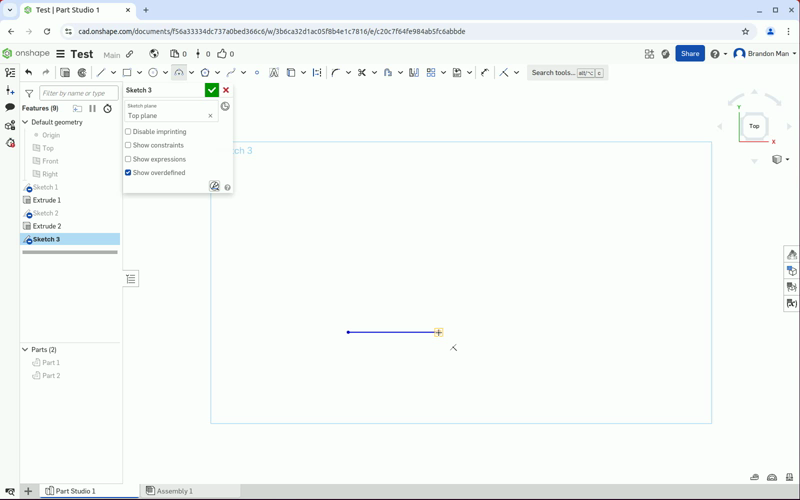
key_down(shift)
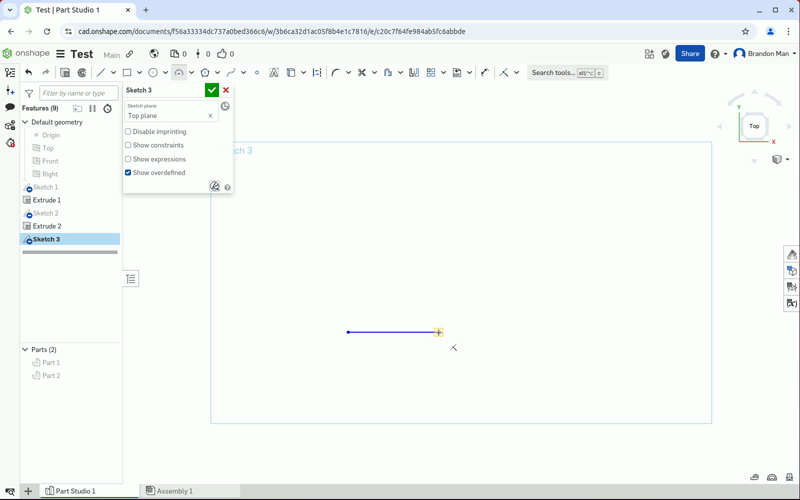
mouse_move(403, 301)
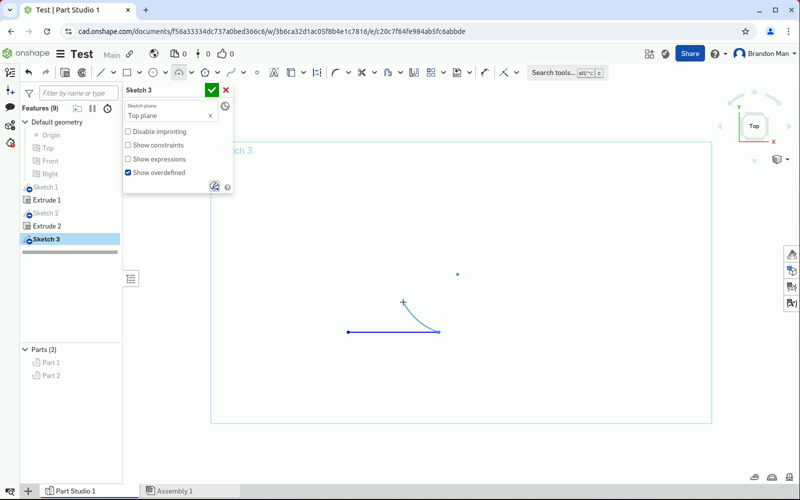
click(403, 301)
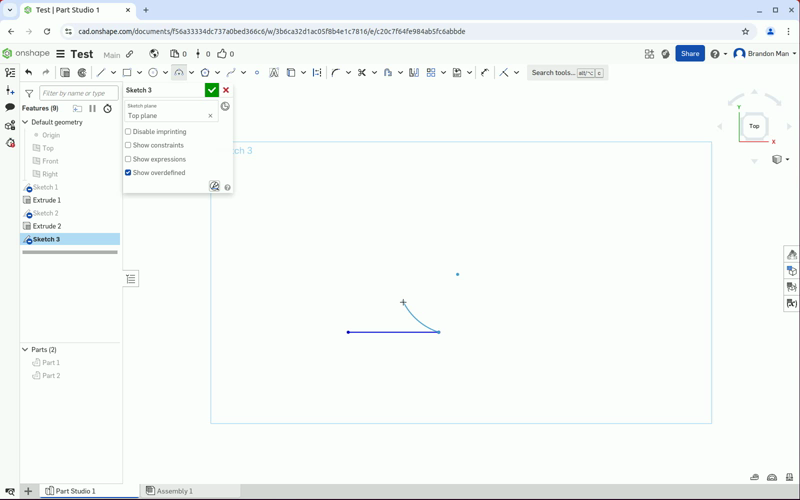
mouse_move(415, 323)
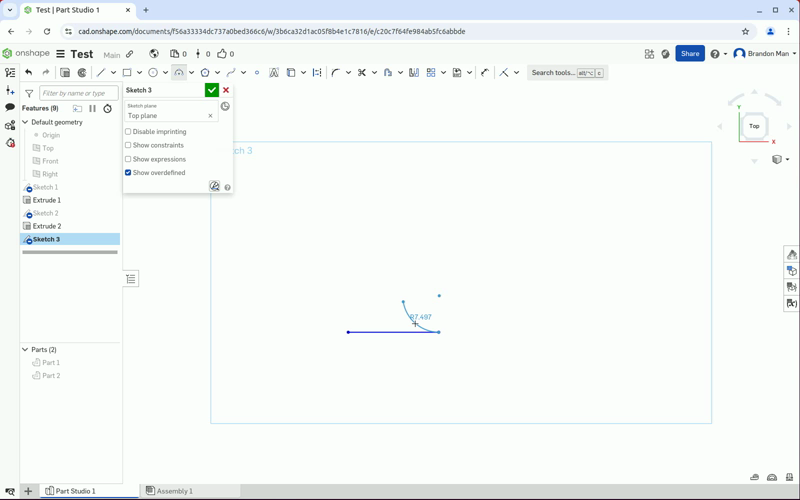
click(415, 323)
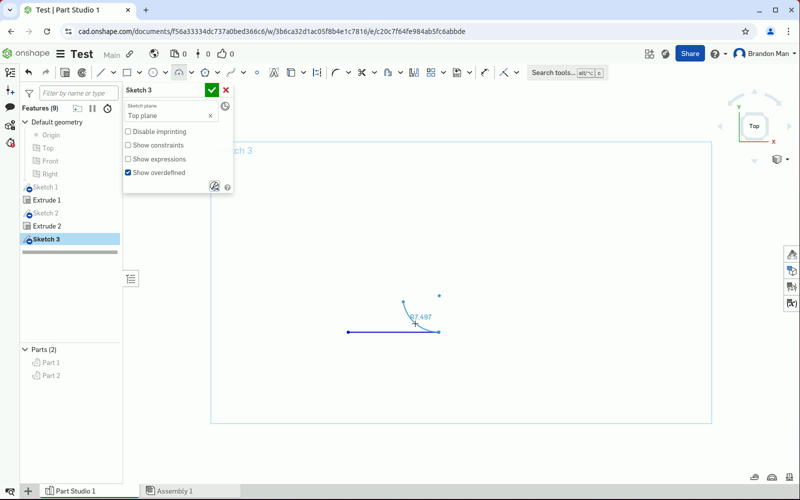
key_up(shift)
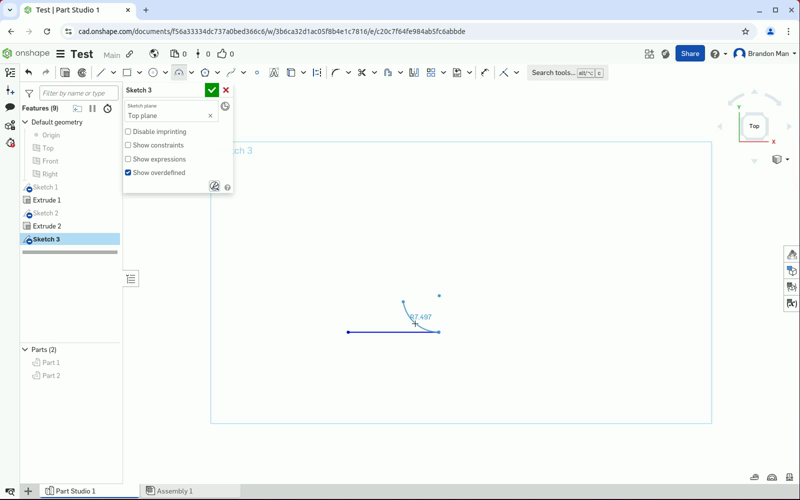
key(esc)
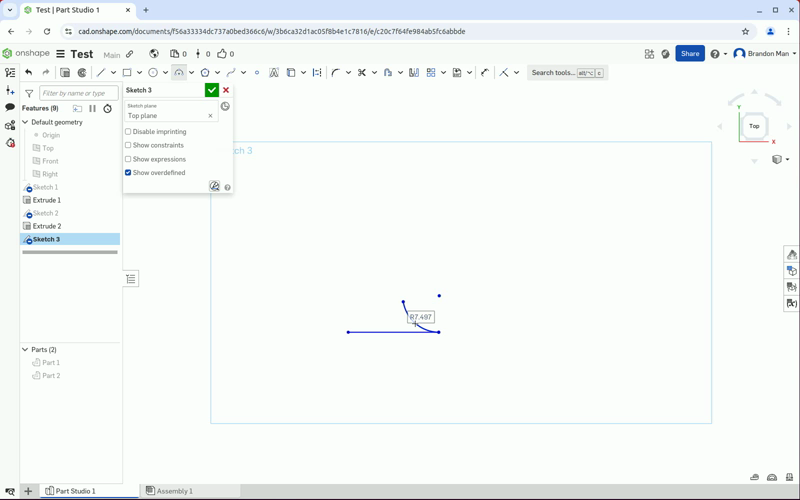
key(l)
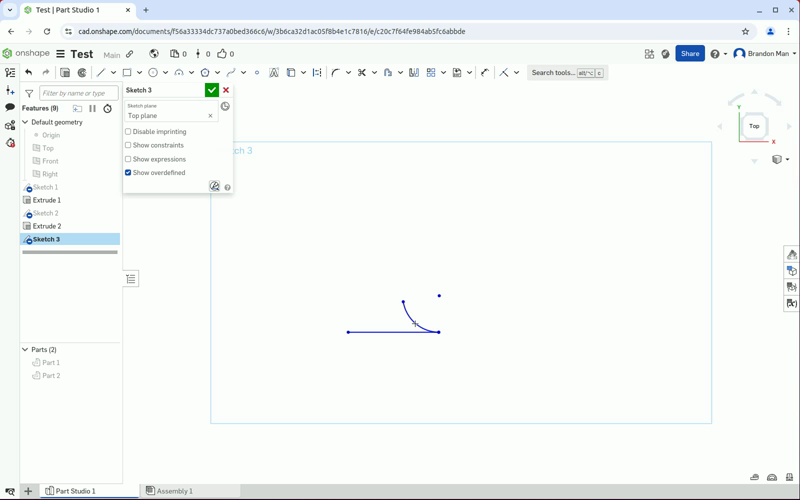
mouse_move(403, 301)
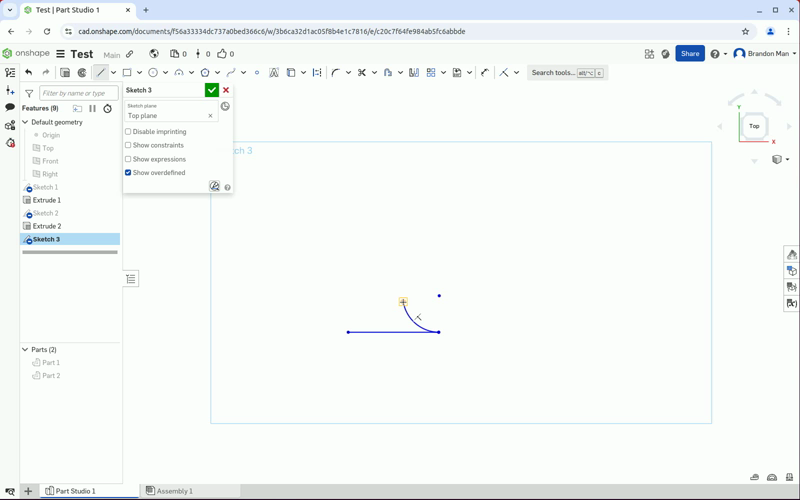
click(403, 301)
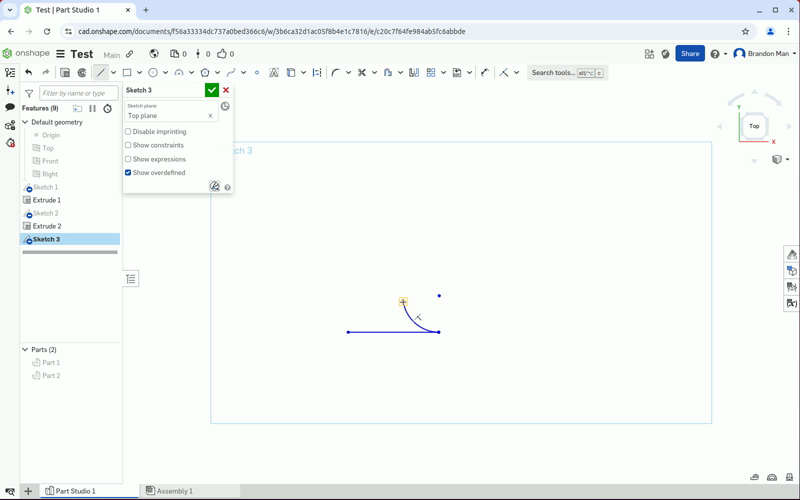
key_down(shift)
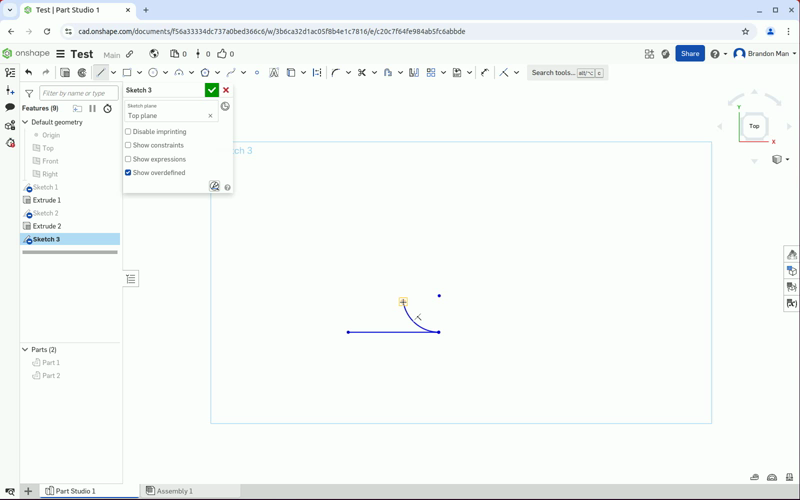
mouse_move(433, 301)
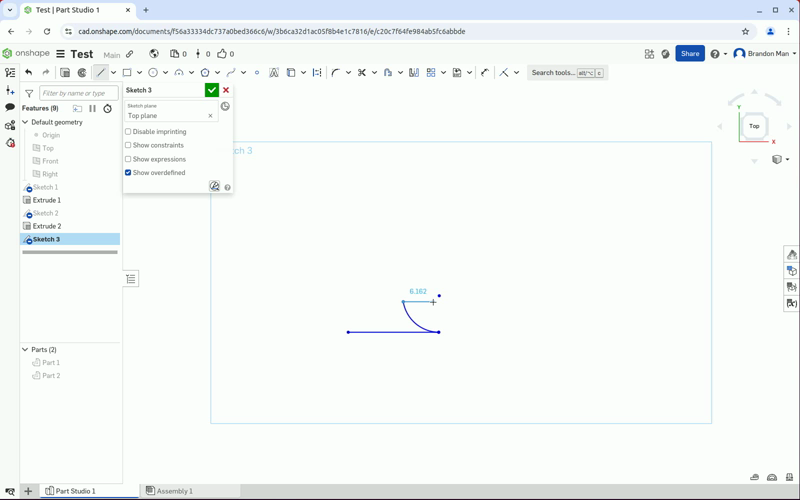
mouse_move(370, 301)
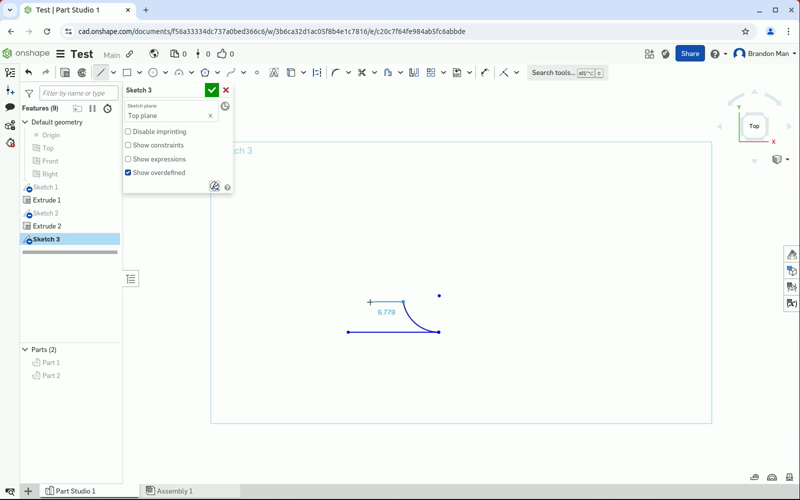
click(370, 301)
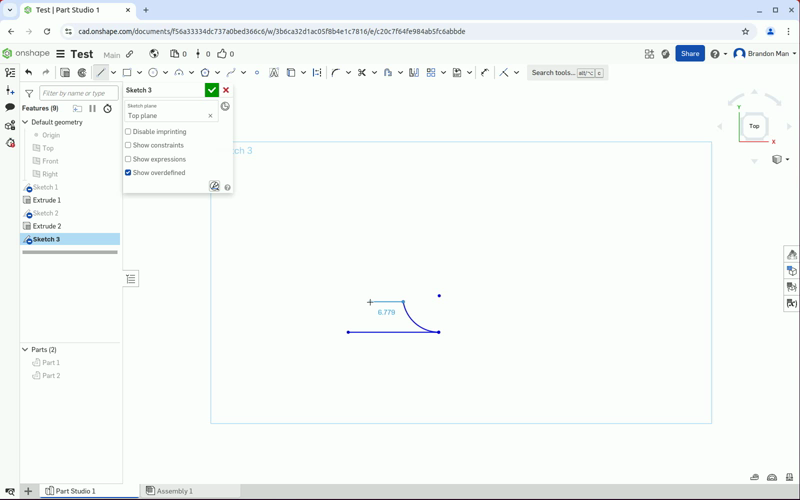
key_up(shift)
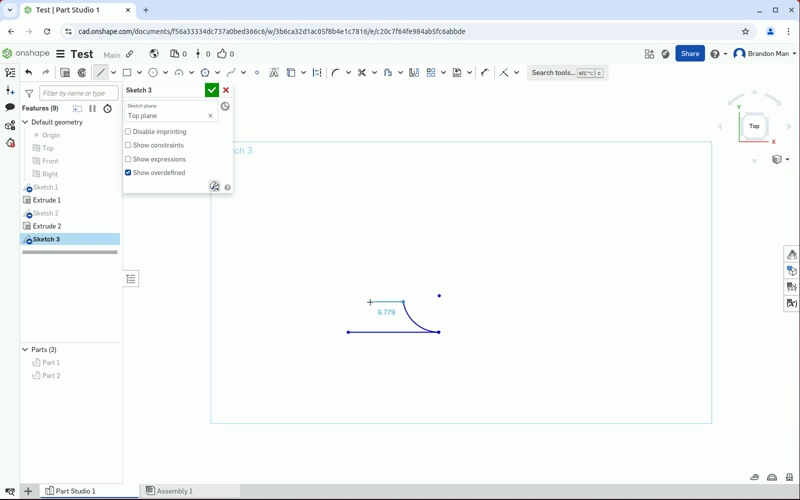
key_down(shift)
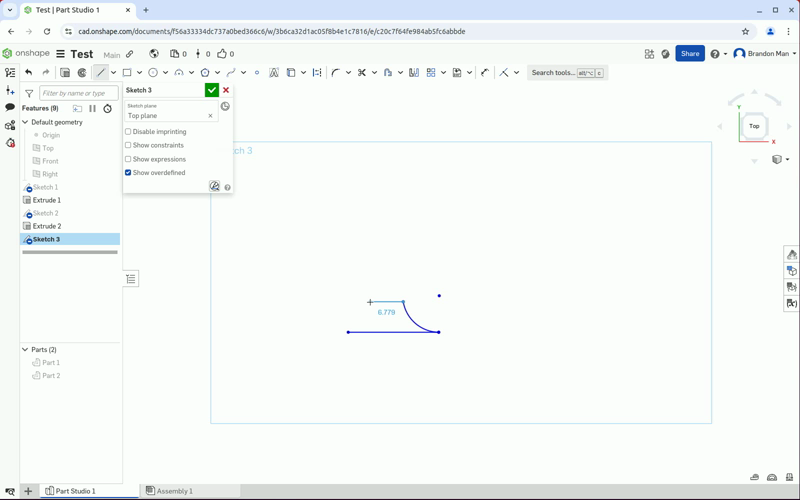
mouse_move(400, 301)
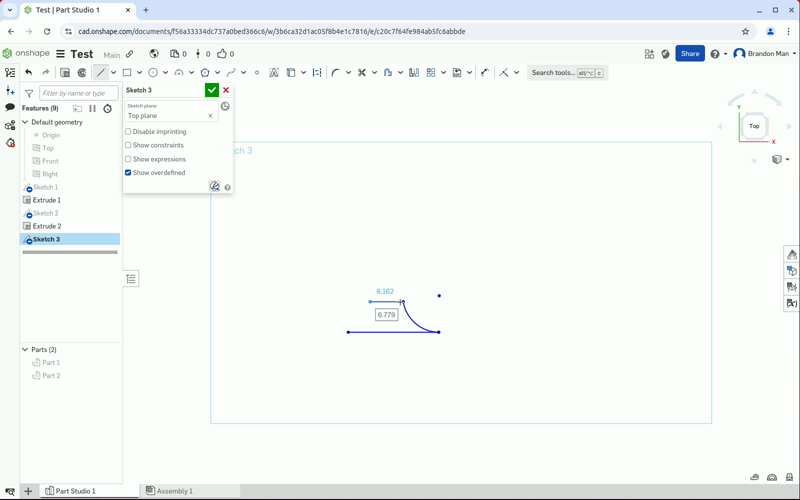
mouse_move(370, 291)
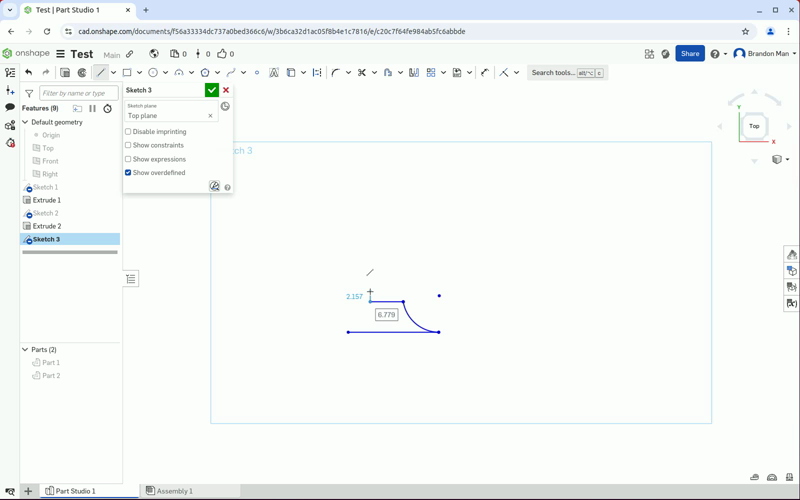
click(370, 291)
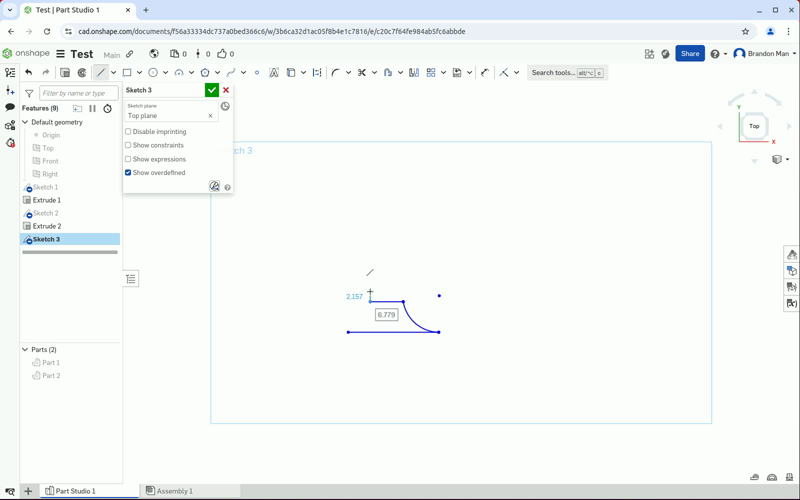
key_up(shift)
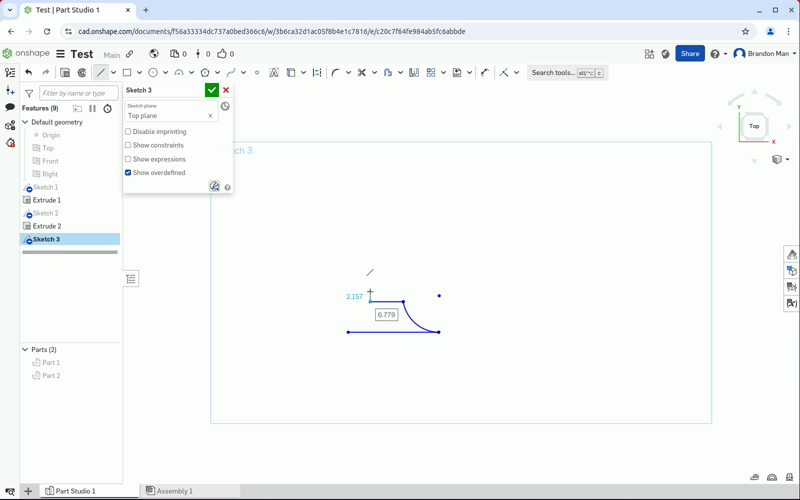
key_down(shift)
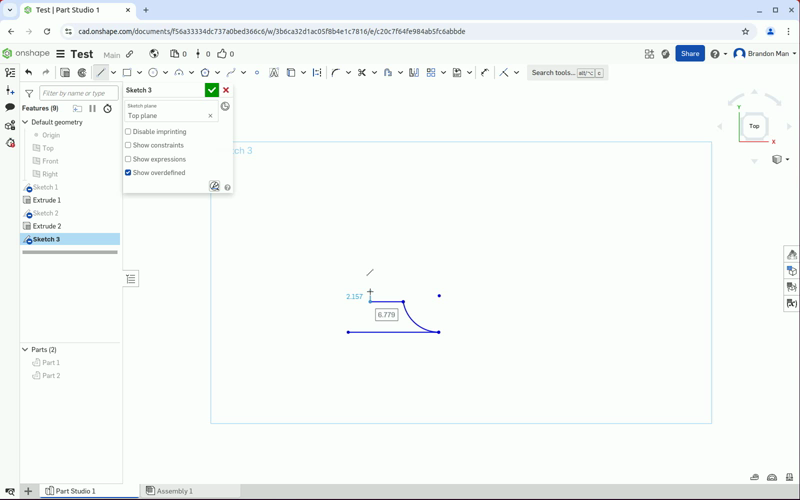
mouse_move(400, 291)
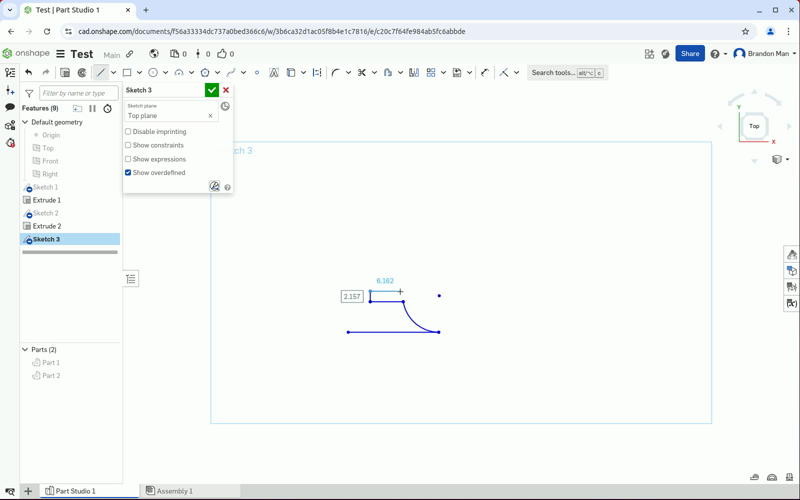
mouse_move(403, 291)
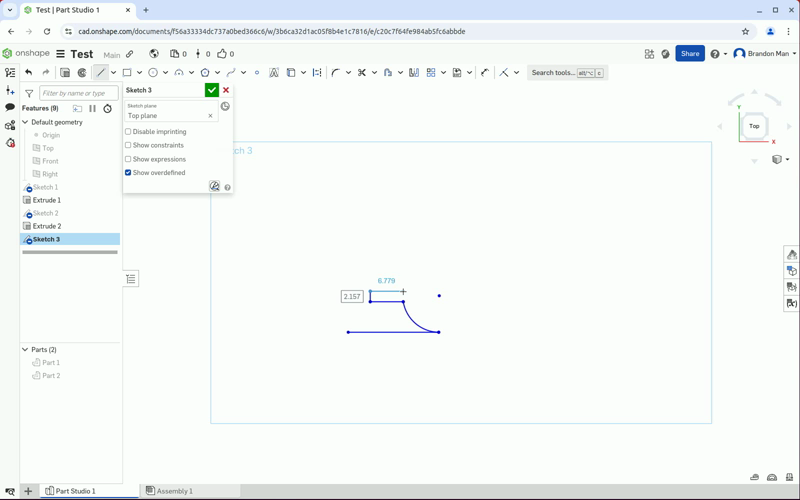
click(403, 291)
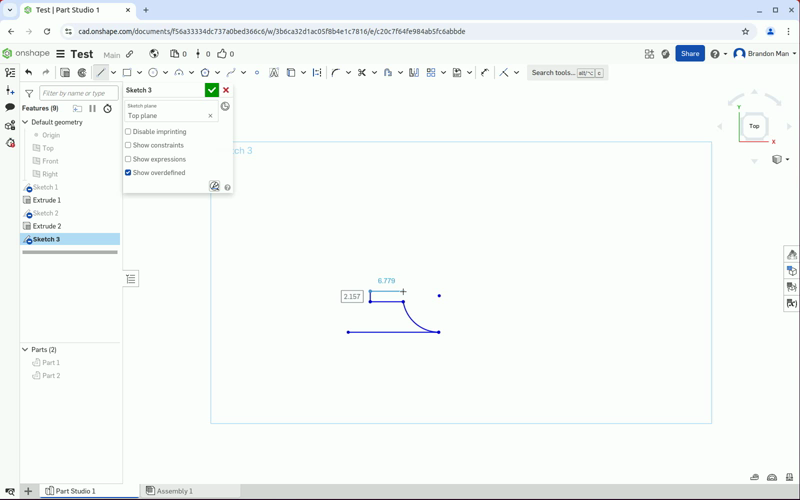
key_up(shift)
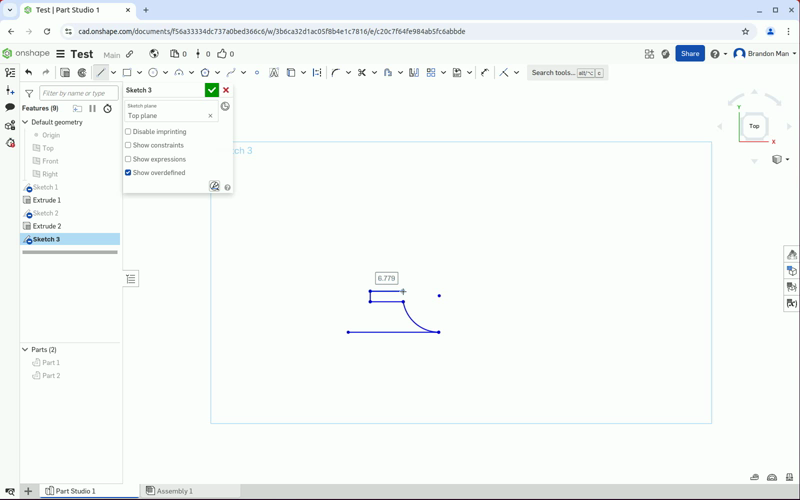
key_down(shift)
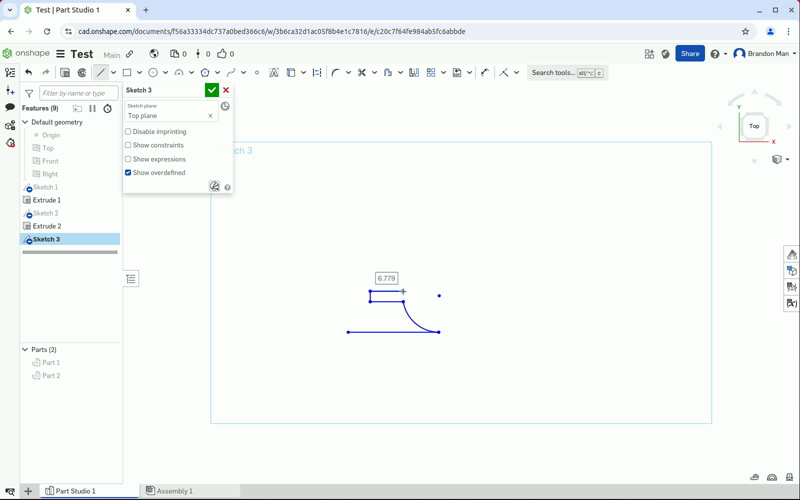
mouse_move(433, 291)
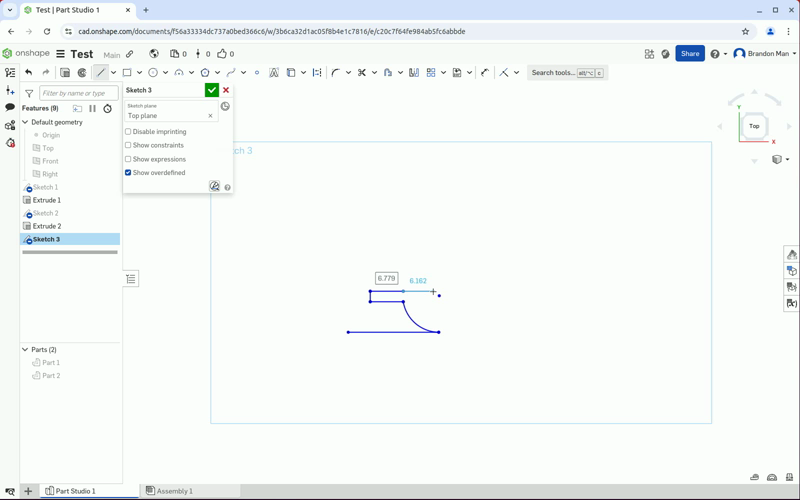
mouse_move(403, 292)
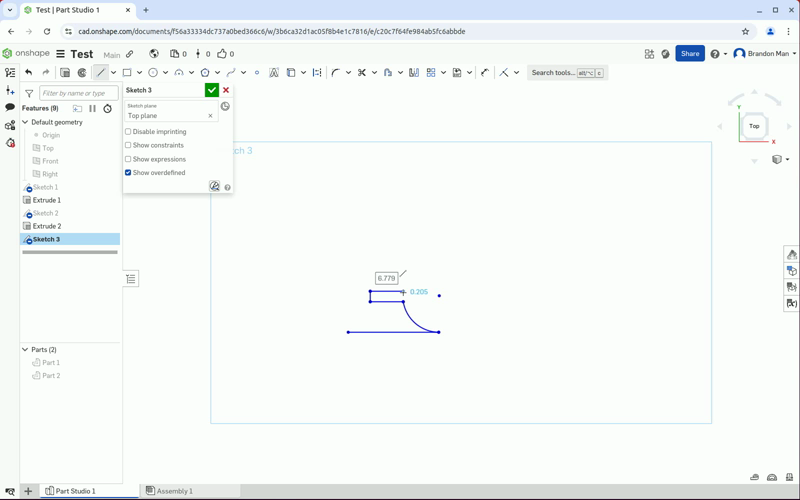
scroll(6)
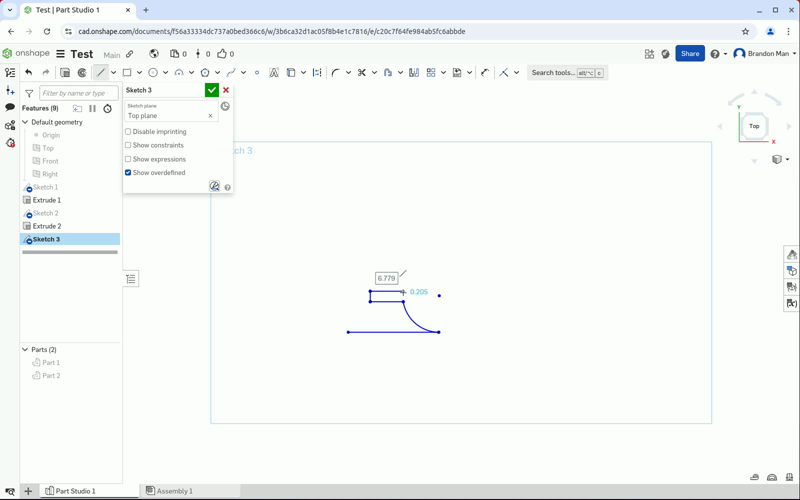
scroll(6)
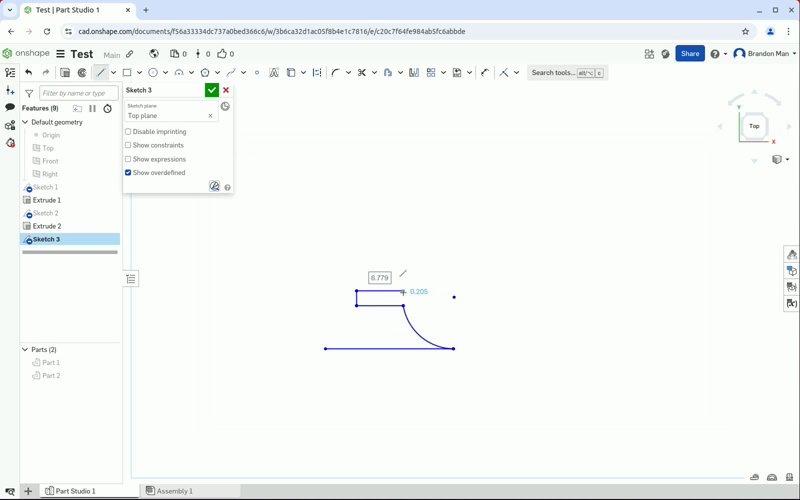
scroll(6)
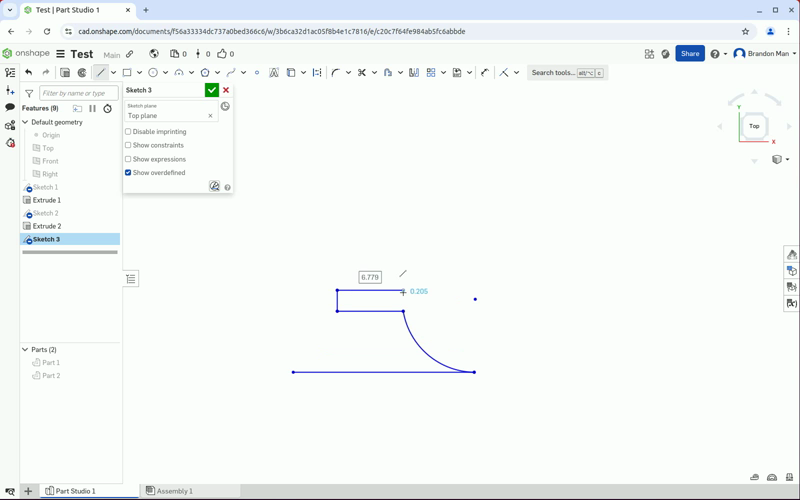
scroll(6)
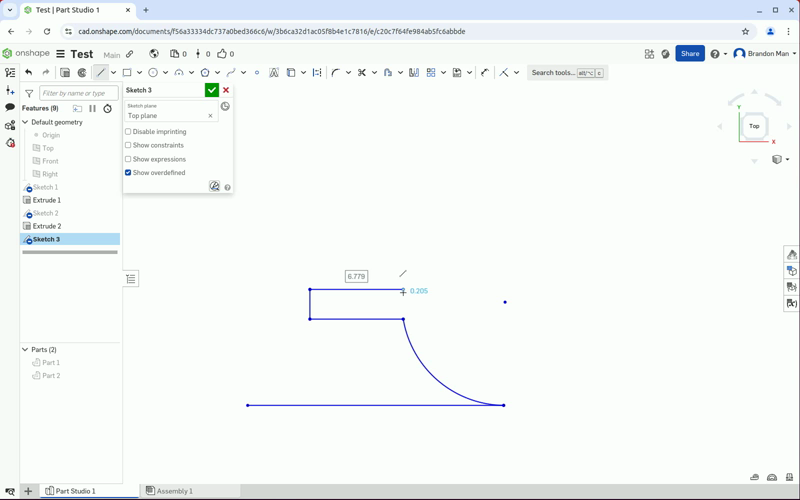
scroll(6)
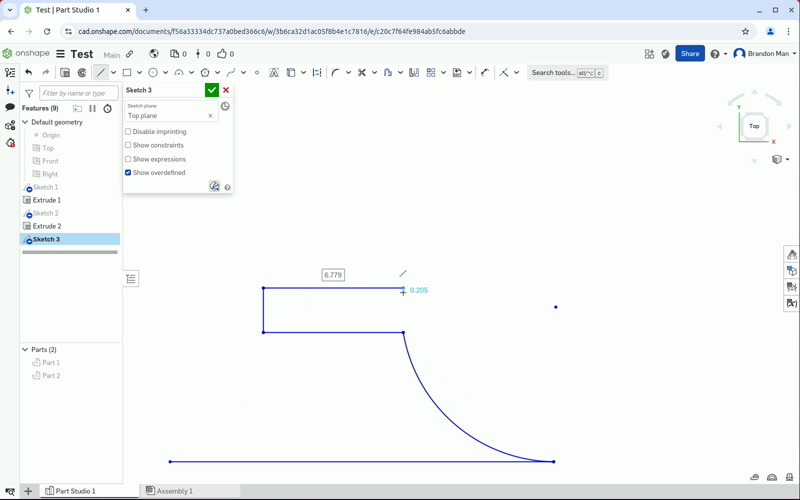
scroll(6)
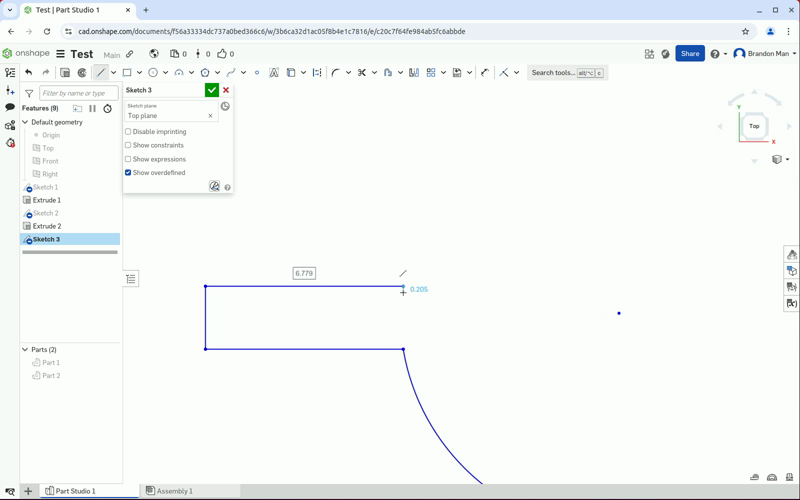
scroll(6)
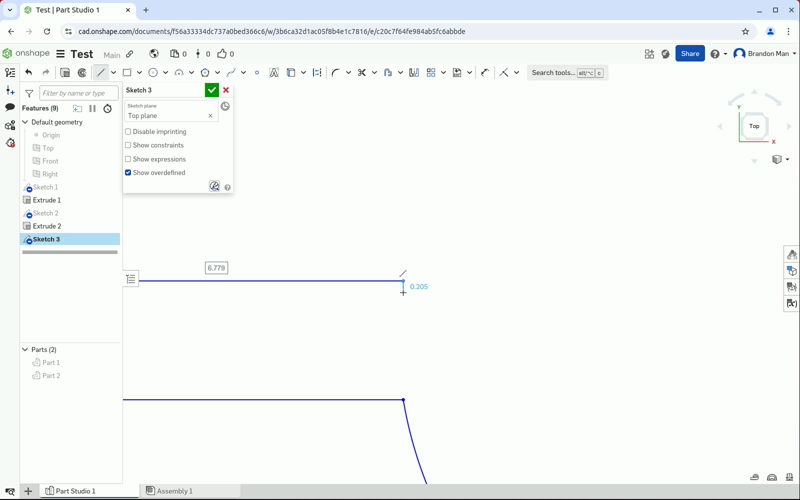
click(403, 292)
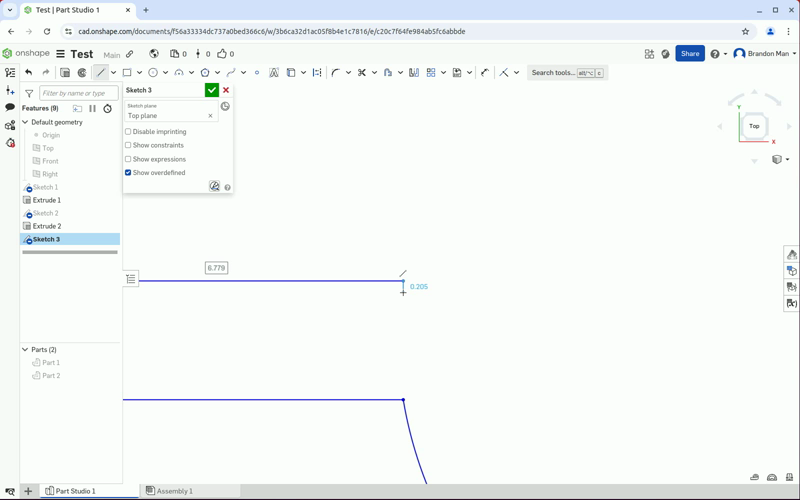
scroll(-6)
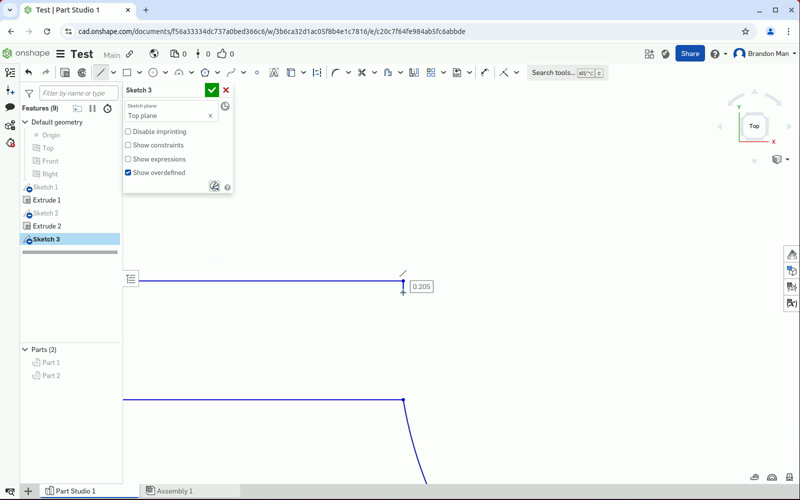
scroll(-6)
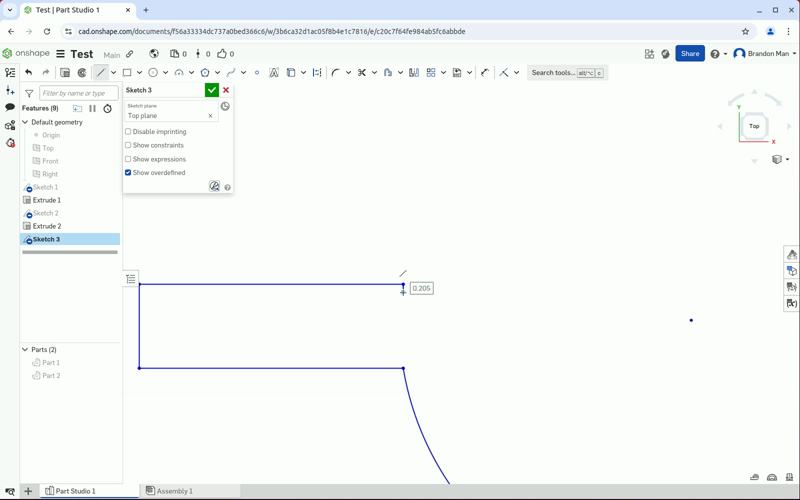
scroll(-6)
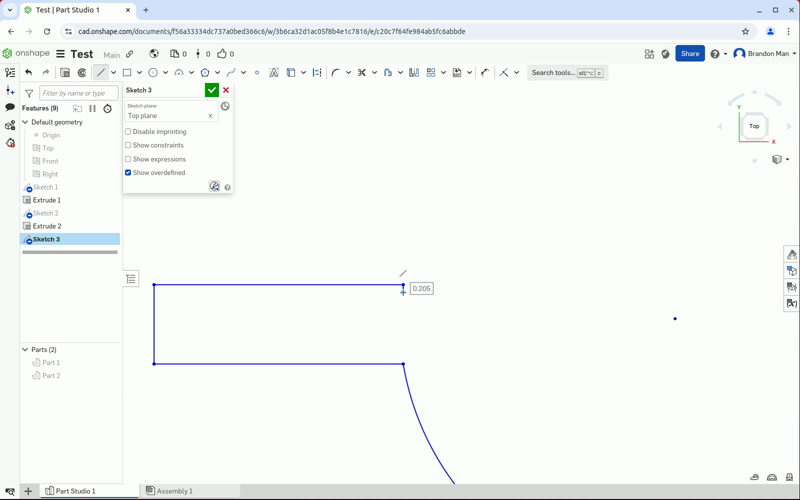
scroll(-6)
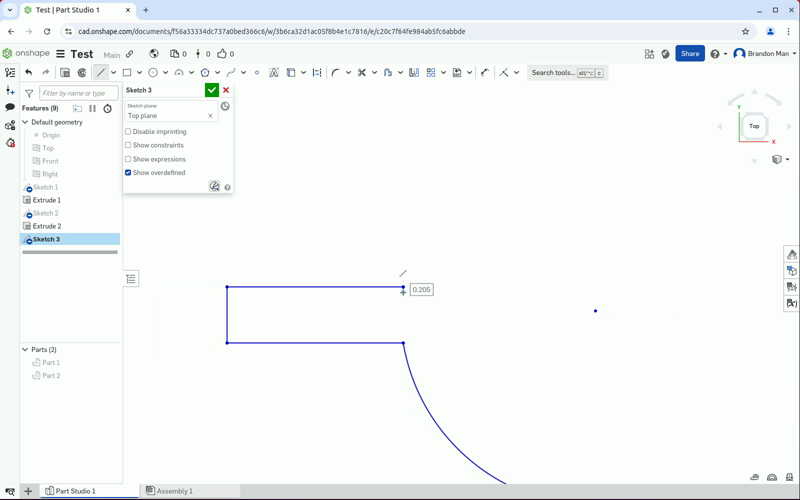
scroll(-6)
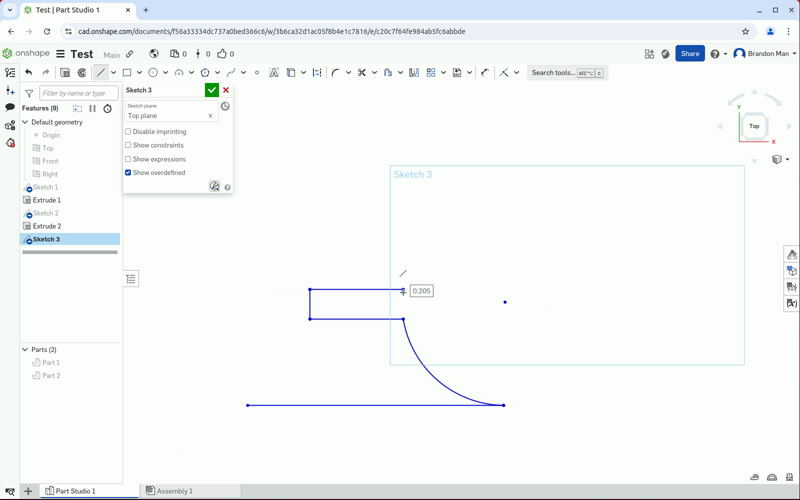
scroll(-6)
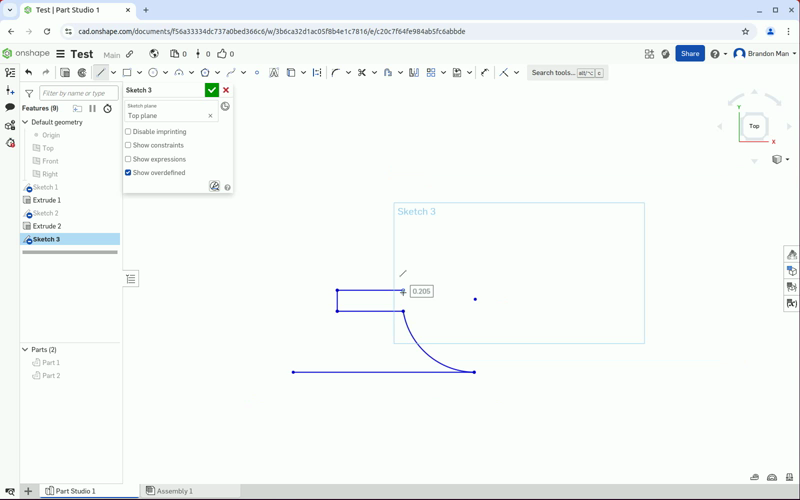
scroll(-6)
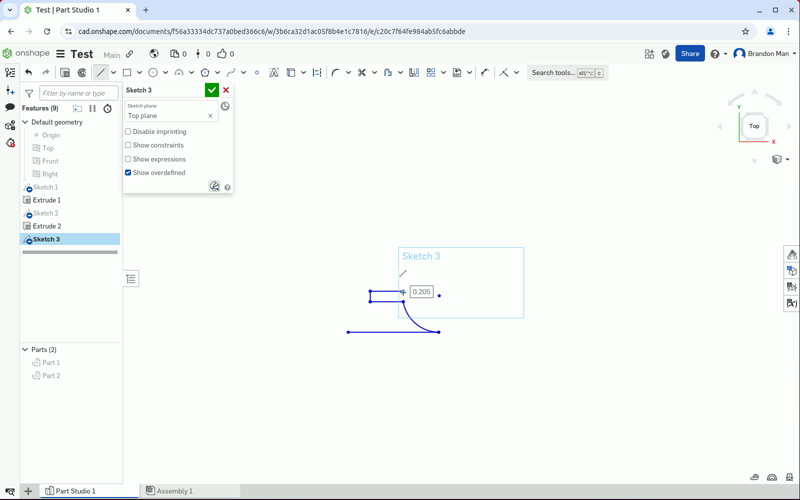
key_up(shift)
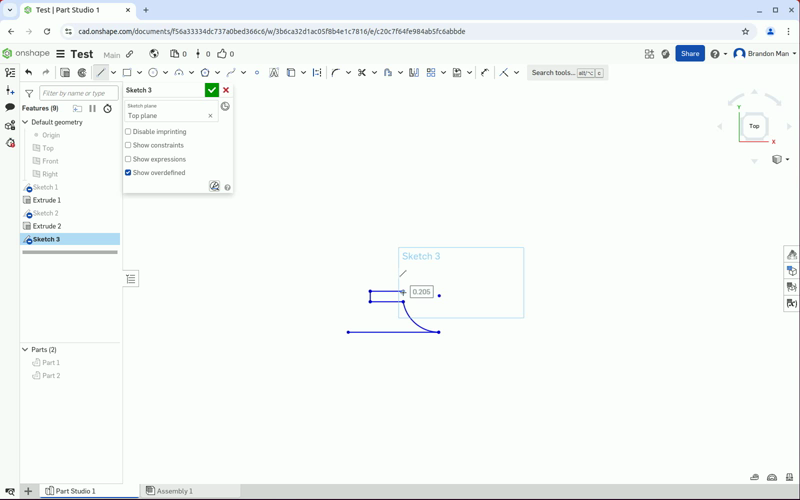
key(esc)
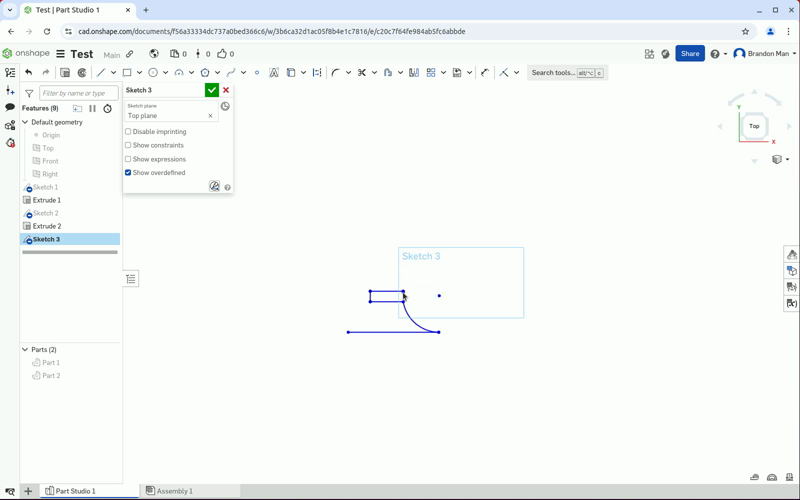
key(a)
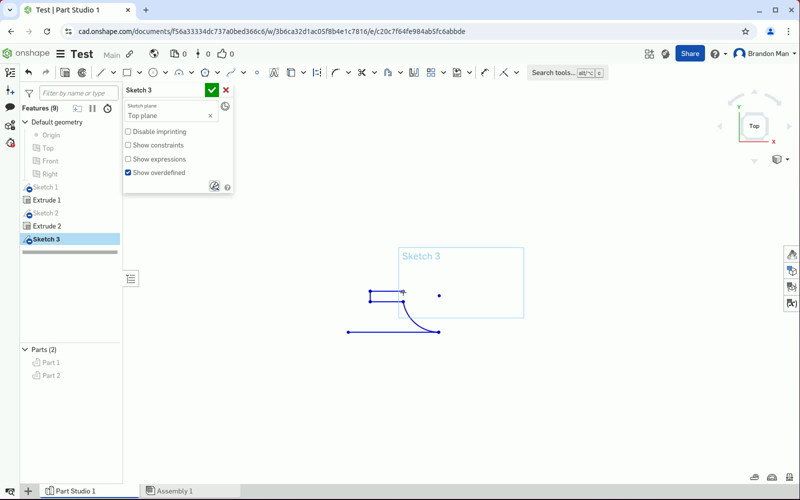
mouse_move(403, 292)
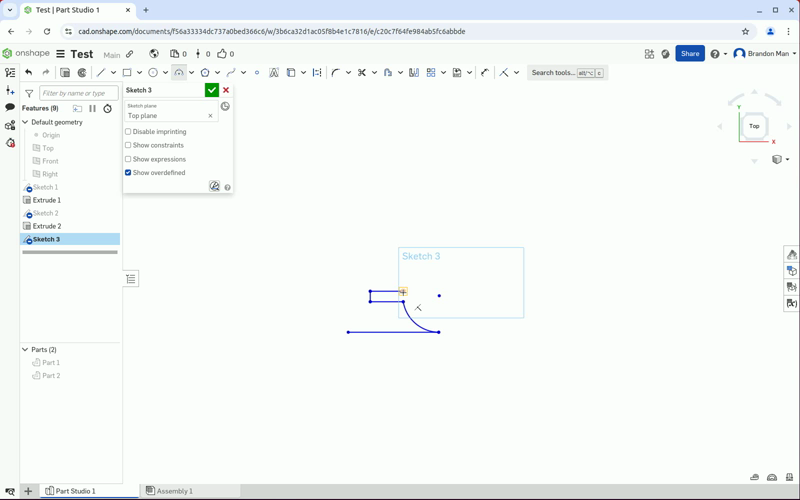
scroll(6)
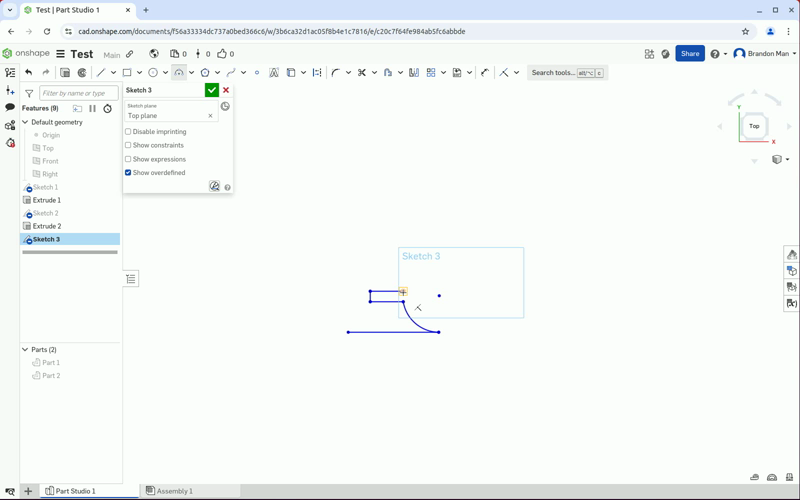
scroll(6)
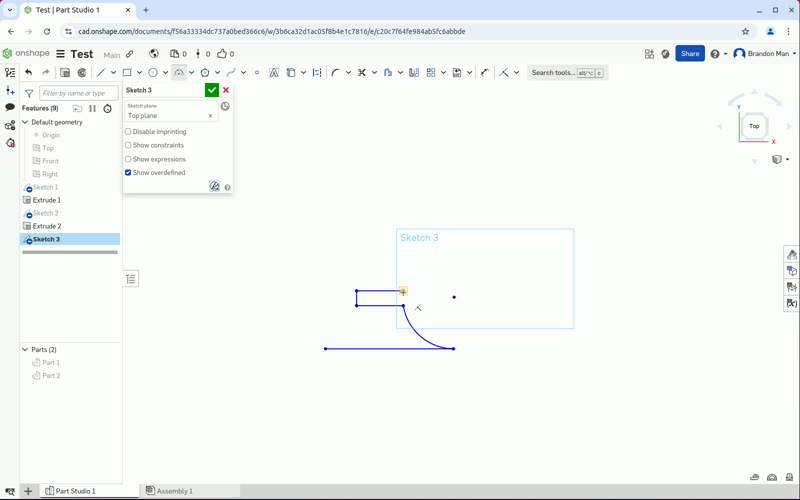
scroll(6)
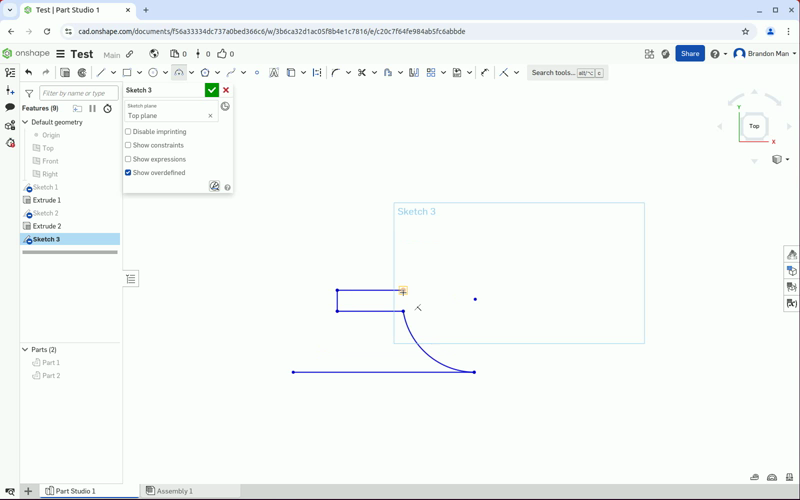
scroll(6)
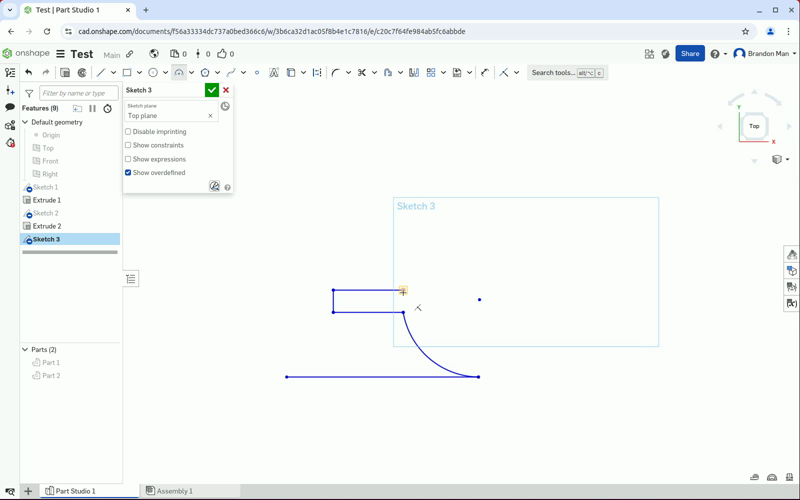
scroll(6)
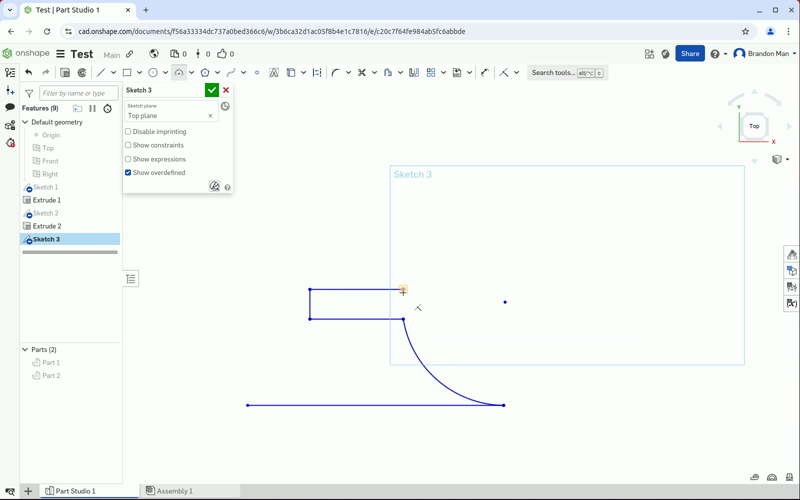
scroll(6)
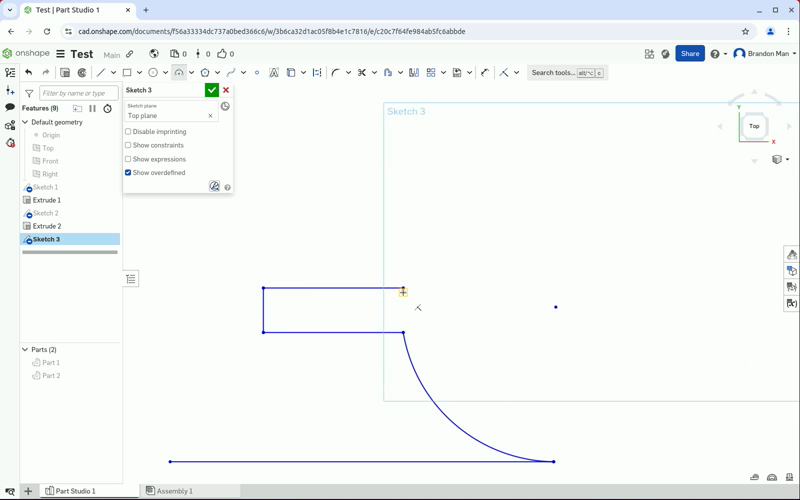
scroll(6)
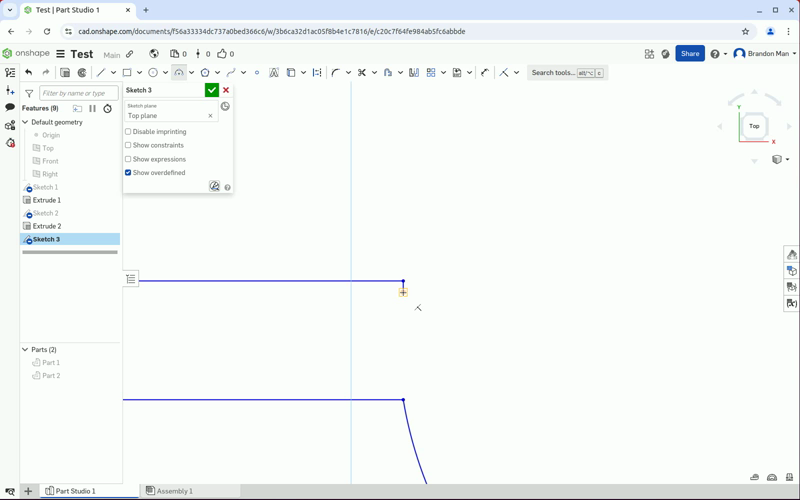
click(403, 292)
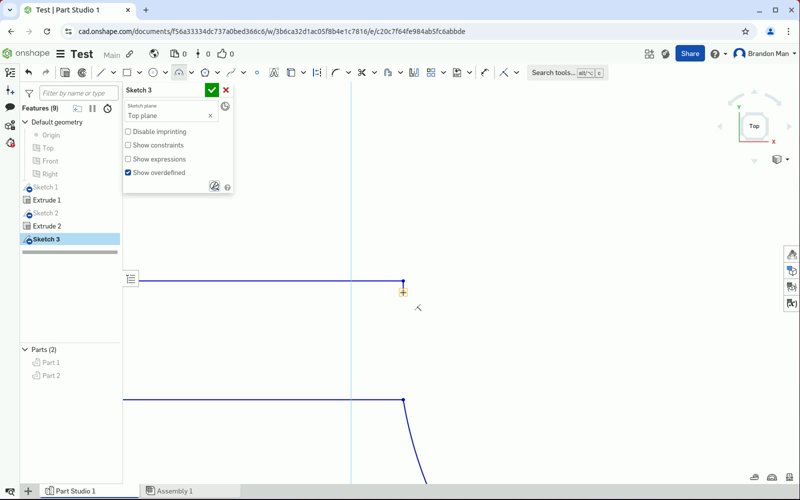
scroll(-6)
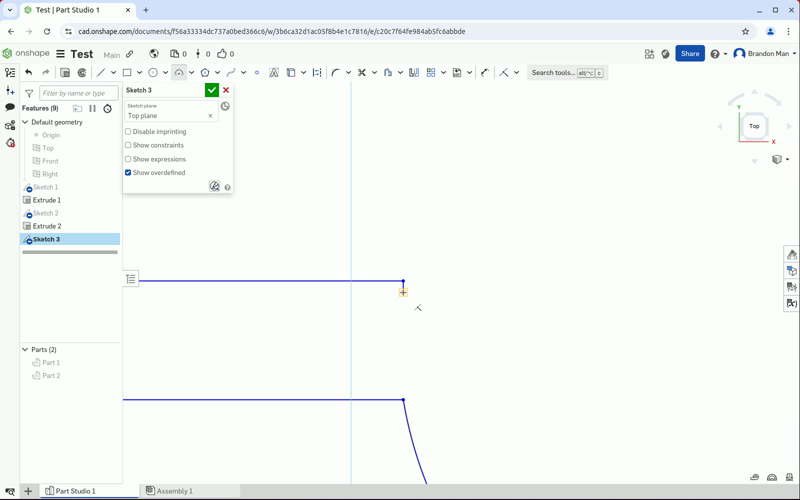
scroll(-6)
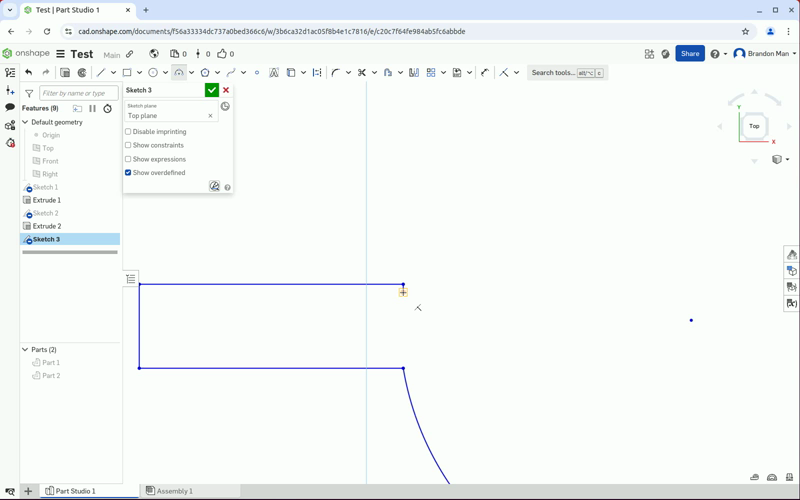
scroll(-6)
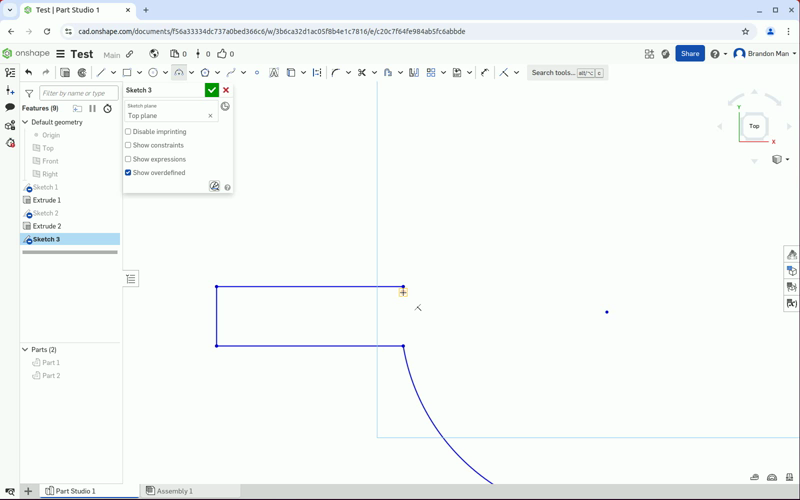
scroll(-6)
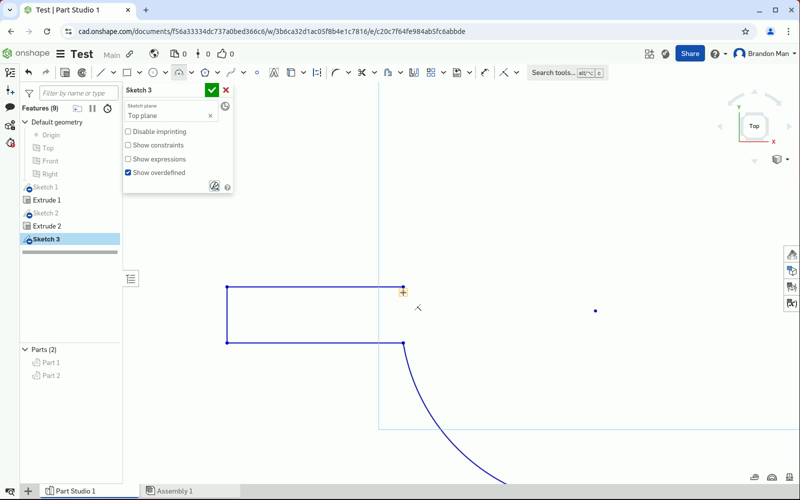
scroll(-6)
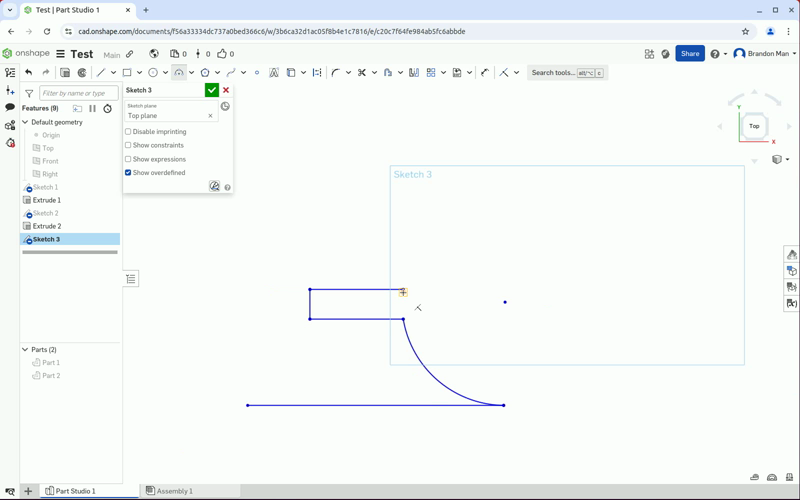
scroll(-6)
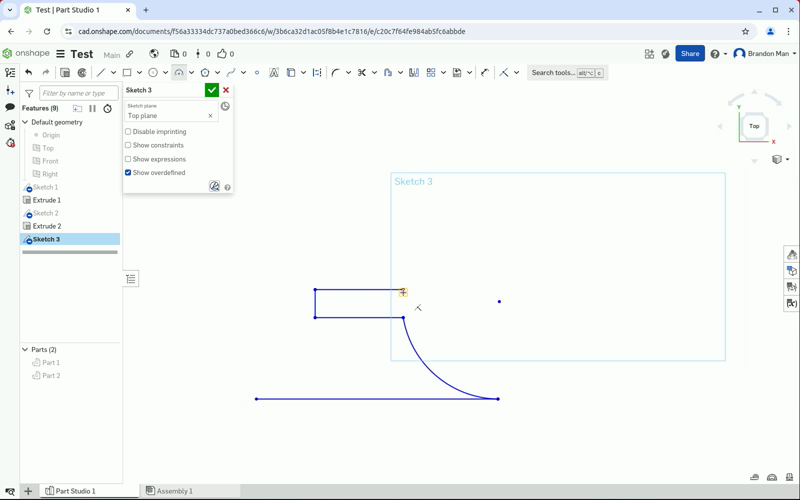
scroll(-6)
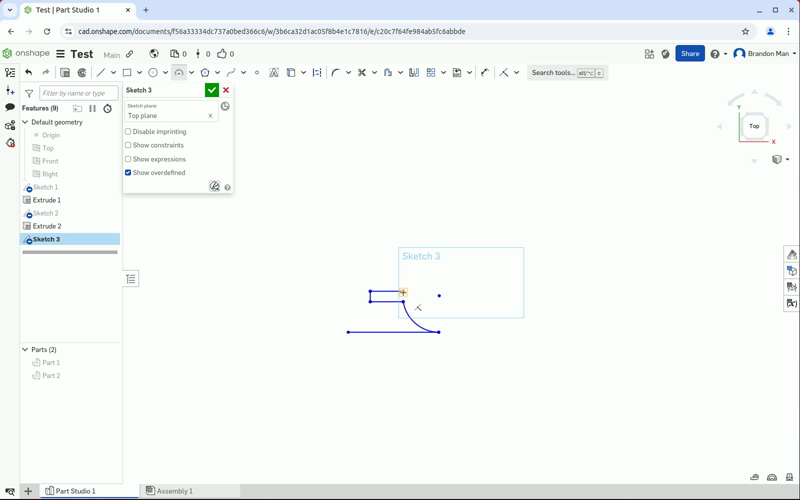
key_down(shift)
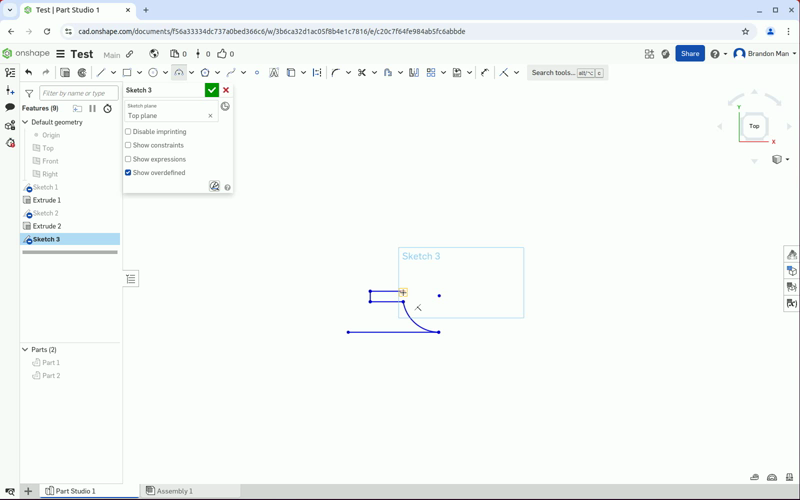
mouse_move(438, 261)
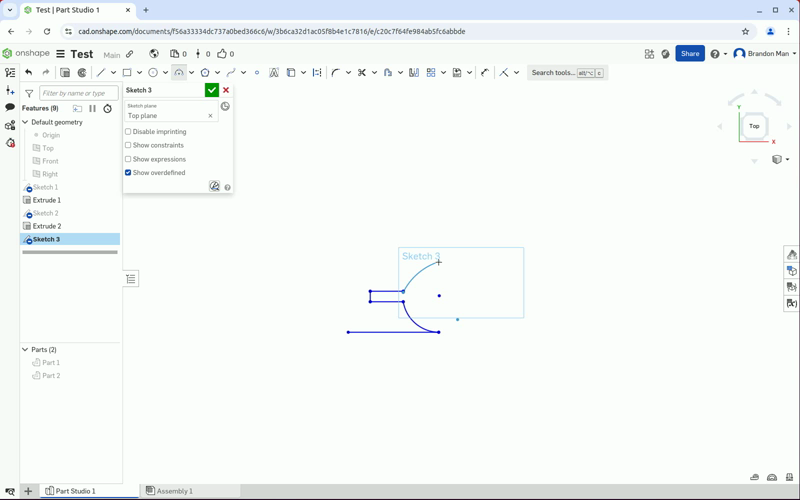
click(438, 261)
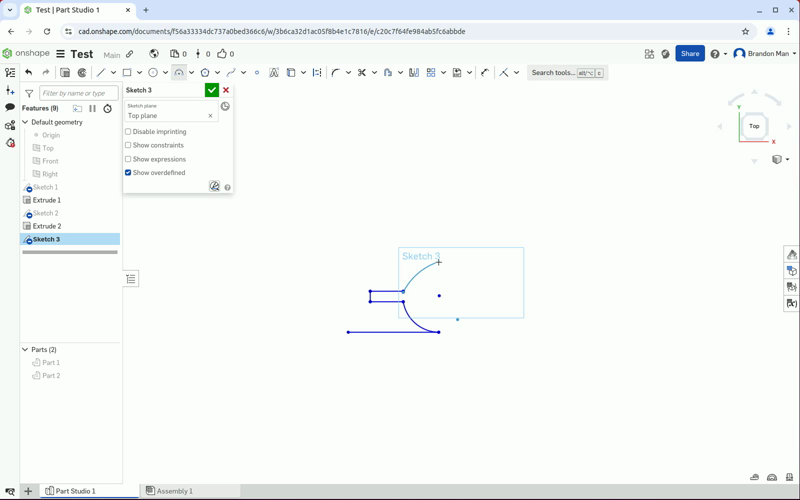
mouse_move(415, 270)
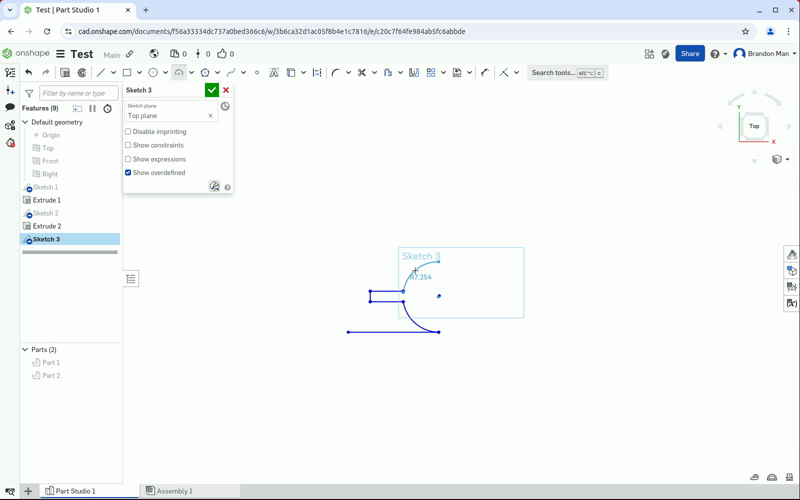
click(415, 270)
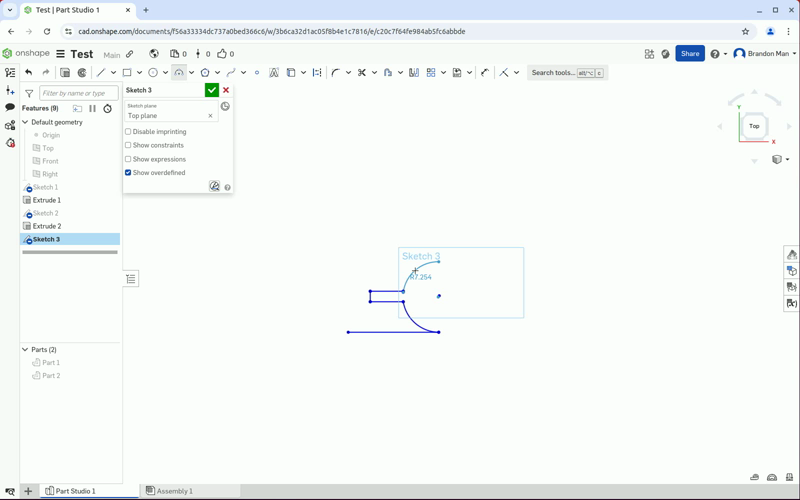
key_up(shift)
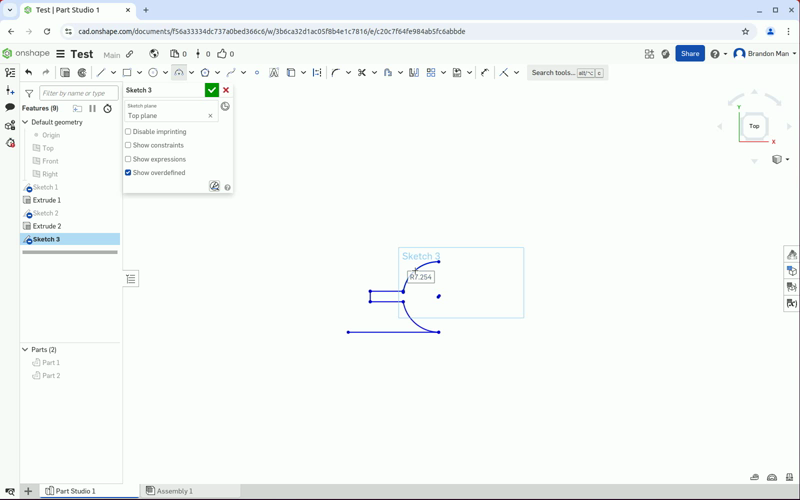
key(esc)
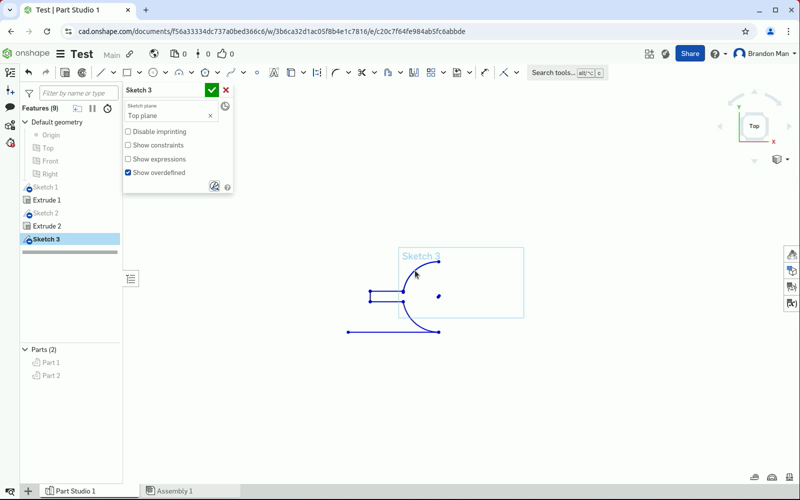
key(l)
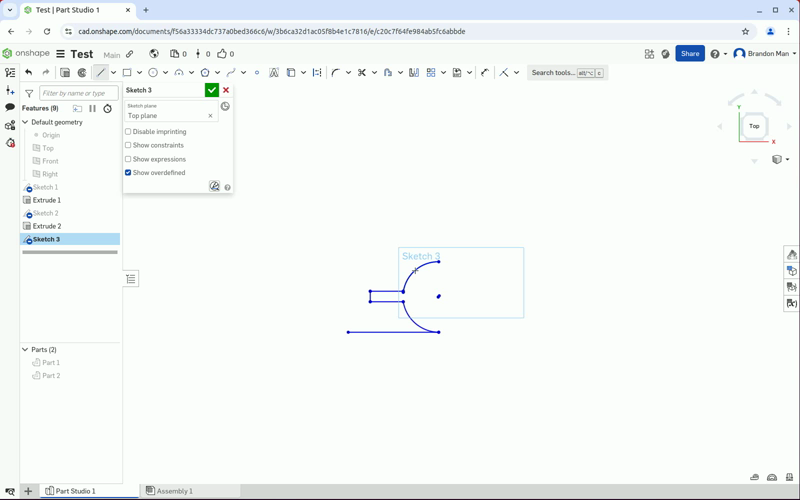
mouse_move(438, 261)
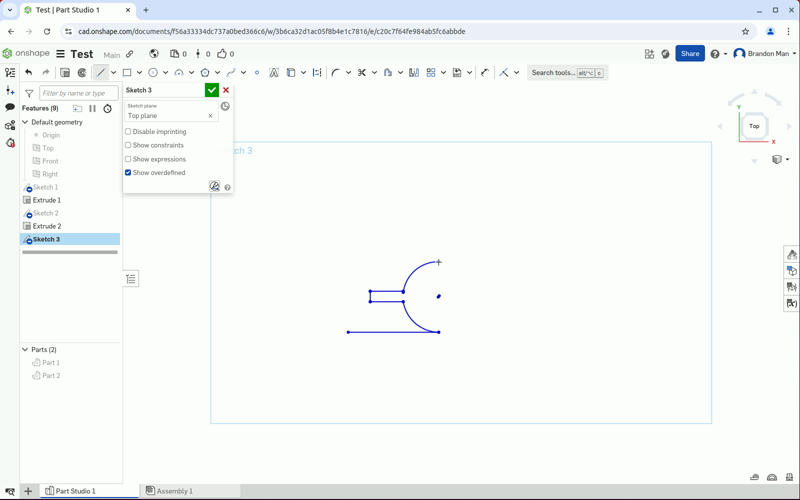
click(438, 261)
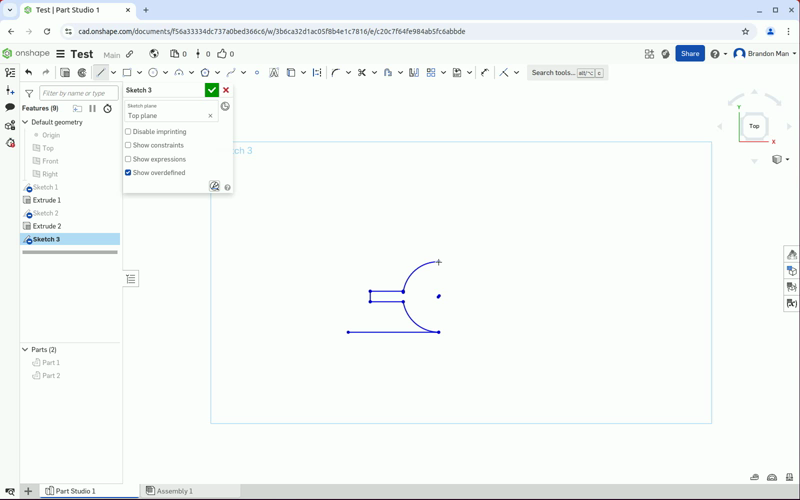
key_down(shift)
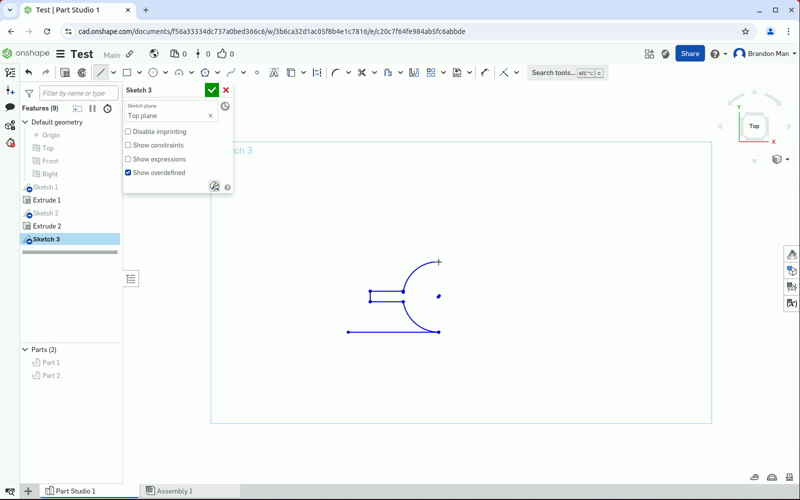
mouse_move(348, 261)
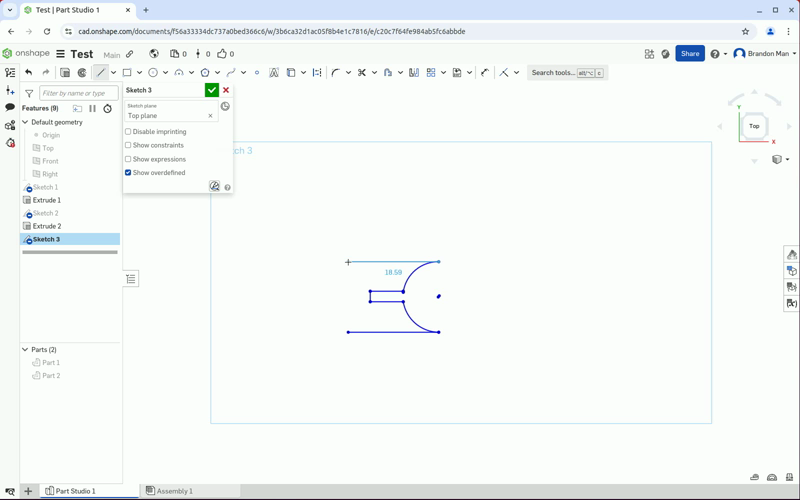
click(348, 261)
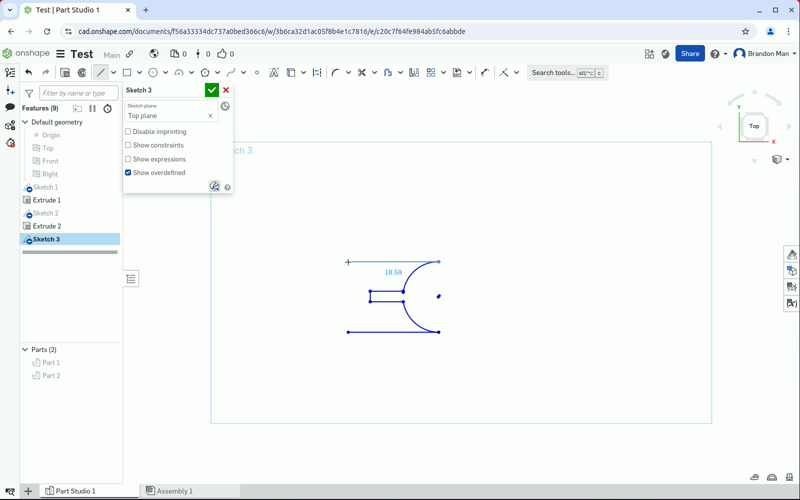
key_up(shift)
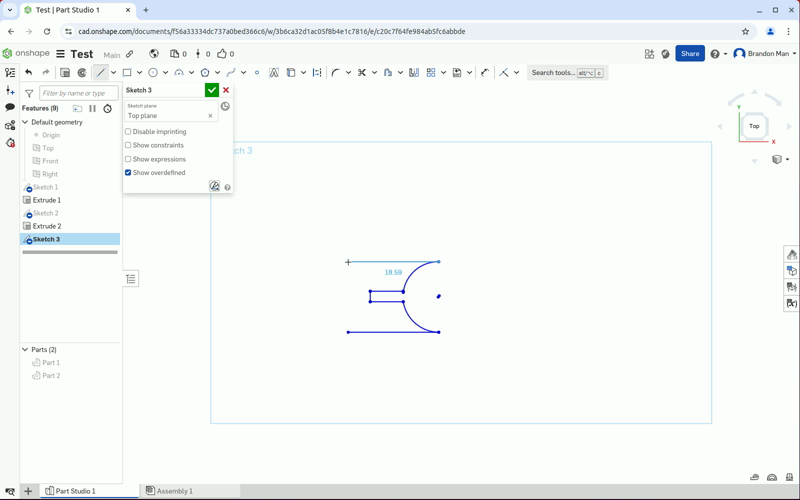
key_down(shift)
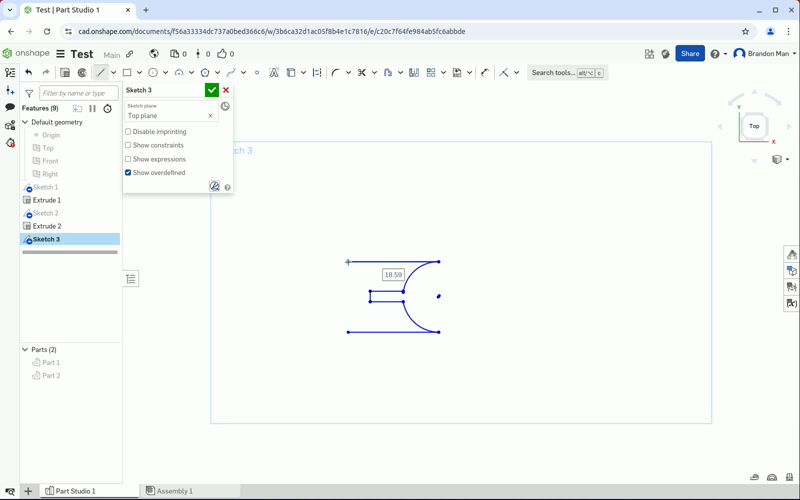
mouse_move(348, 332)
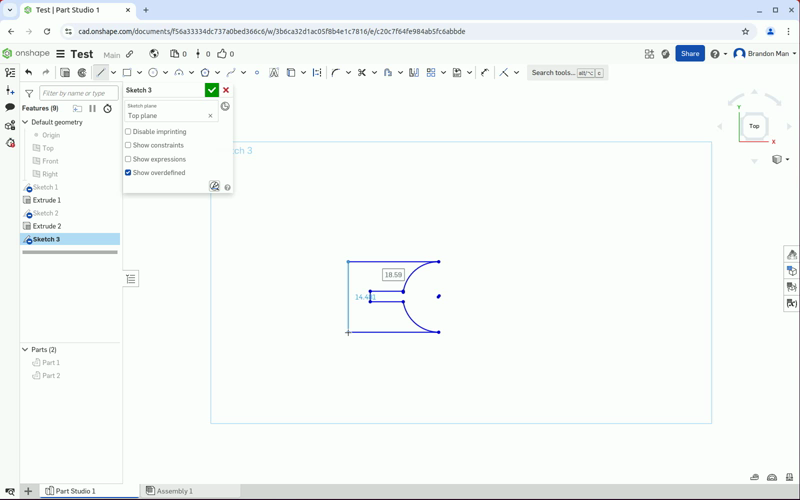
key_up(shift)
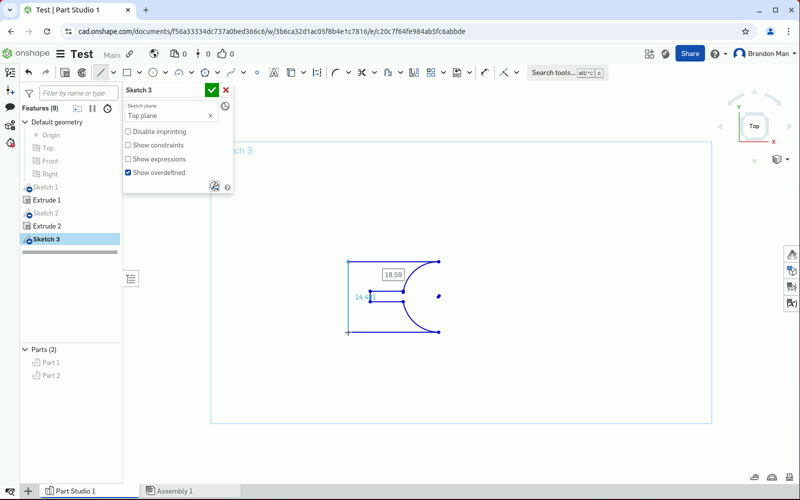
click(348, 332)
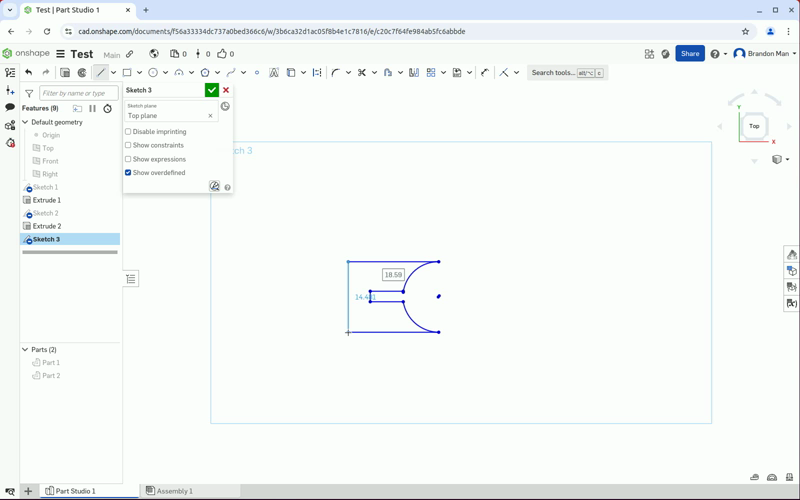
key(esc)
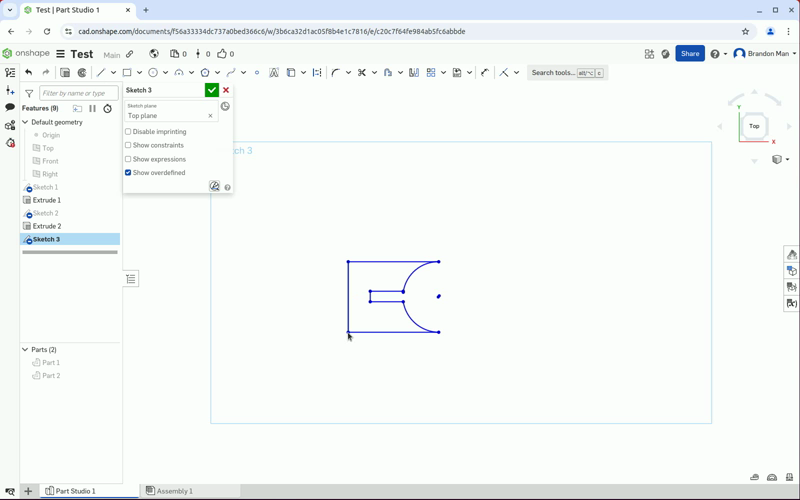
mouse_move(405, 266)
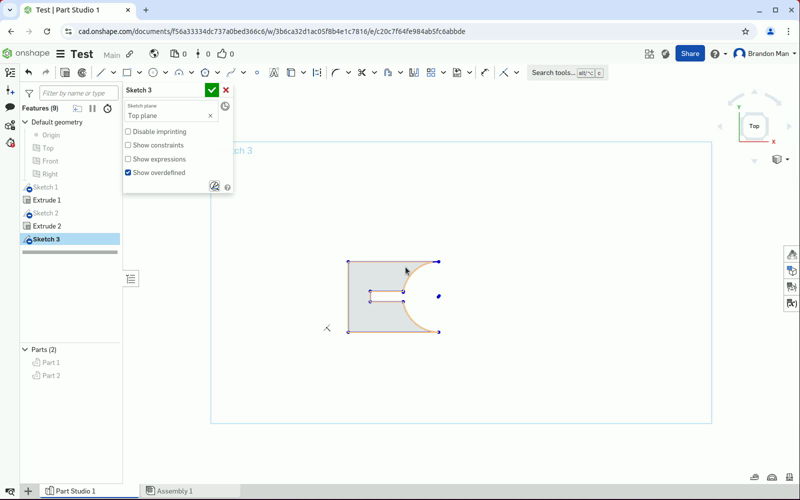
click(405, 266)
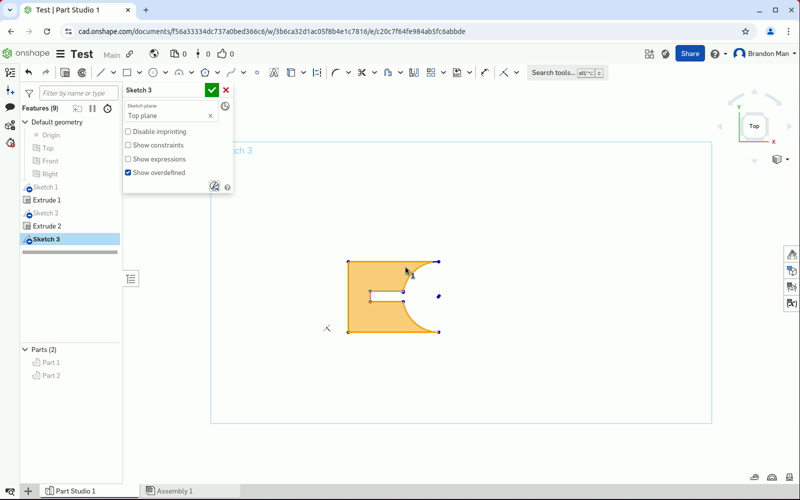
mouse_move(73, 352)
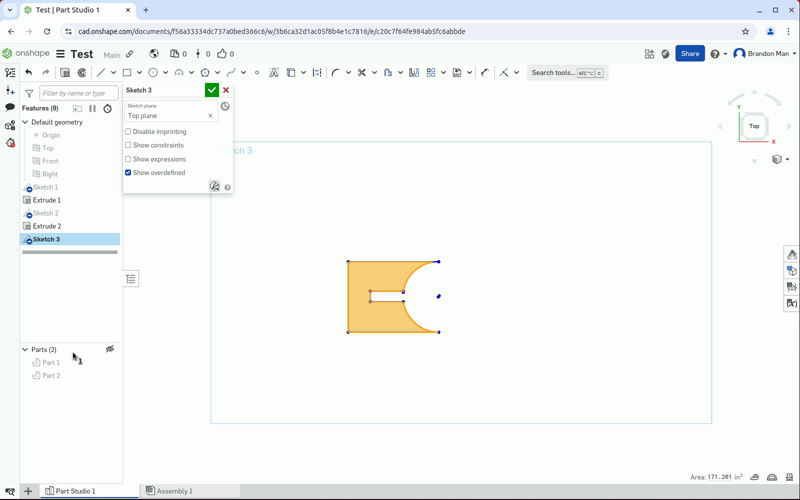
key(shift+y)
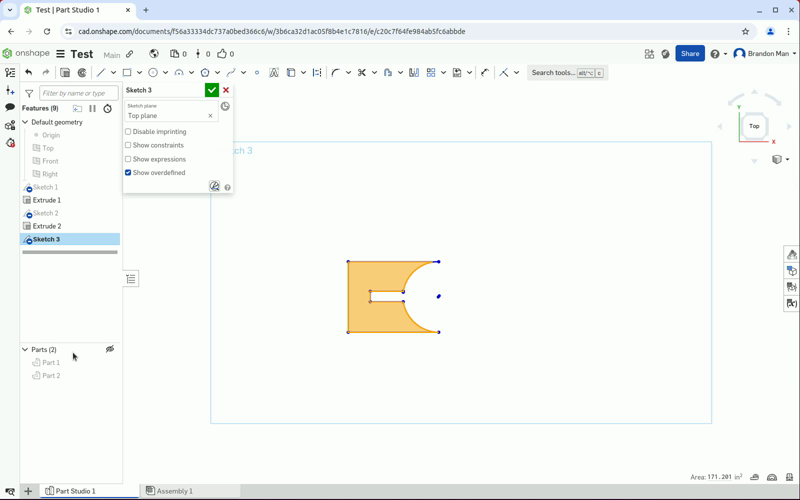
key(shift+e)
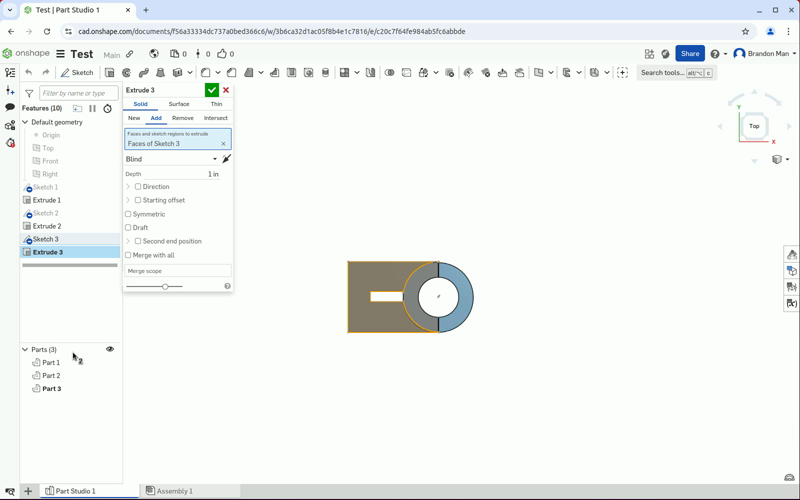
mouse_move(143, 106)
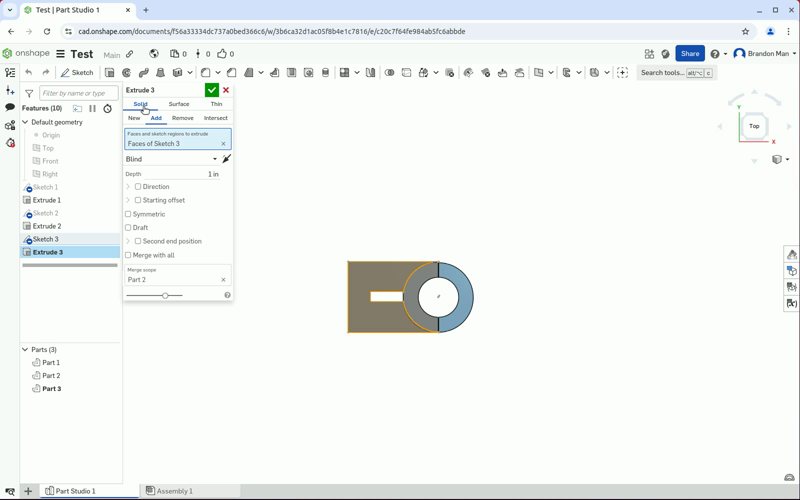
click(143, 106)
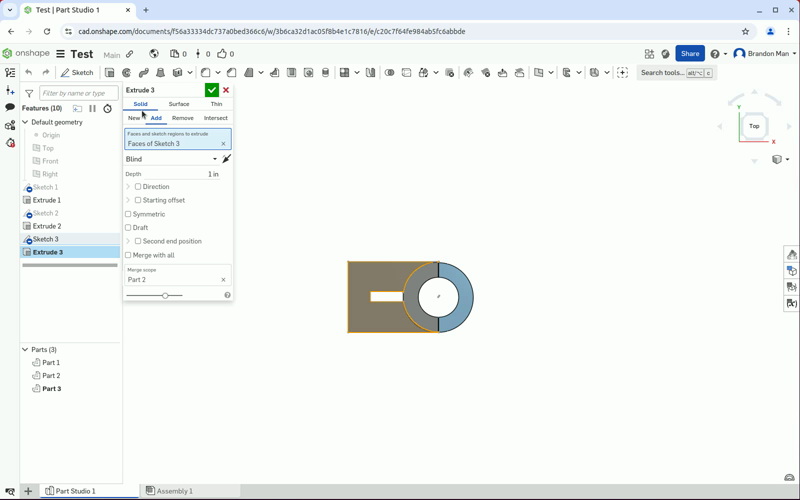
mouse_move(137, 120)
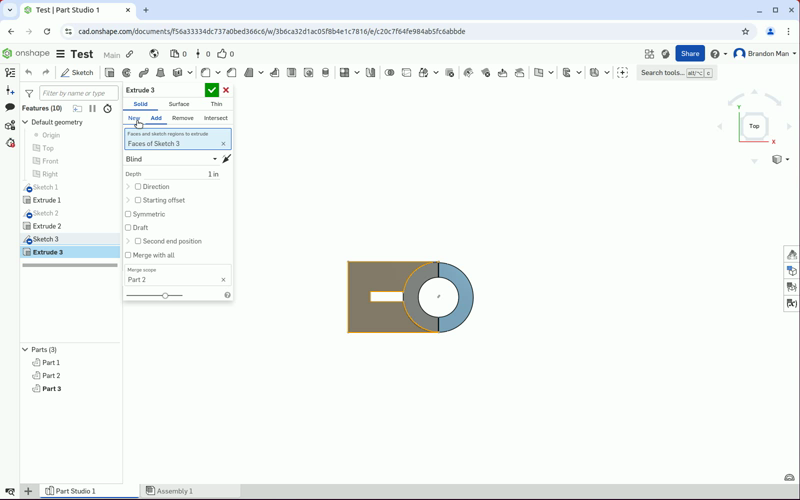
click(137, 120)
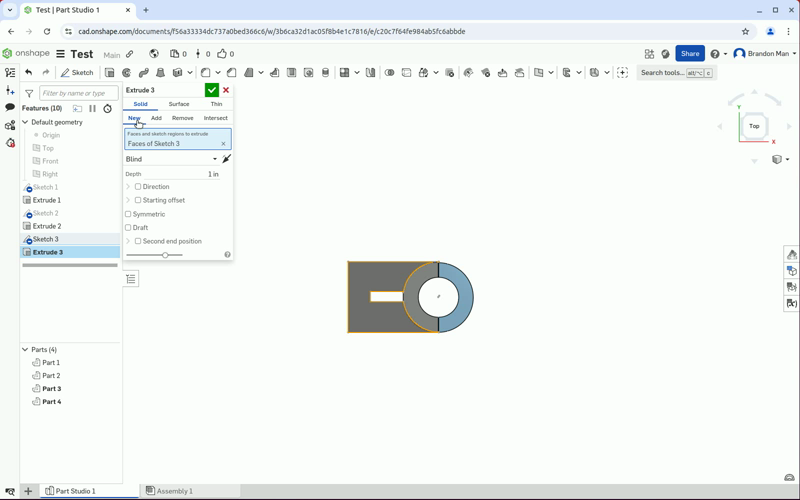
key(tab, 4)
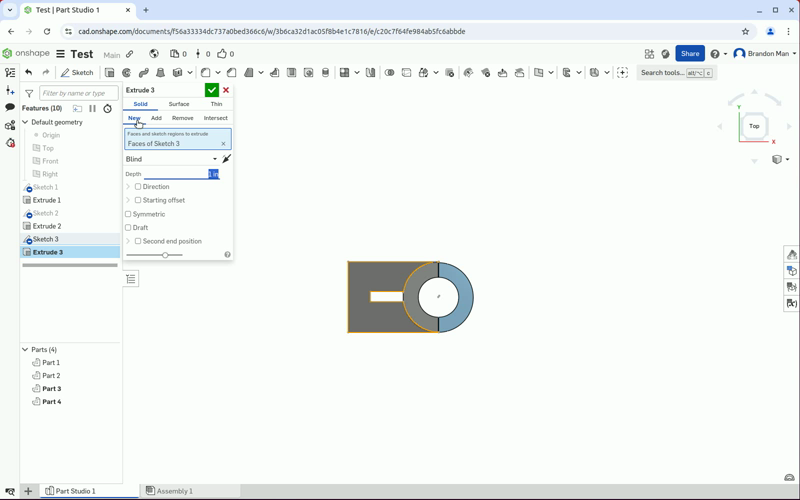
text(0.722)
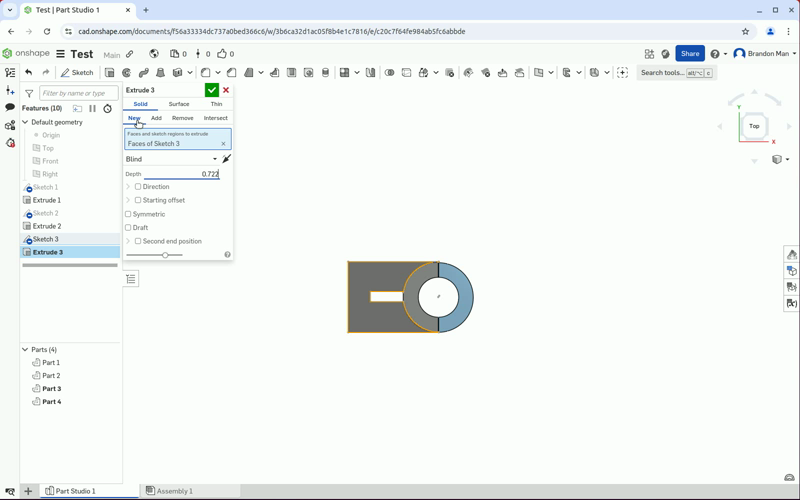
key(enter)
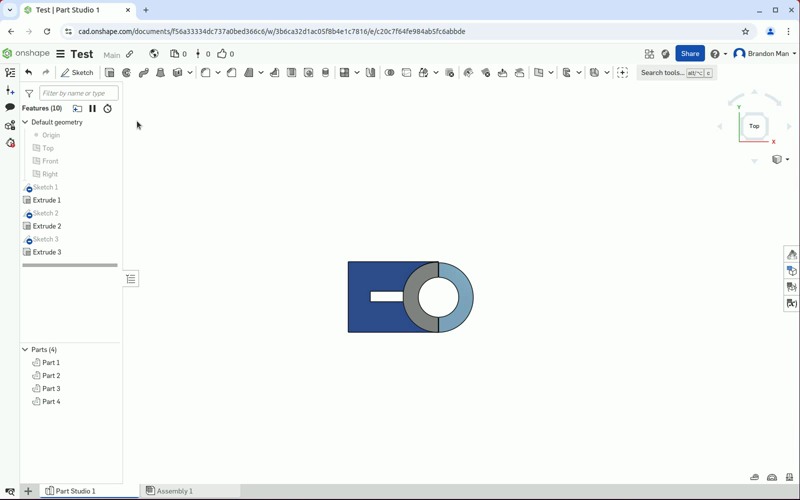
key(shift+h)
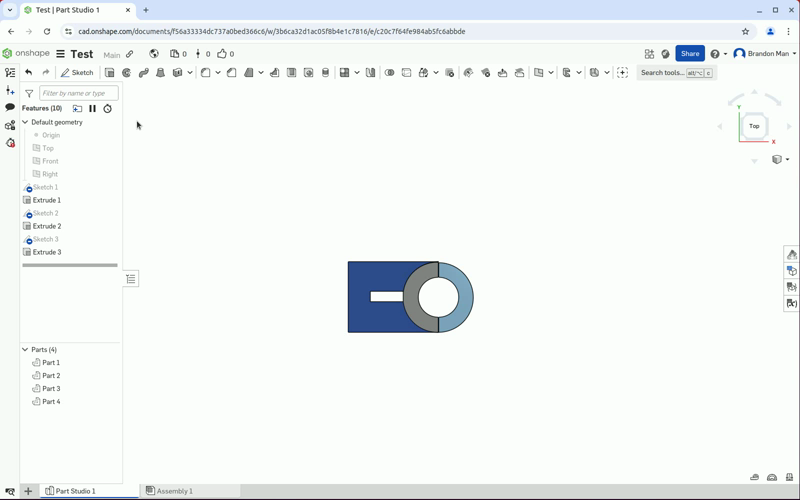
key(shift+h)
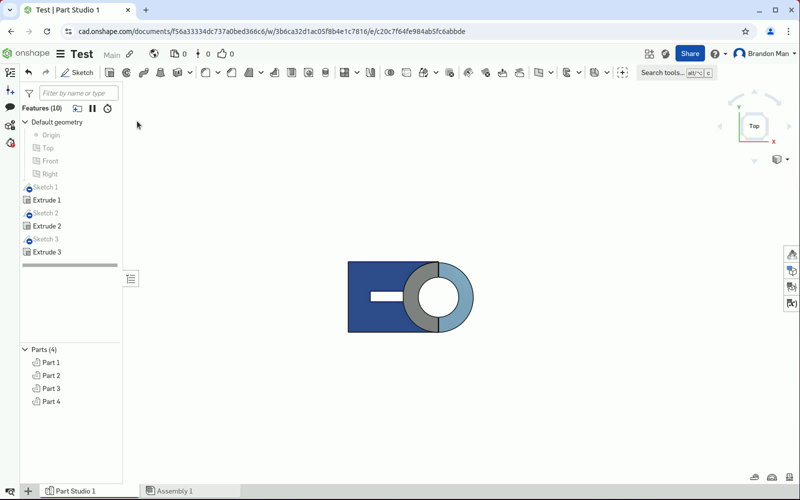
mouse_move(73, 189)
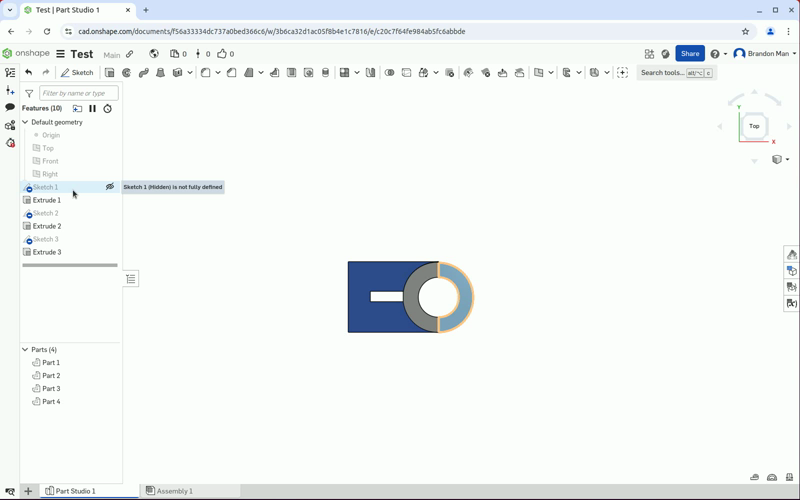
click(73, 189)
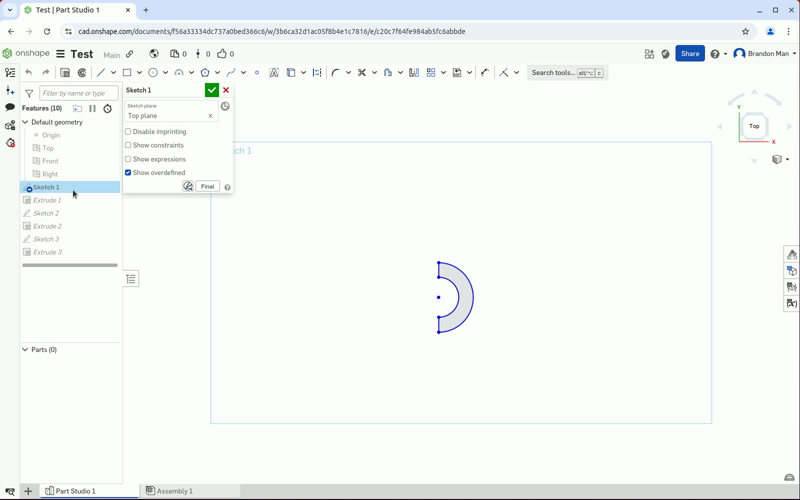
mouse_move(229, 92)
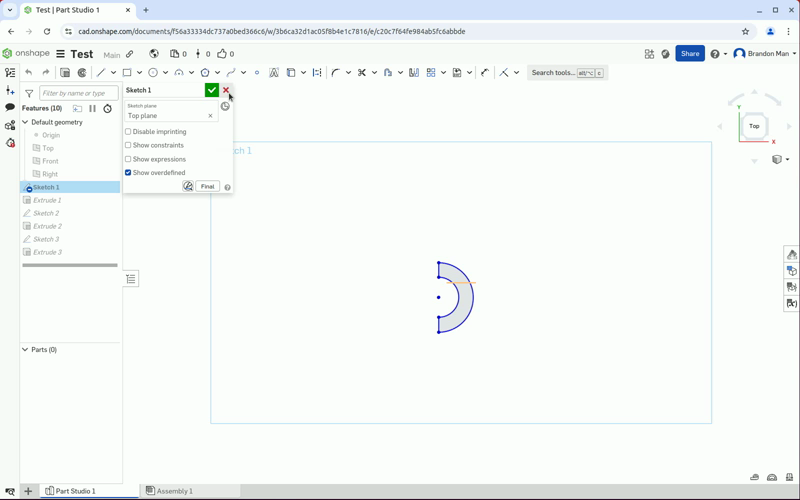
click(229, 92)
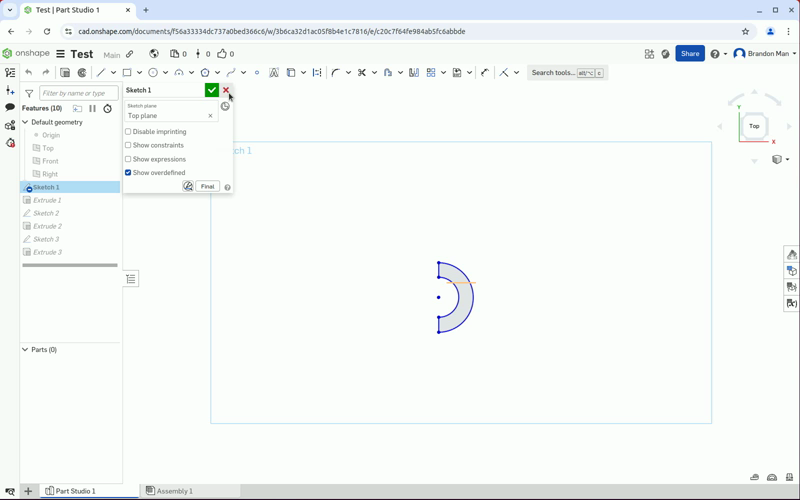
key(shift+s)
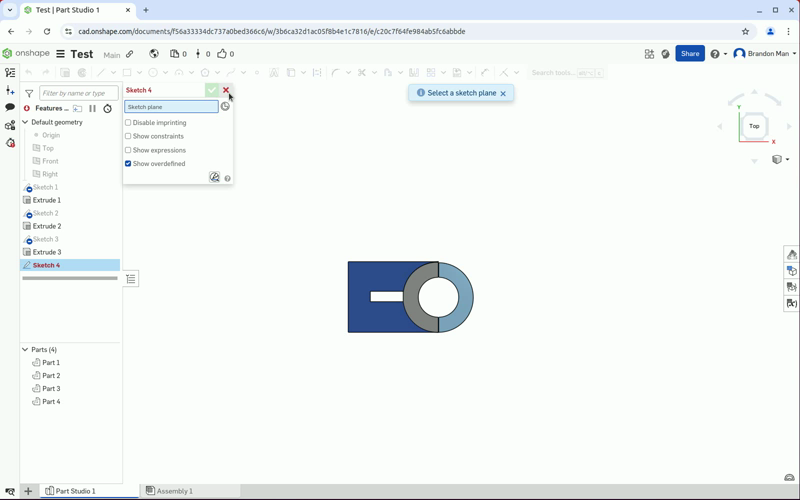
mouse_move(73, 150)
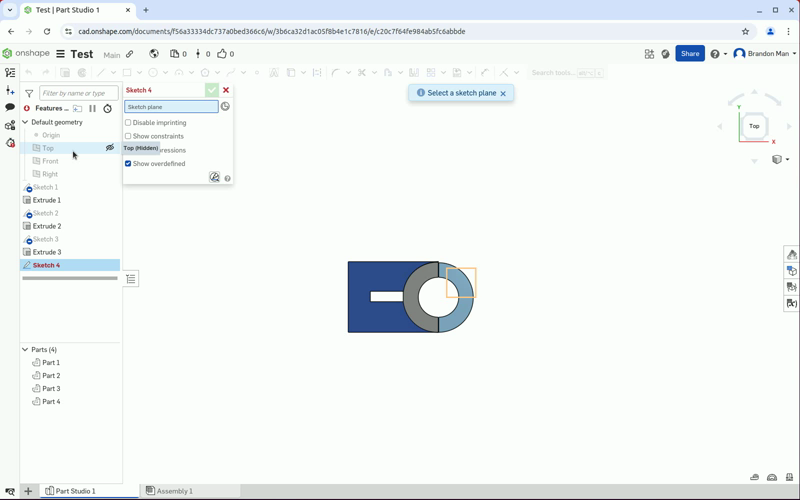
click(73, 150)
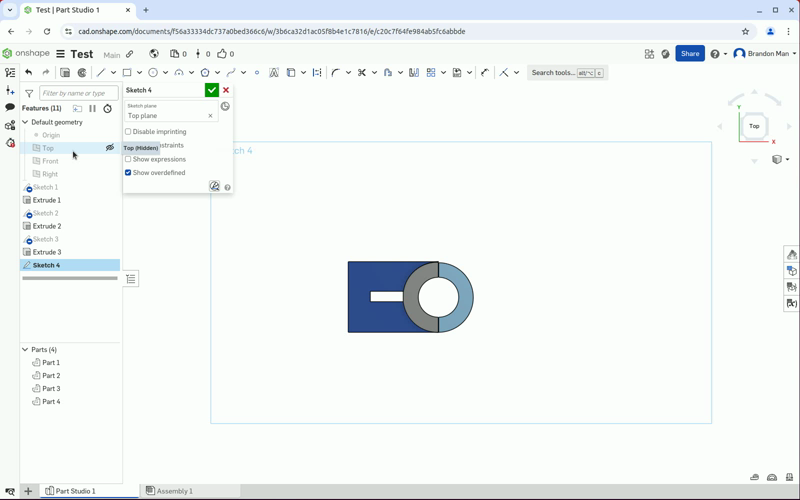
mouse_move(73, 352)
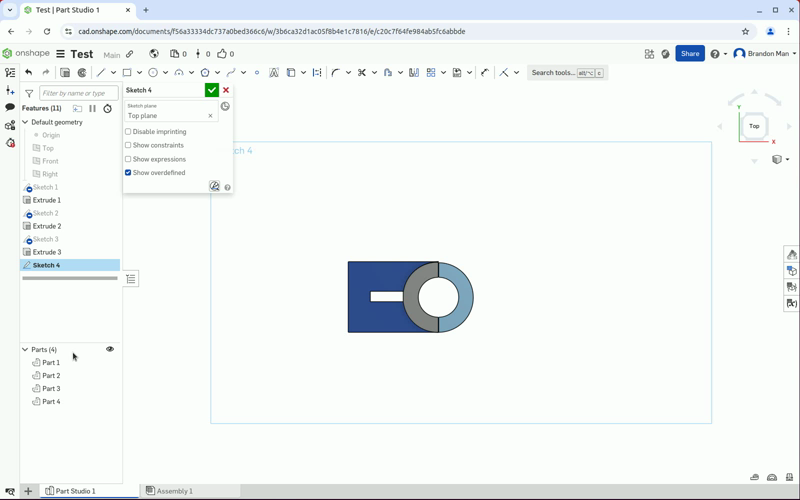
key(y)
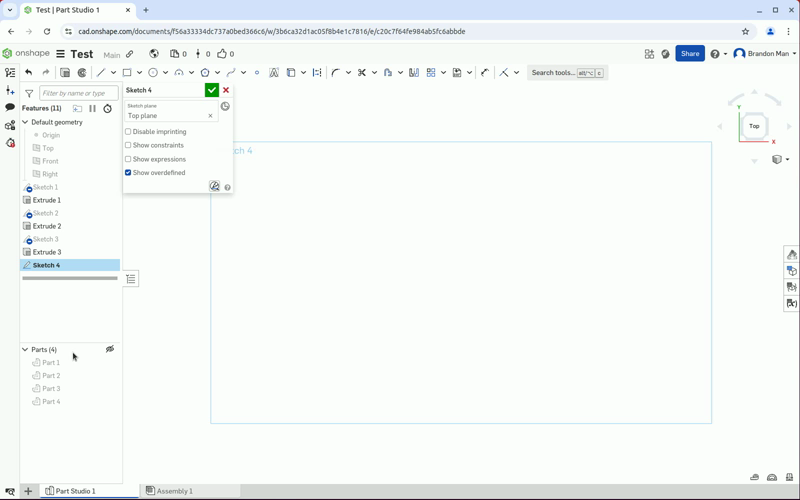
key(l)
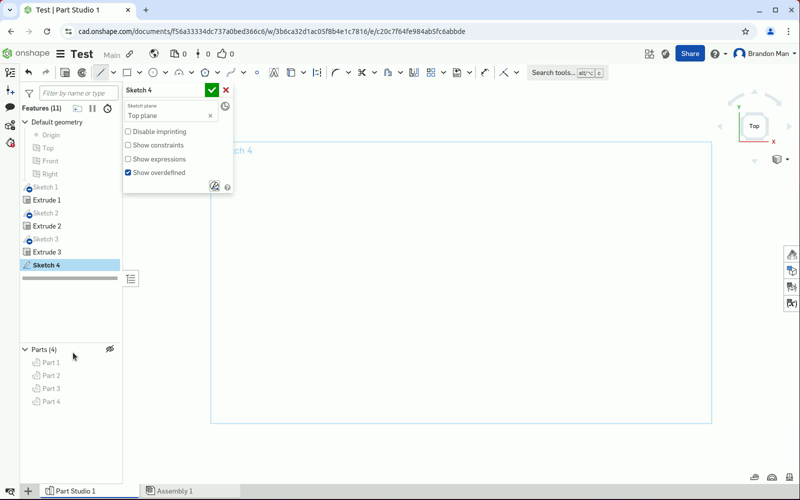
key_down(shift)
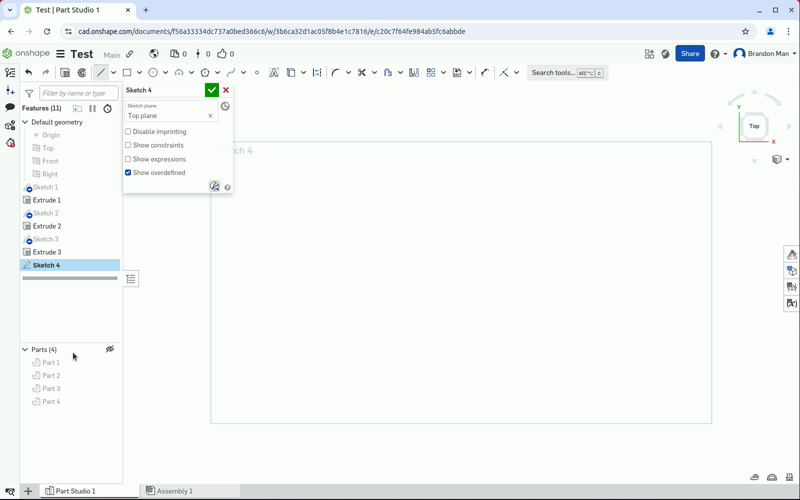
mouse_move(370, 301)
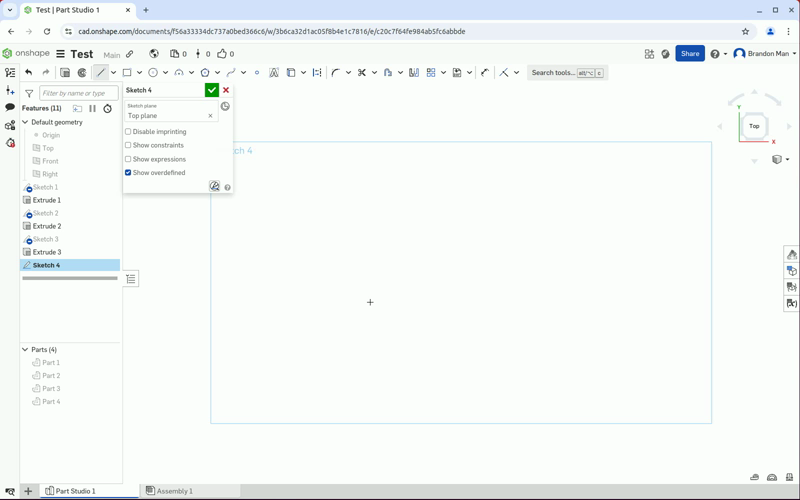
click(370, 301)
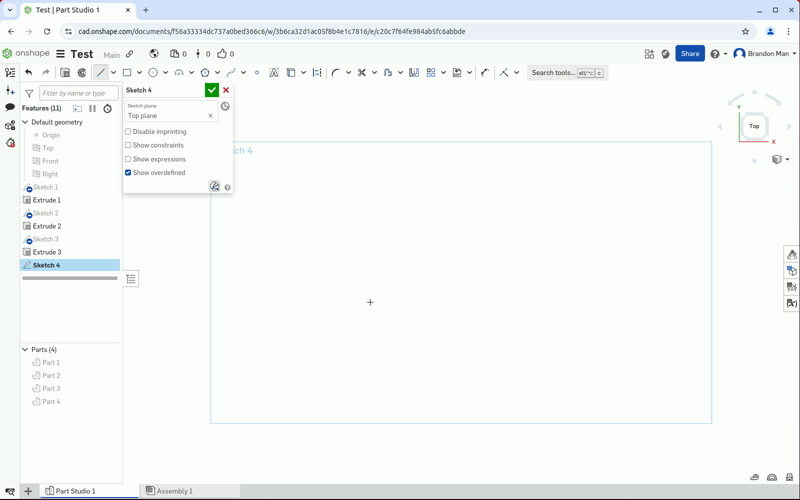
key_up(shift)
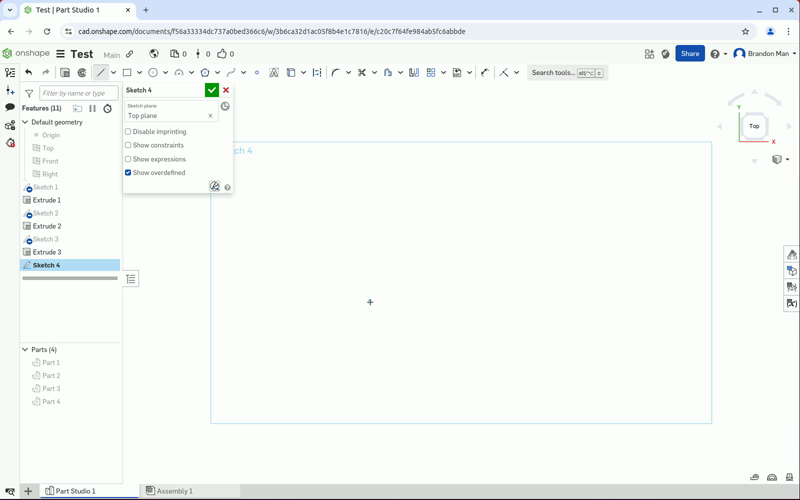
key_down(shift)
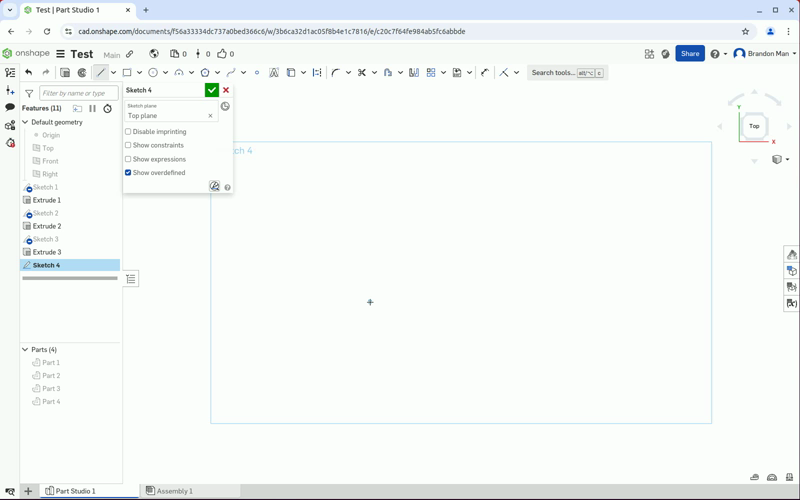
mouse_move(400, 301)
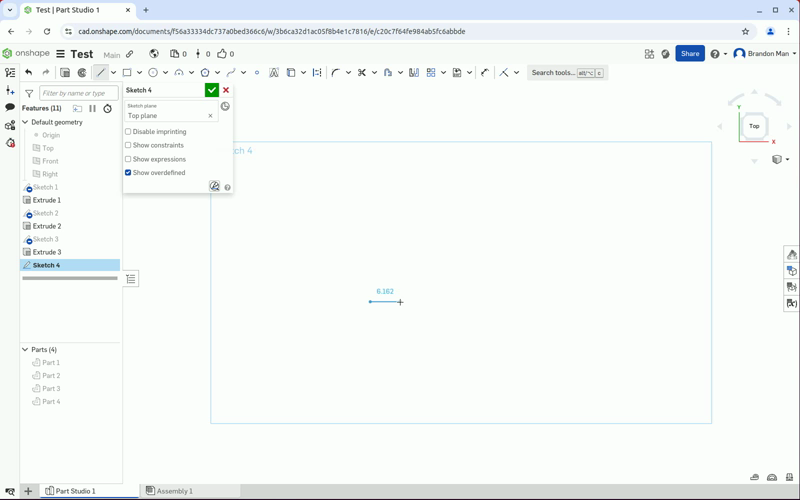
mouse_move(405, 301)
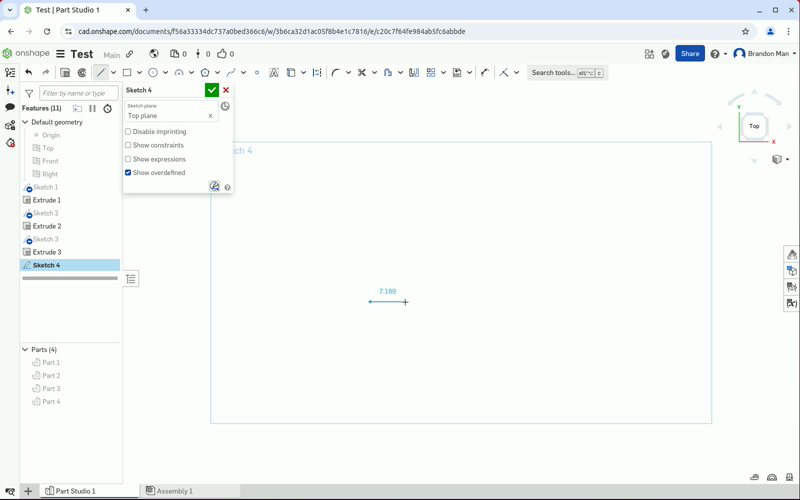
click(405, 301)
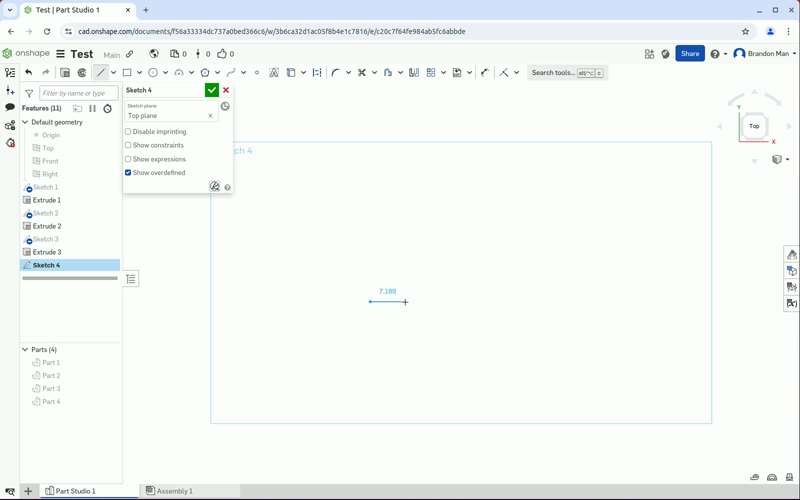
key_up(shift)
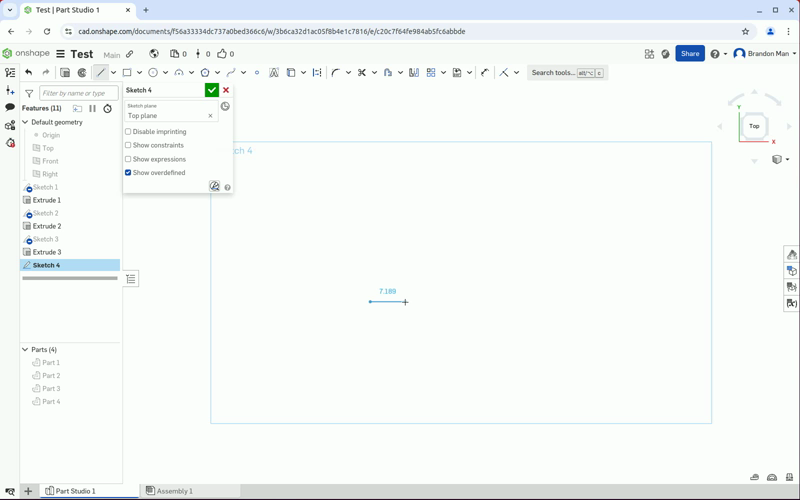
key(esc)
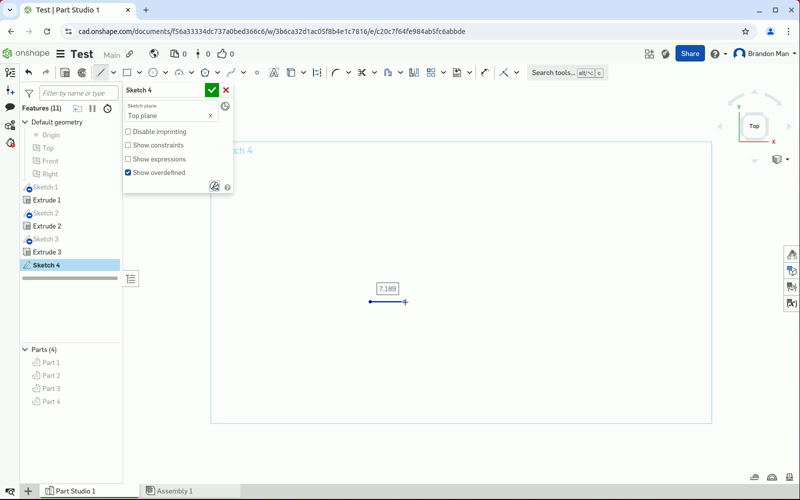
key(a)
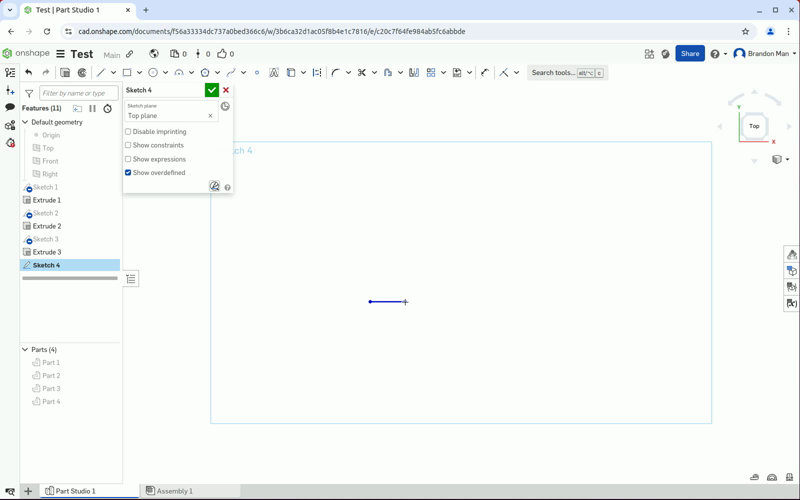
mouse_move(405, 301)
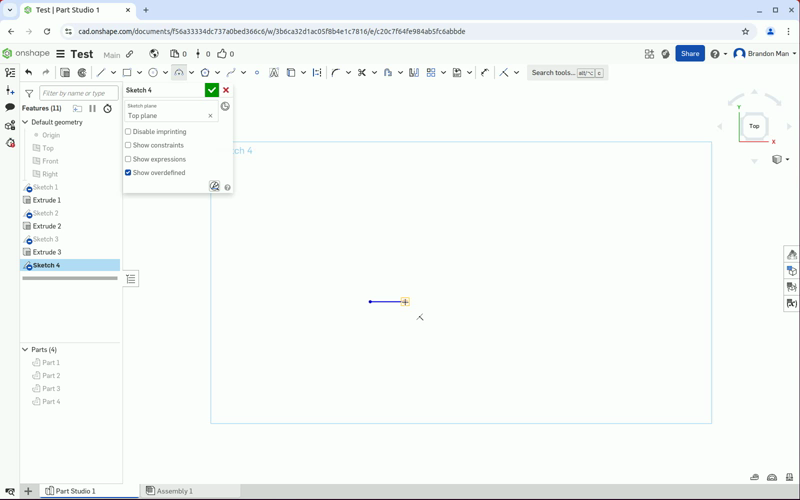
click(405, 301)
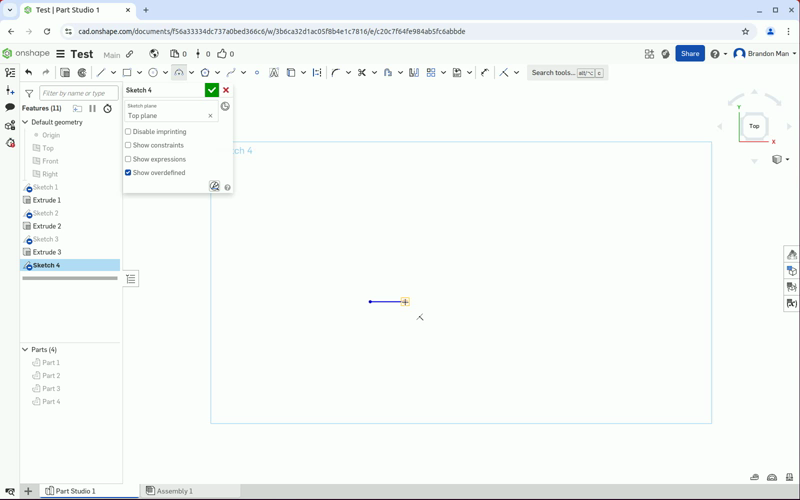
key_down(shift)
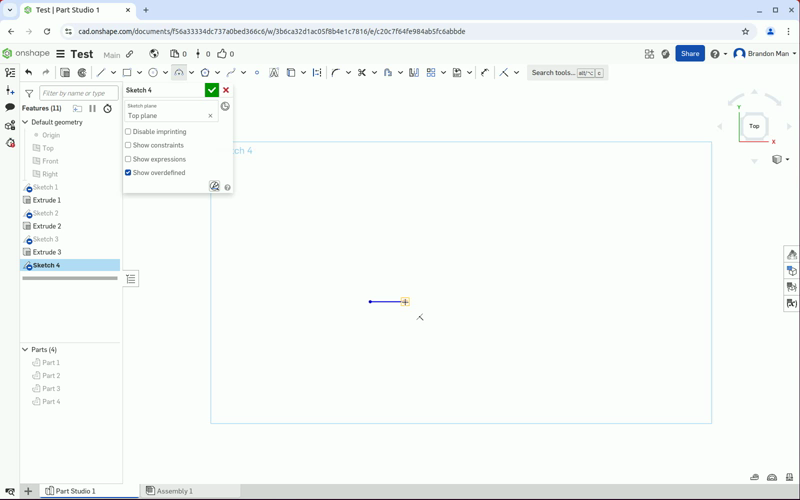
mouse_move(405, 292)
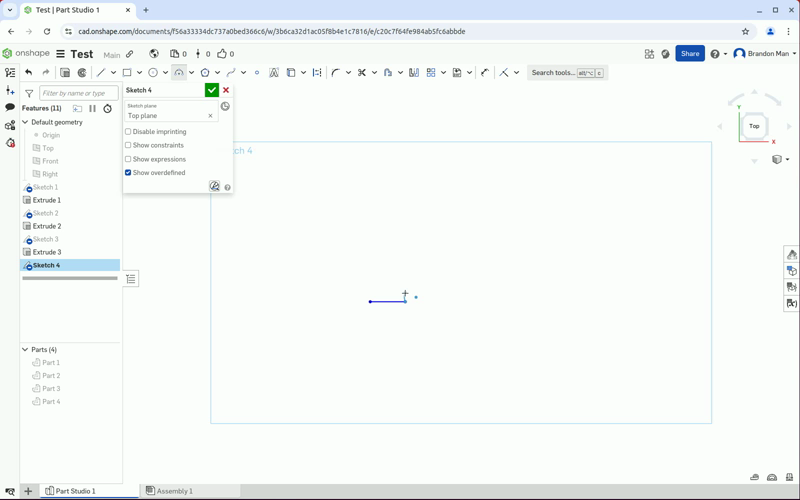
click(405, 292)
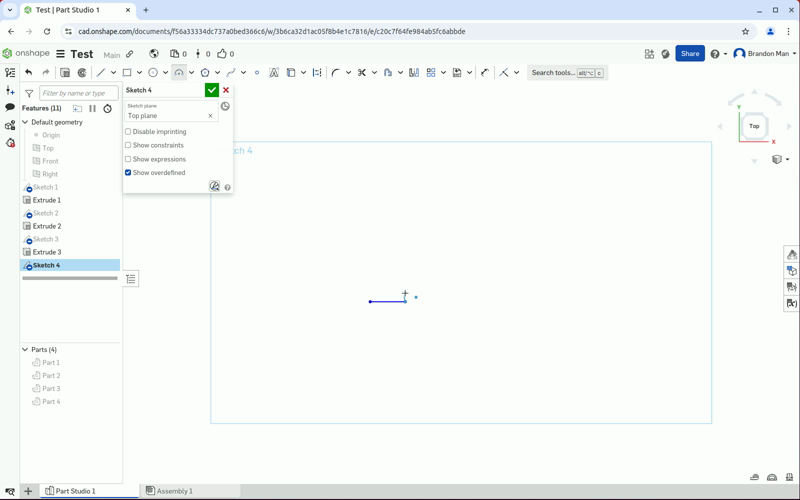
mouse_move(404, 297)
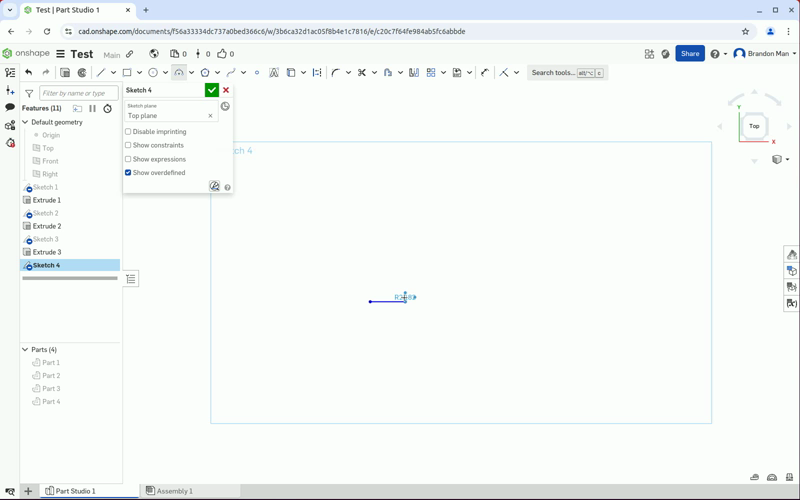
click(404, 297)
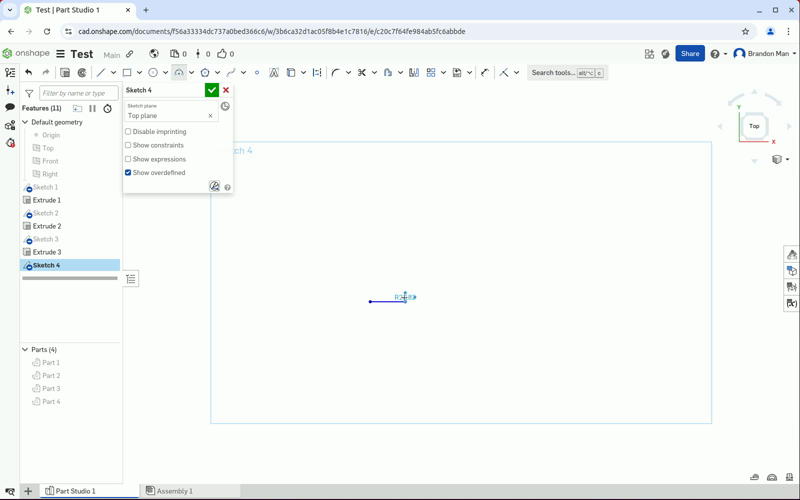
key_up(shift)
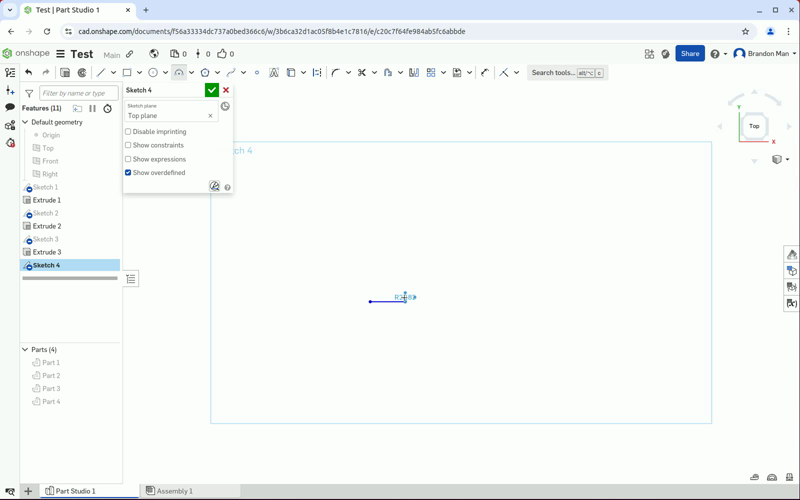
key(esc)
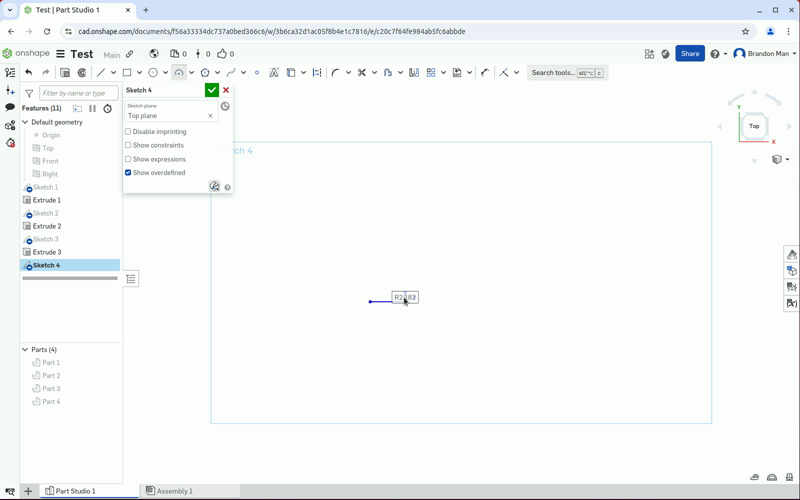
key(l)
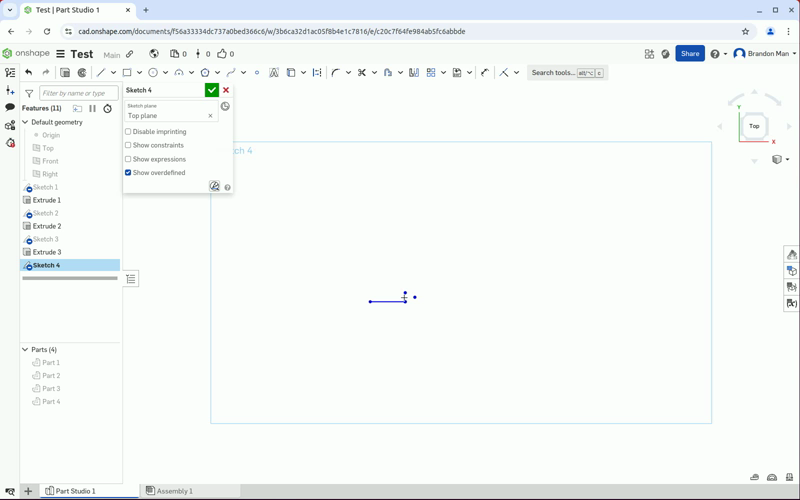
mouse_move(405, 292)
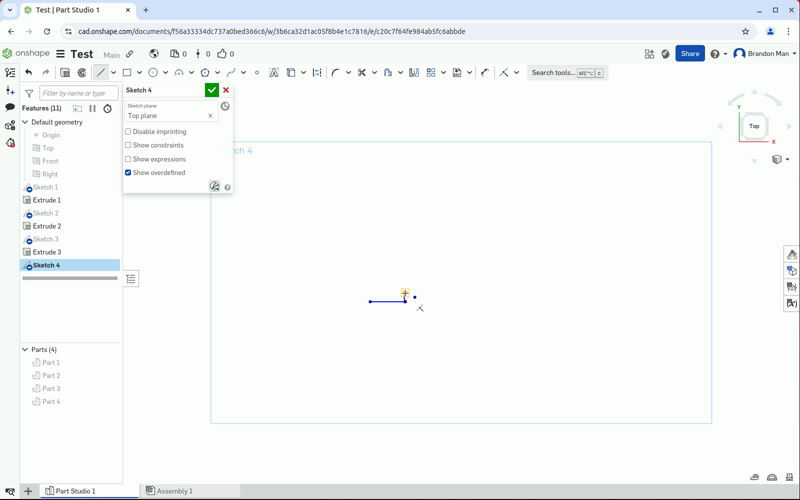
click(405, 292)
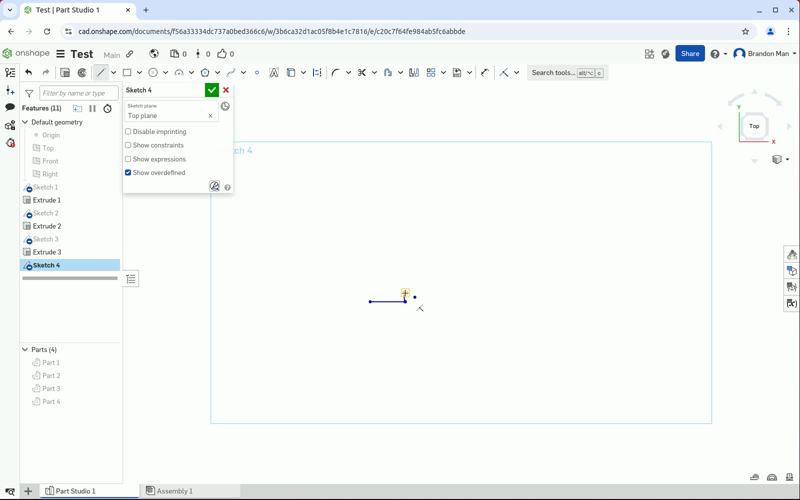
key_down(shift)
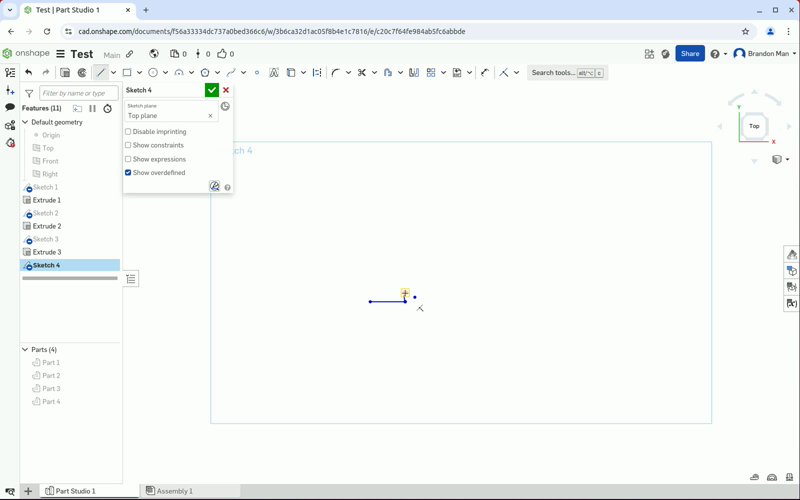
mouse_move(435, 292)
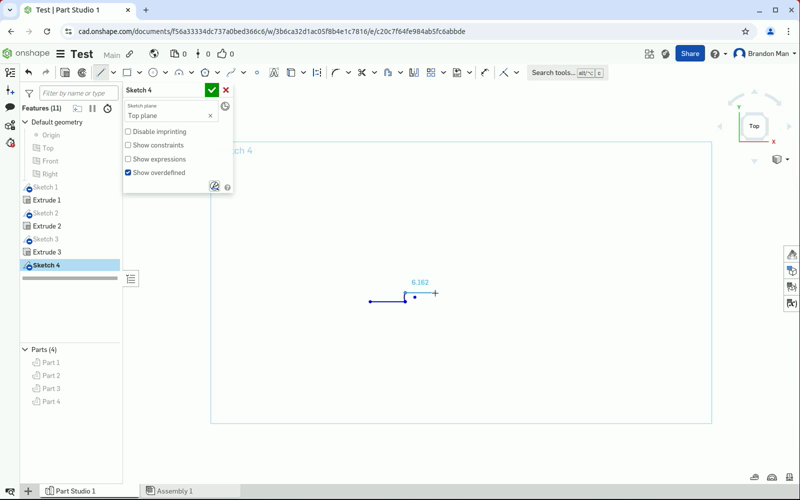
mouse_move(405, 291)
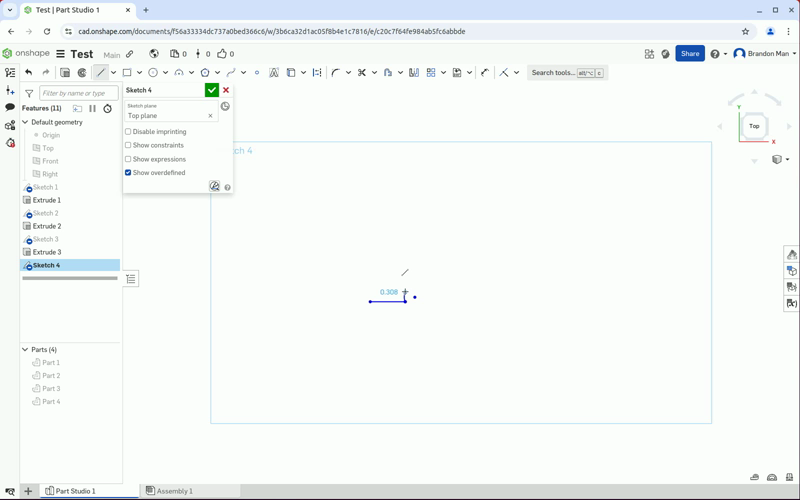
scroll(6)
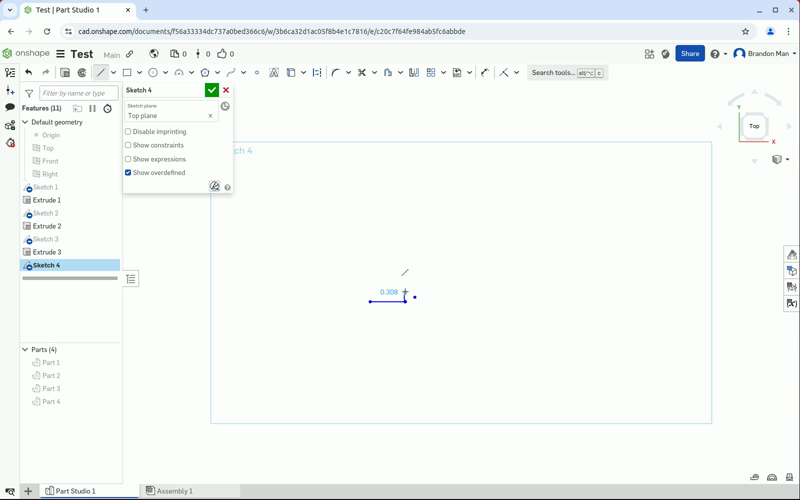
scroll(6)
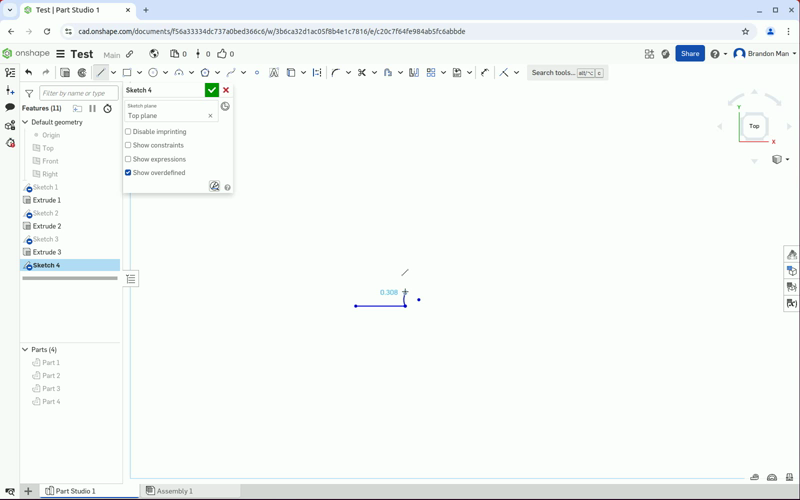
scroll(6)
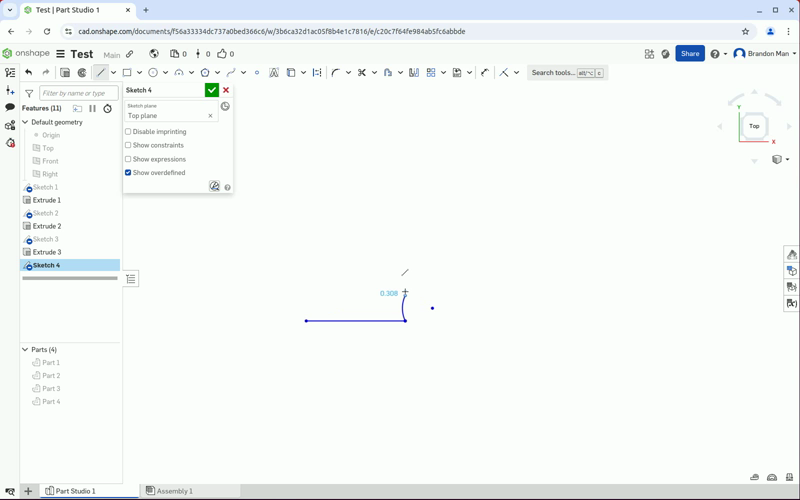
scroll(6)
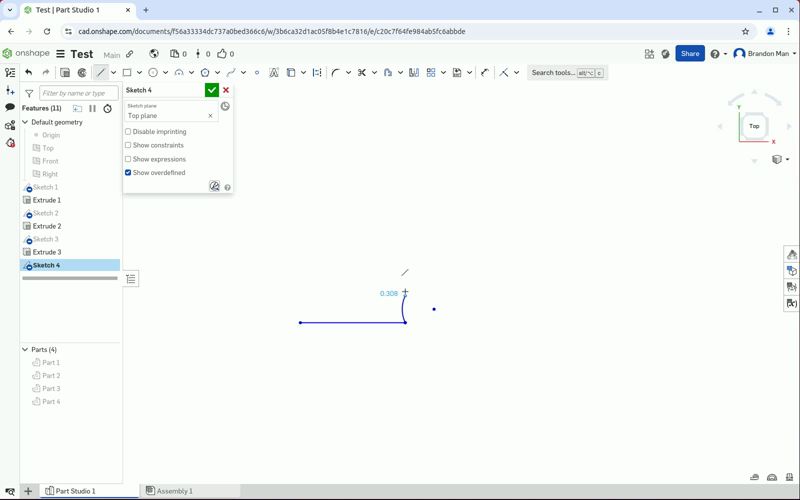
scroll(6)
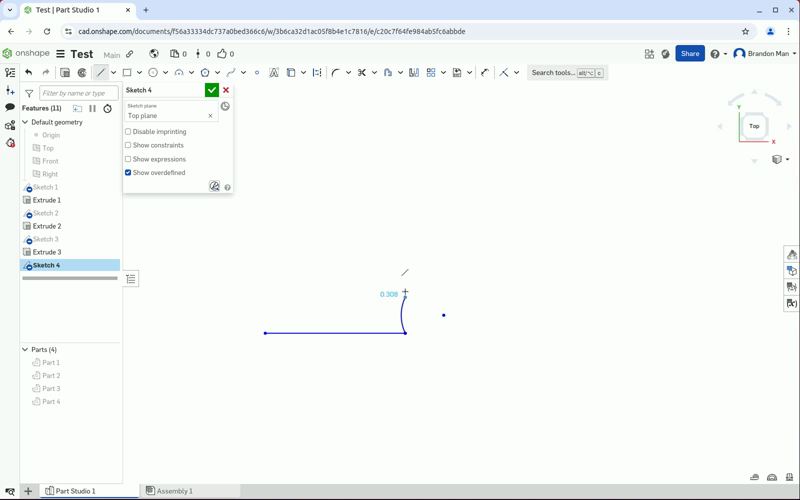
scroll(6)
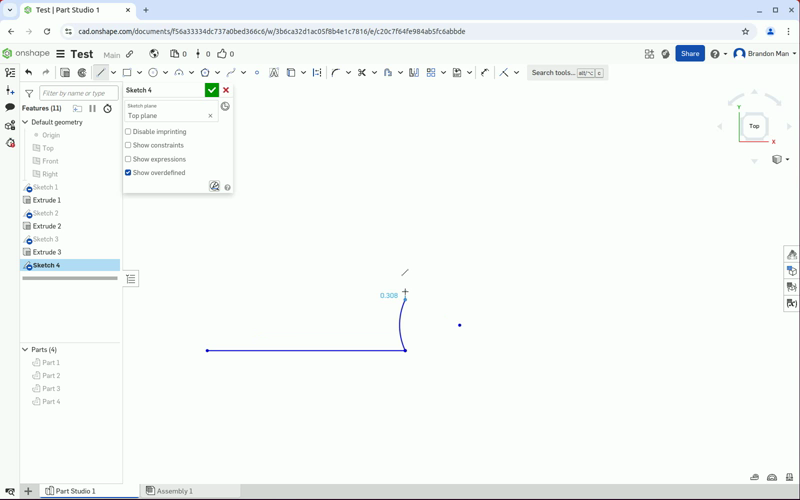
scroll(6)
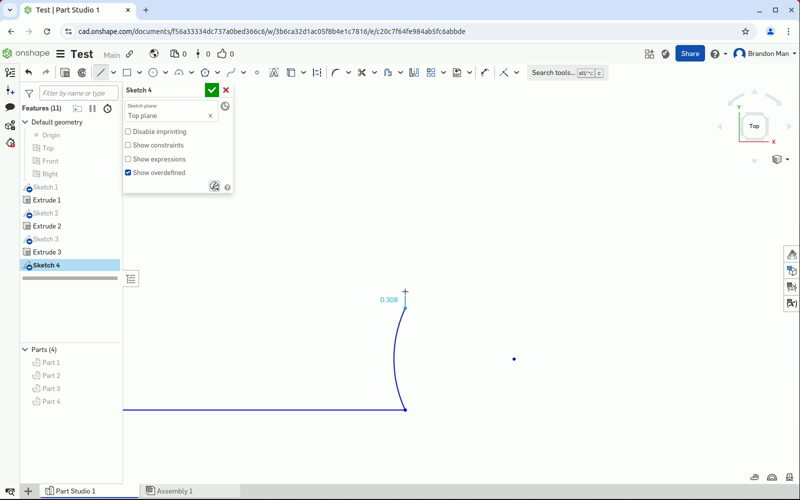
click(405, 291)
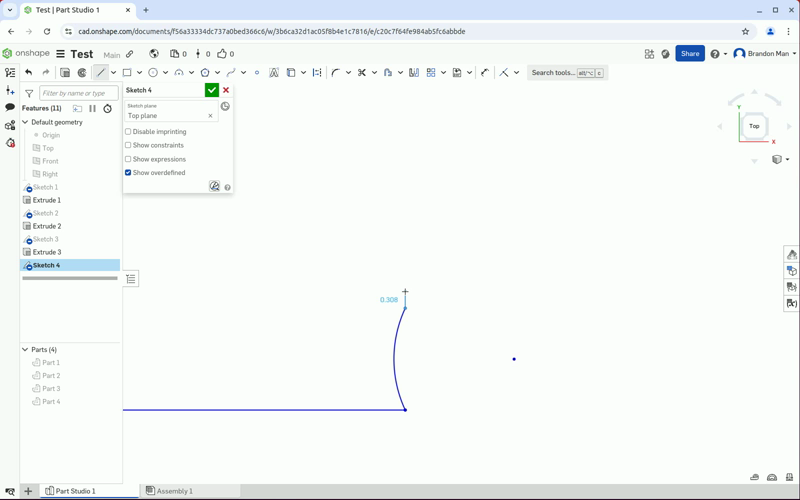
scroll(-6)
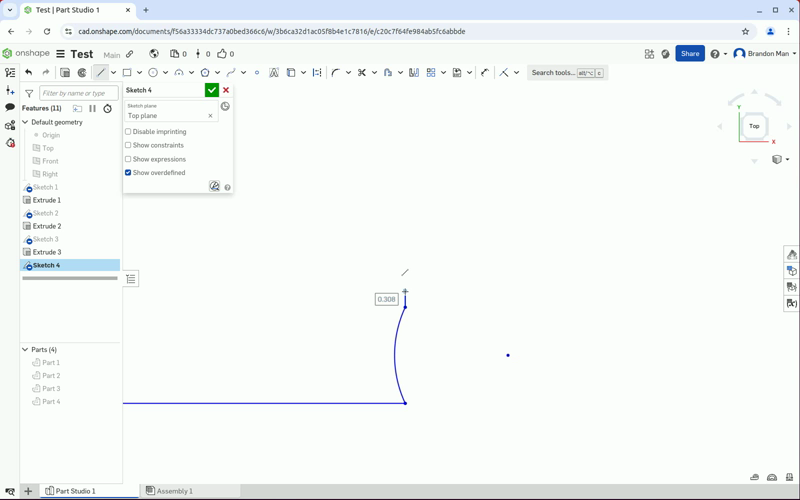
scroll(-6)
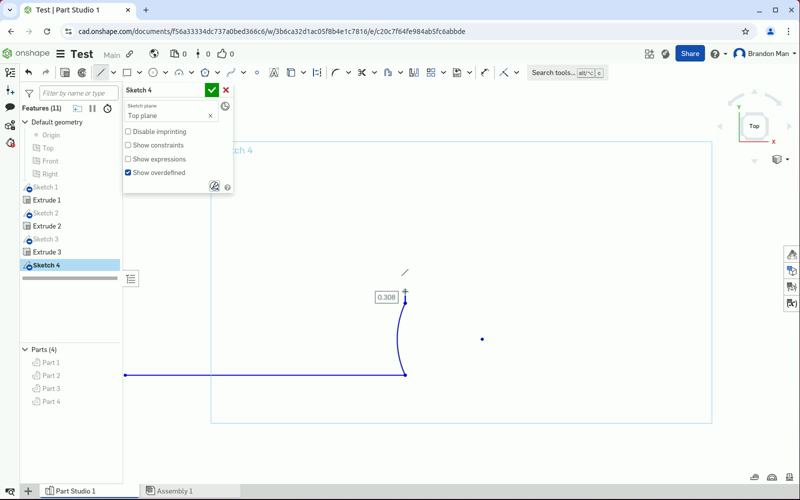
scroll(-6)
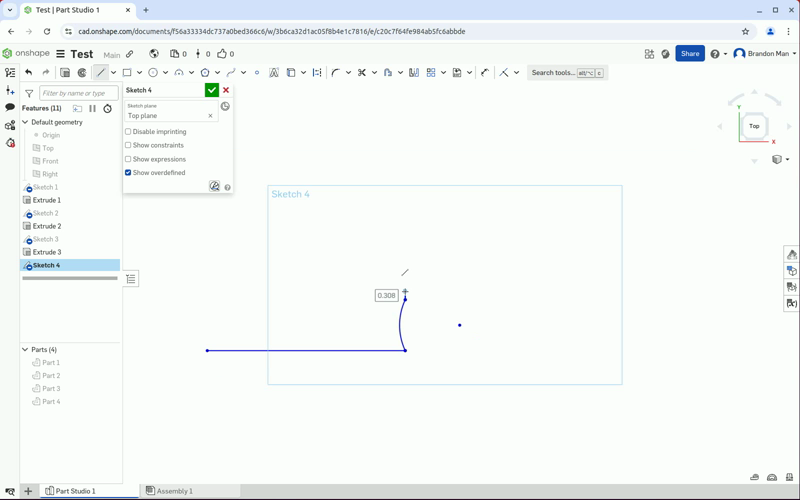
scroll(-6)
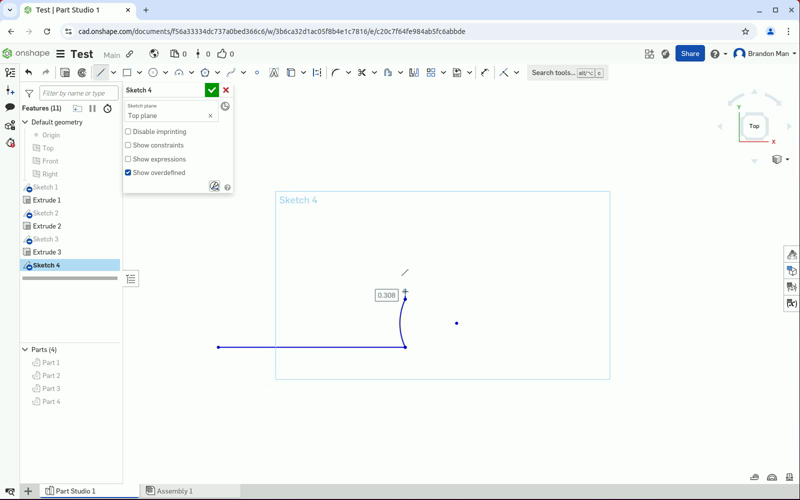
scroll(-6)
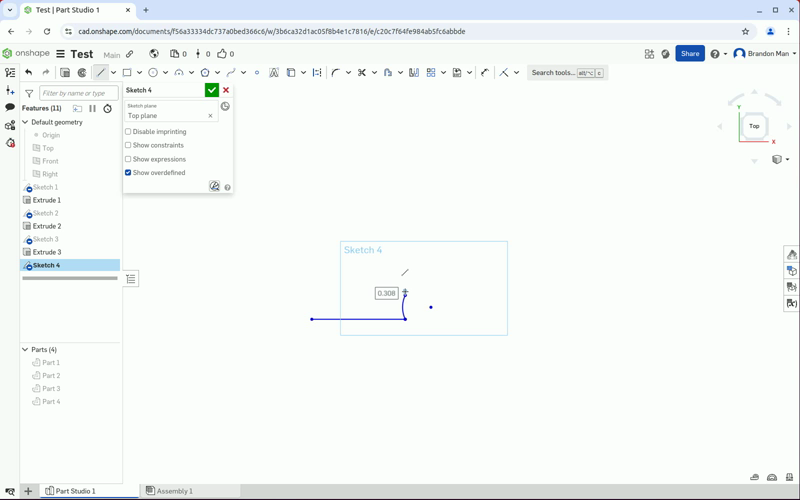
scroll(-6)
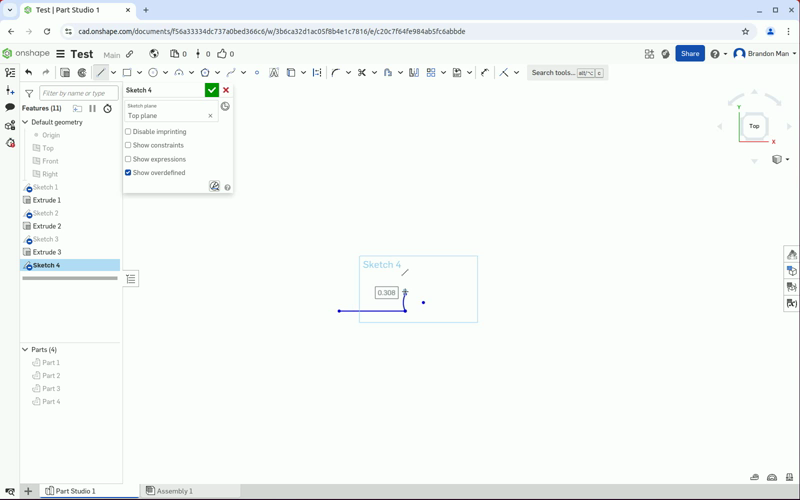
scroll(-6)
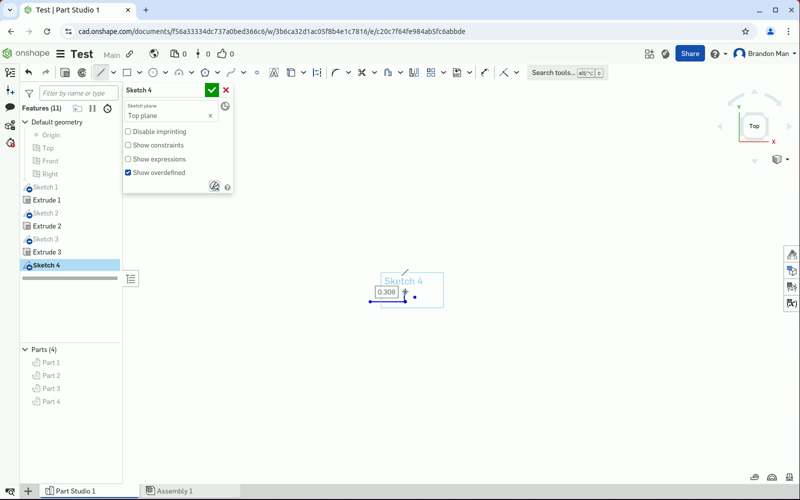
key_up(shift)
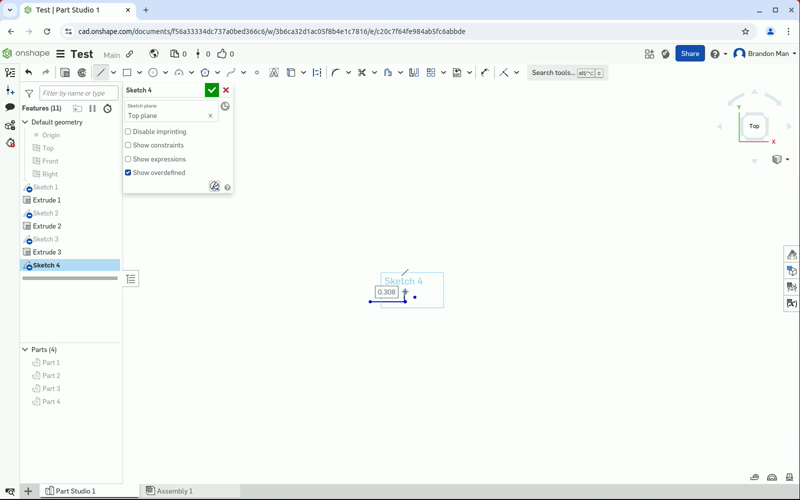
key_down(shift)
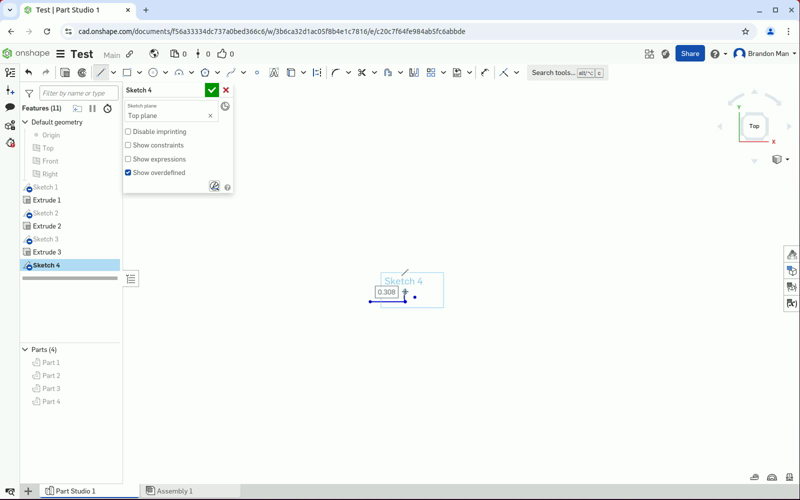
mouse_move(435, 291)
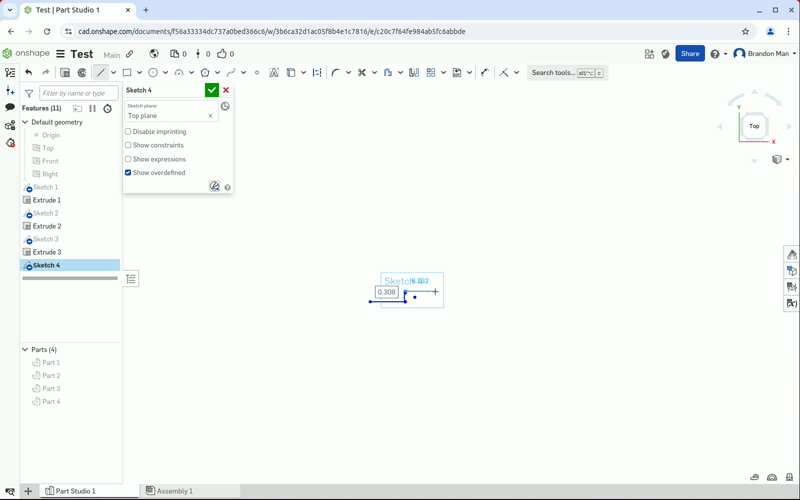
mouse_move(370, 291)
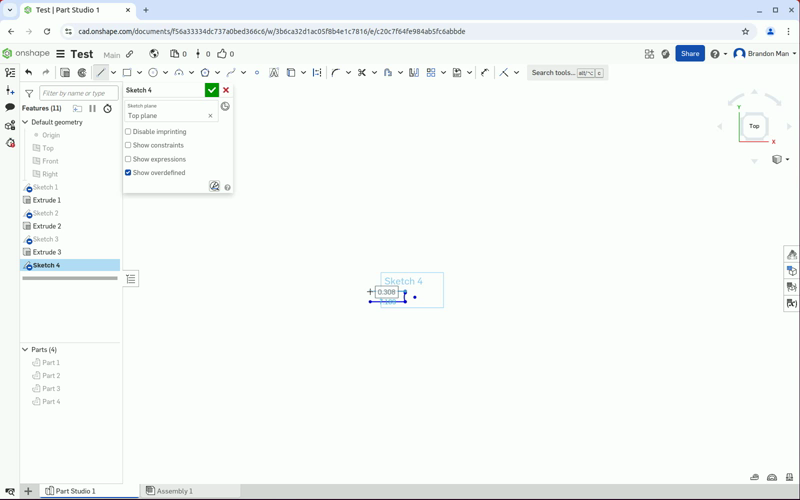
click(370, 291)
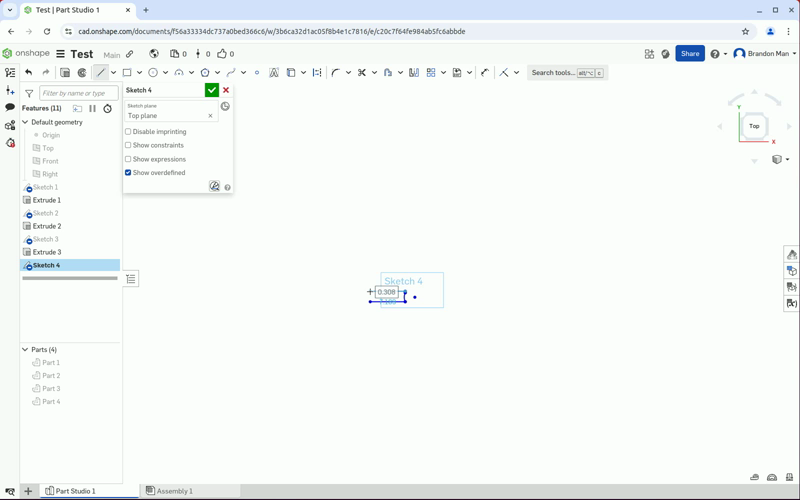
key_up(shift)
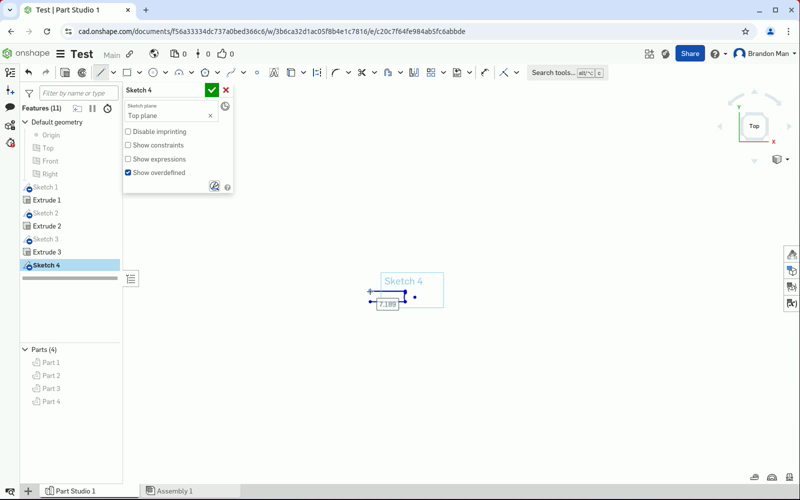
mouse_move(400, 291)
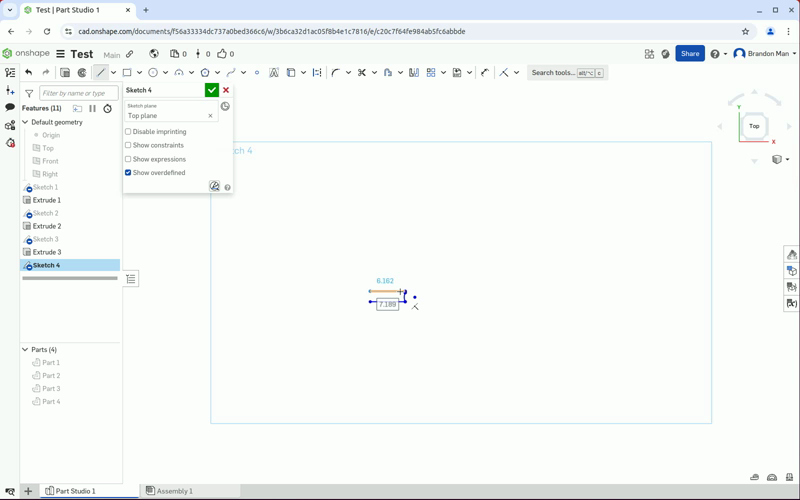
key_down(shift)
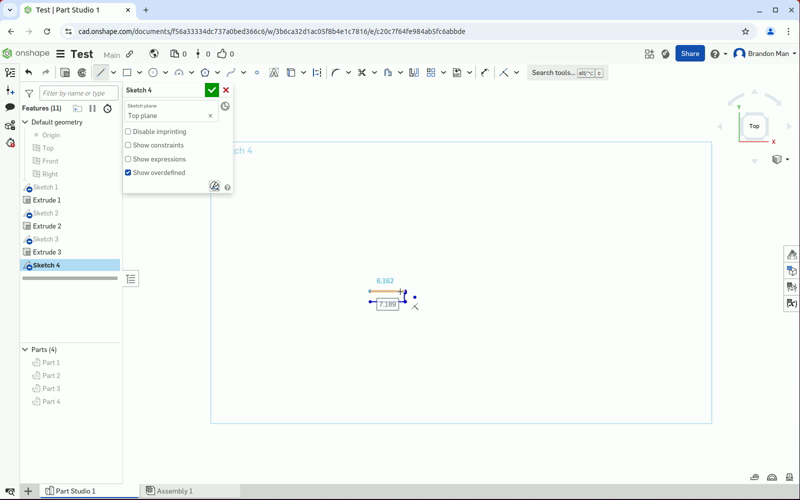
mouse_move(370, 301)
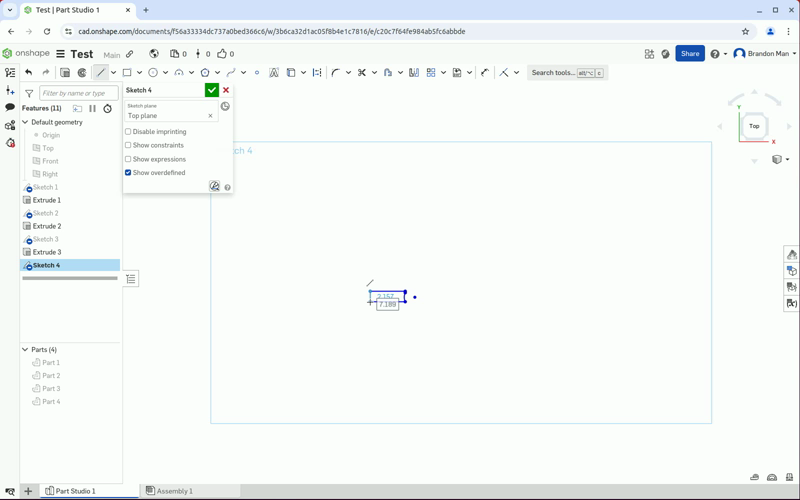
key_up(shift)
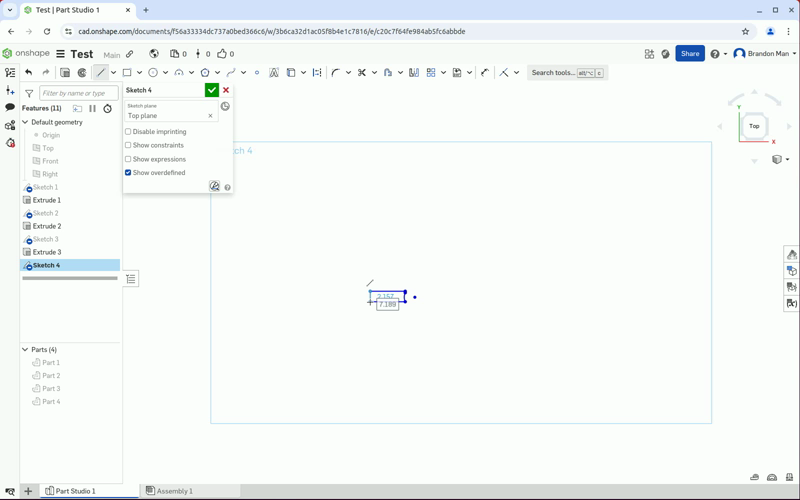
click(370, 301)
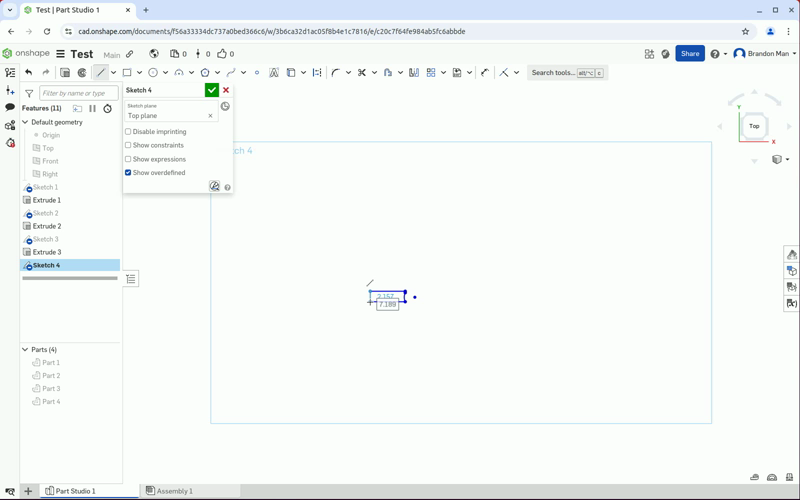
key(esc)
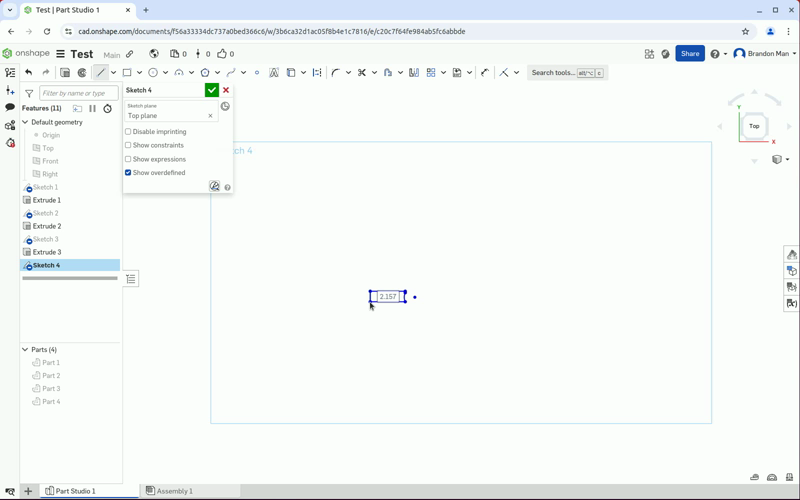
mouse_move(403, 296)
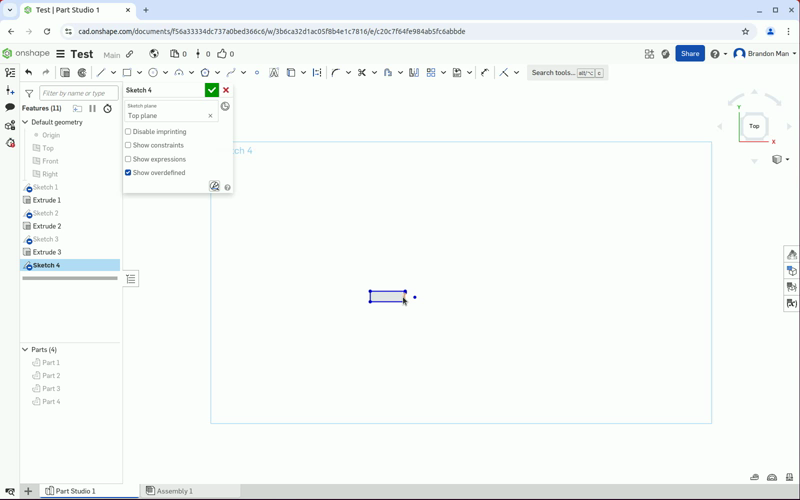
scroll(6)
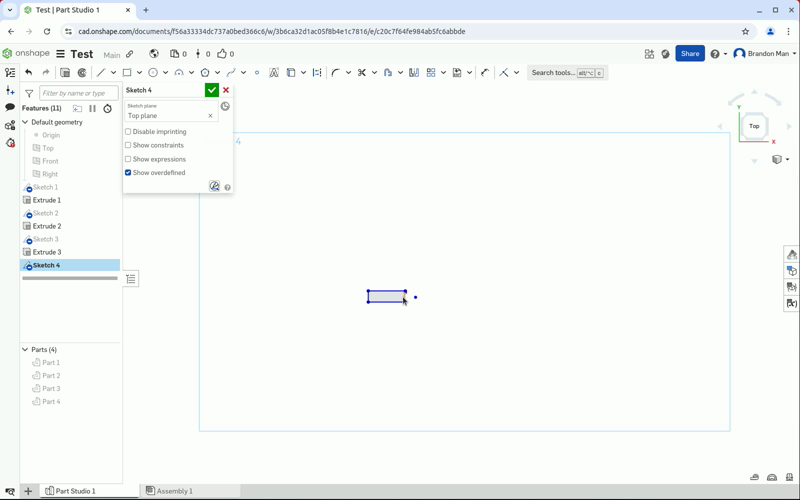
scroll(6)
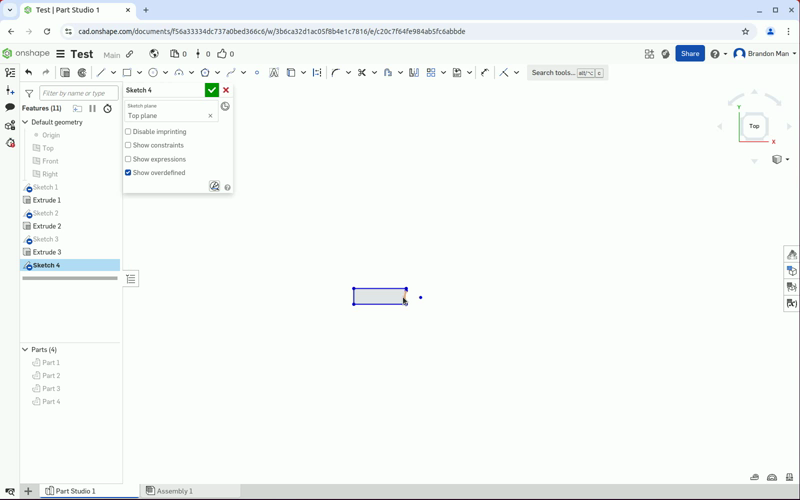
scroll(6)
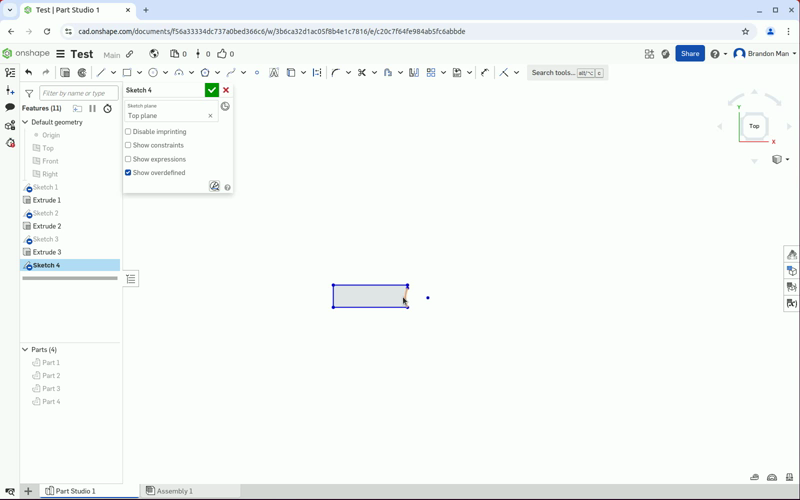
scroll(6)
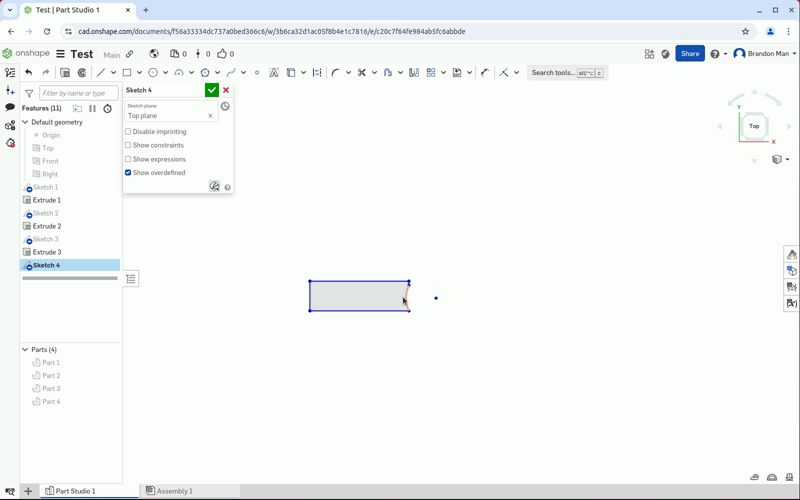
scroll(6)
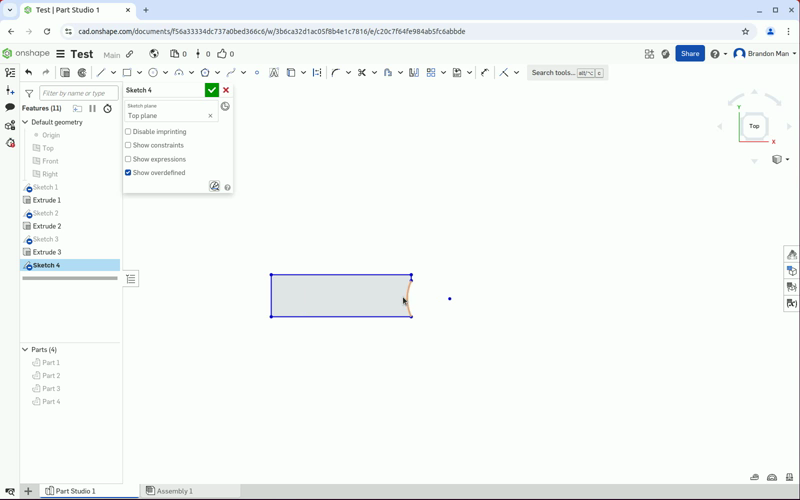
scroll(6)
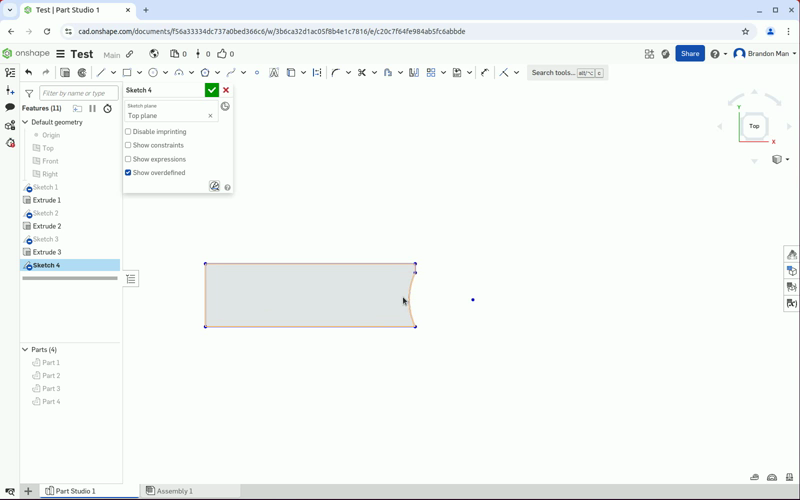
scroll(6)
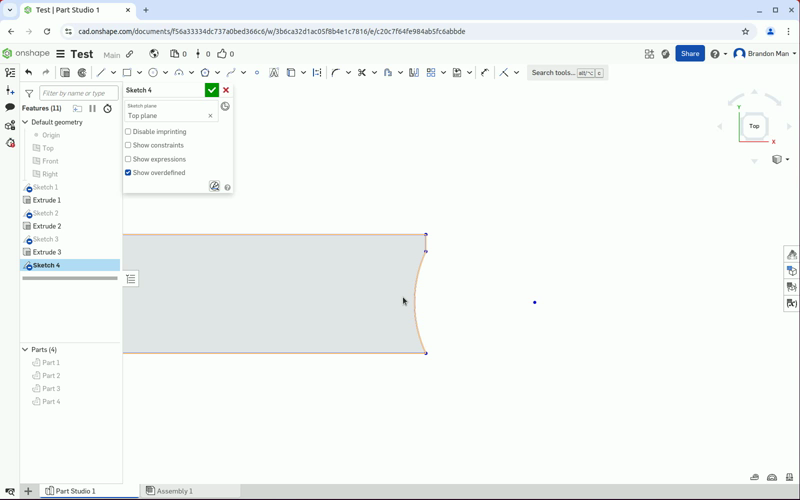
click(403, 296)
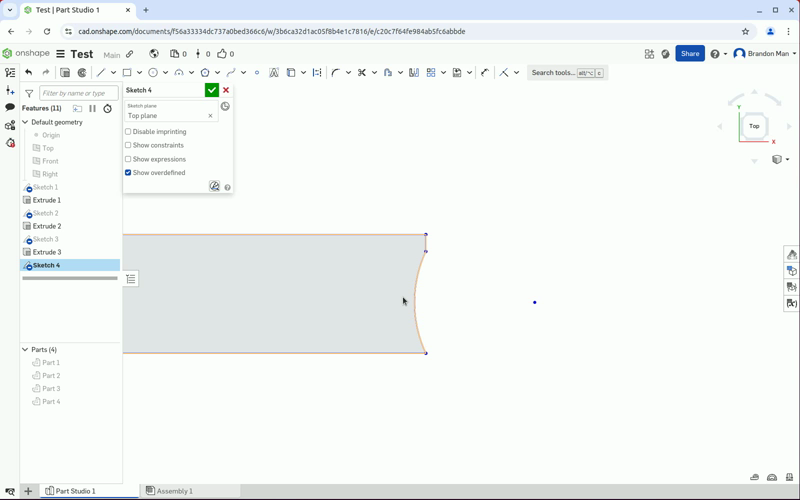
scroll(-6)
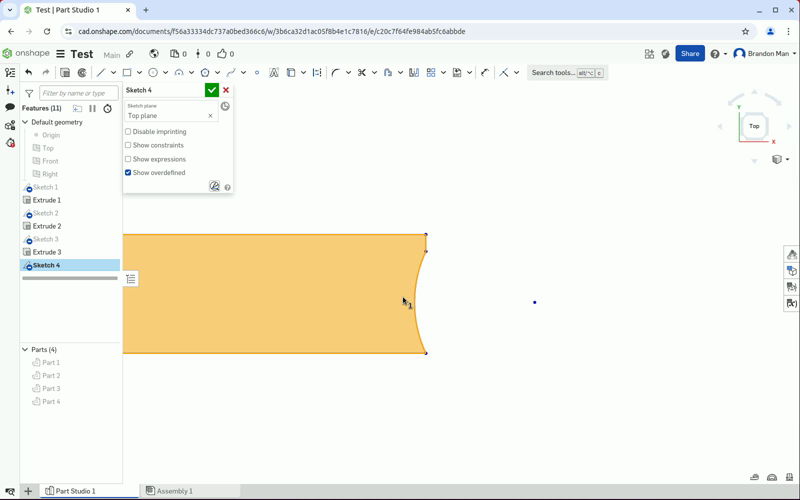
scroll(-6)
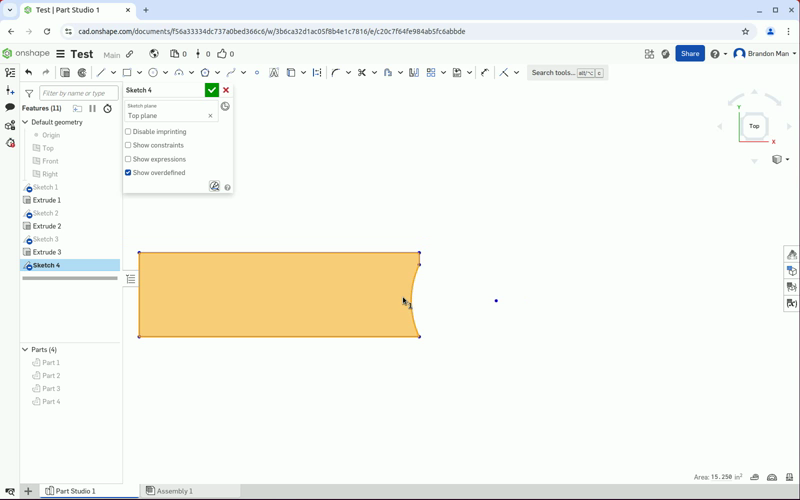
scroll(-6)
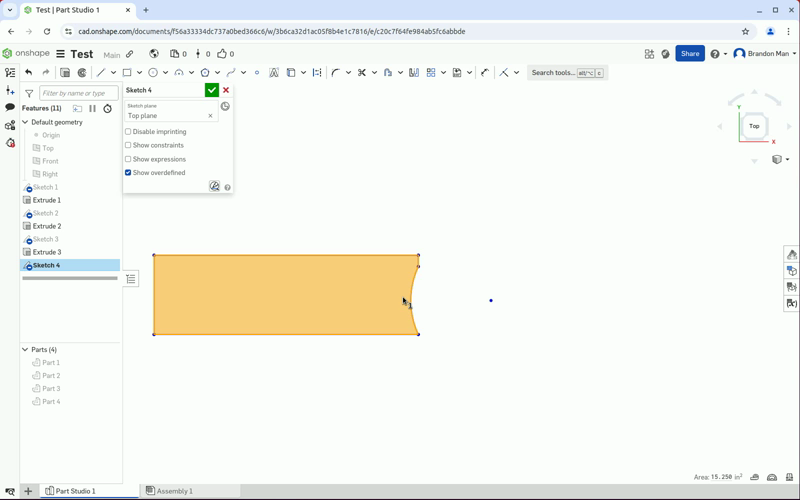
scroll(-6)
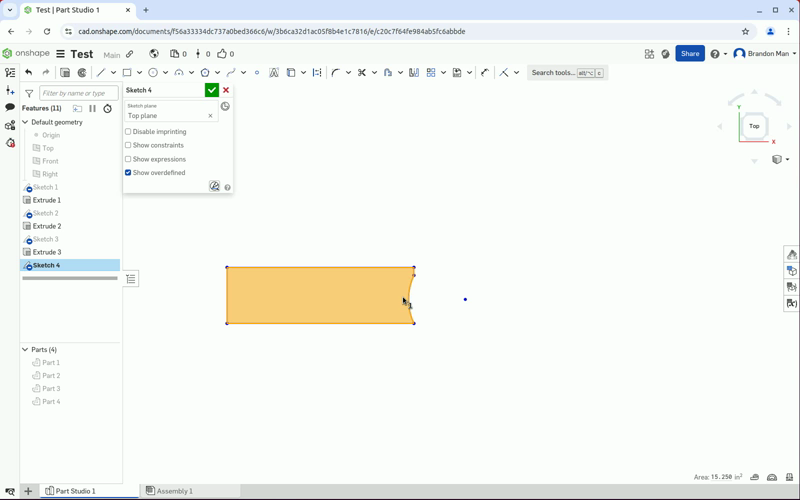
scroll(-6)
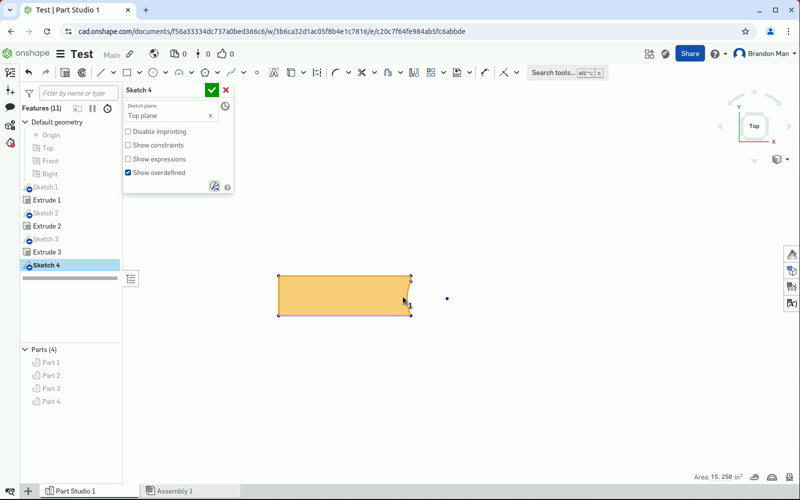
scroll(-6)
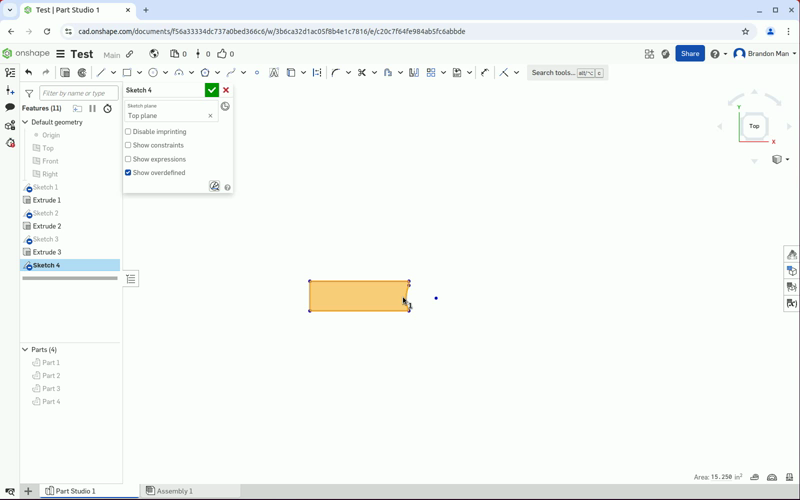
scroll(-6)
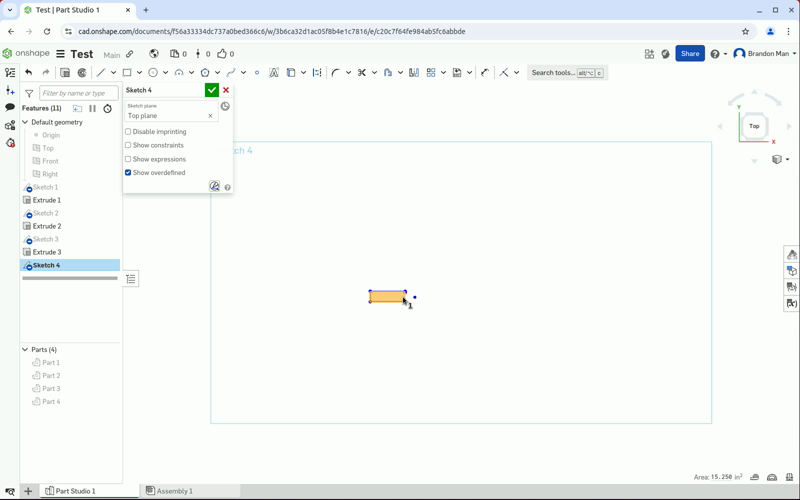
mouse_move(73, 352)
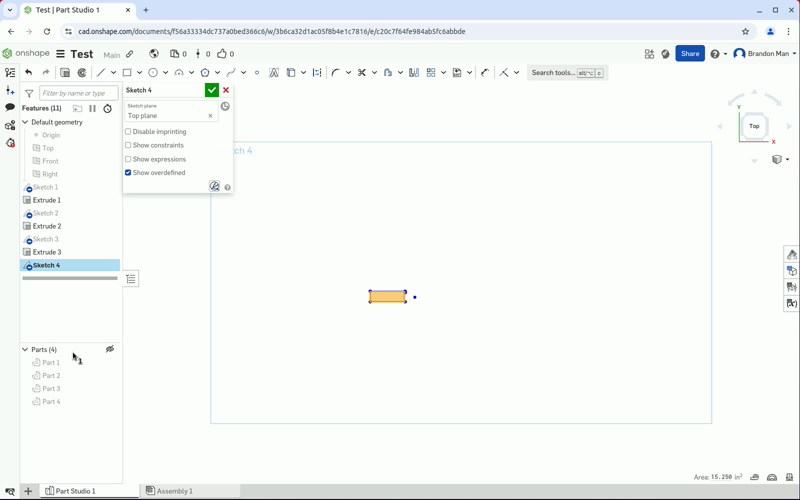
key(shift+y)
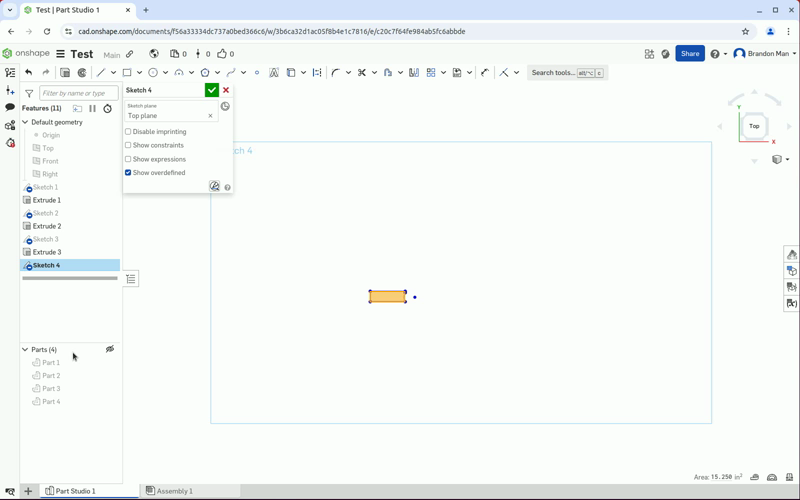
key(shift+e)
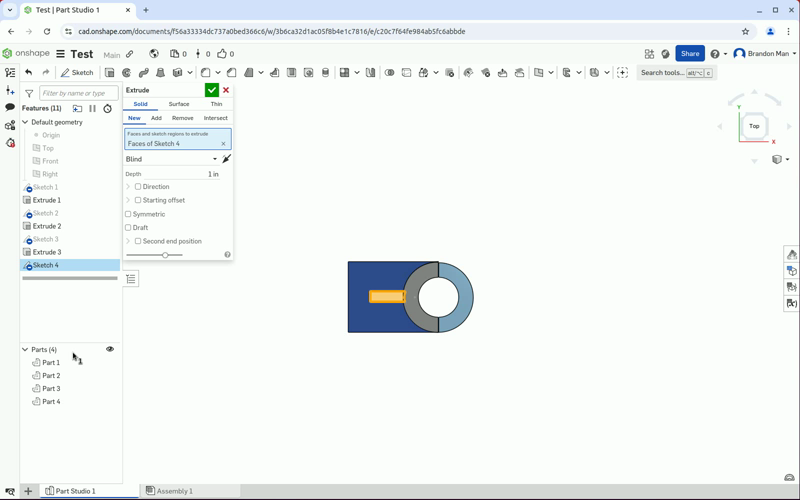
mouse_move(143, 106)
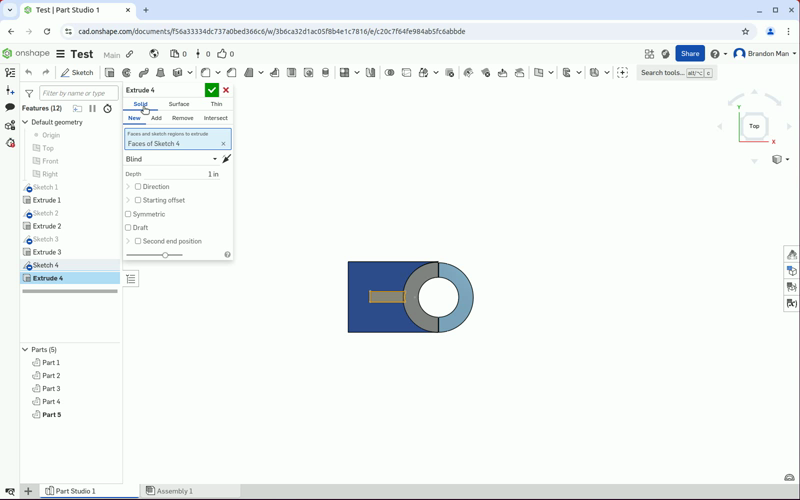
click(143, 106)
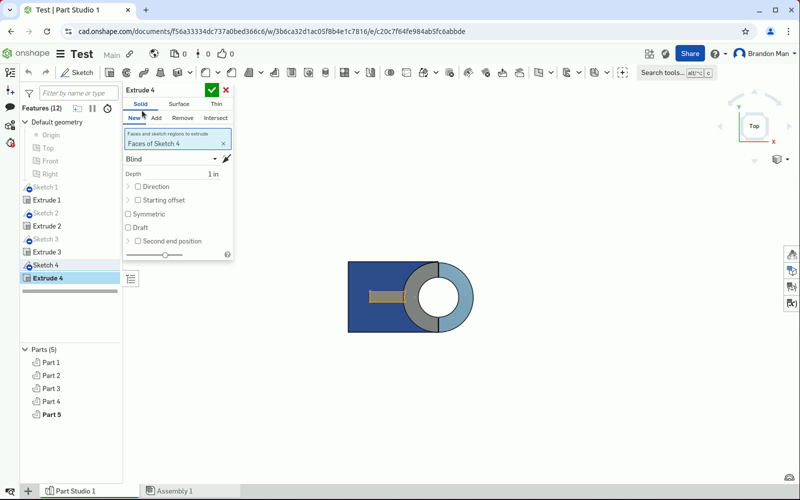
mouse_move(137, 120)
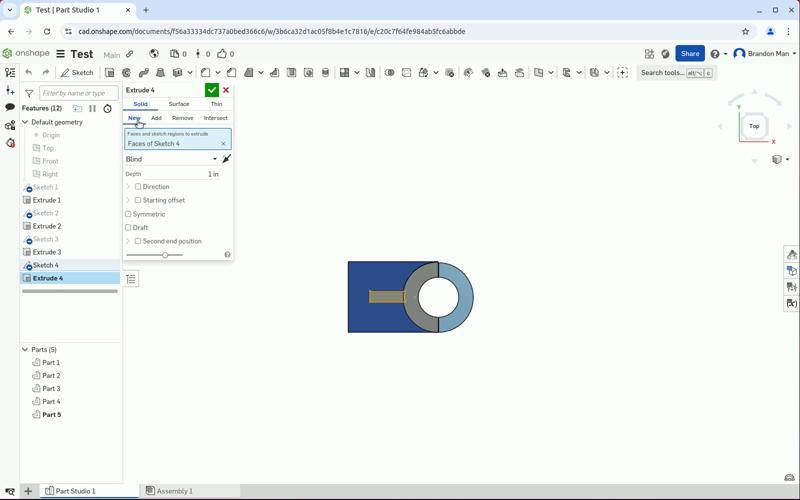
click(137, 120)
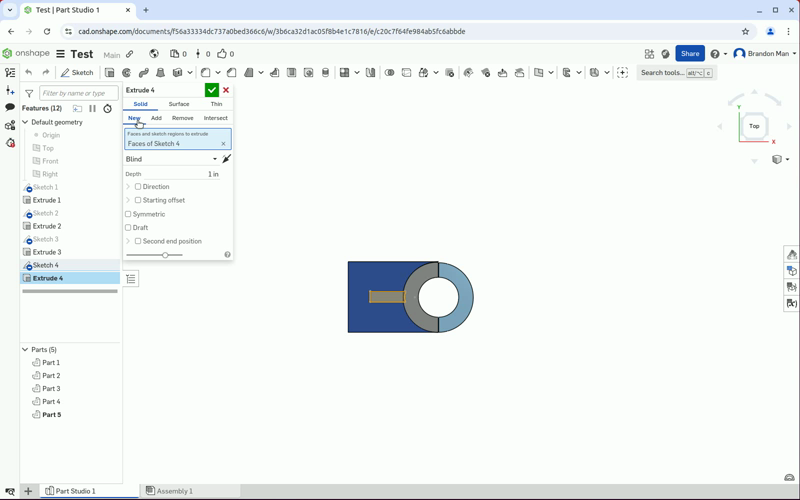
key(tab, 4)
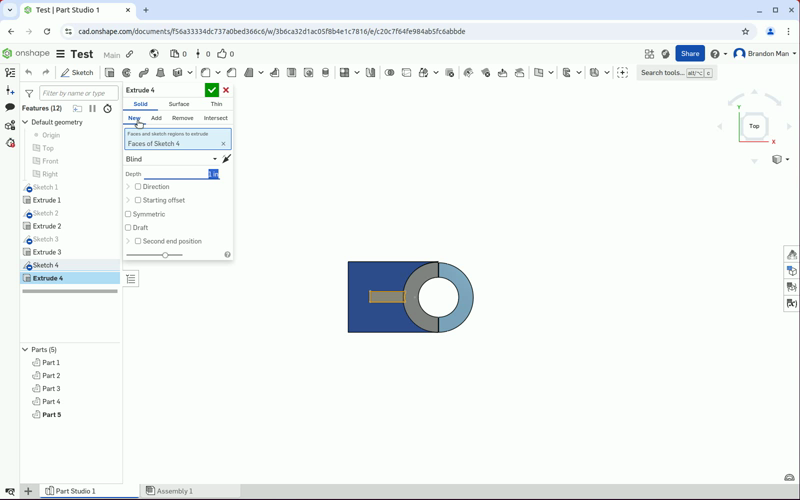
text(0.722)
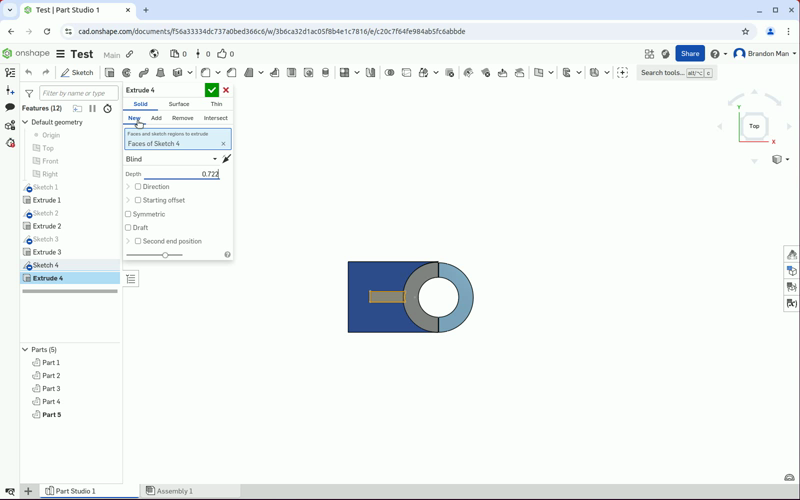
key(enter)
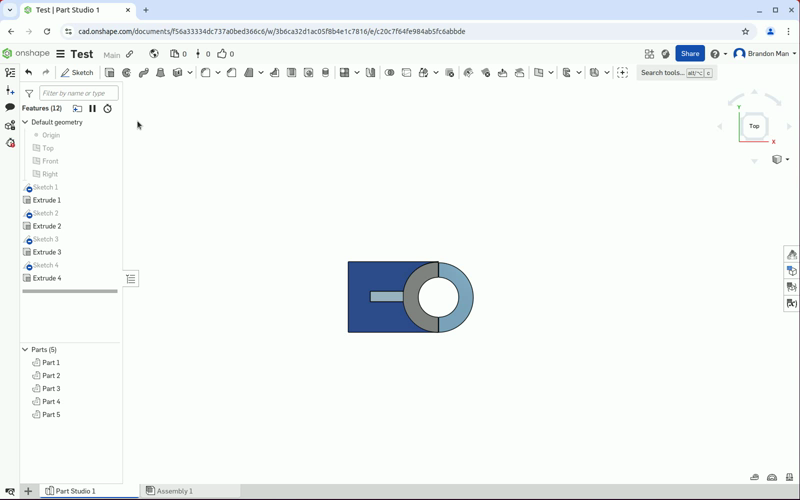
key(shift+h)
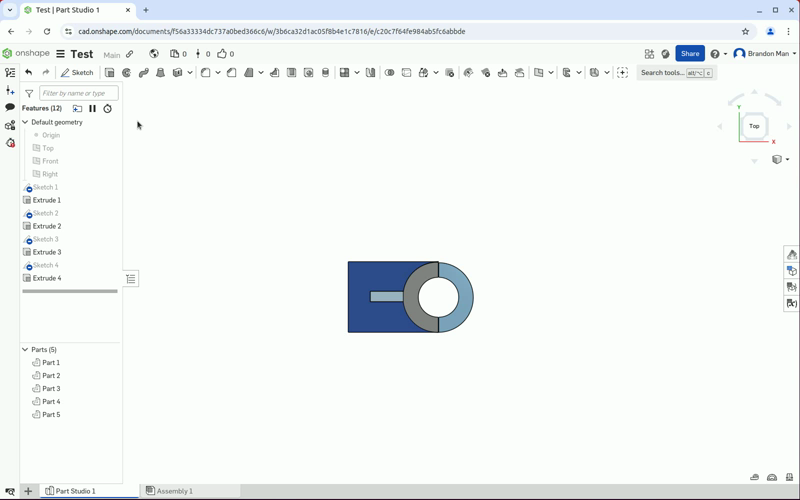
key(shift+h)
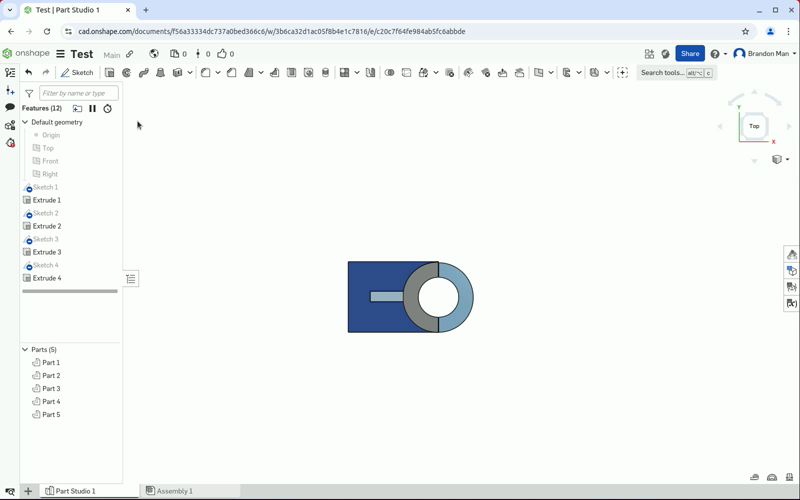
mouse_move(73, 189)
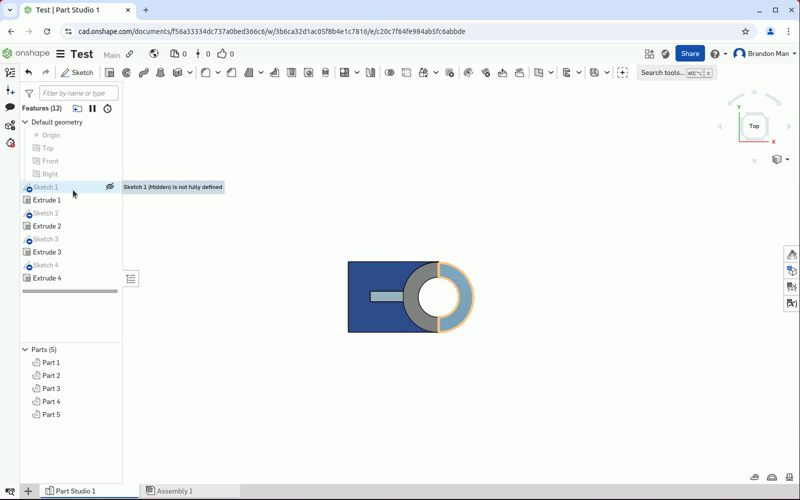
click(73, 189)
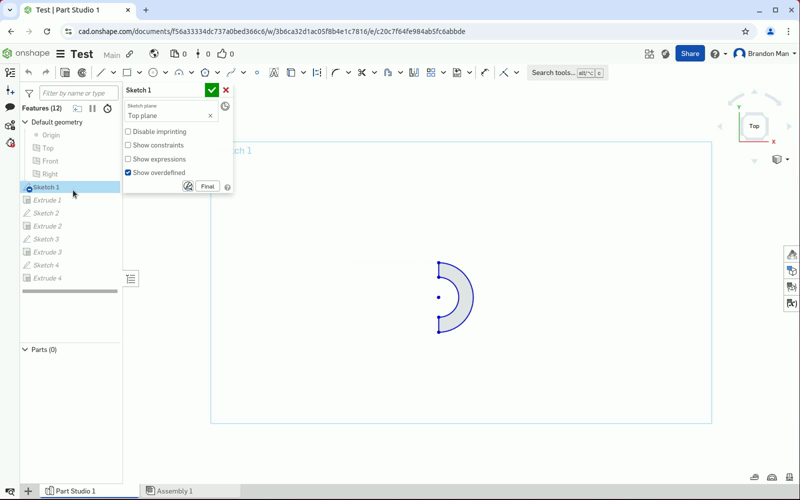
mouse_move(229, 92)
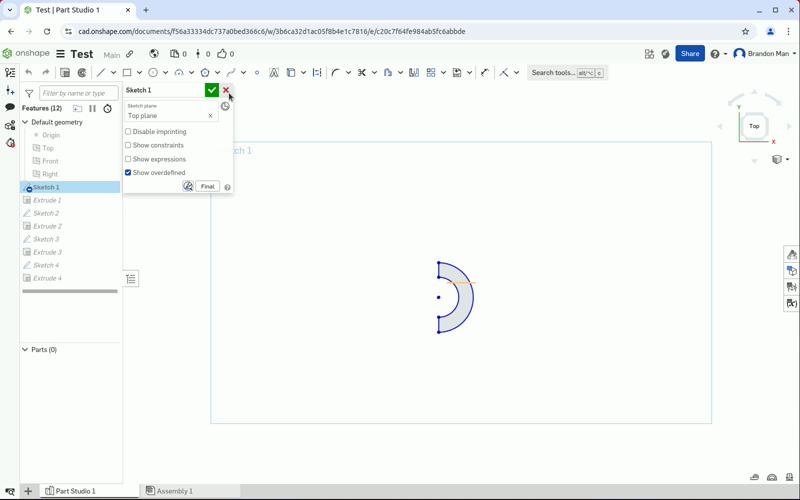
click(229, 92)
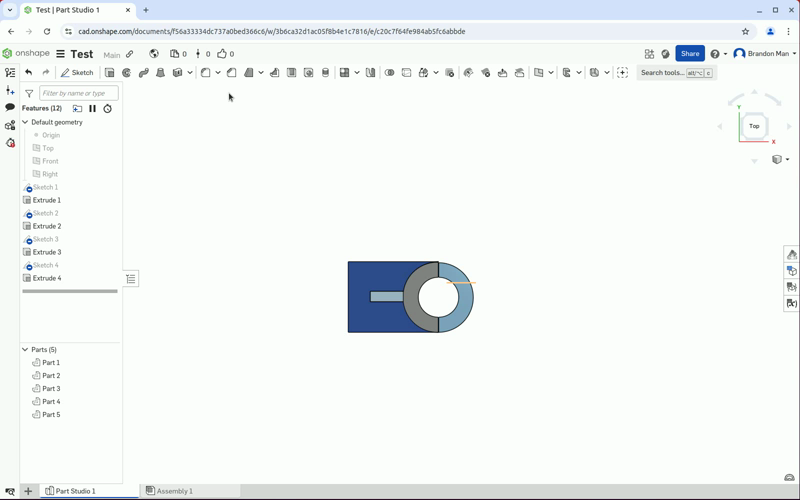
mouse_move(73, 352)
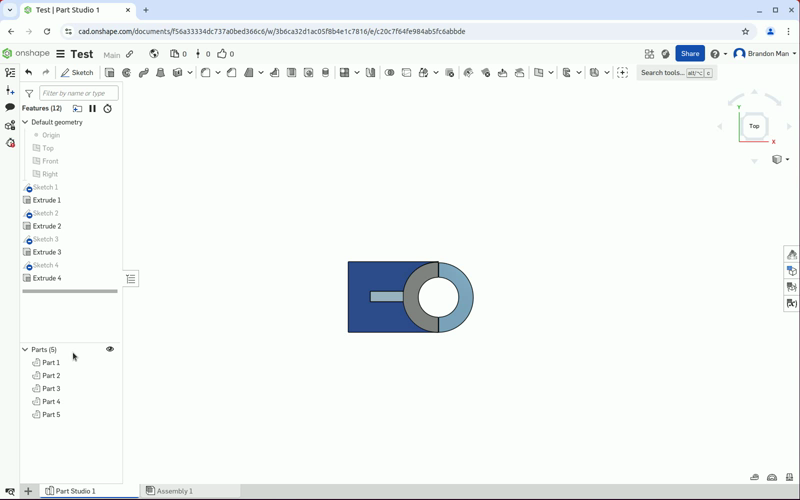
key(y)
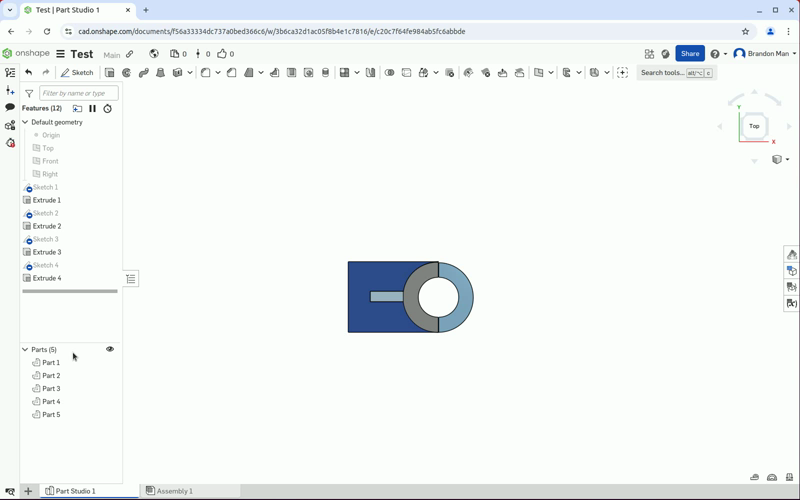
key(shift+p)
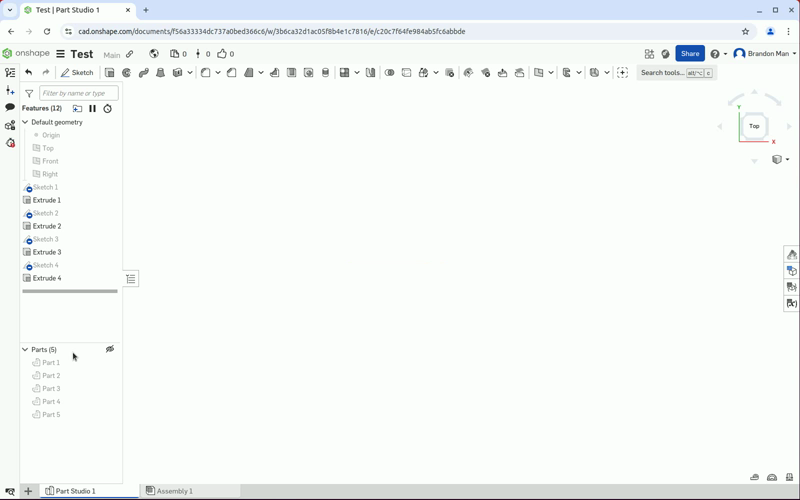
key(space)
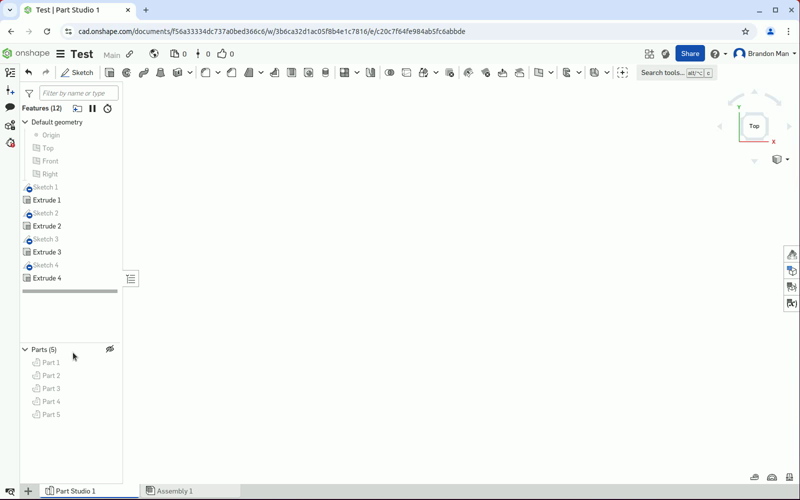
key_down(shift)
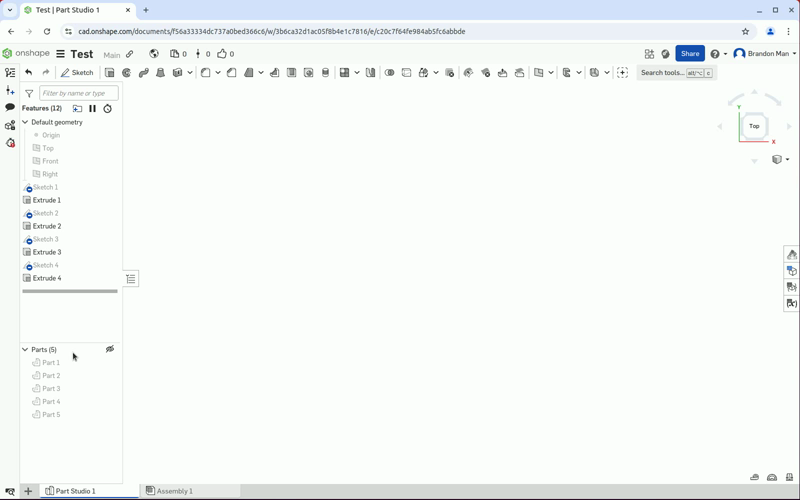
key(up)
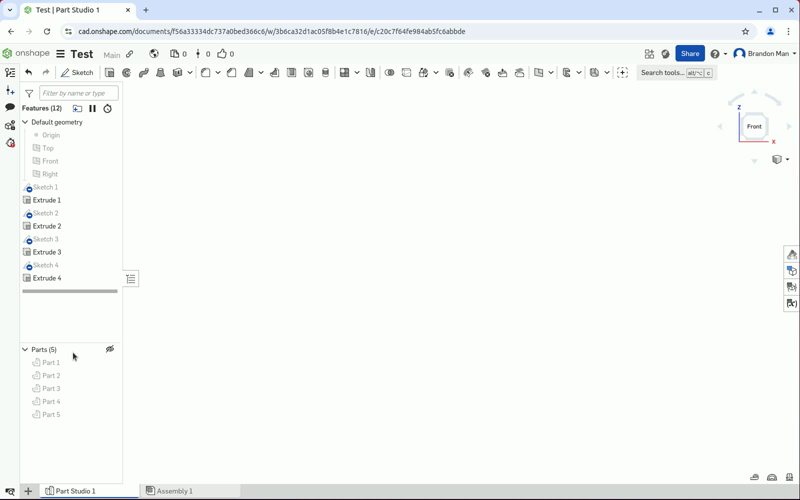
key_up(shift)
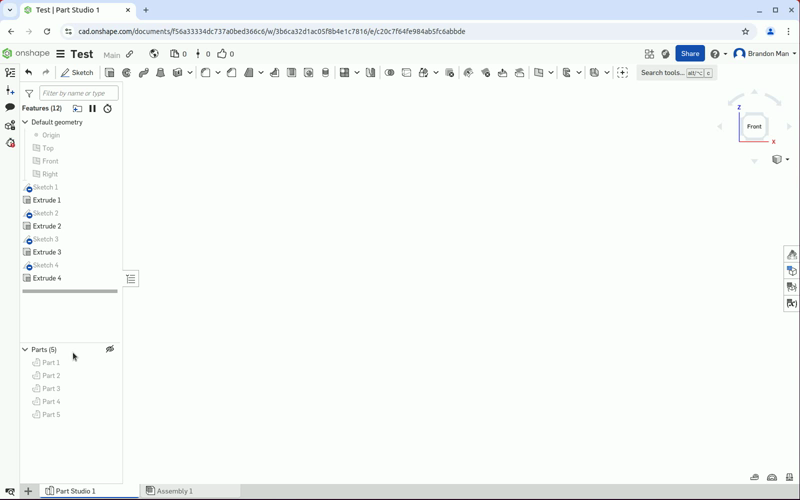
mouse_move(73, 352)
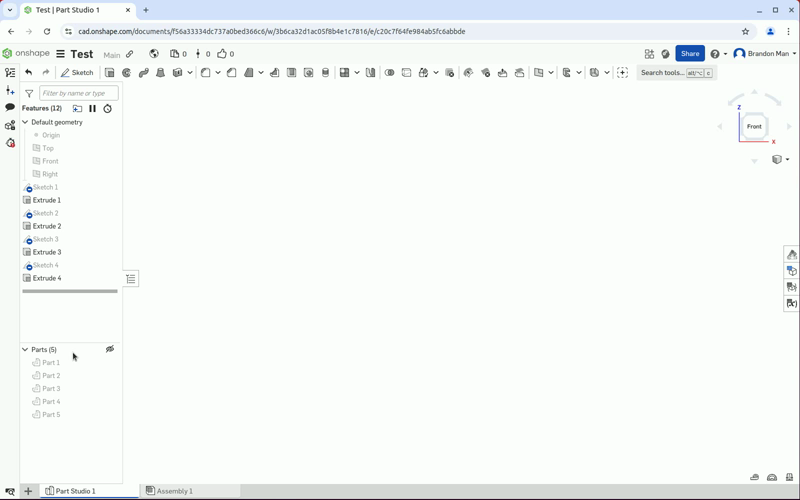
key(shift+y)
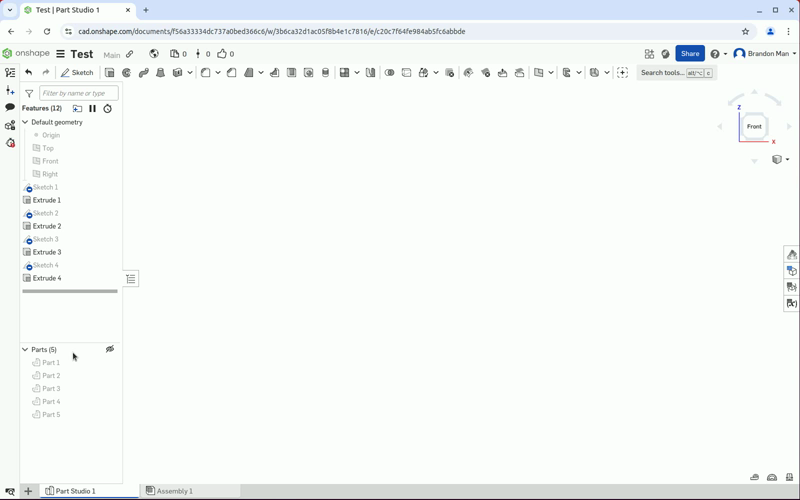
key(shift+s)
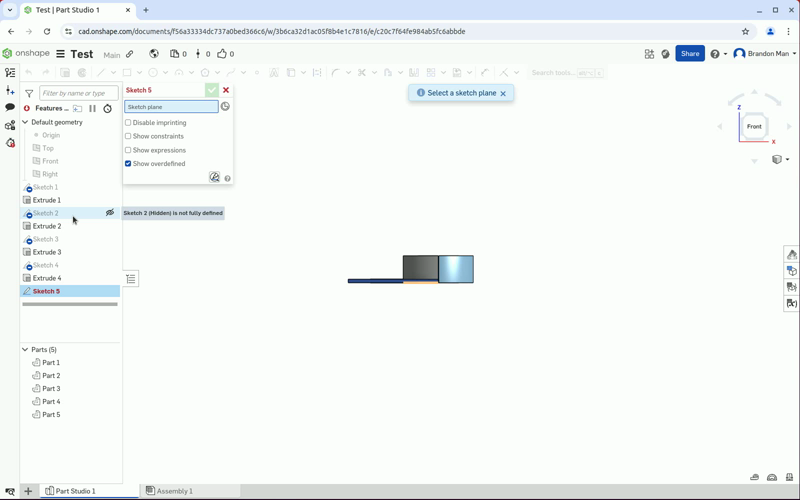
scroll(3)
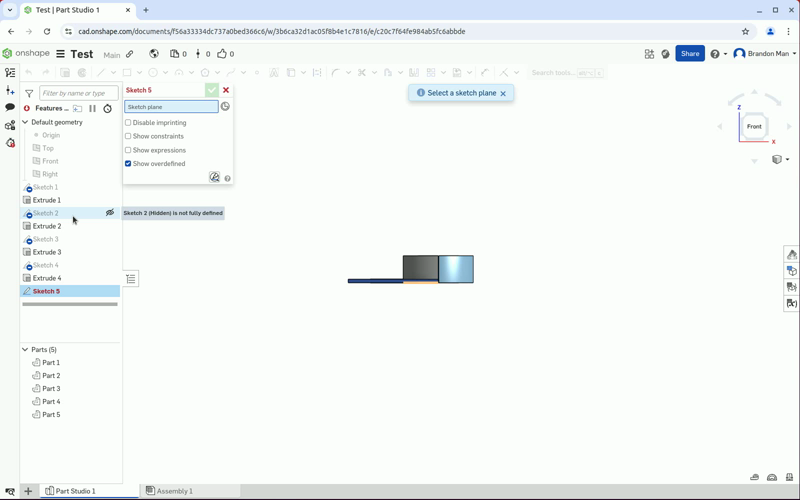
mouse_move(73, 163)
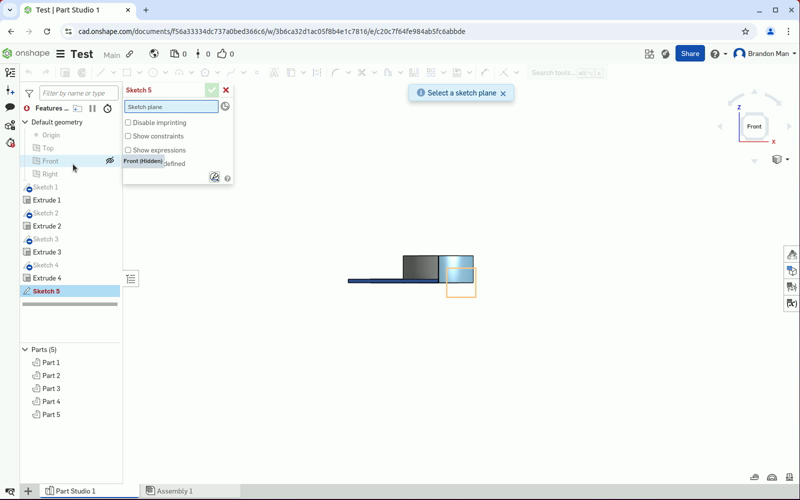
click(73, 163)
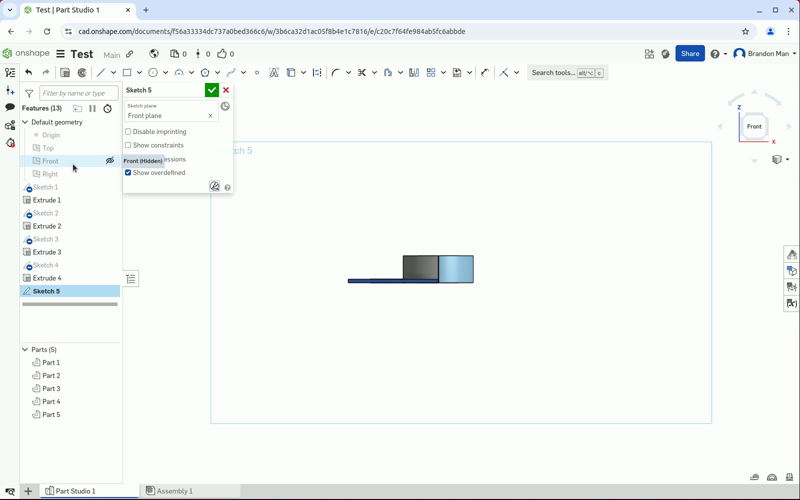
mouse_move(73, 352)
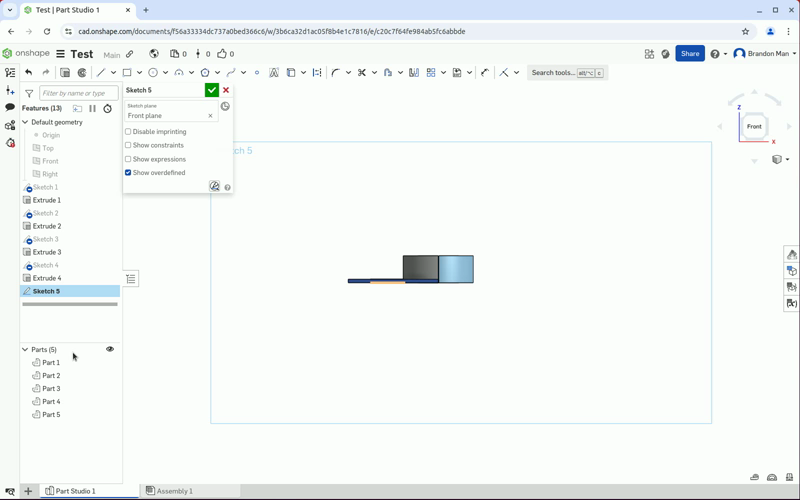
key(y)
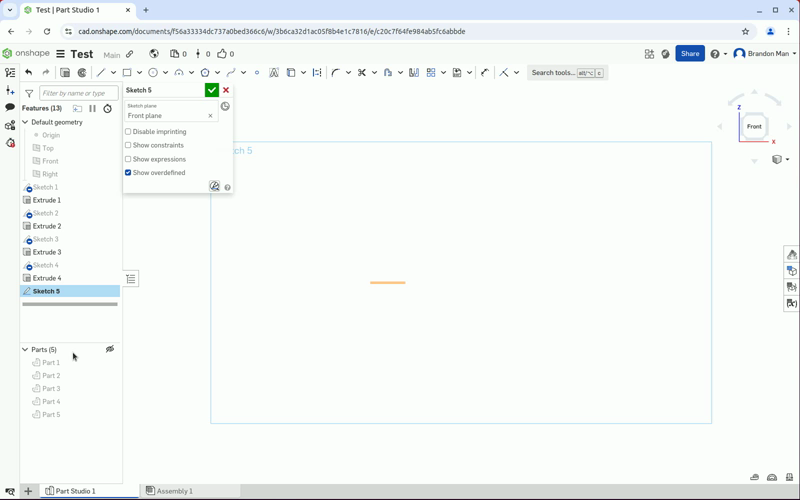
key(l)
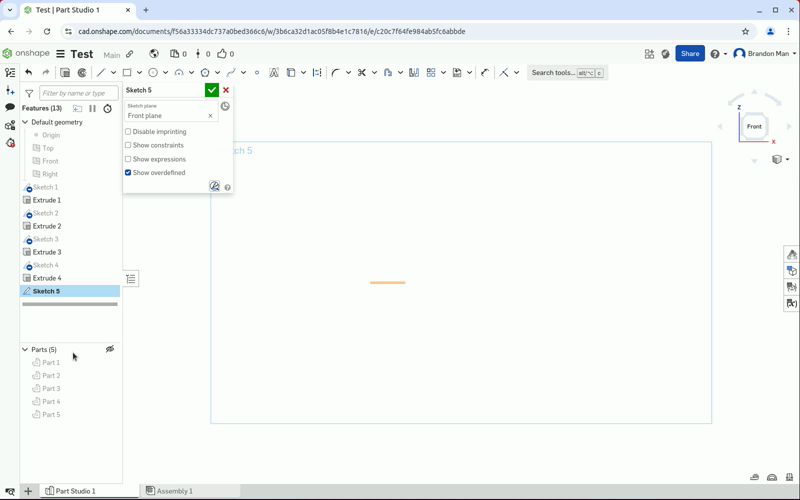
key_down(shift)
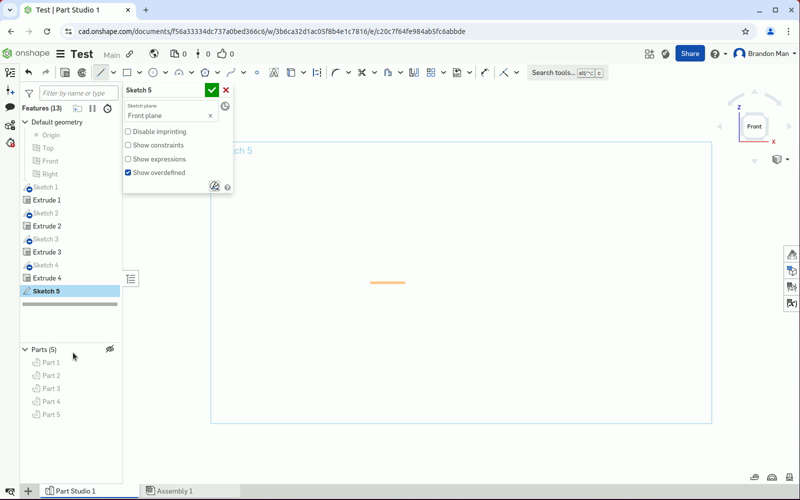
mouse_move(369, 278)
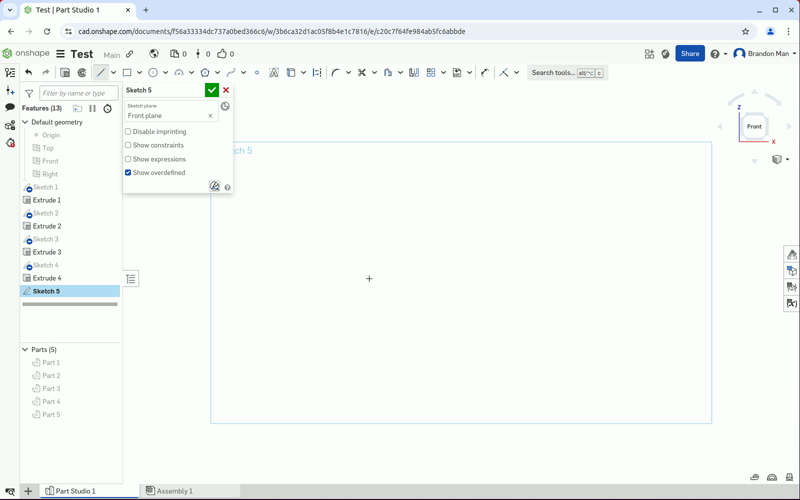
click(369, 278)
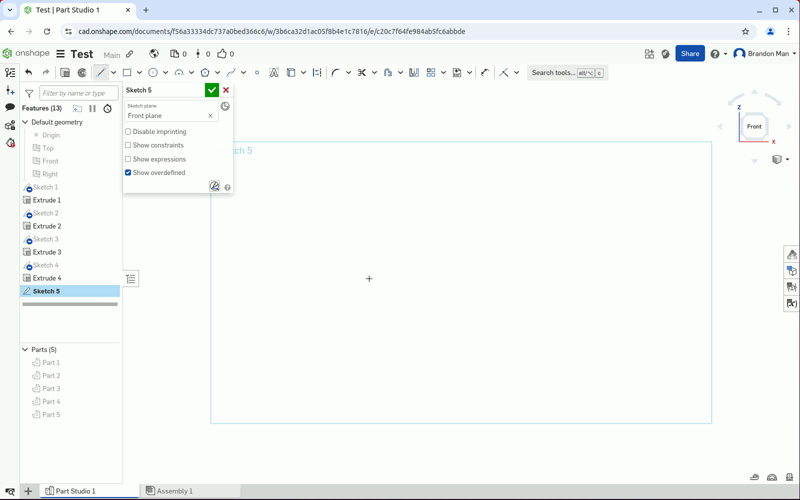
key_up(shift)
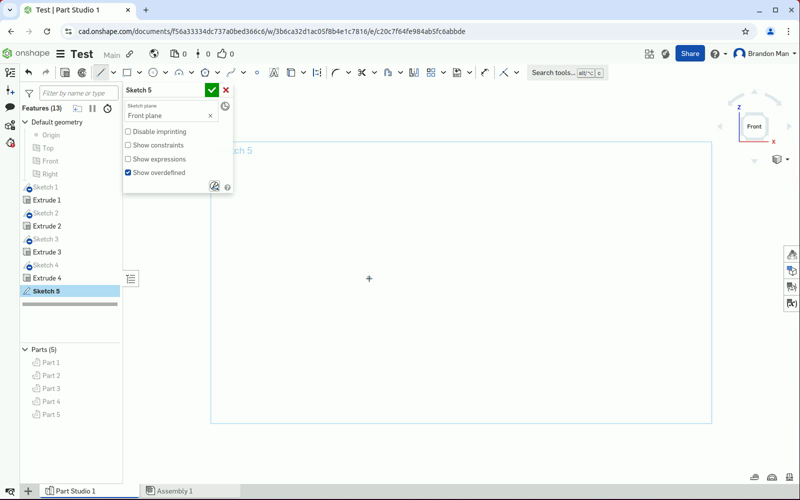
key_down(shift)
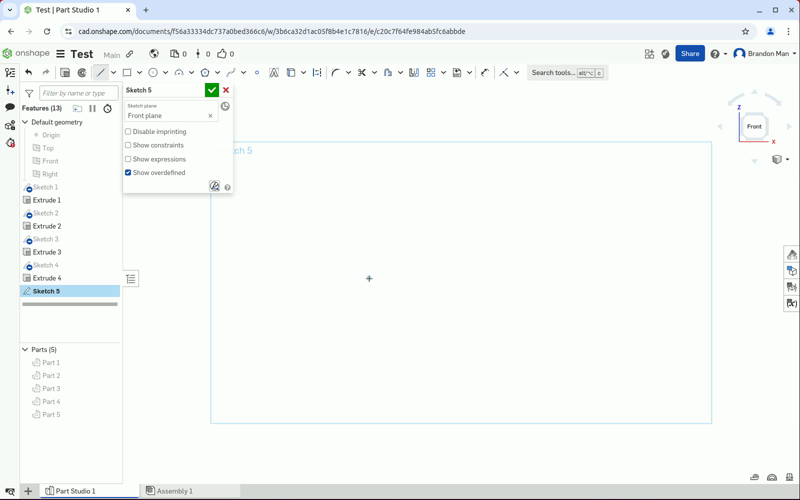
mouse_move(399, 278)
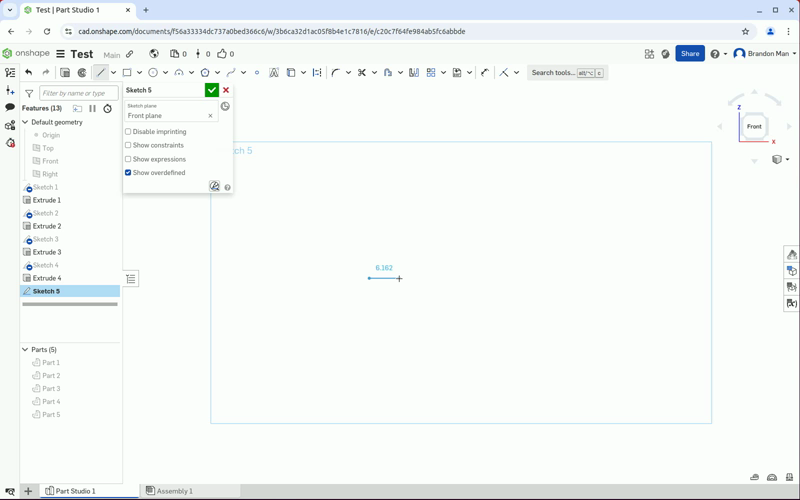
mouse_move(404, 279)
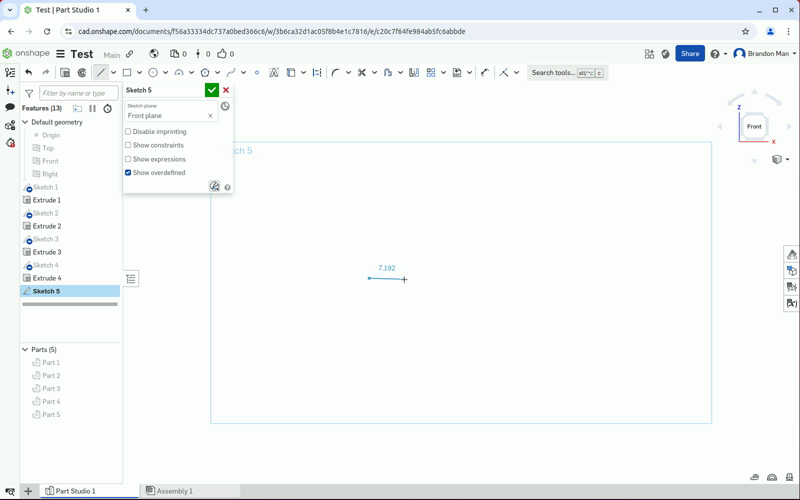
click(404, 279)
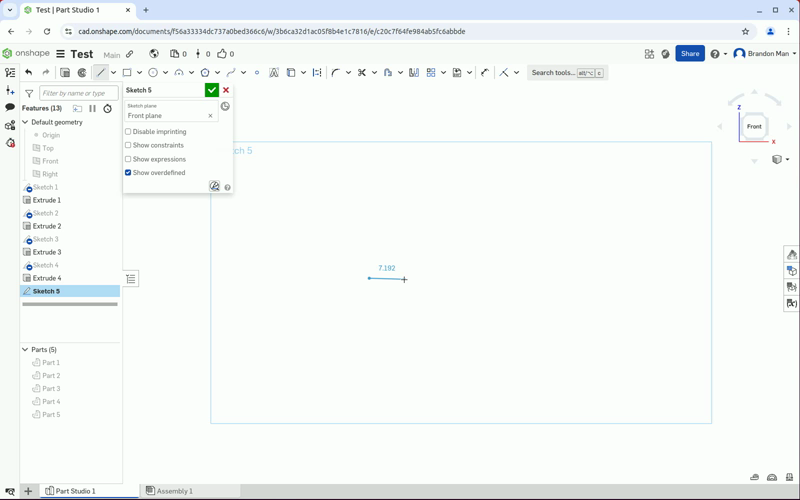
key_up(shift)
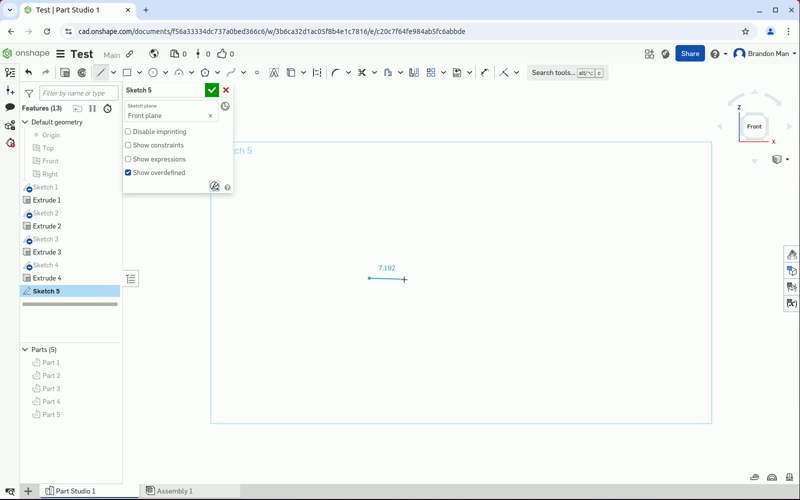
key_down(shift)
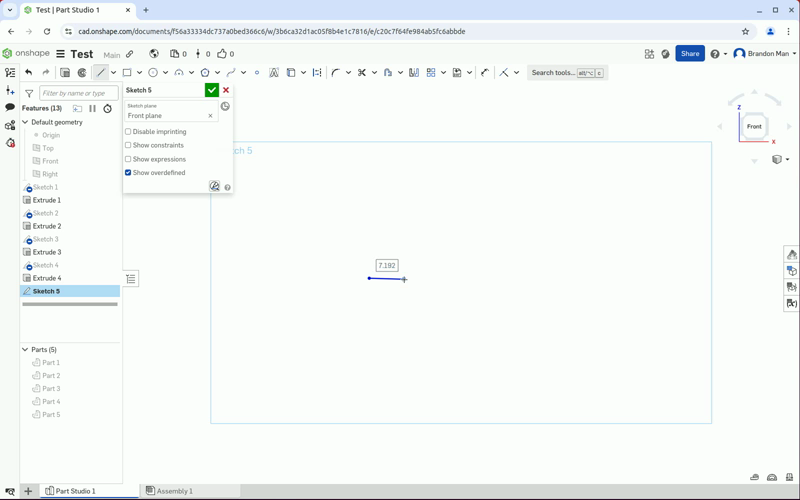
mouse_move(434, 279)
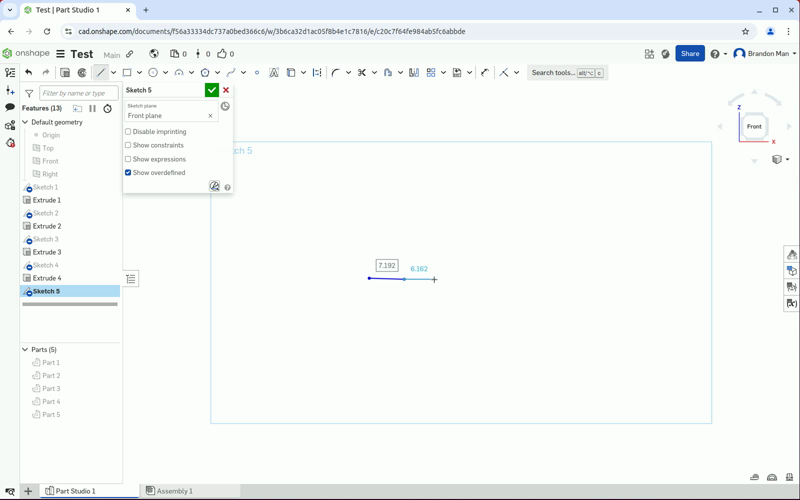
mouse_move(404, 255)
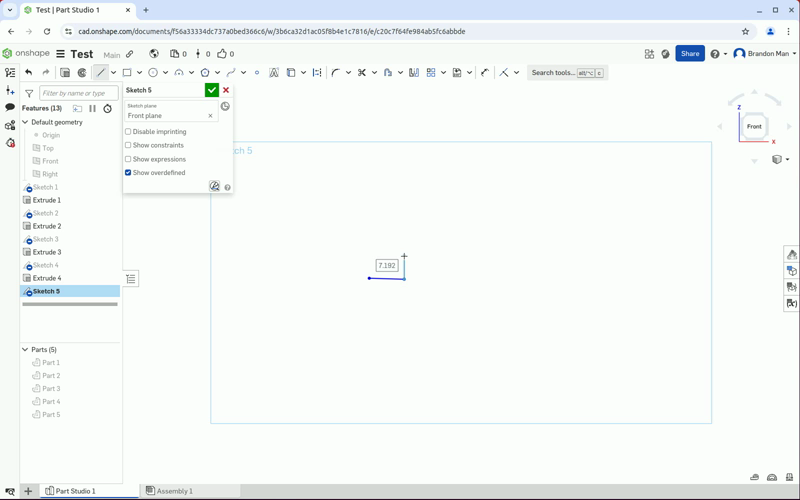
click(404, 255)
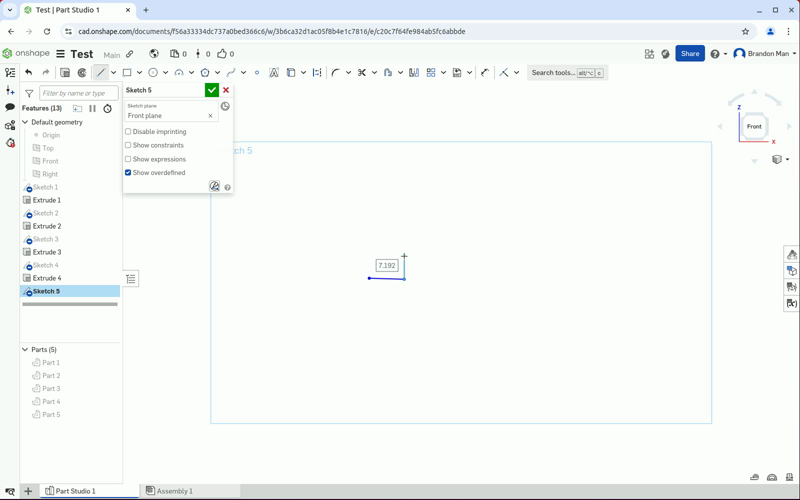
key_up(shift)
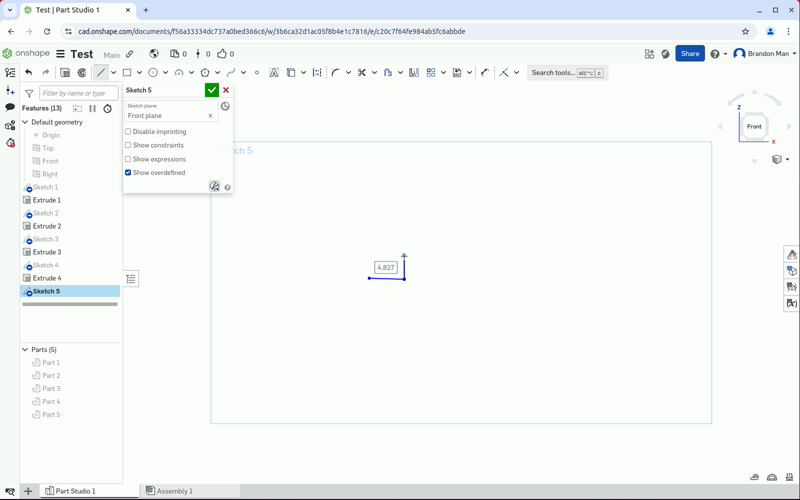
mouse_move(434, 255)
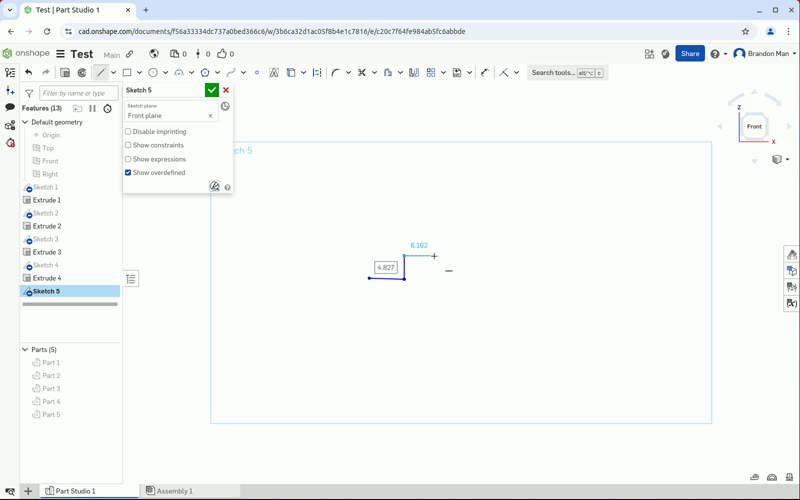
key_down(shift)
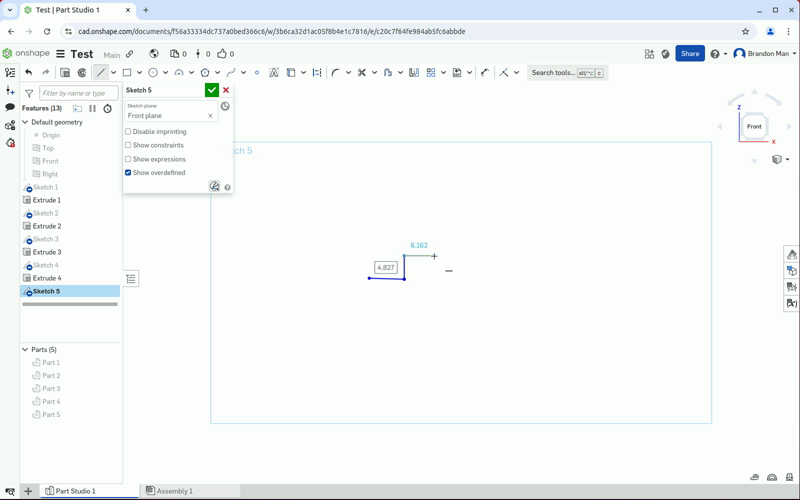
mouse_move(369, 278)
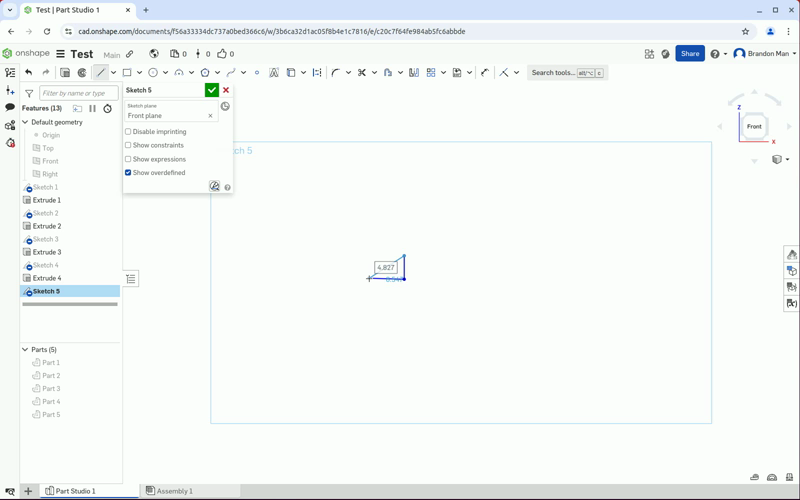
key_up(shift)
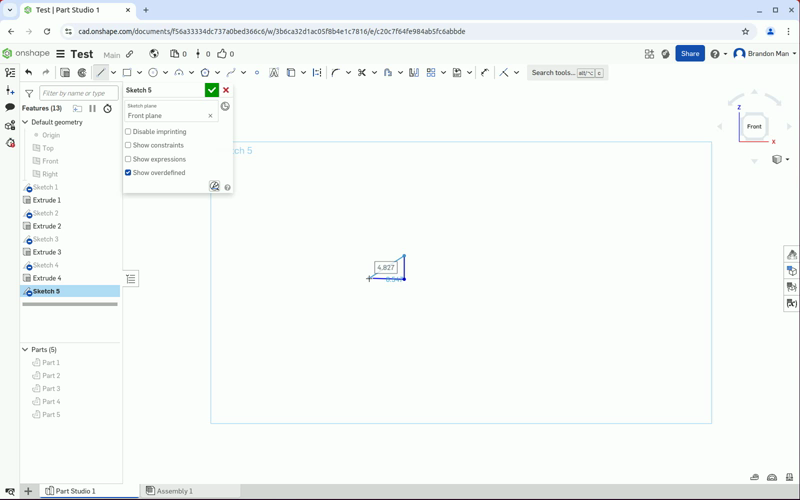
click(369, 278)
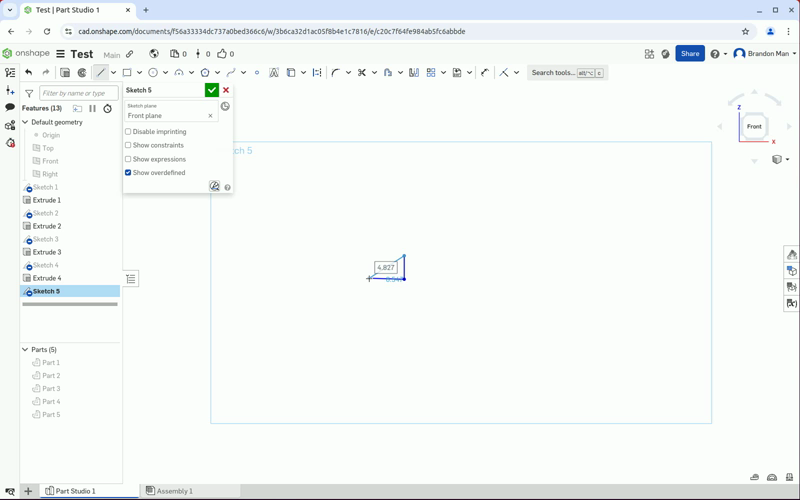
key(esc)
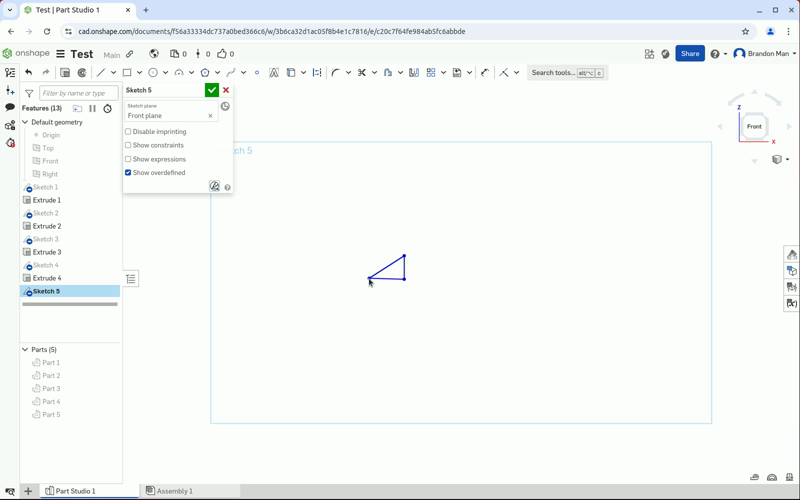
mouse_move(397, 266)
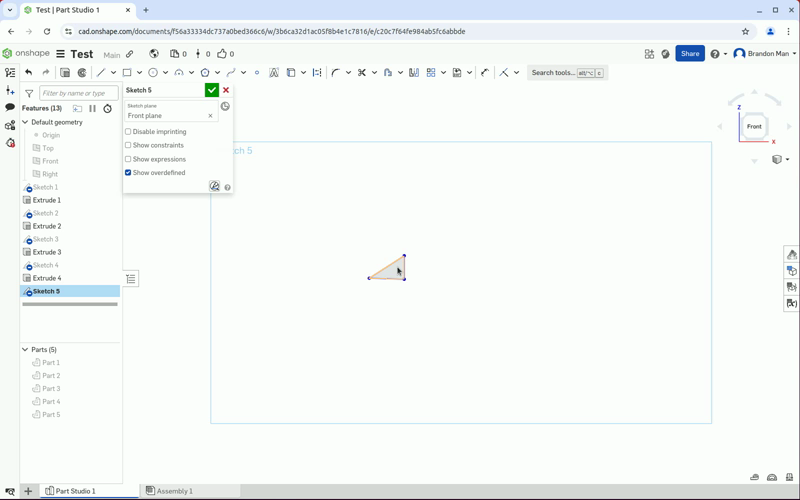
scroll(6)
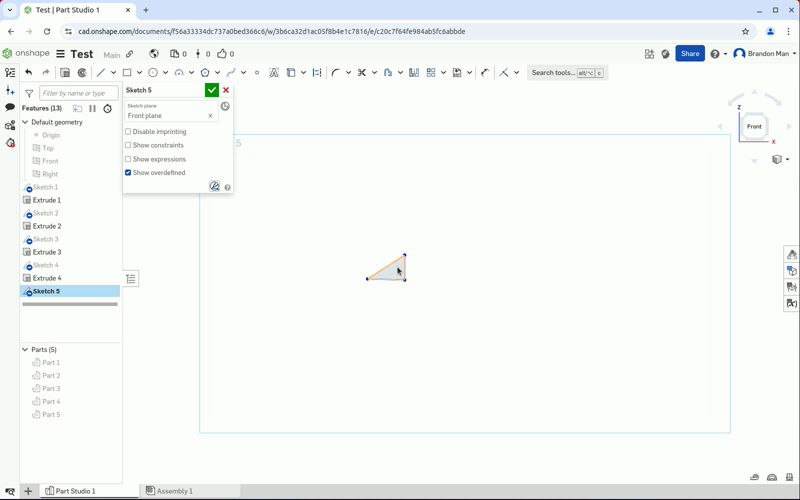
scroll(6)
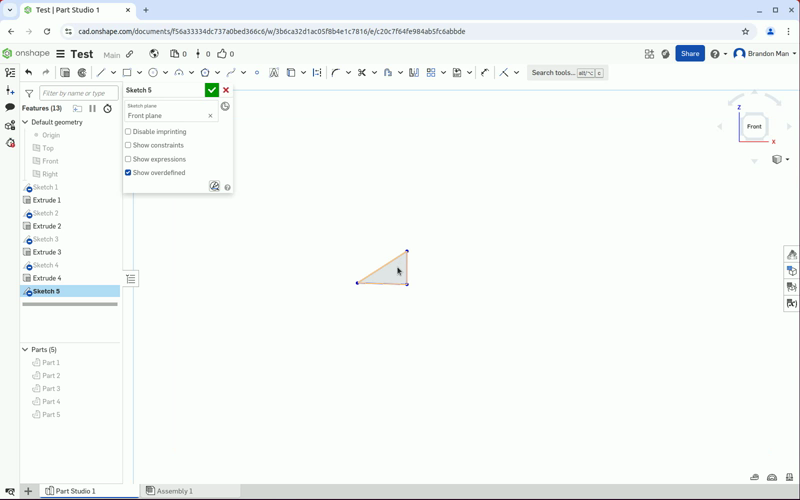
scroll(6)
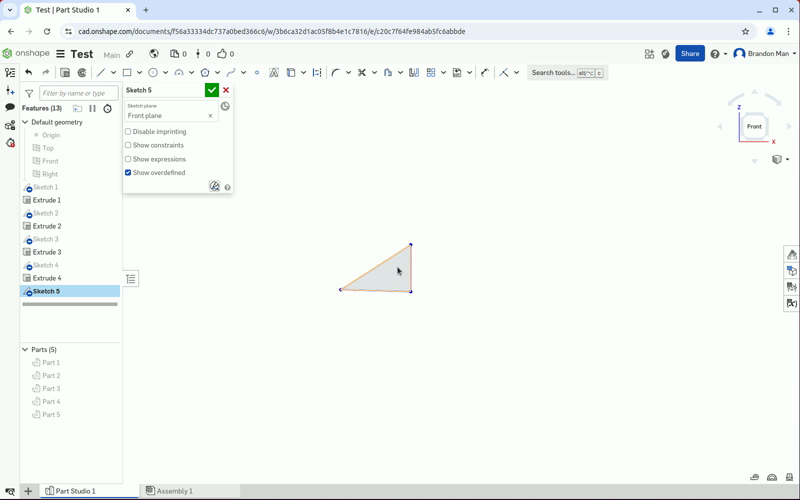
scroll(6)
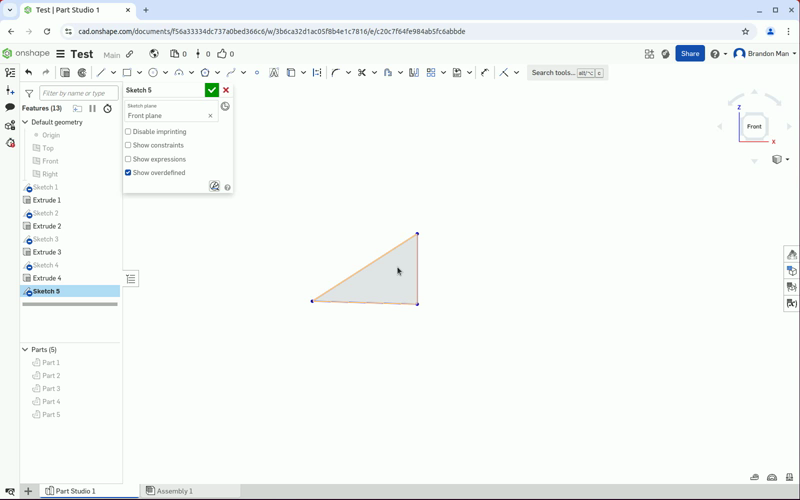
scroll(6)
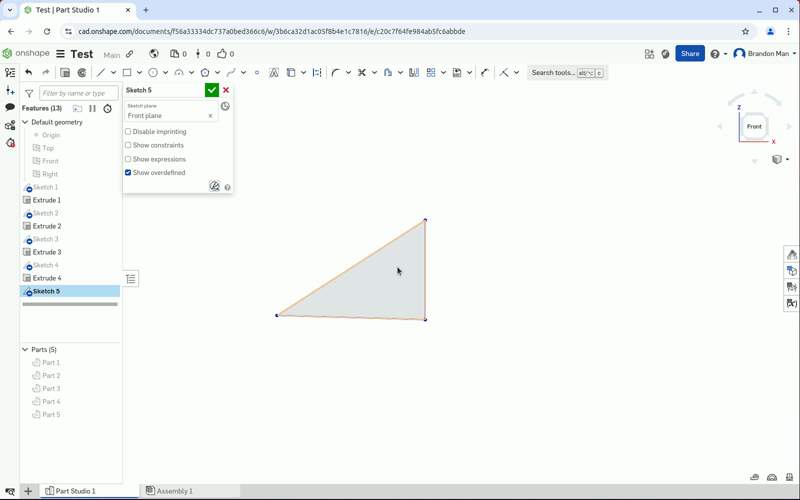
scroll(6)
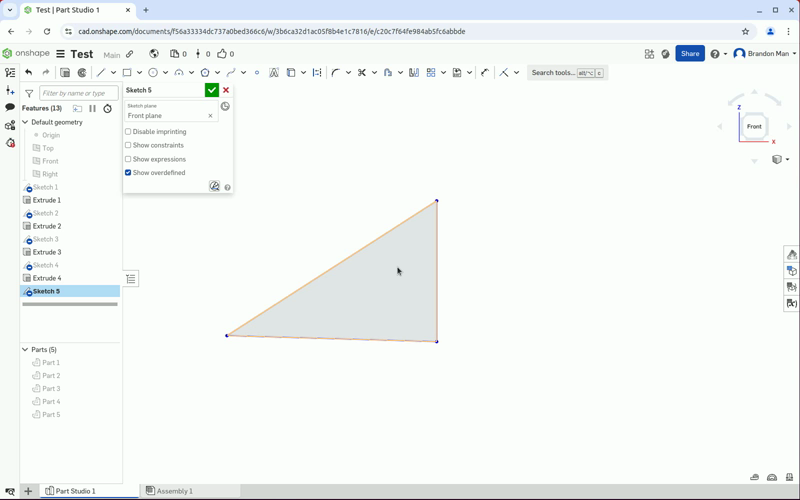
scroll(6)
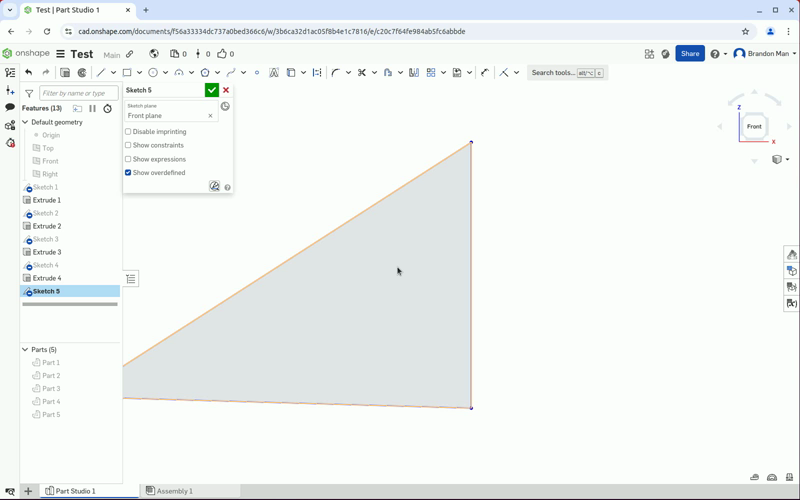
click(397, 266)
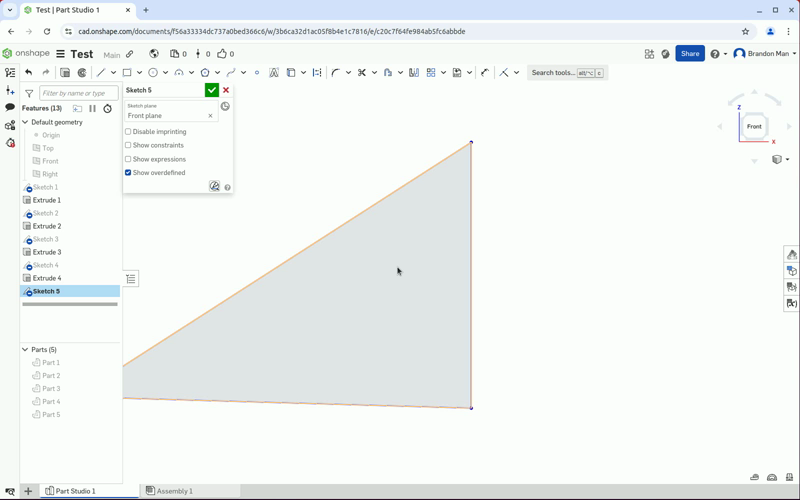
scroll(-6)
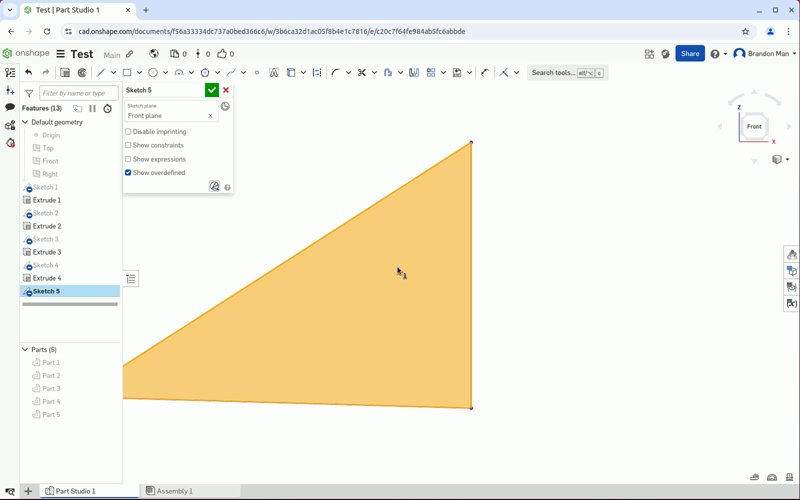
scroll(-6)
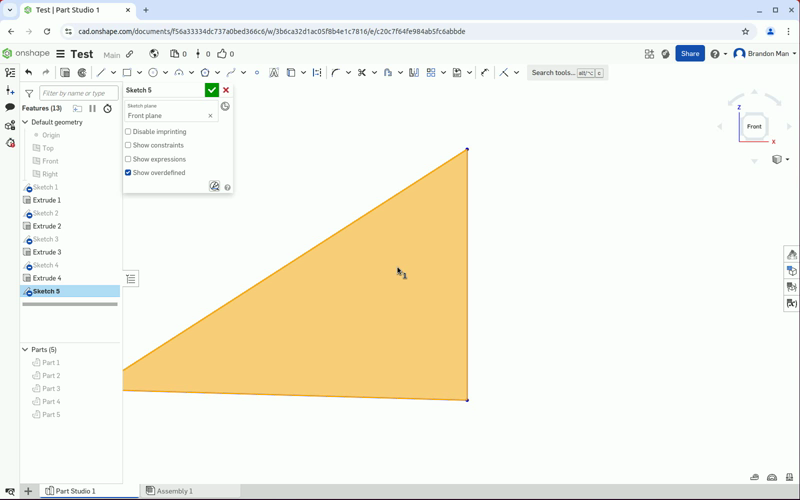
scroll(-6)
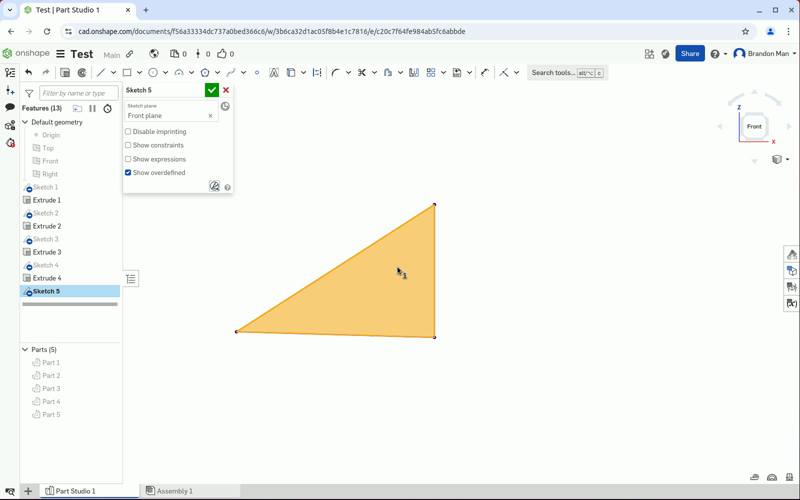
scroll(-6)
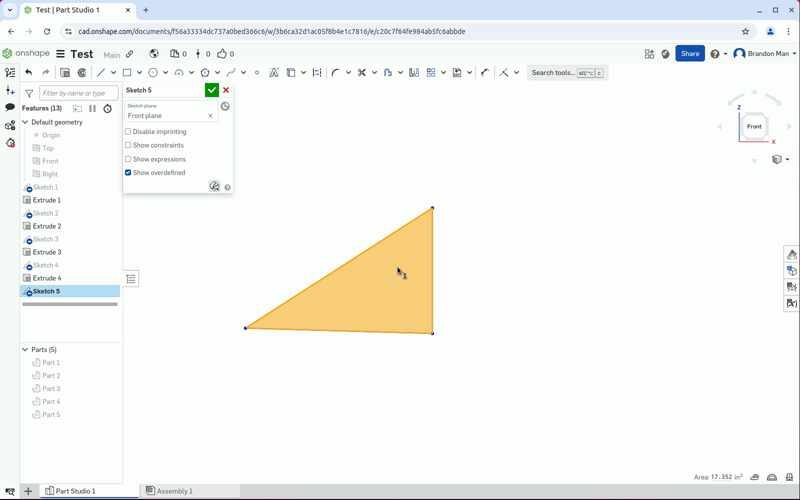
scroll(-6)
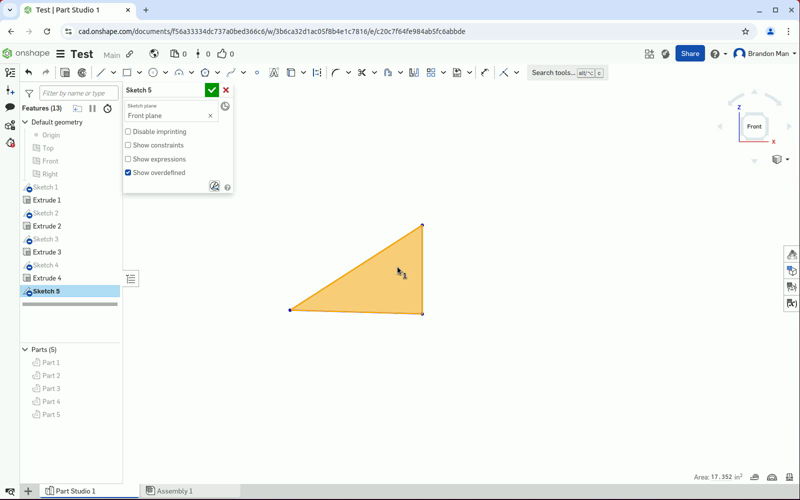
scroll(-6)
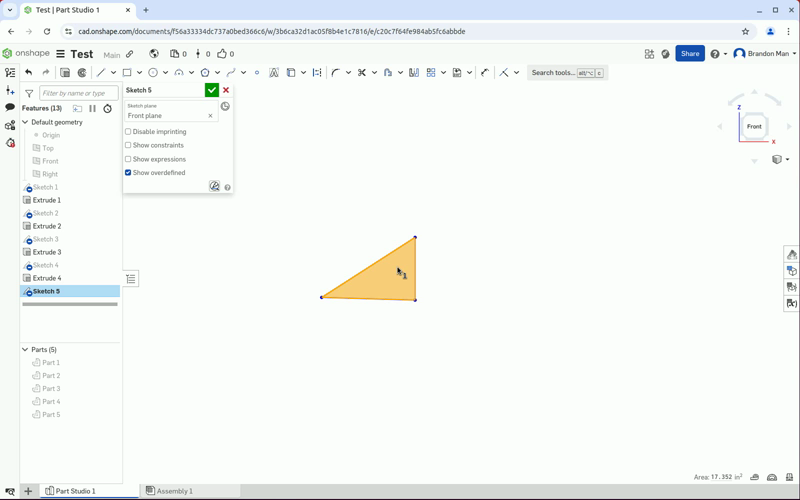
scroll(-6)
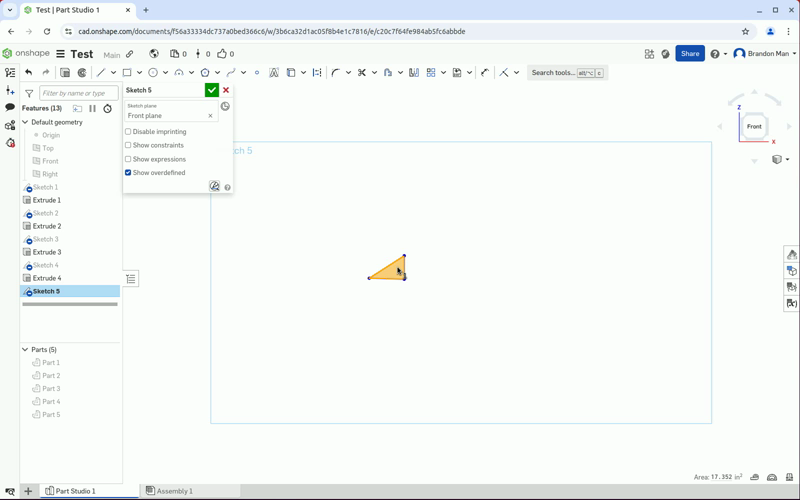
mouse_move(73, 352)
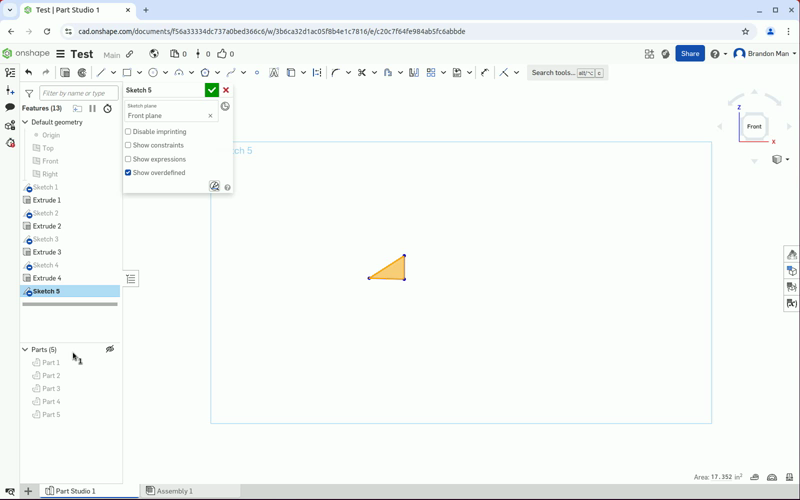
key(shift+y)
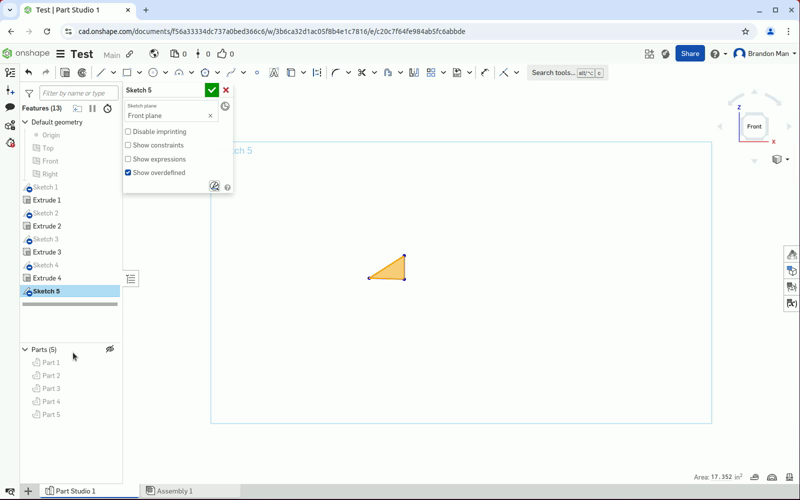
key(shift+e)
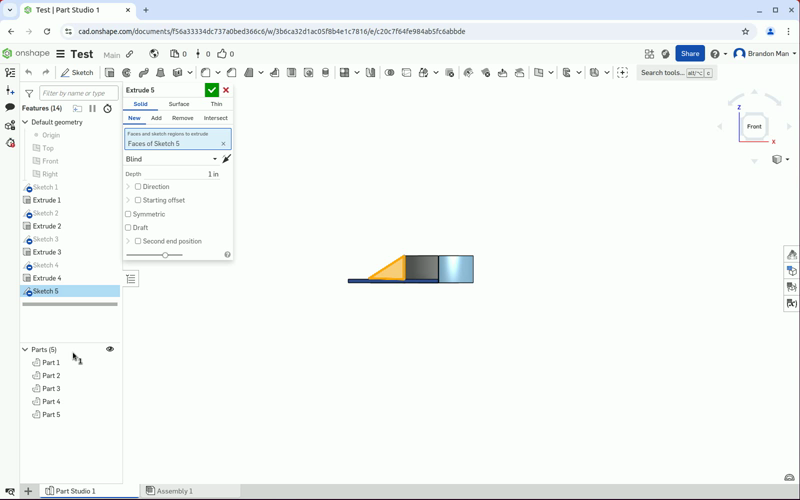
mouse_move(143, 106)
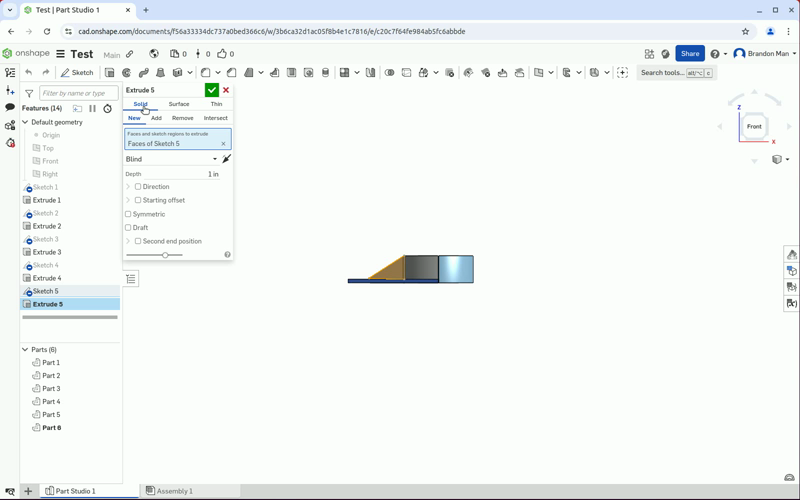
click(143, 106)
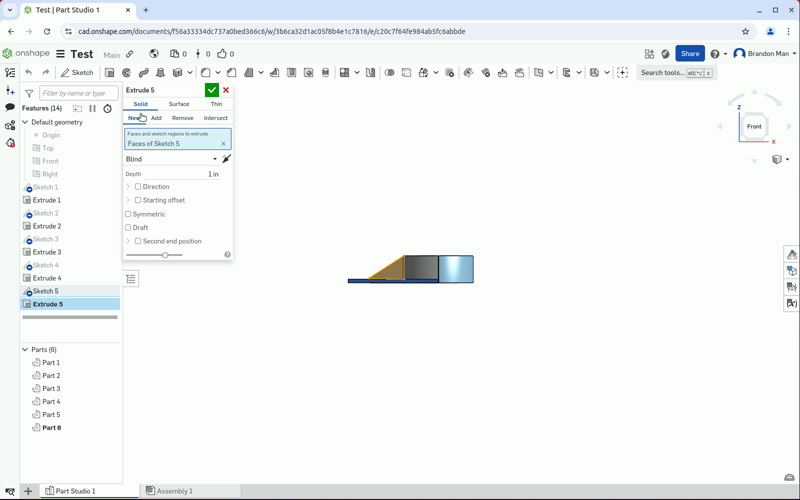
mouse_move(137, 120)
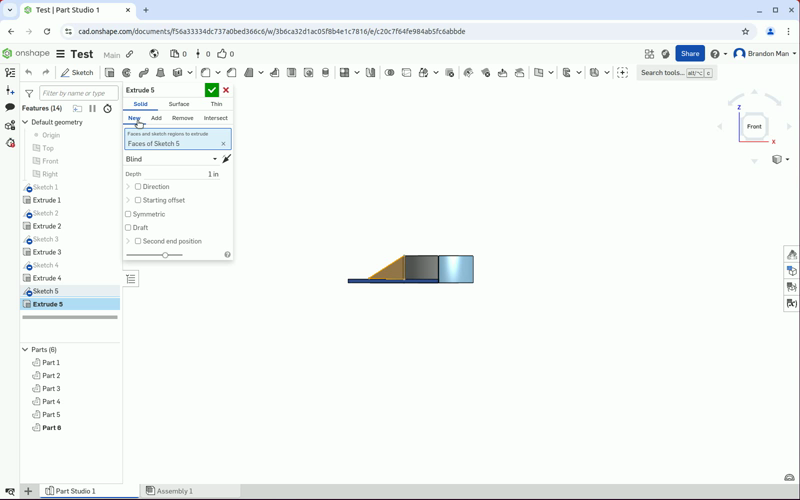
click(137, 120)
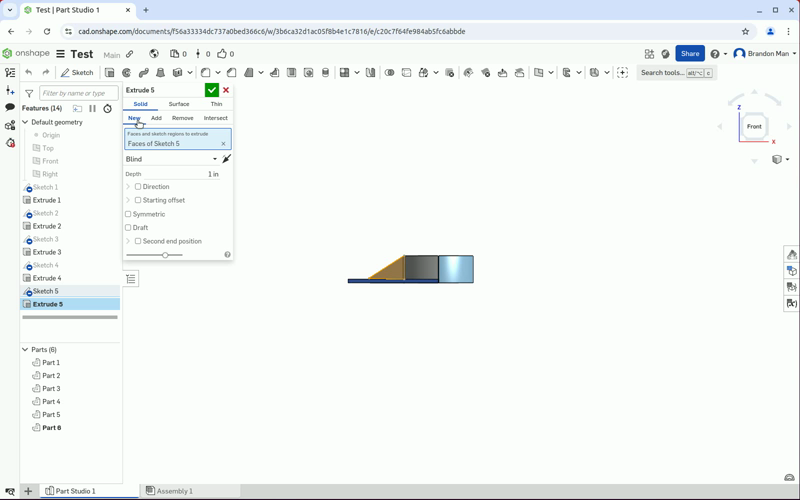
key(tab, 4)
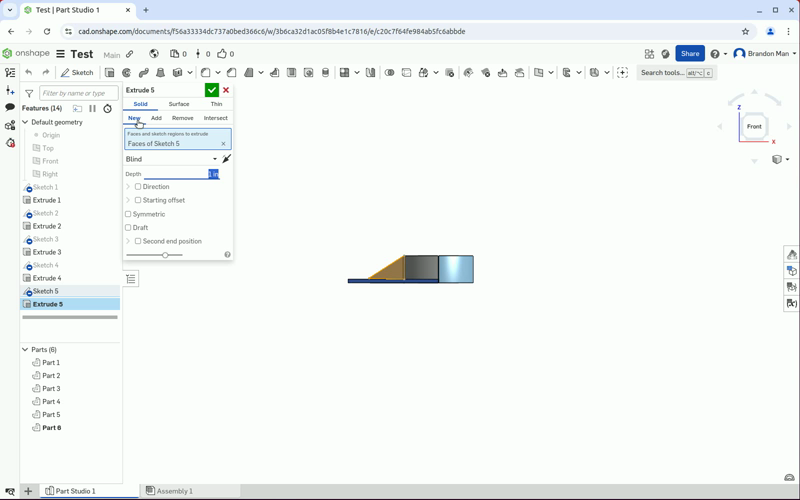
text(3.851)
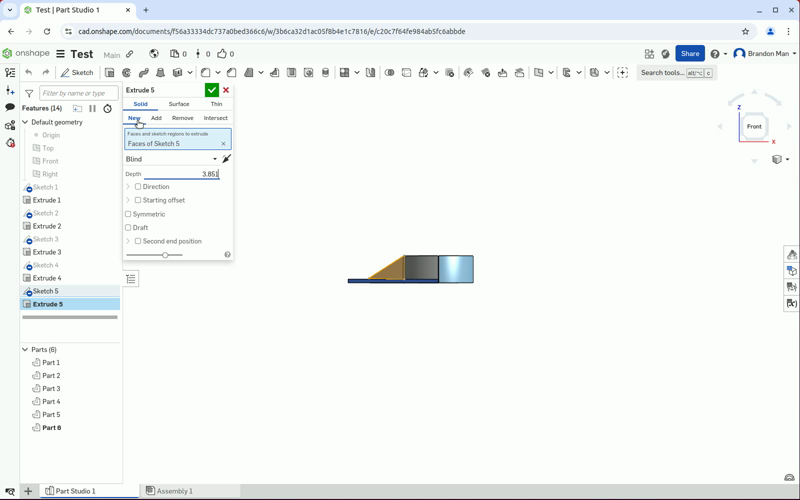
key(enter)
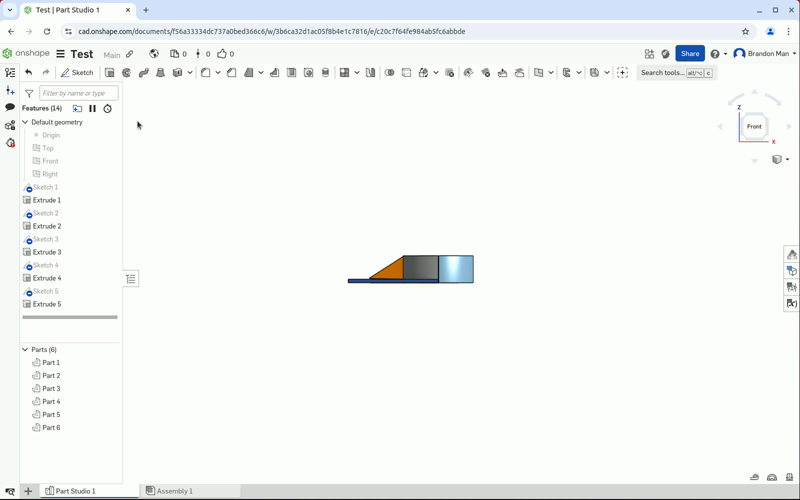
key(shift+h)
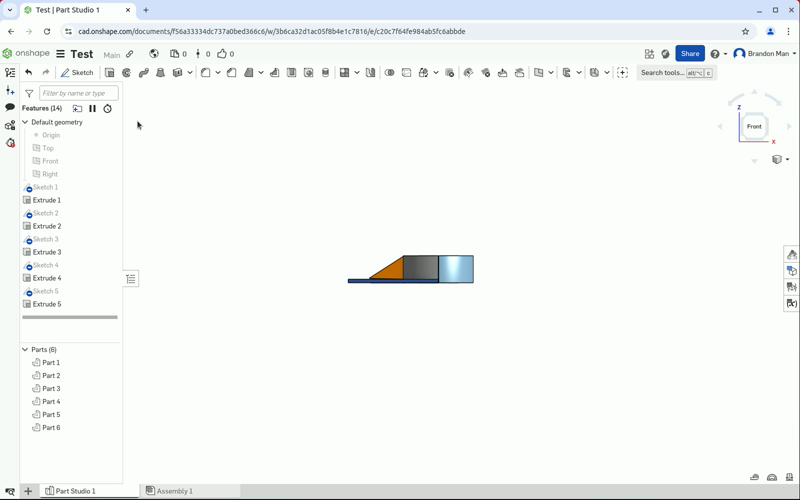
key(shift+h)
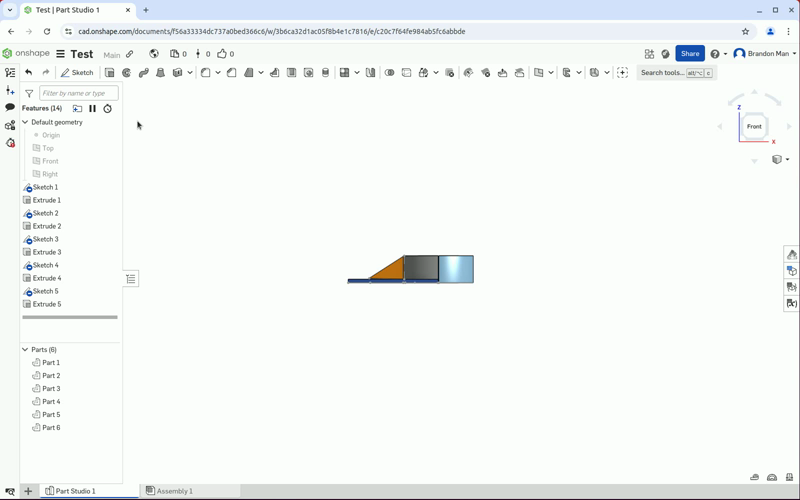
key(shift+7)
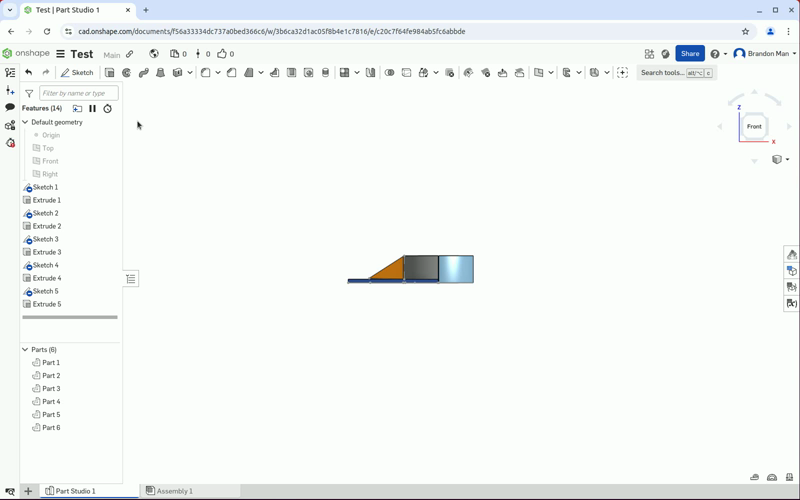
key(left, 2)
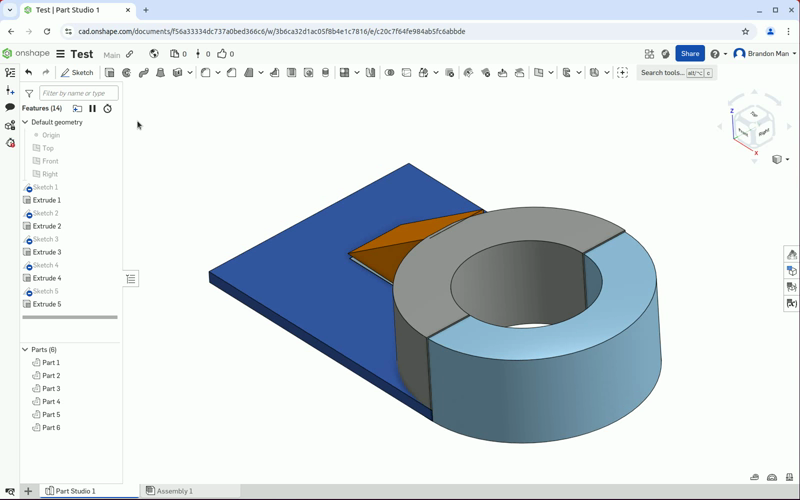
key(down, 2)
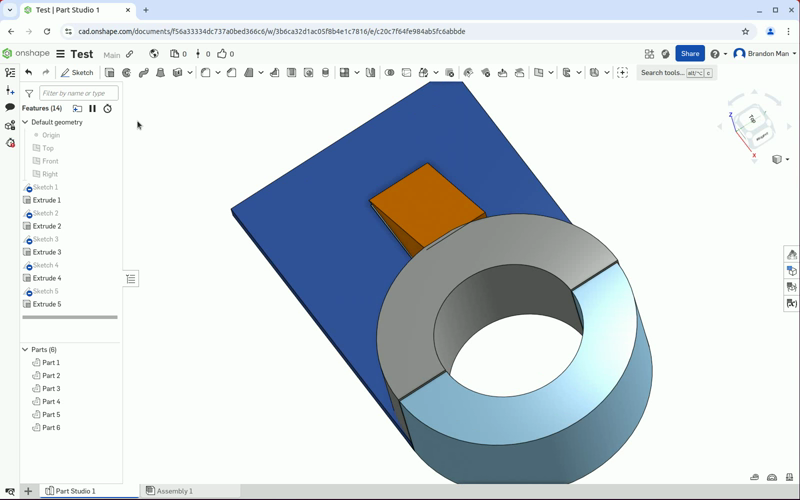
key(up, 2)
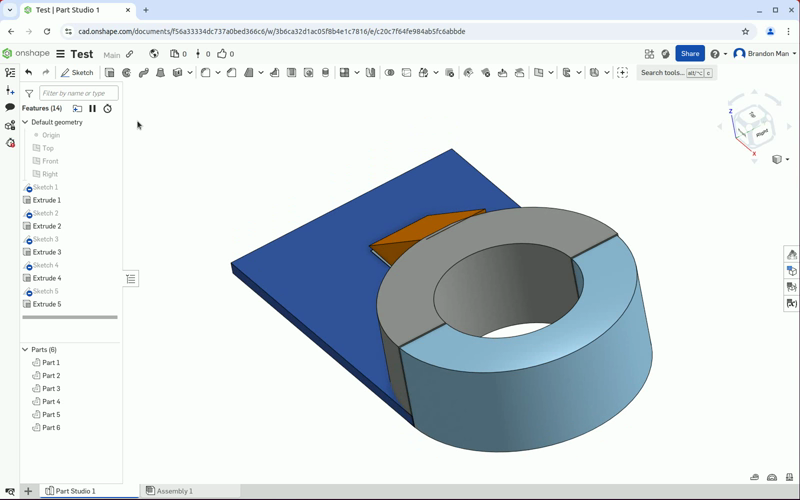
key(right, 2)
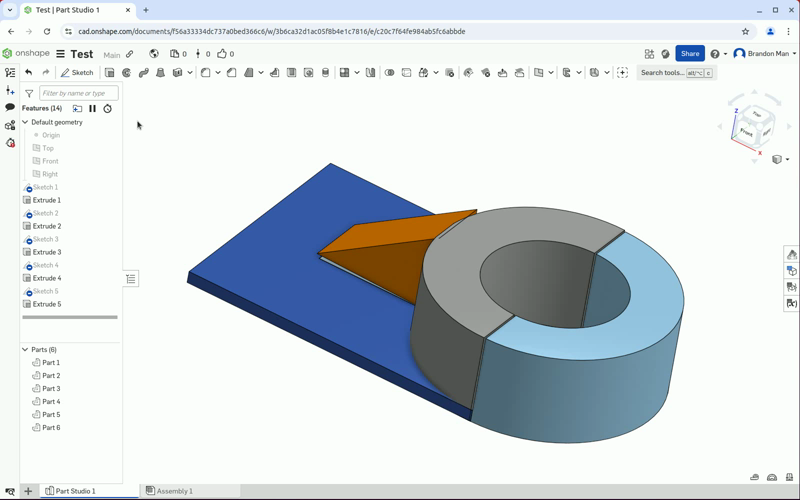
mouse_move(73, 189)
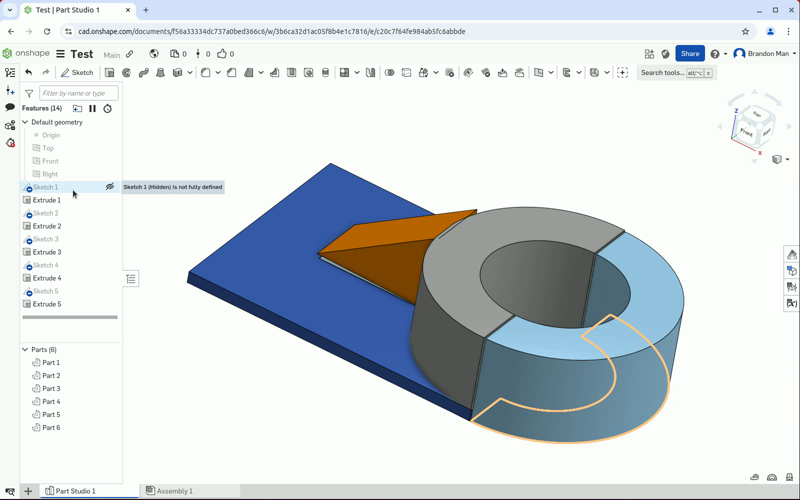
click(73, 189)